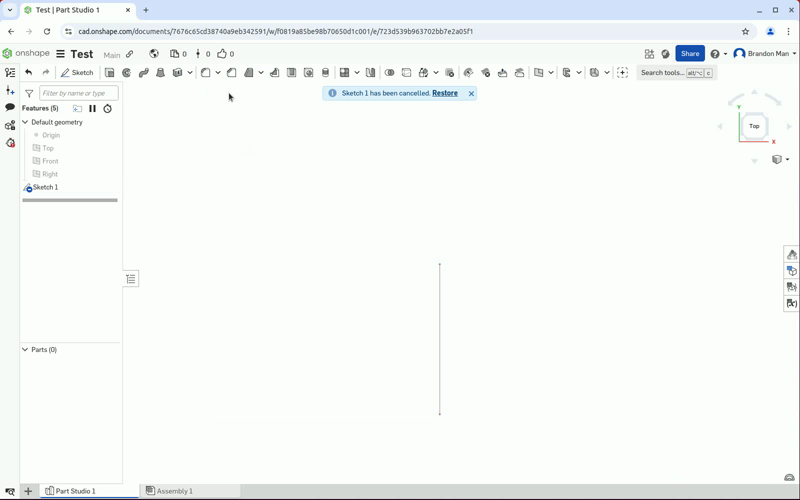
key(shift+h)
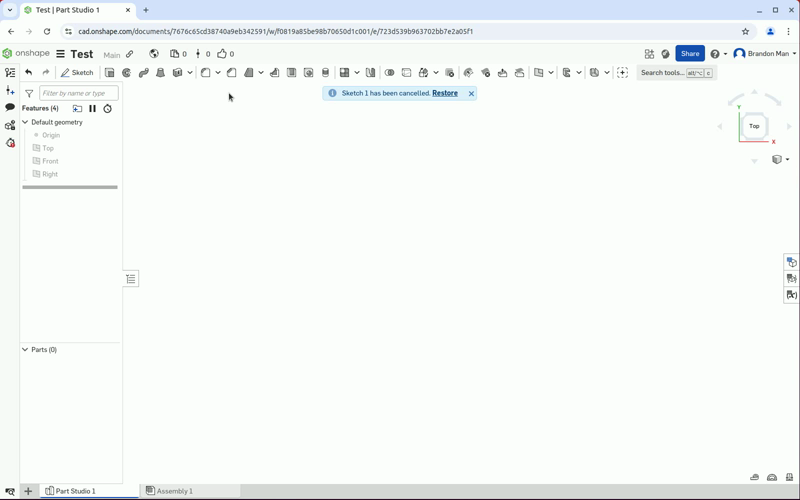
mouse_move(73, 352)
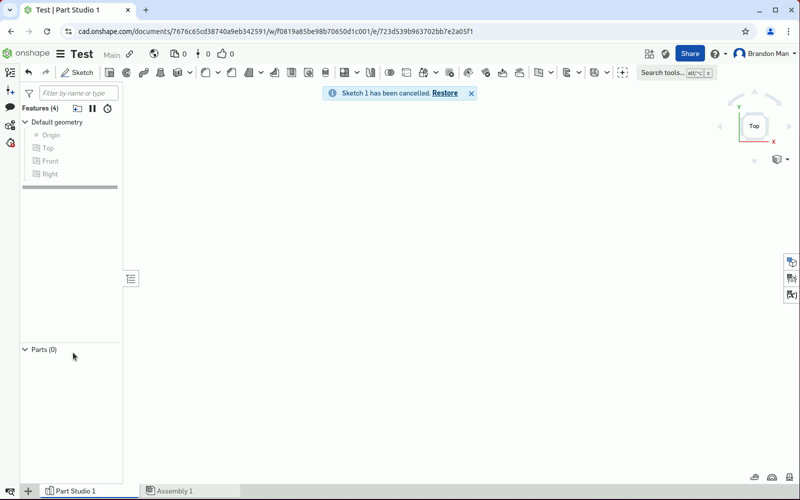
key(y)
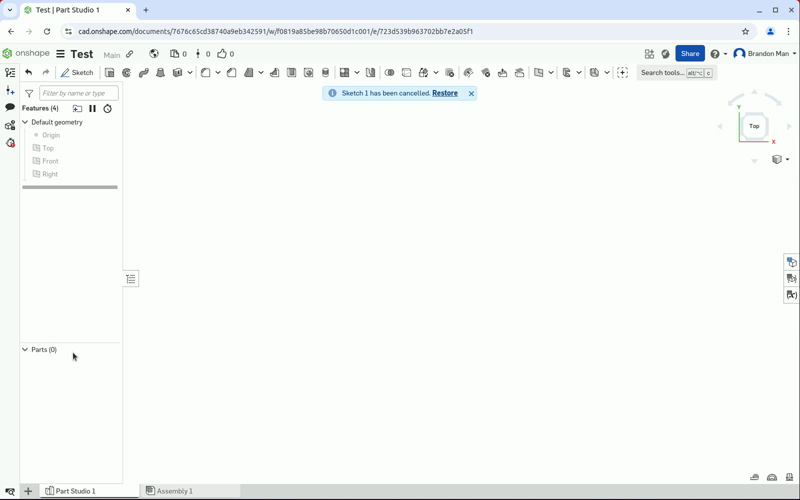
key(shift+p)
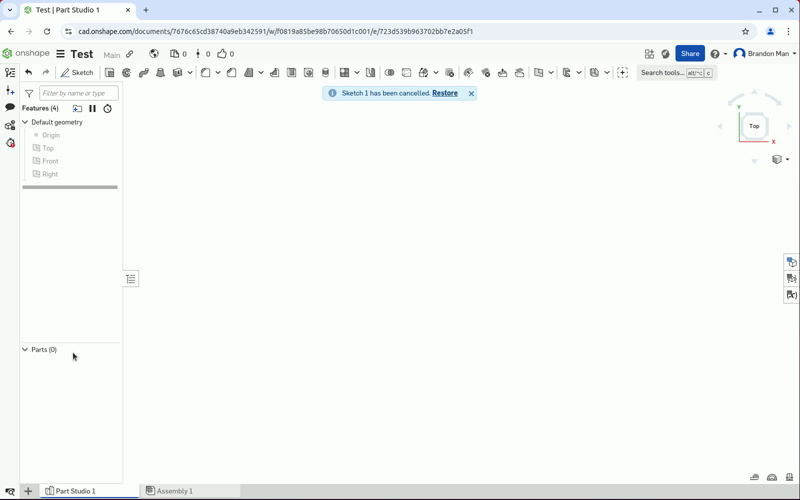
key(space)
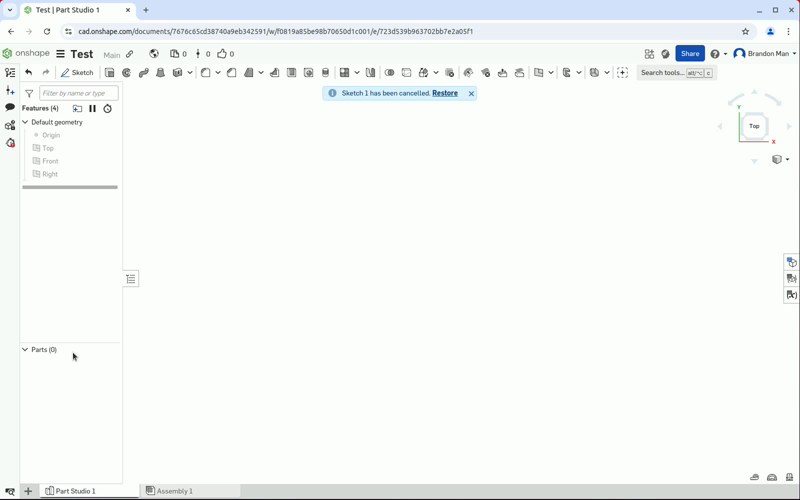
key_down(shift)
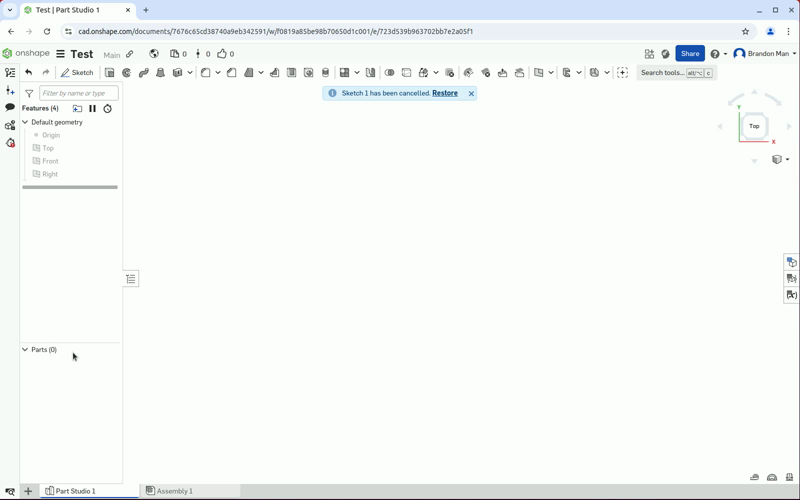
key(up)
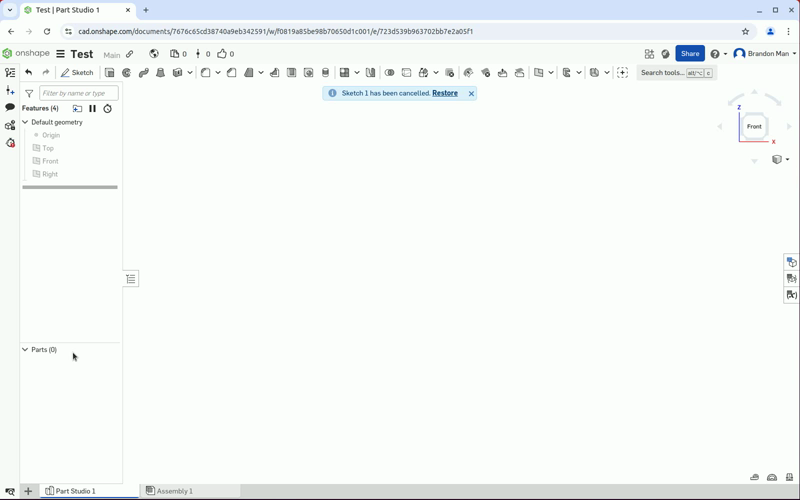
key_up(shift)
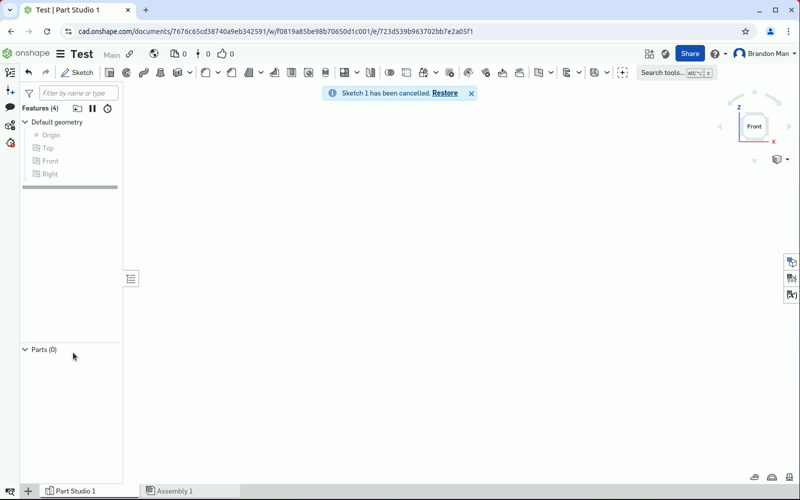
key(space)
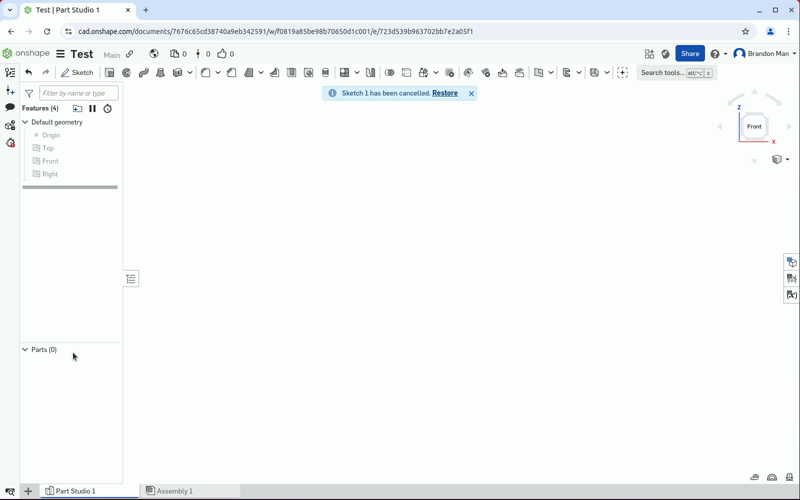
key_down(shift)
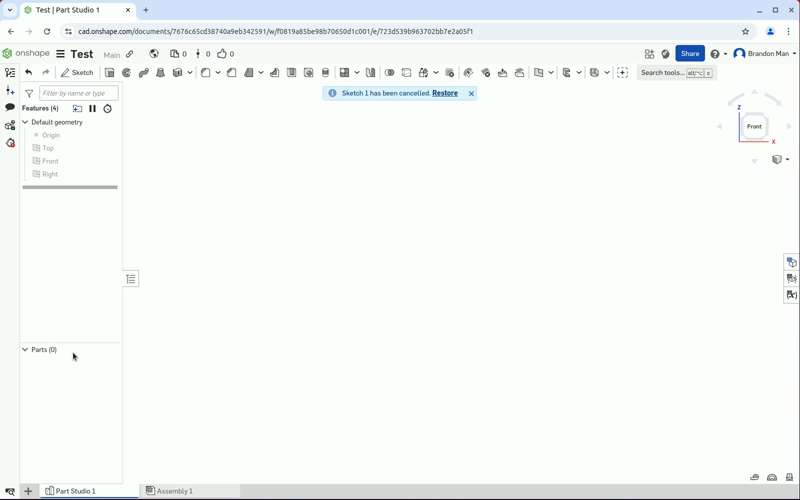
key(left)
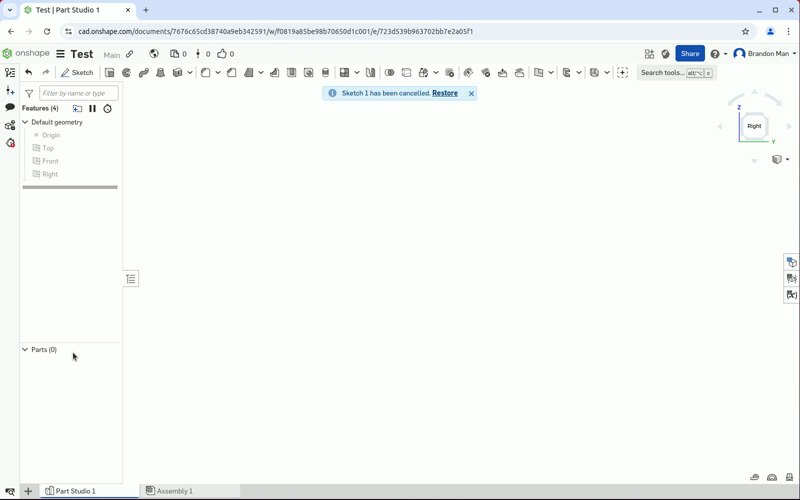
key_up(shift)
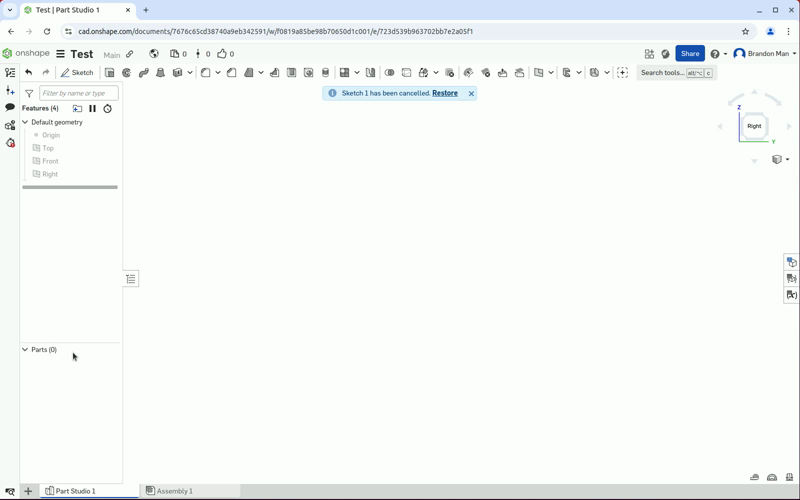
mouse_move(73, 352)
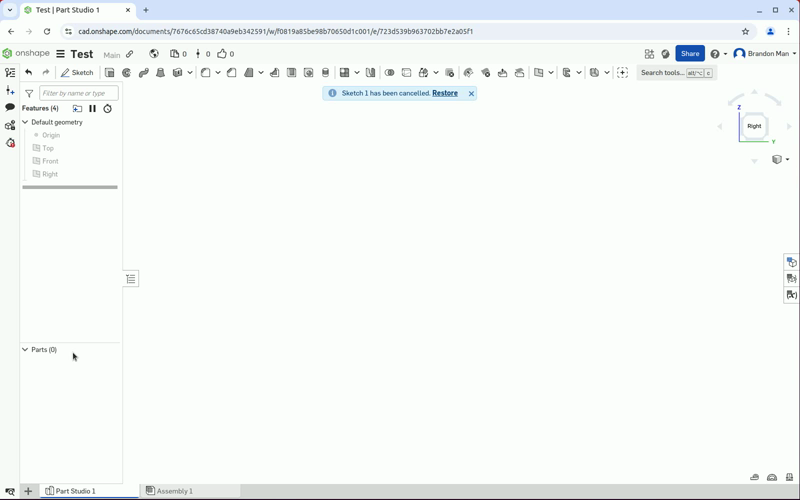
key(shift+y)
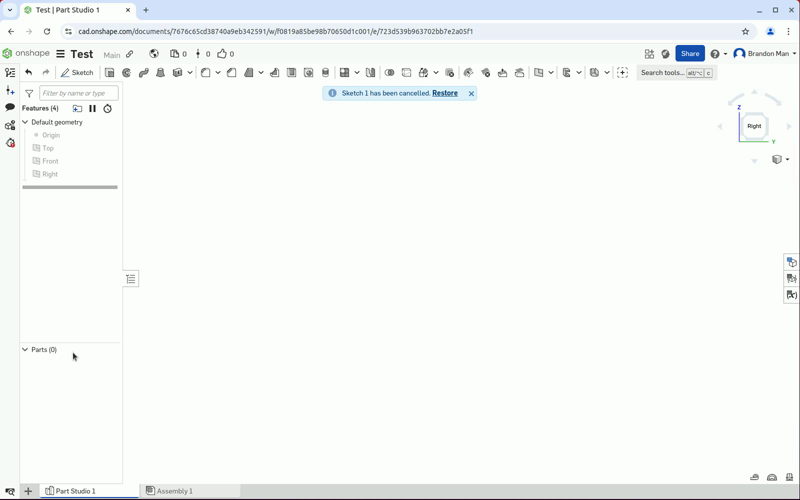
key(shift+s)
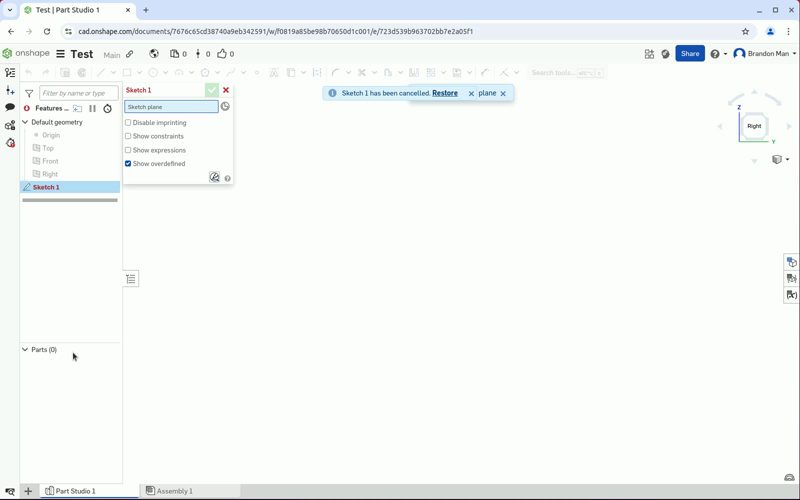
mouse_move(73, 176)
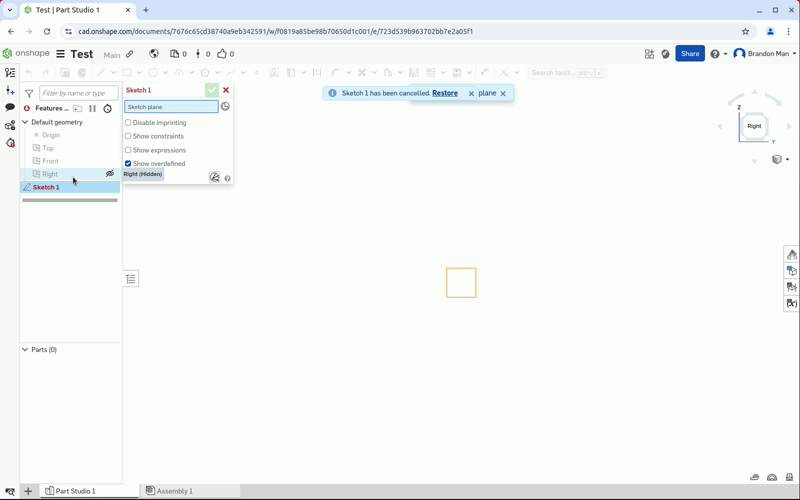
click(73, 176)
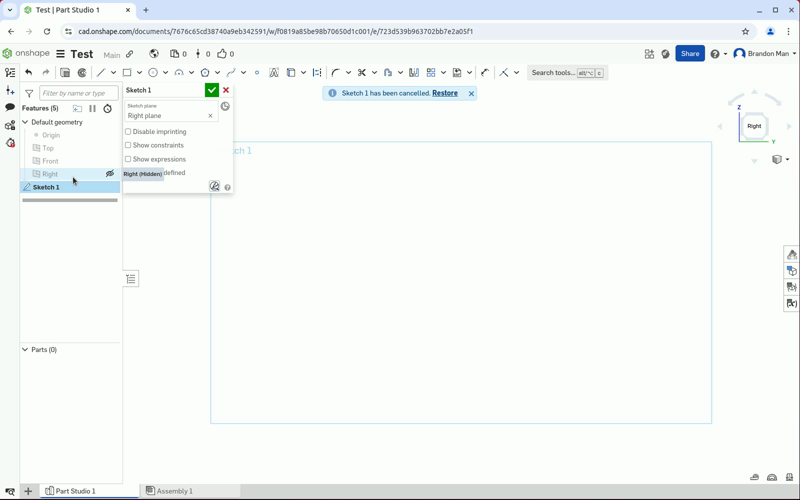
mouse_move(73, 352)
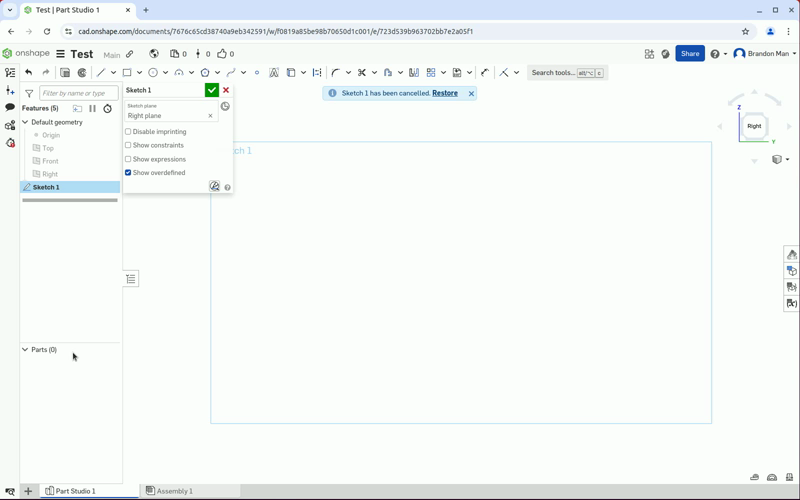
key(y)
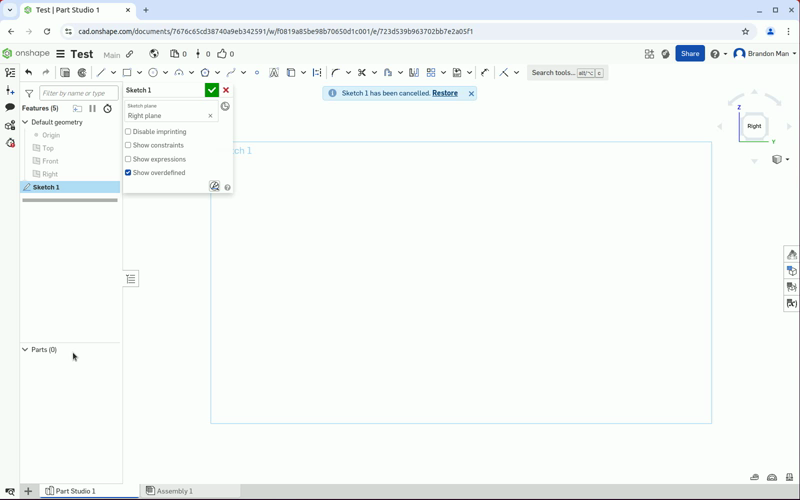
key(l)
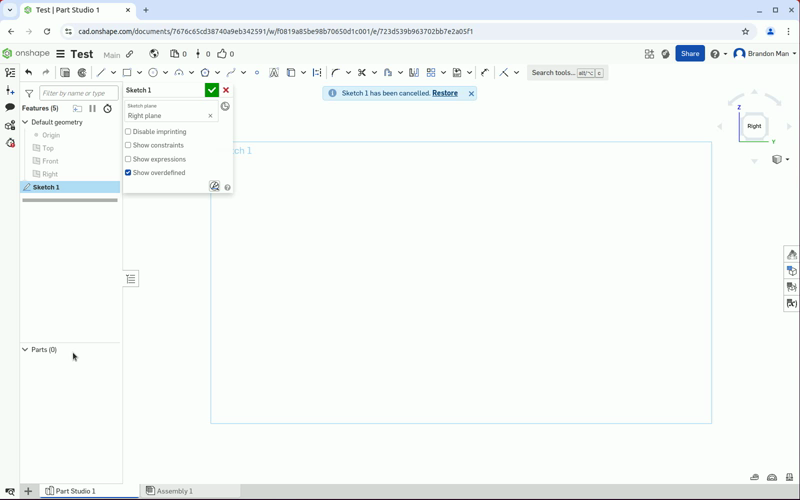
key_down(shift)
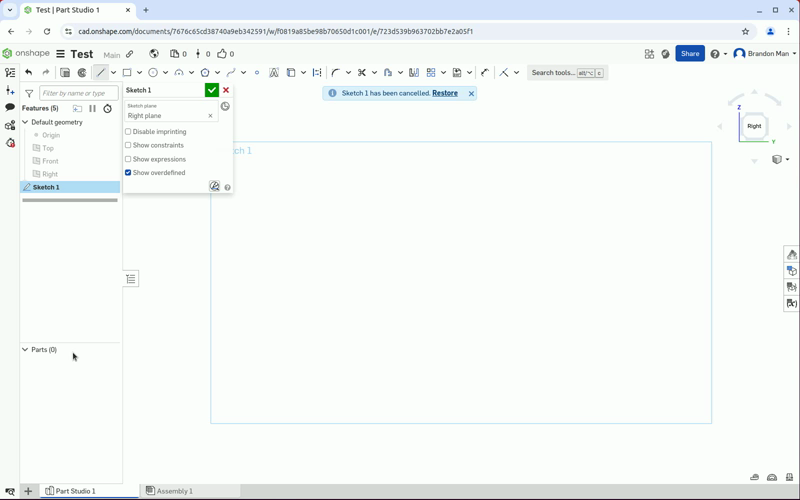
mouse_move(453, 288)
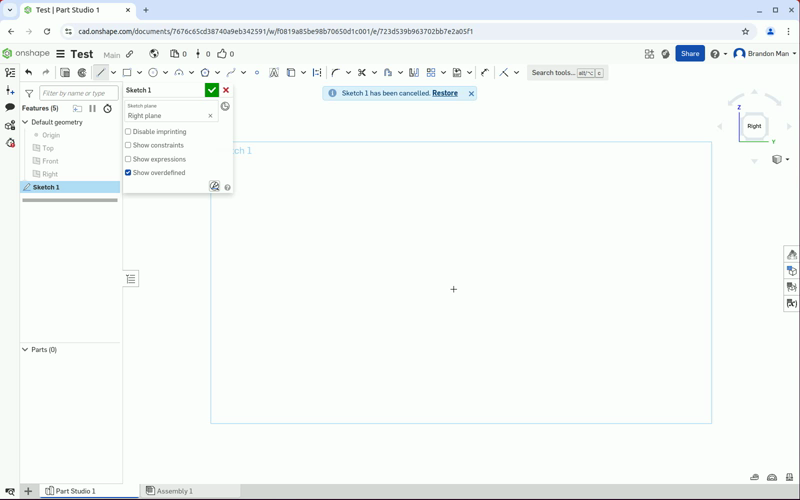
click(453, 288)
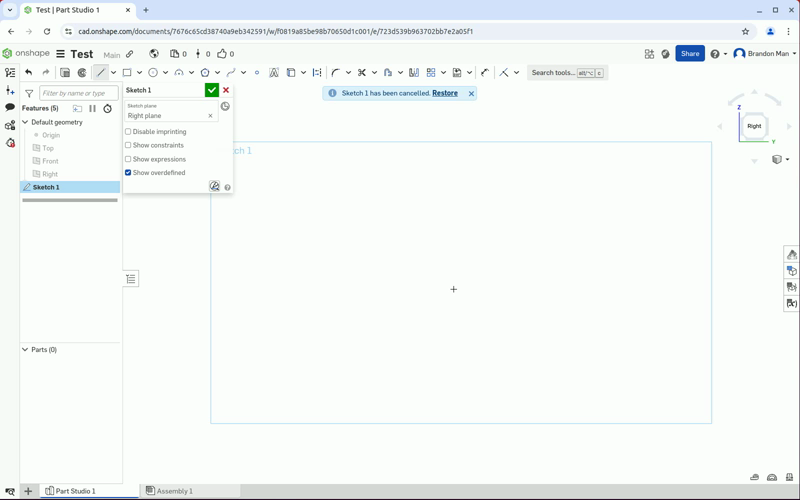
key_up(shift)
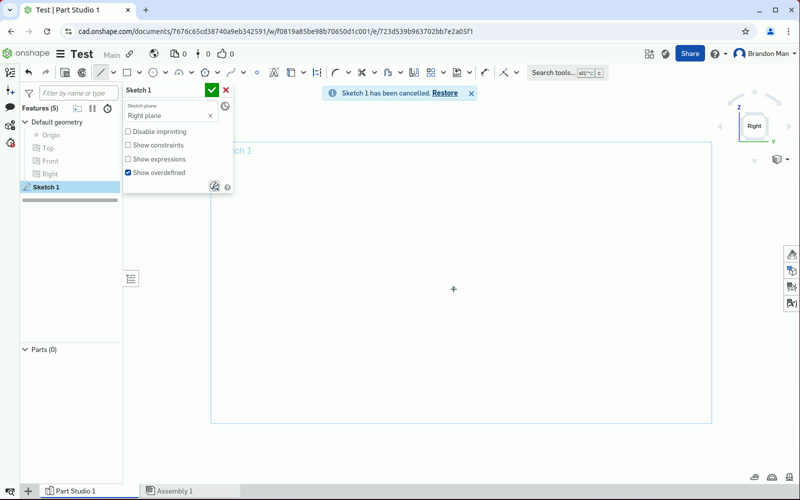
key_down(shift)
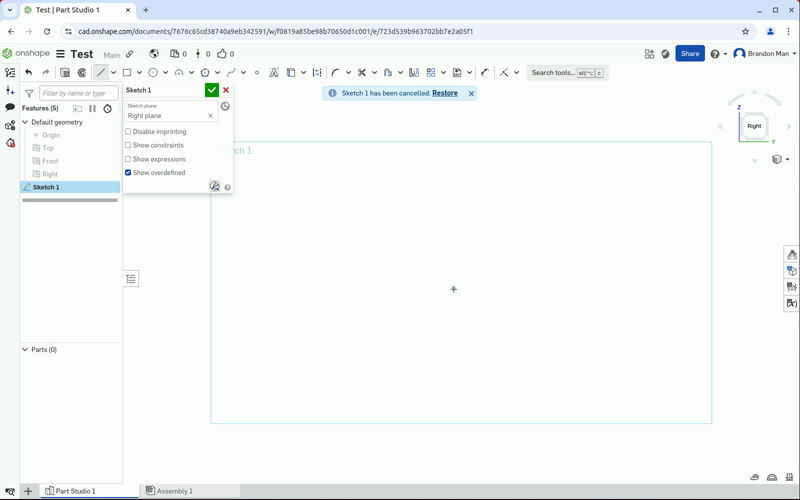
mouse_move(483, 288)
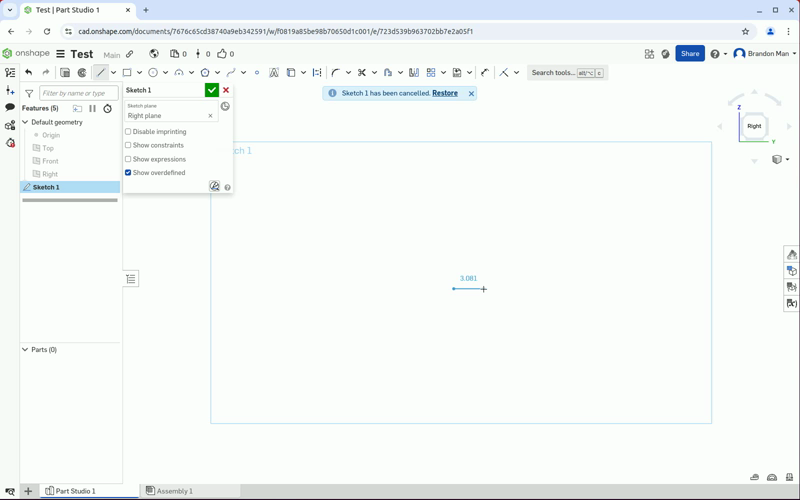
mouse_move(467, 288)
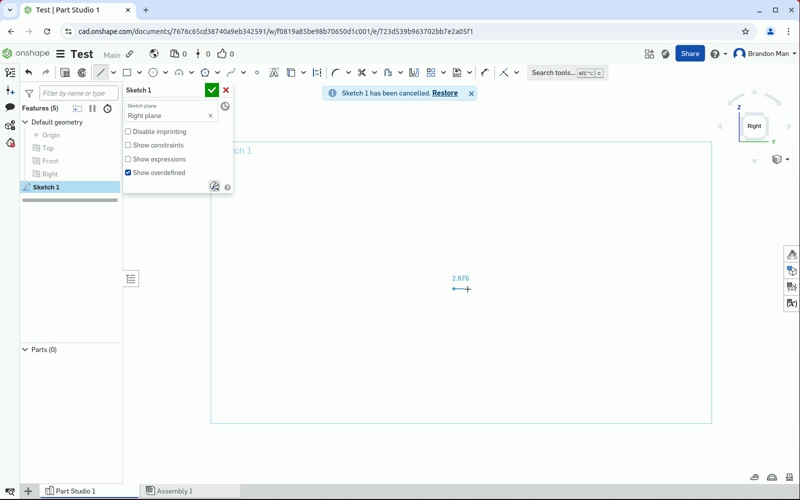
click(467, 288)
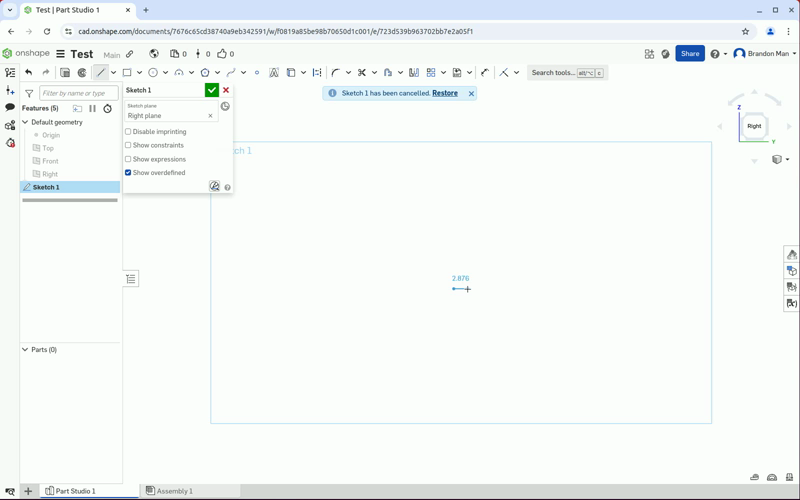
key_up(shift)
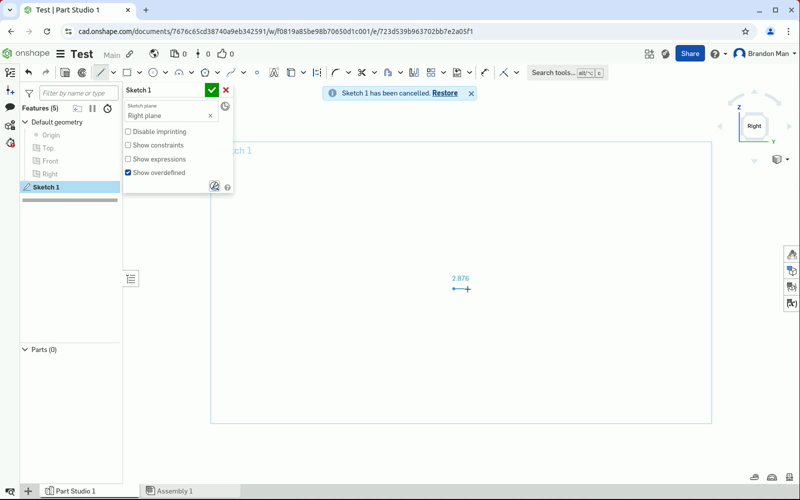
key_down(shift)
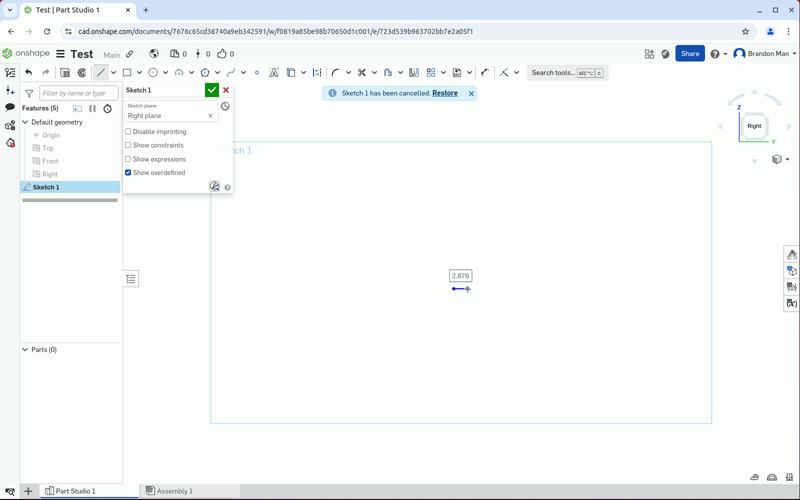
mouse_move(497, 288)
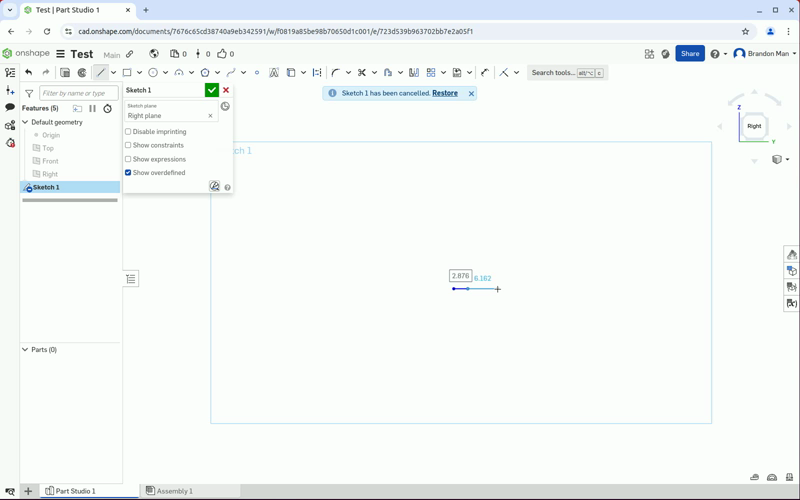
mouse_move(467, 276)
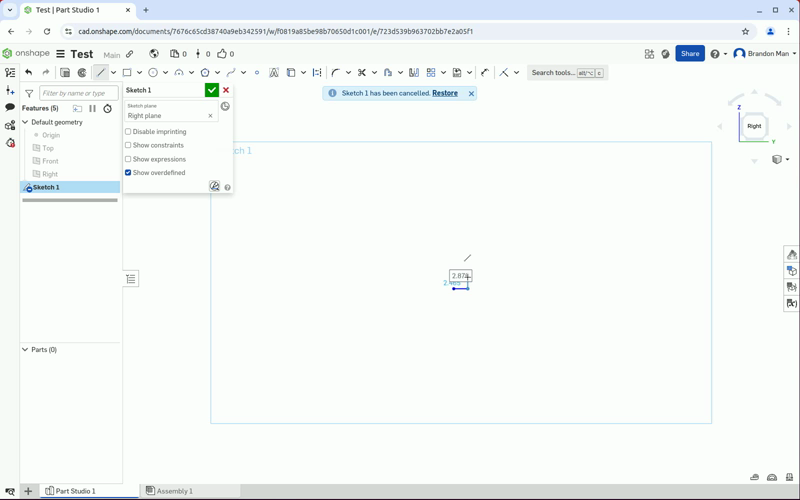
click(467, 276)
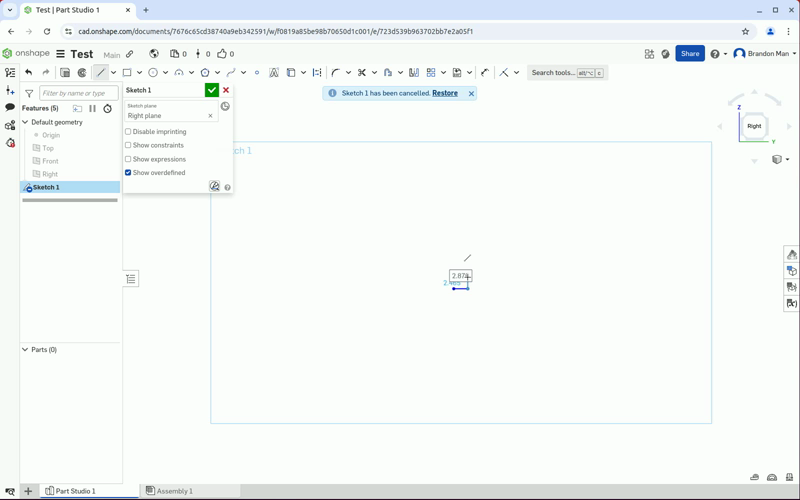
key_up(shift)
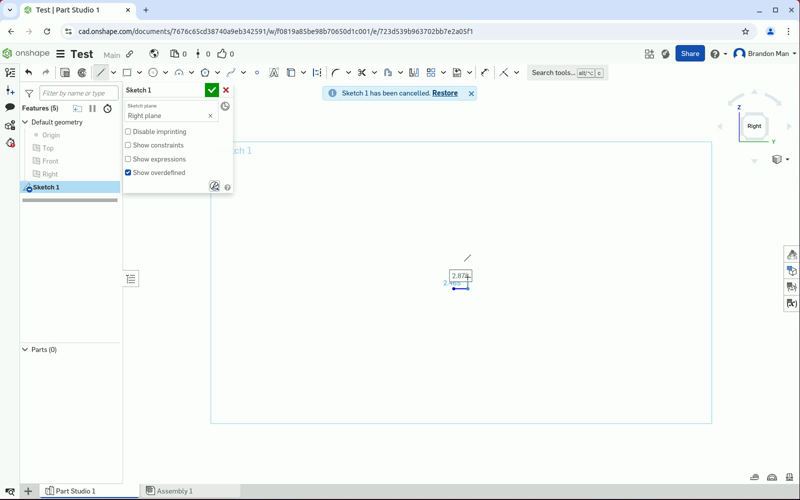
key_down(shift)
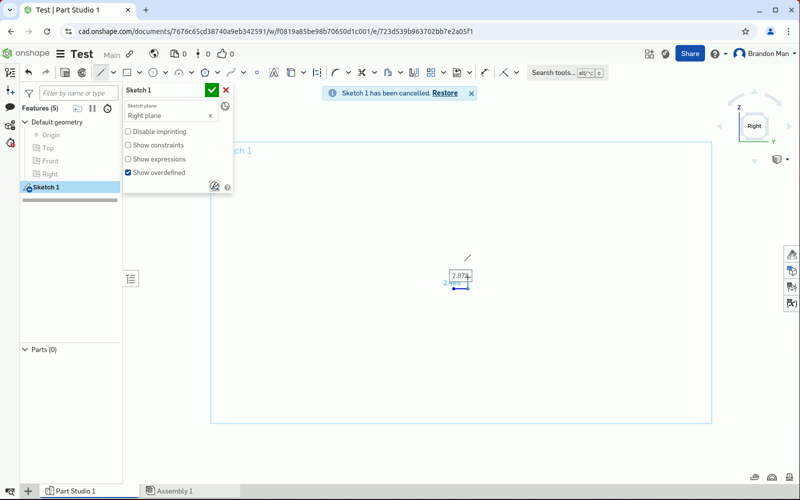
mouse_move(497, 276)
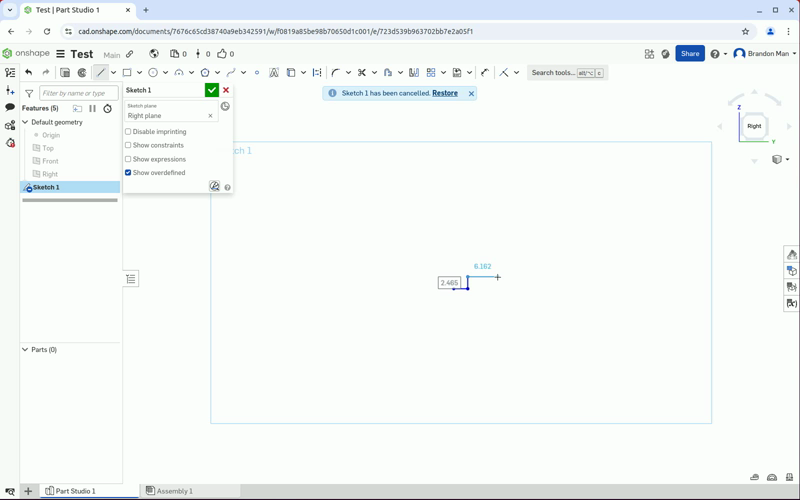
mouse_move(453, 276)
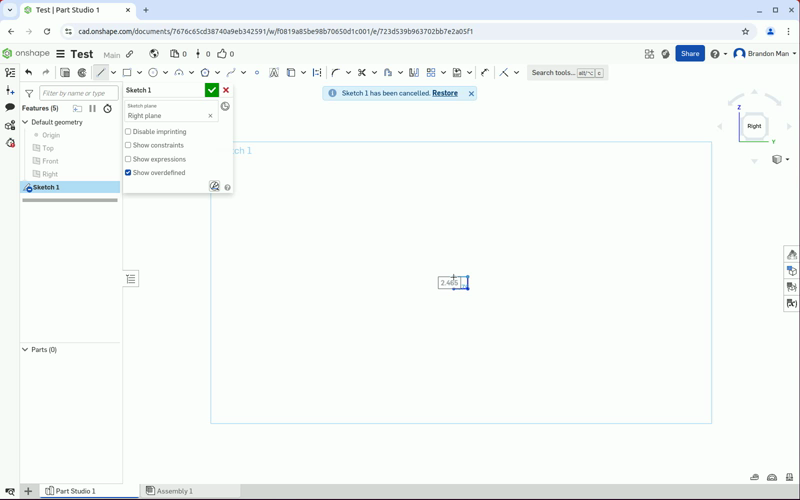
click(453, 276)
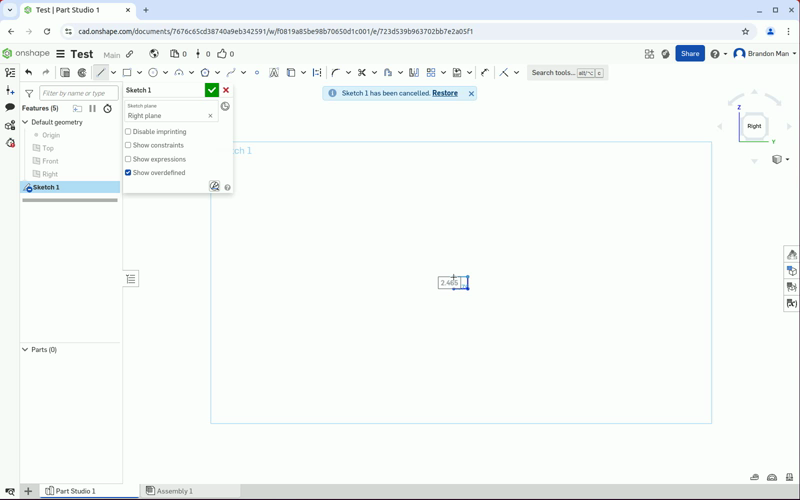
key_up(shift)
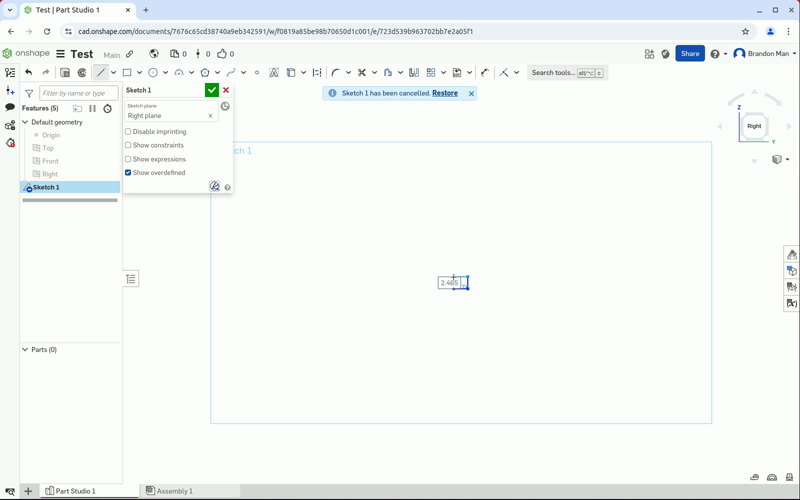
mouse_move(483, 276)
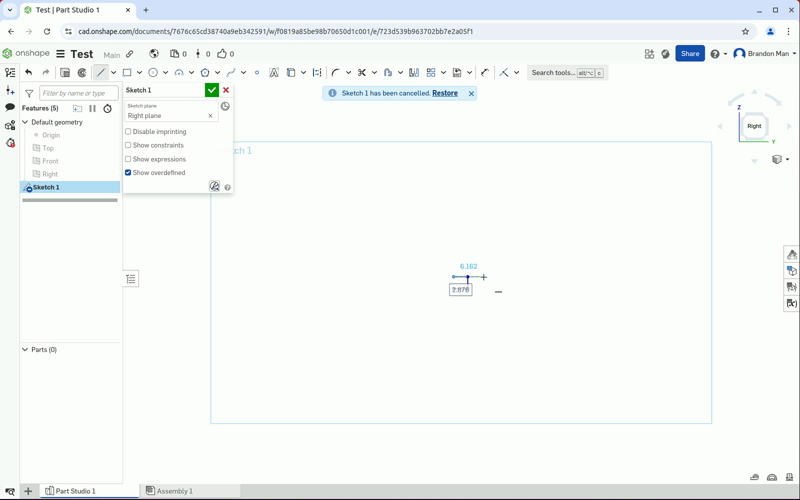
key_down(shift)
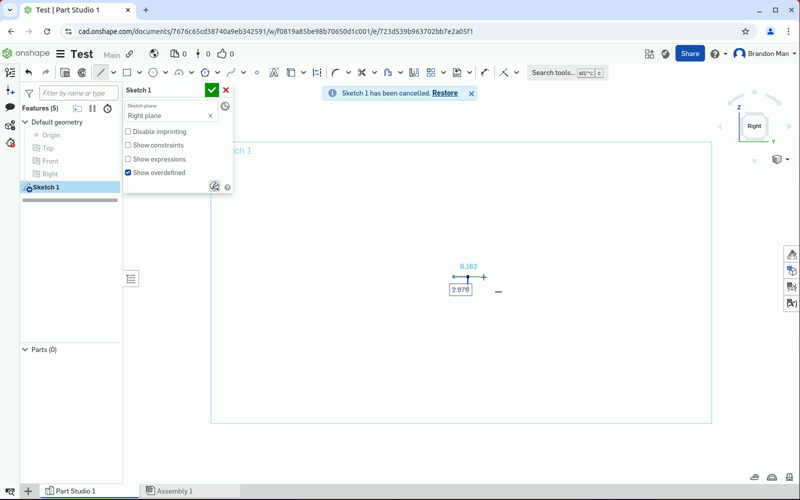
mouse_move(453, 288)
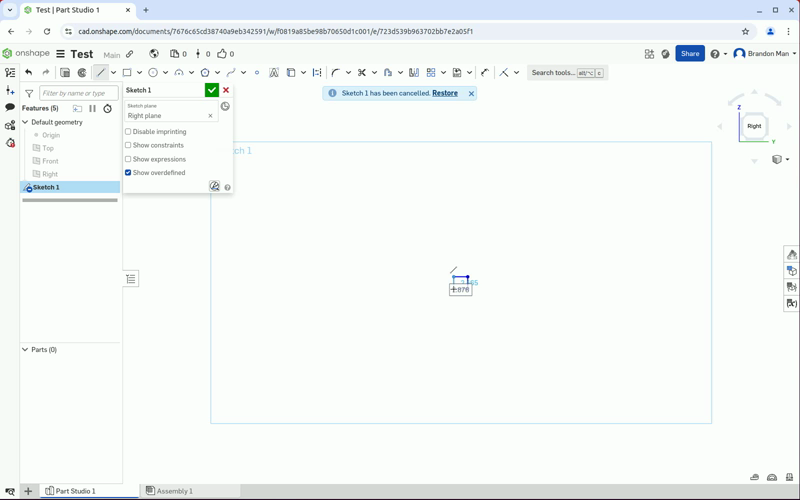
key_up(shift)
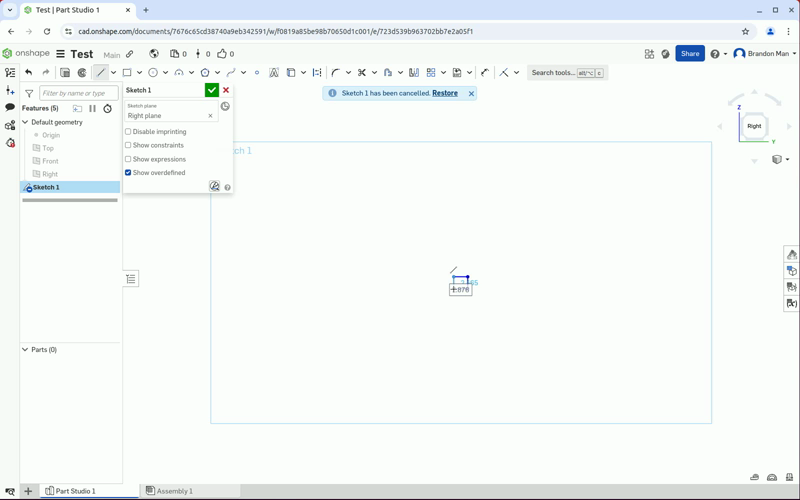
click(453, 288)
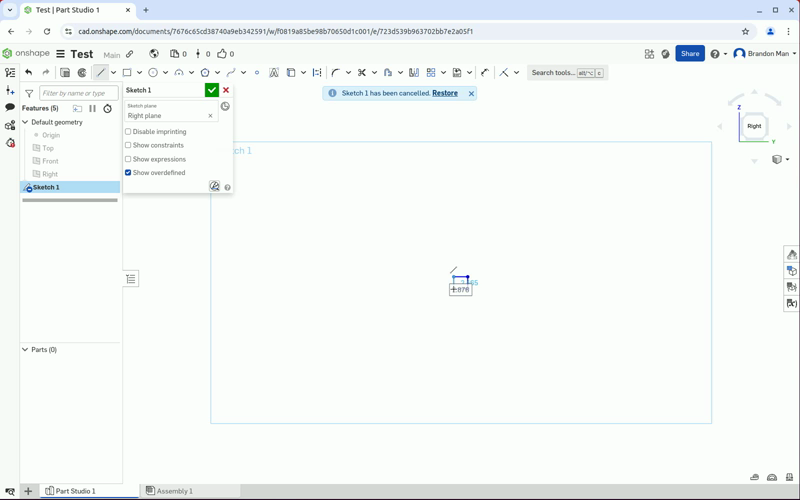
key(esc)
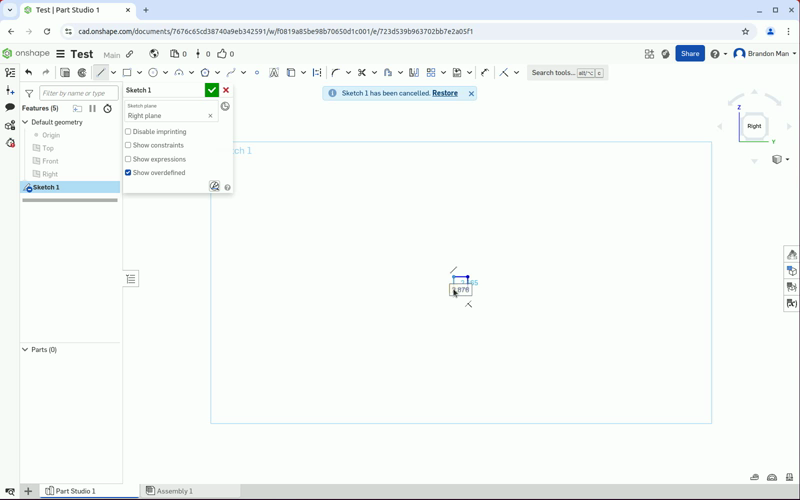
key(l)
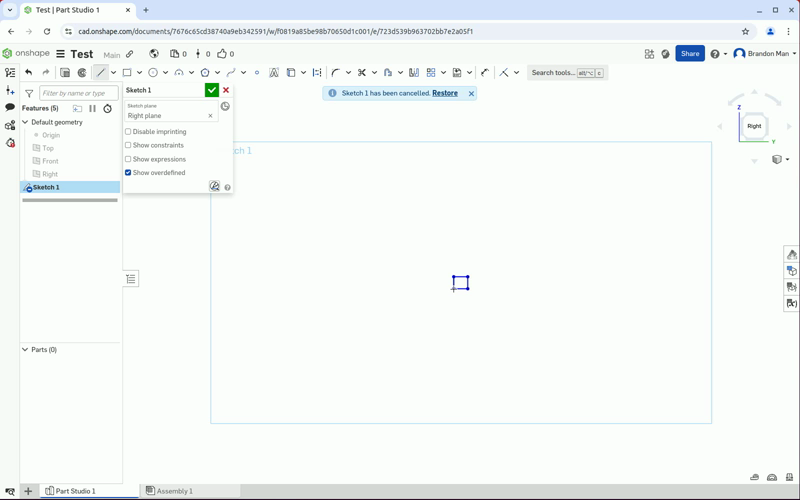
key_down(shift)
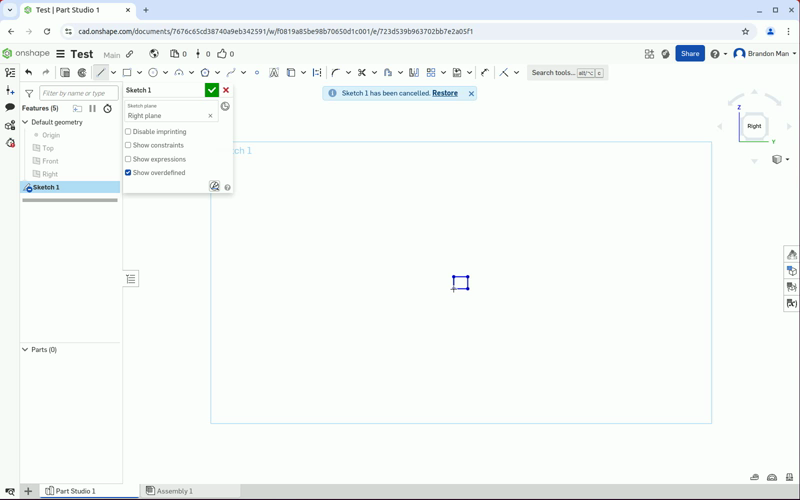
mouse_move(457, 283)
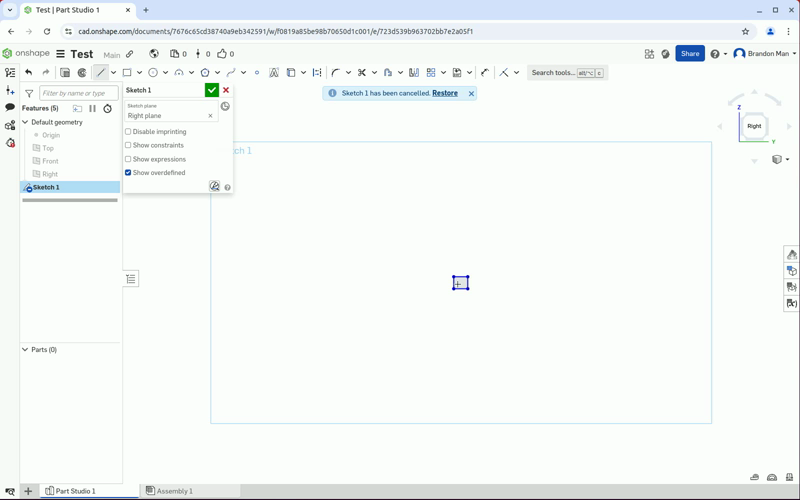
click(457, 283)
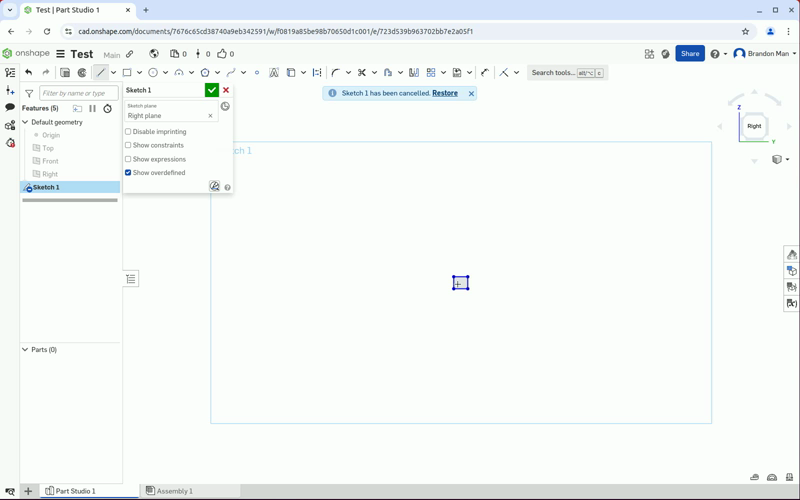
key_up(shift)
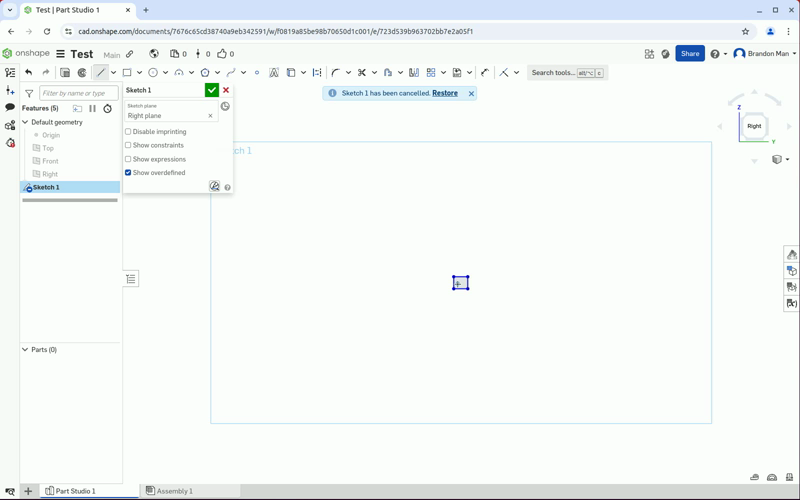
key_down(shift)
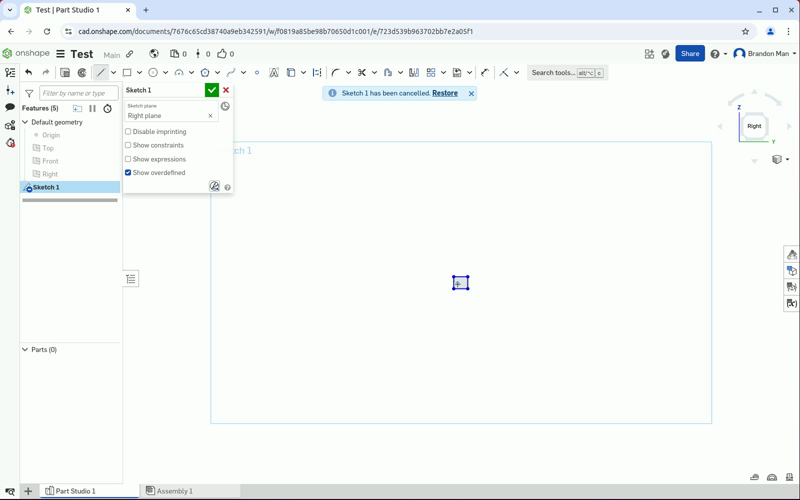
mouse_move(487, 283)
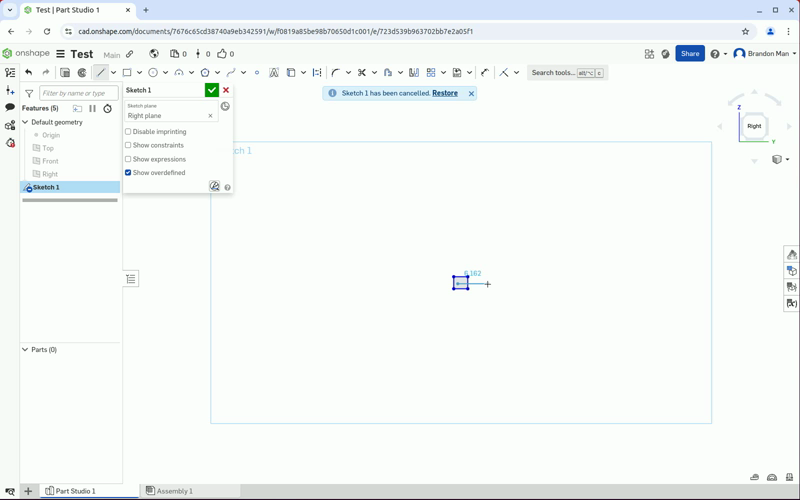
mouse_move(458, 283)
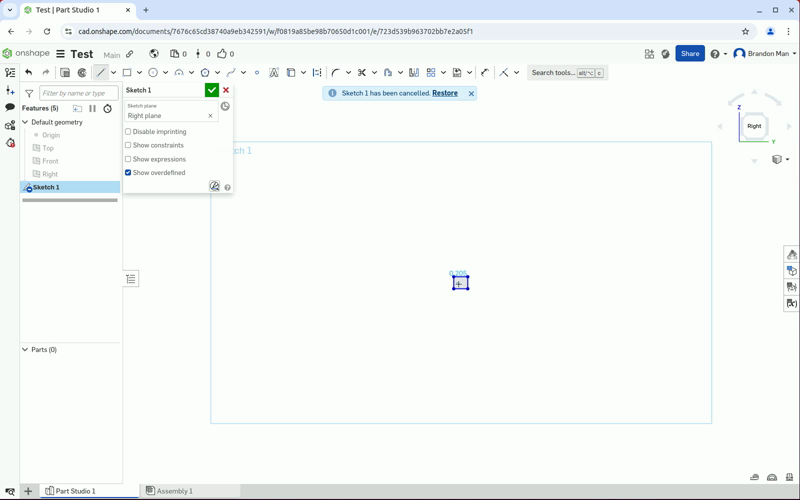
scroll(6)
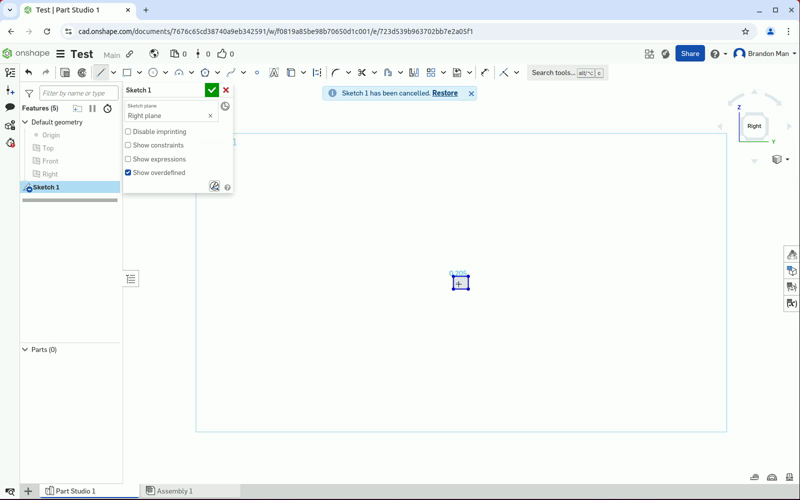
scroll(6)
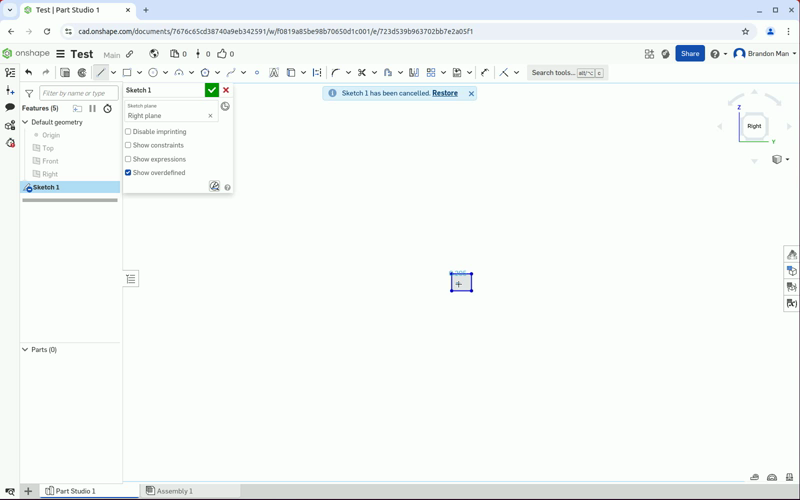
scroll(6)
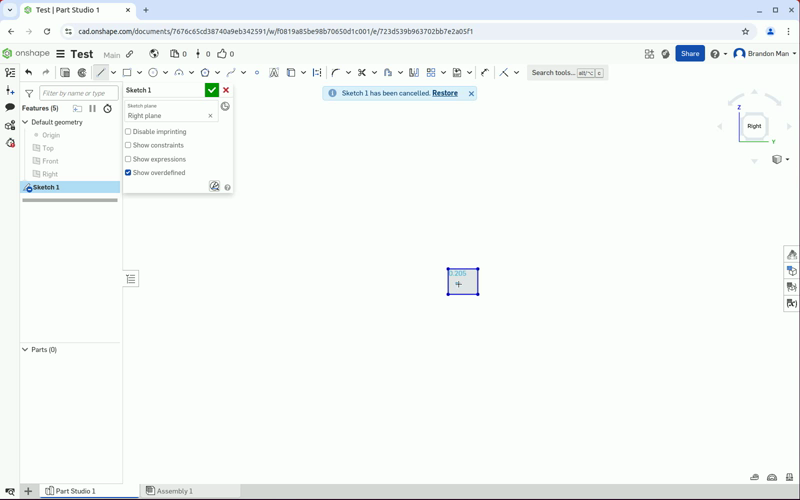
scroll(6)
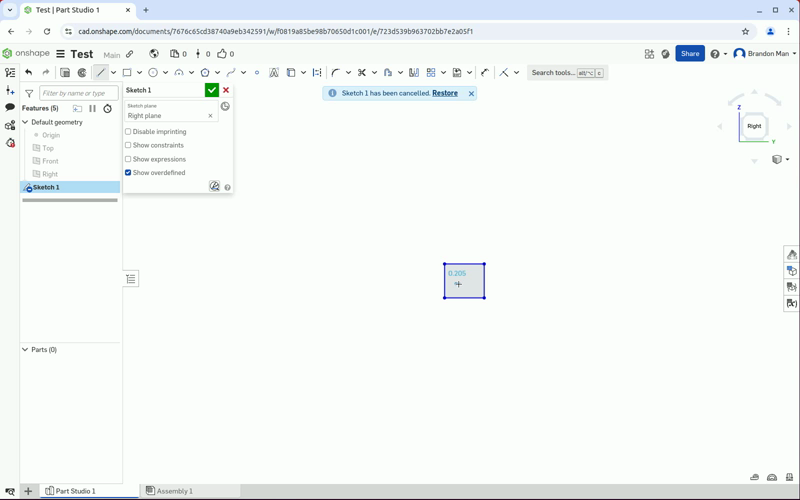
scroll(6)
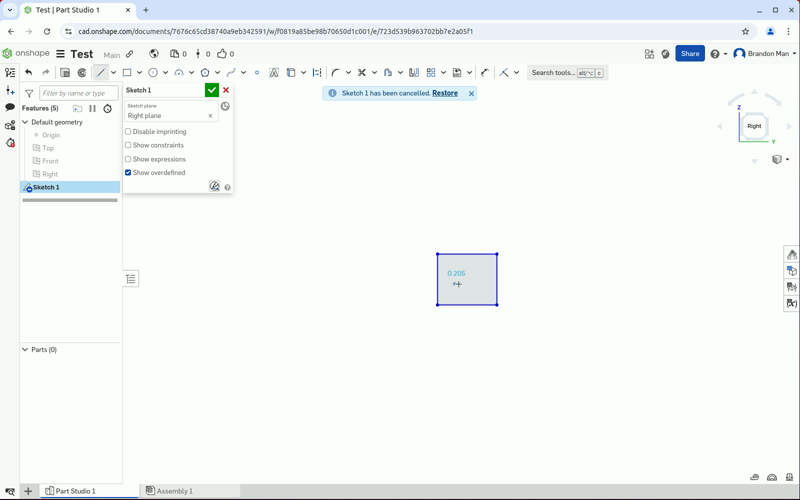
scroll(6)
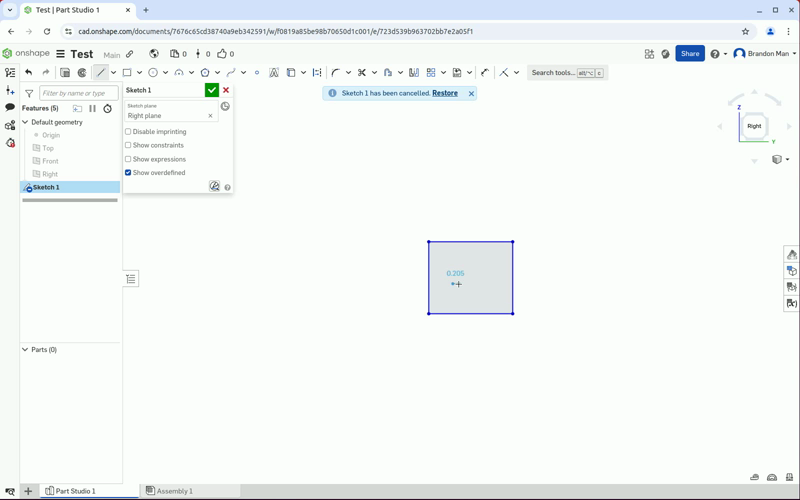
scroll(6)
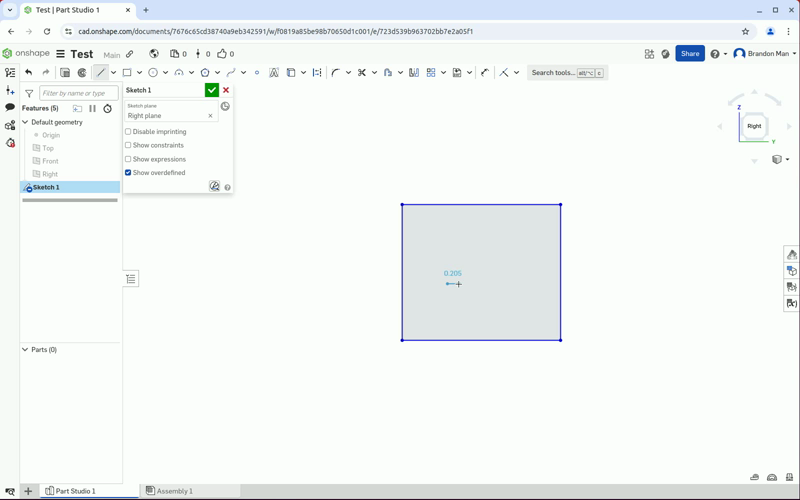
click(458, 283)
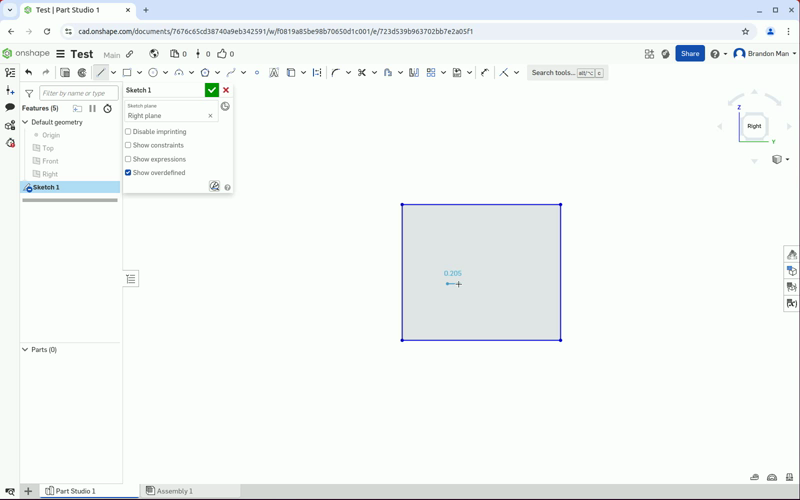
scroll(-6)
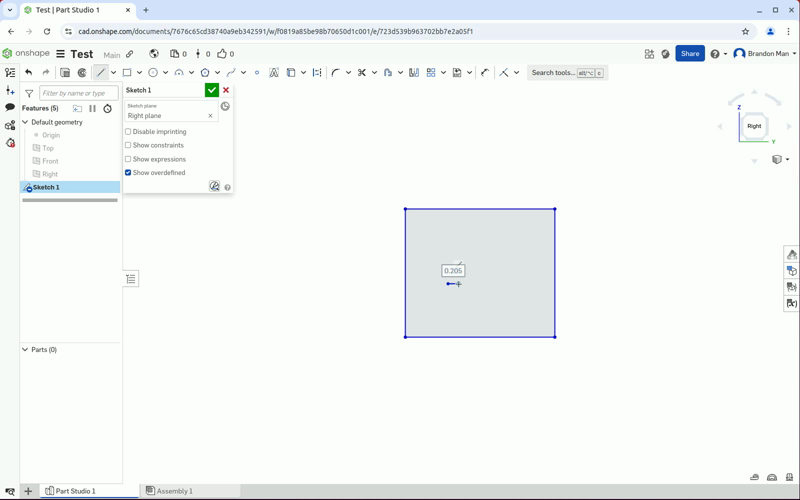
scroll(-6)
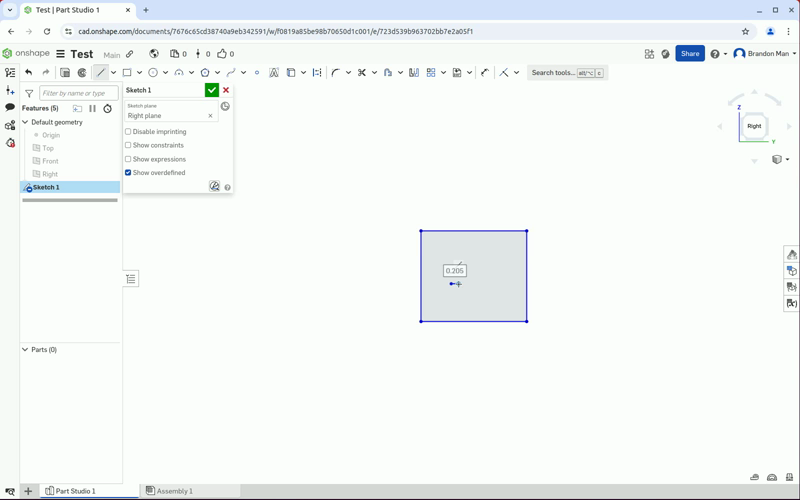
scroll(-6)
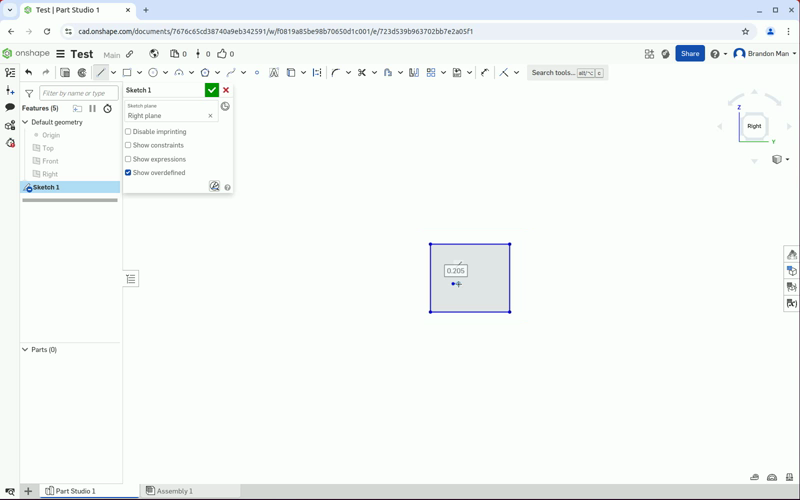
scroll(-6)
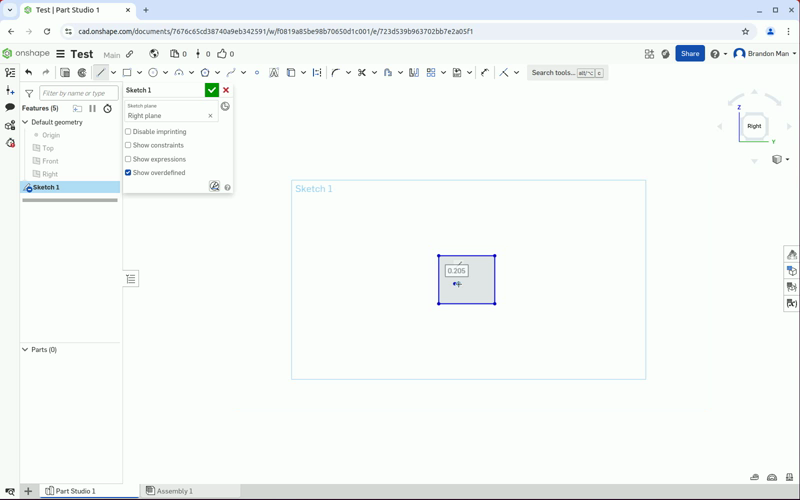
scroll(-6)
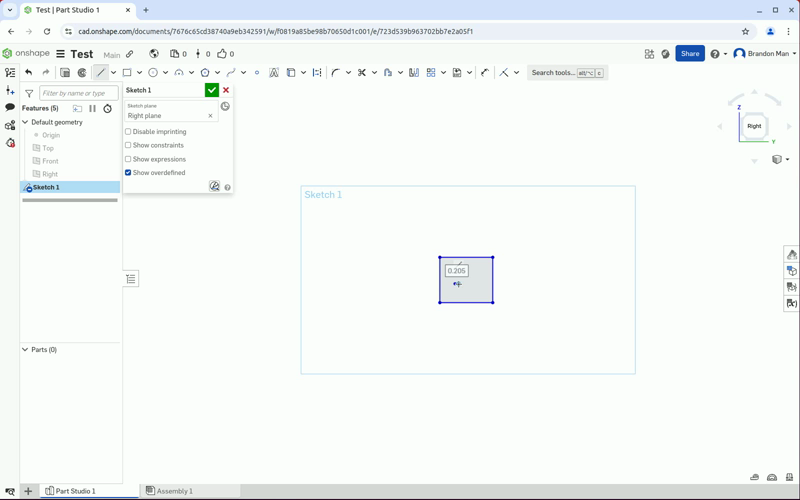
scroll(-6)
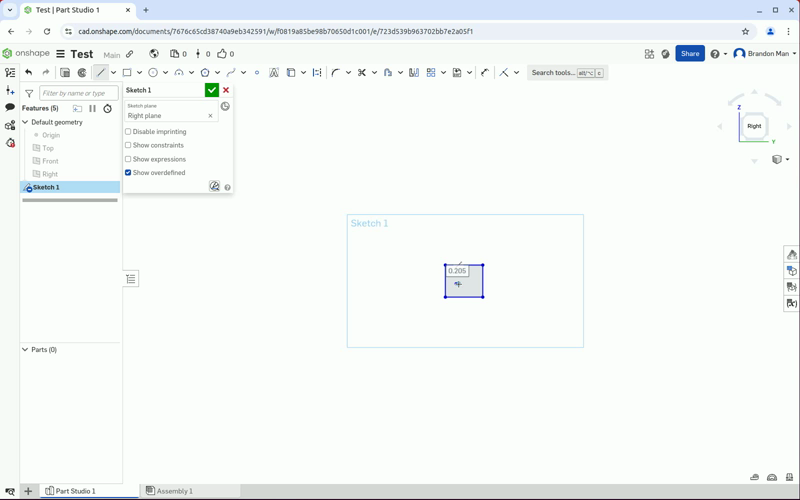
scroll(-6)
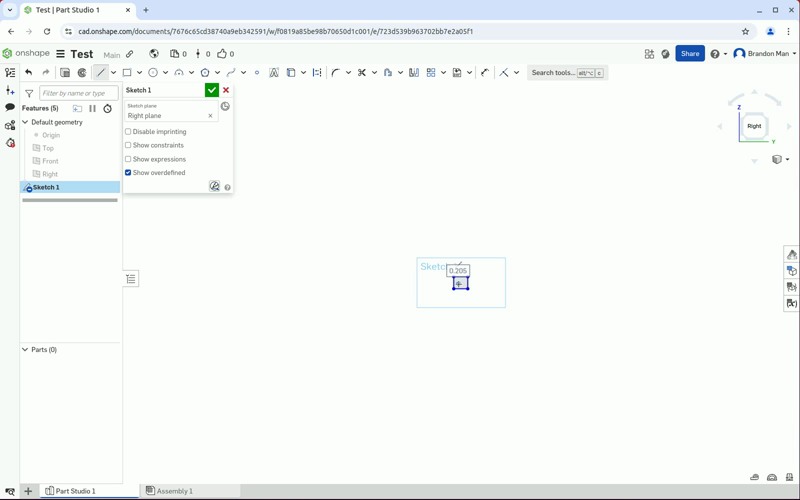
key_up(shift)
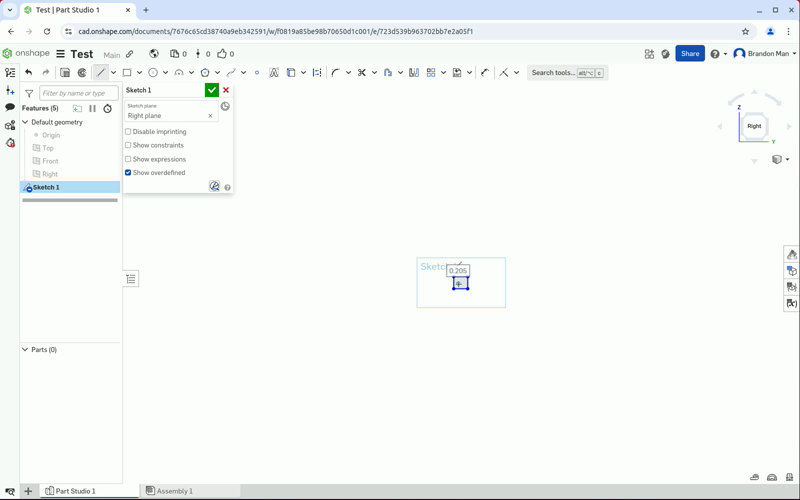
key_down(shift)
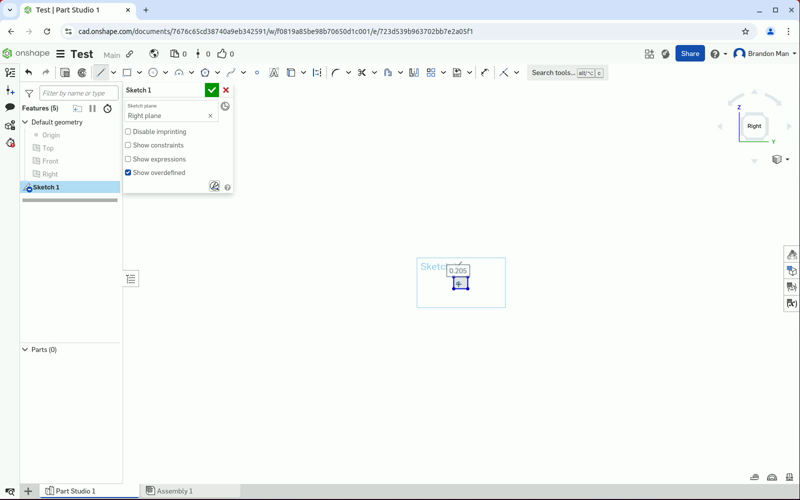
mouse_move(489, 283)
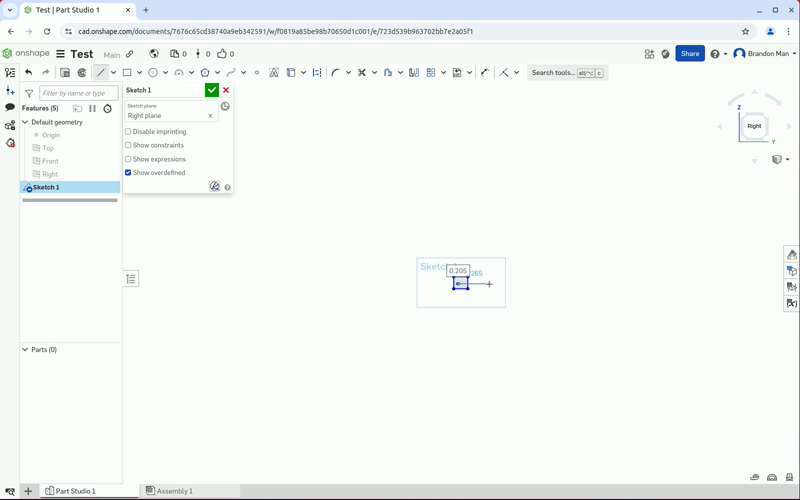
mouse_move(458, 284)
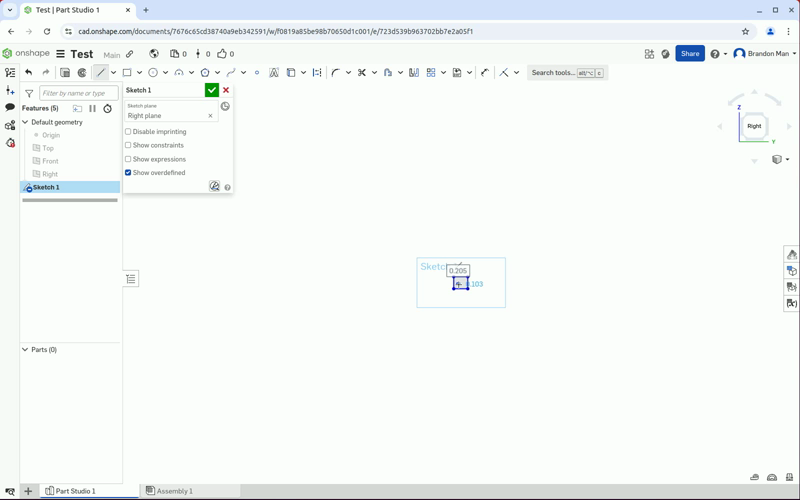
scroll(6)
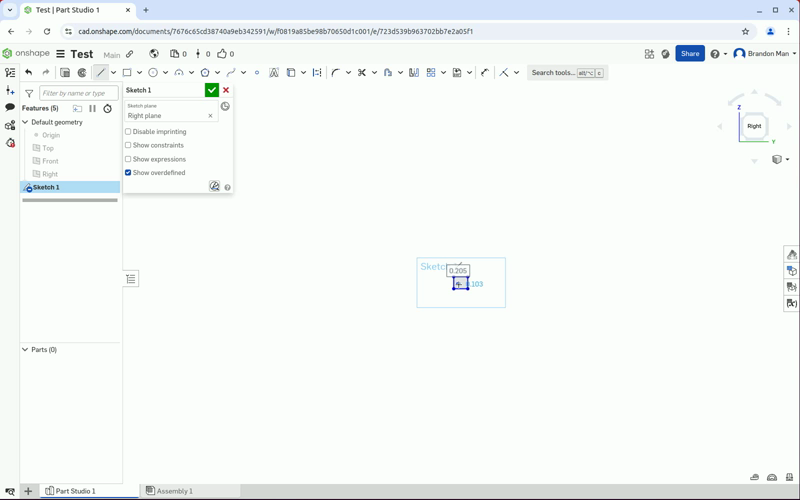
scroll(6)
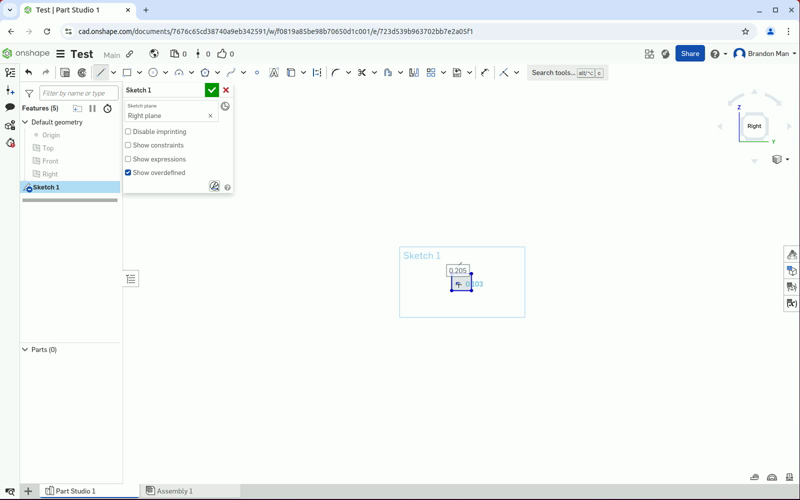
scroll(6)
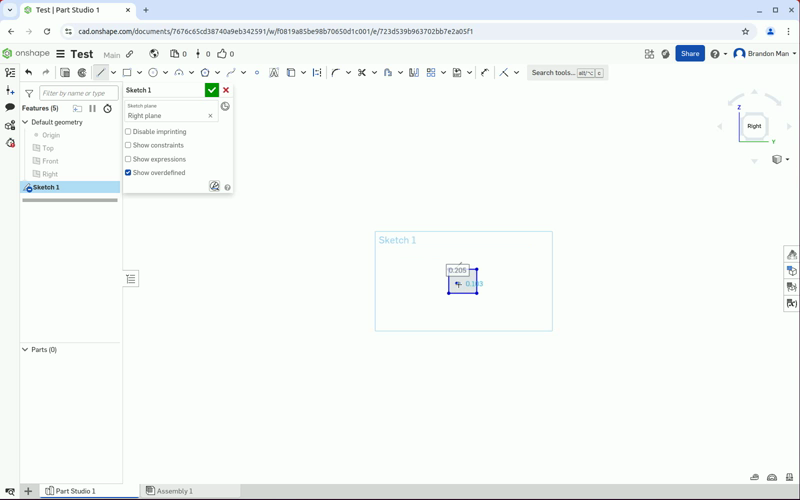
scroll(6)
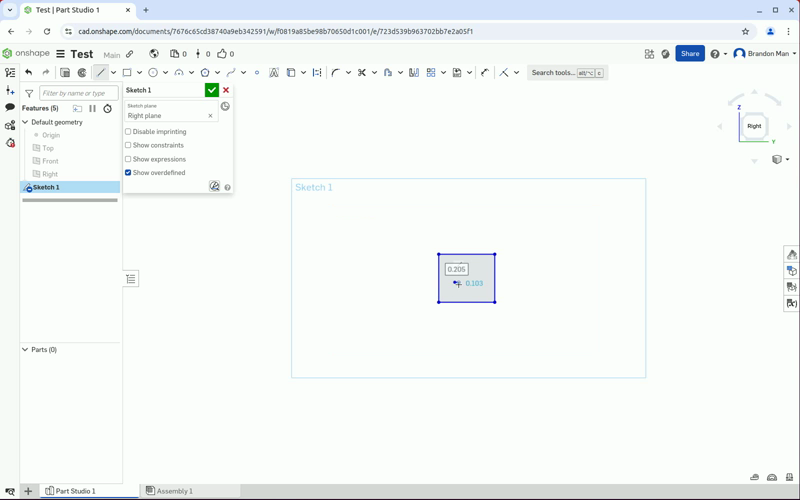
scroll(6)
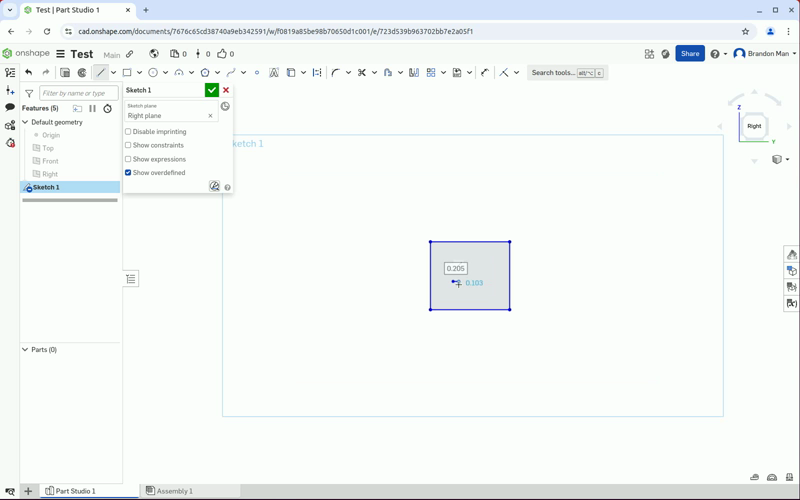
scroll(6)
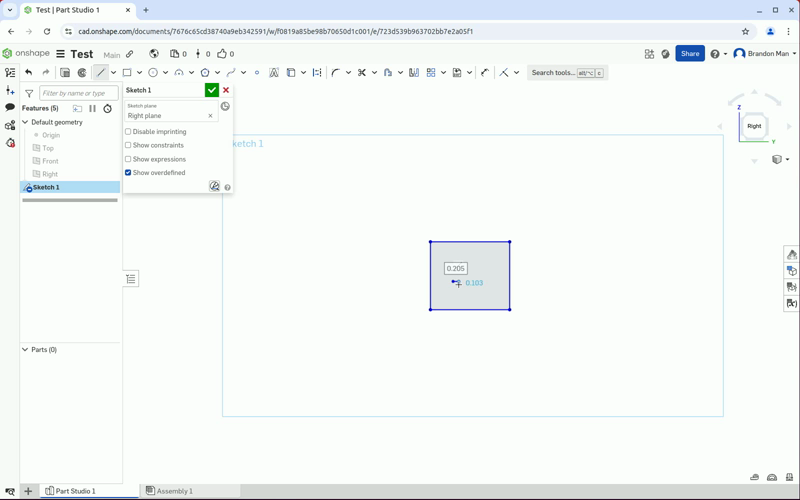
scroll(6)
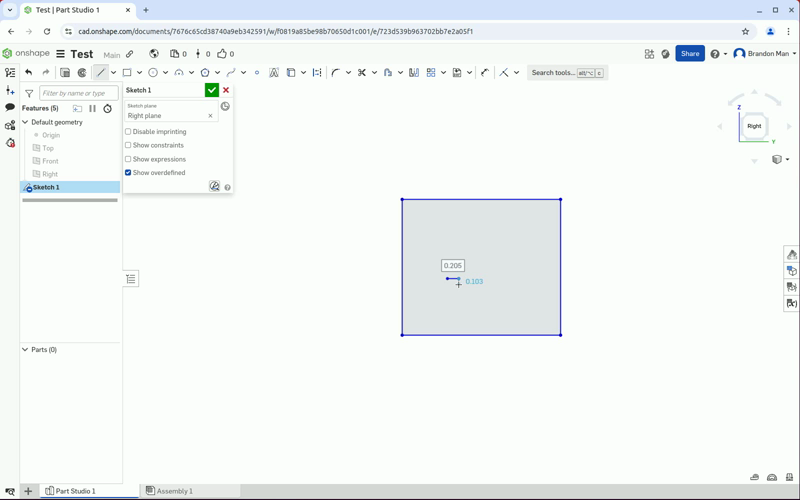
click(458, 284)
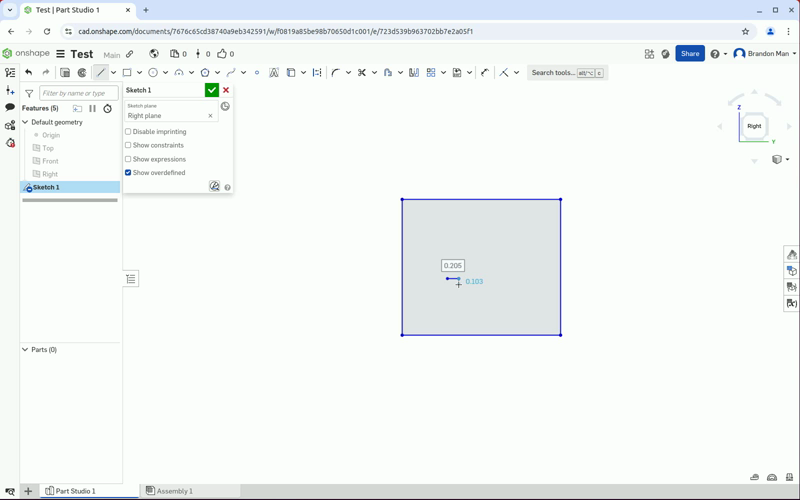
scroll(-6)
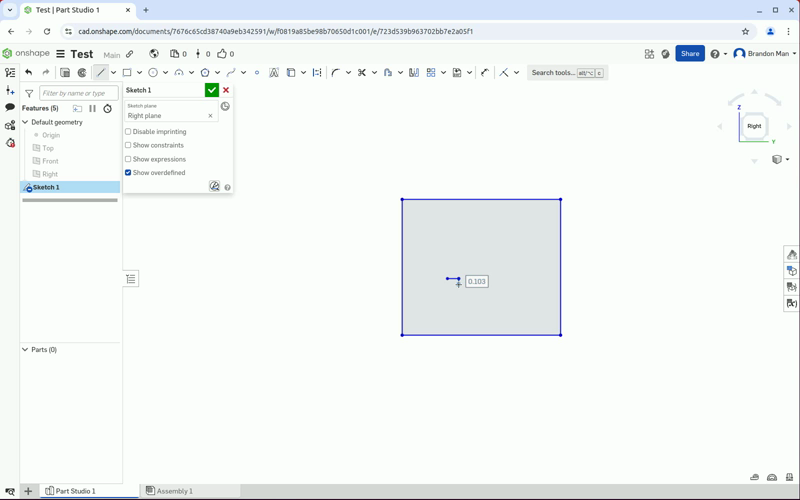
scroll(-6)
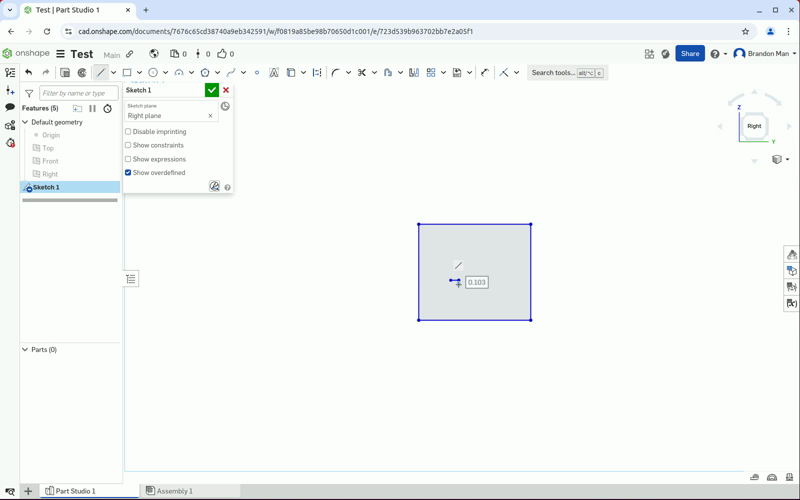
scroll(-6)
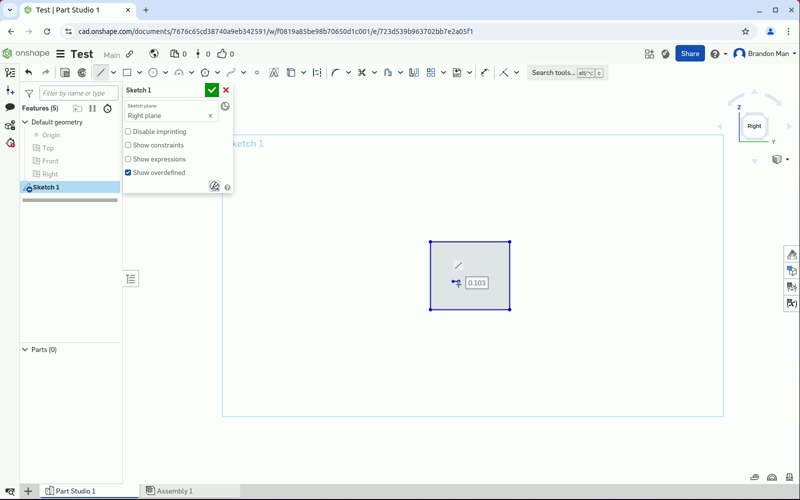
scroll(-6)
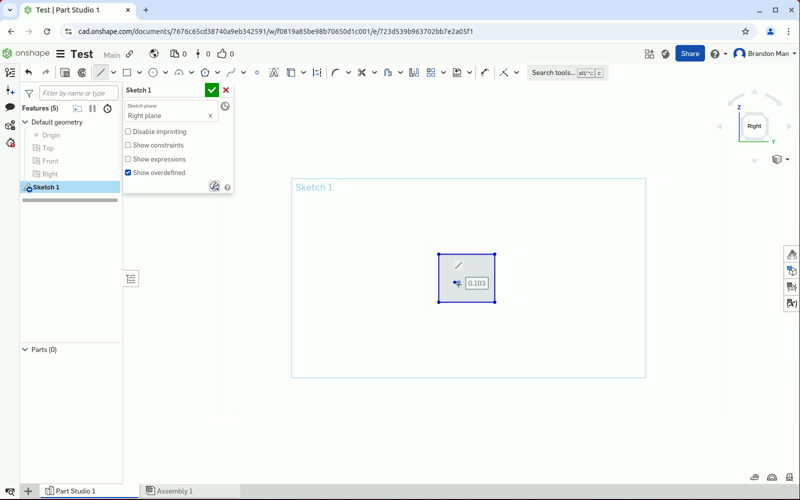
scroll(-6)
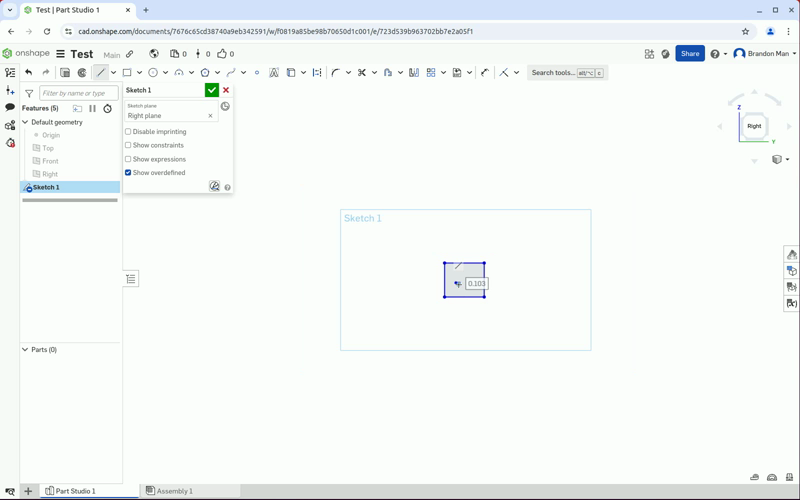
scroll(-6)
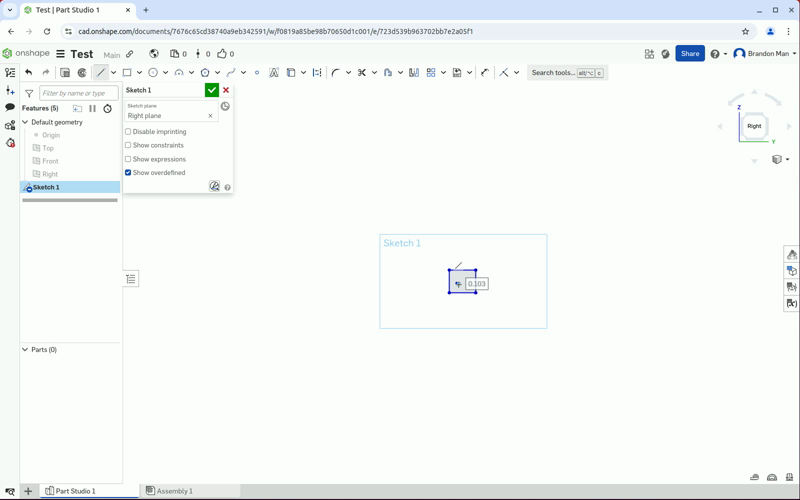
scroll(-6)
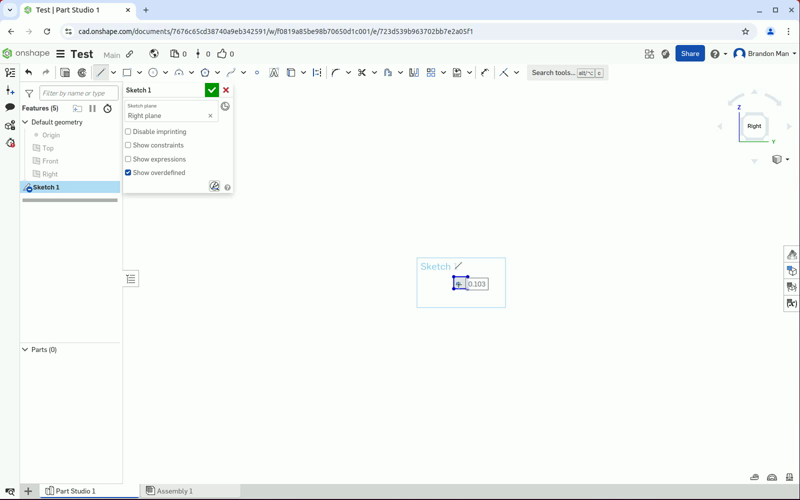
key_up(shift)
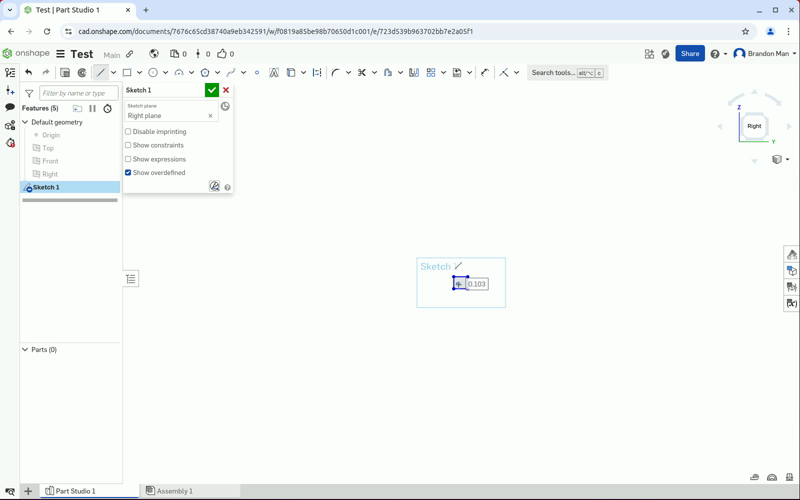
key_down(shift)
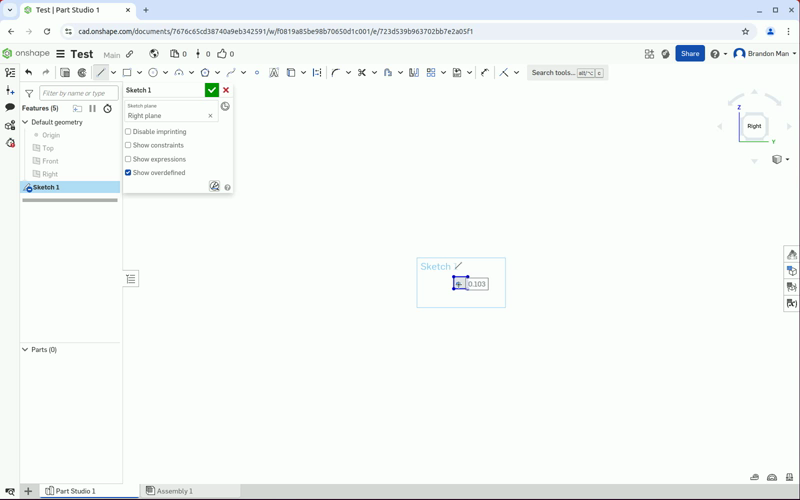
mouse_move(489, 284)
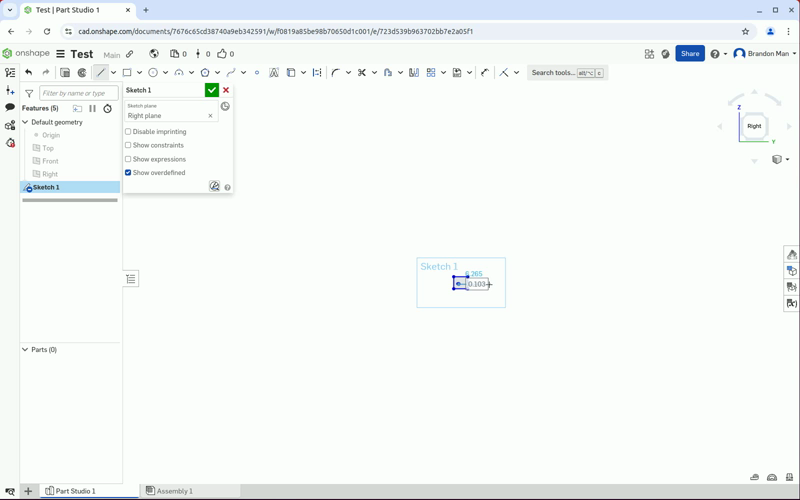
mouse_move(462, 284)
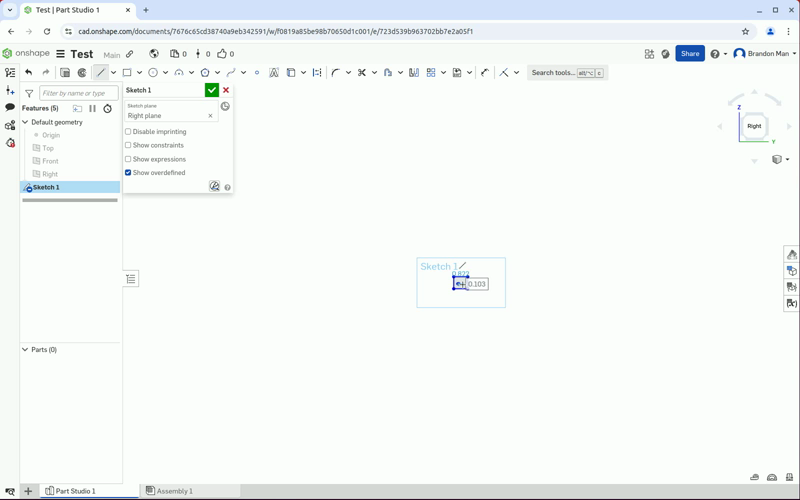
scroll(6)
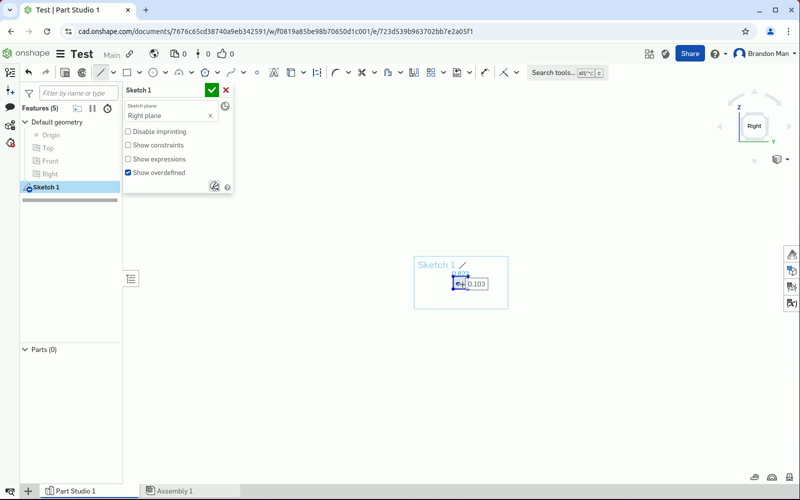
scroll(6)
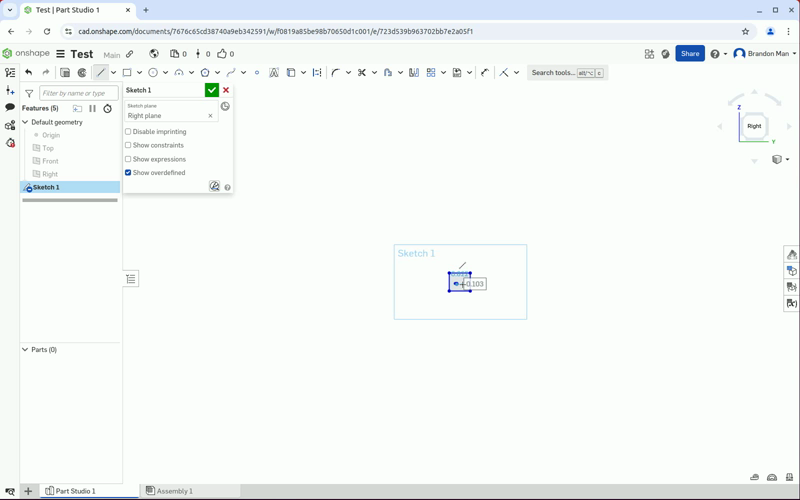
scroll(6)
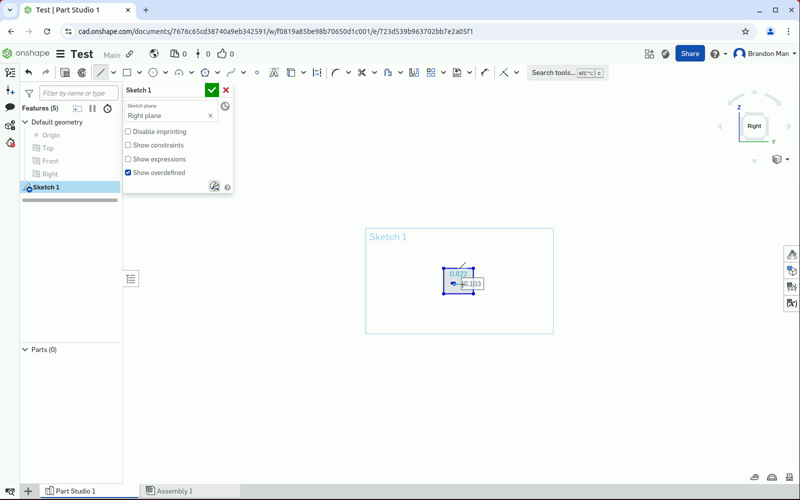
scroll(6)
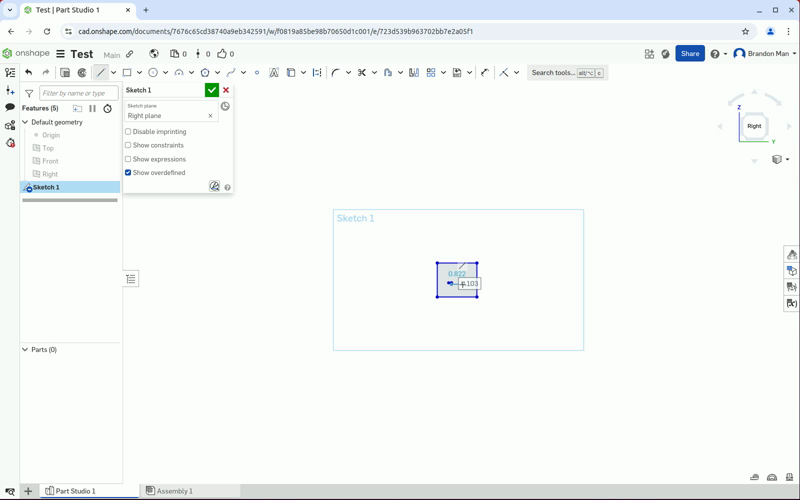
scroll(6)
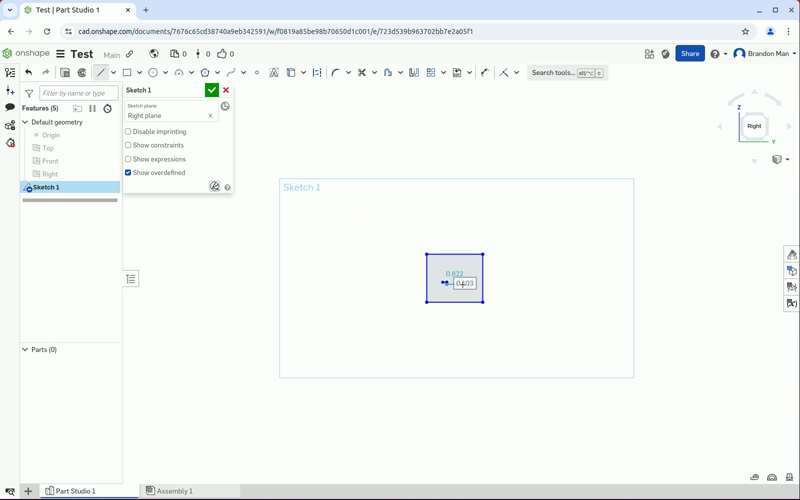
scroll(6)
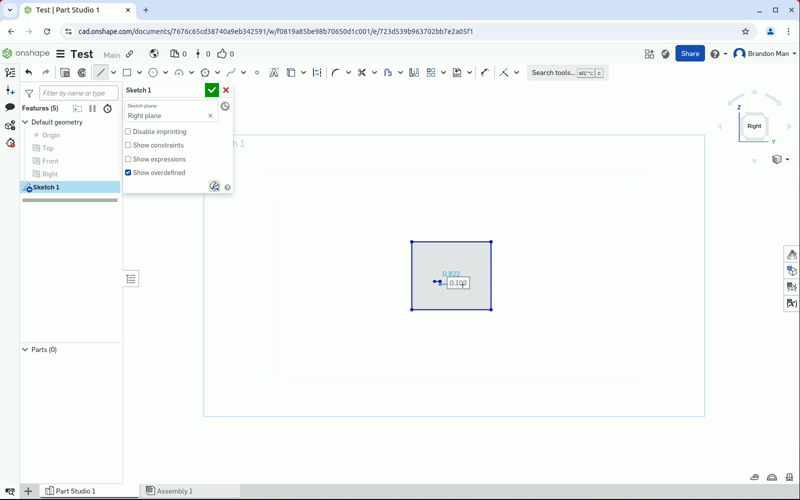
scroll(6)
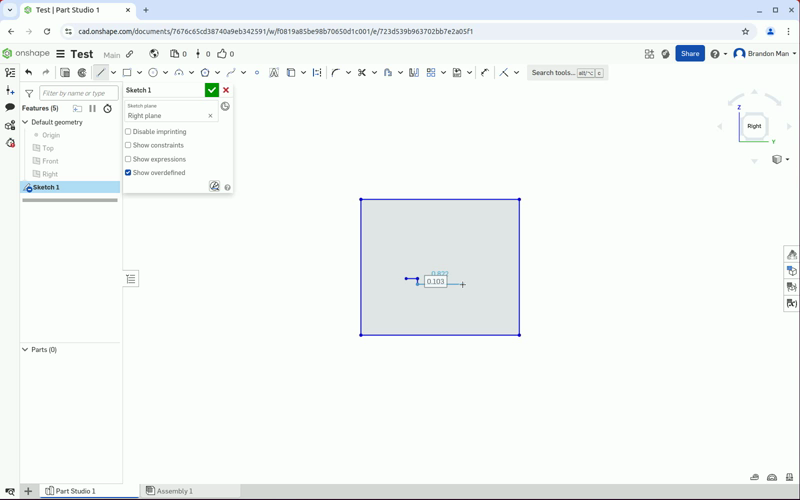
click(462, 284)
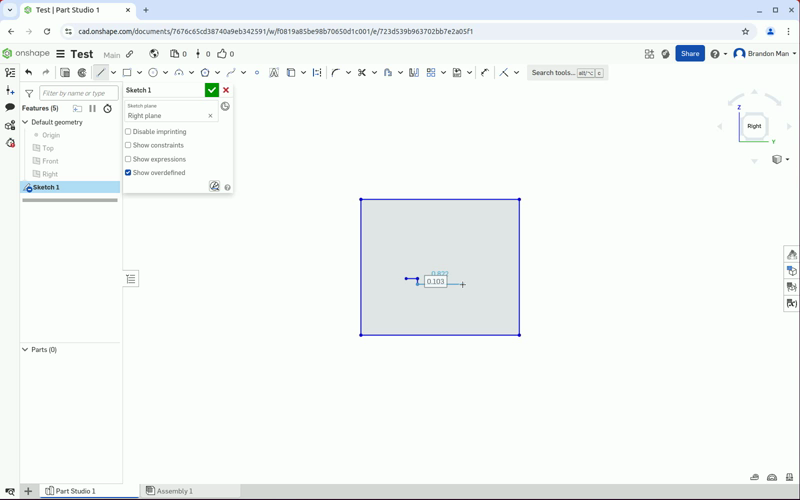
scroll(-6)
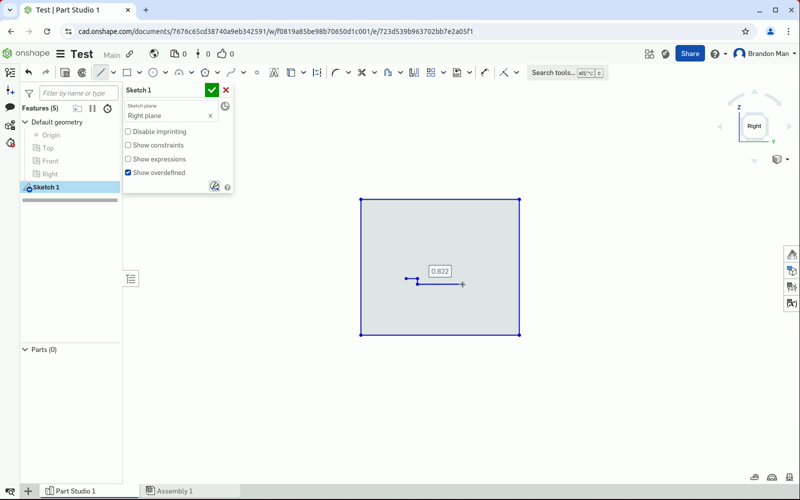
scroll(-6)
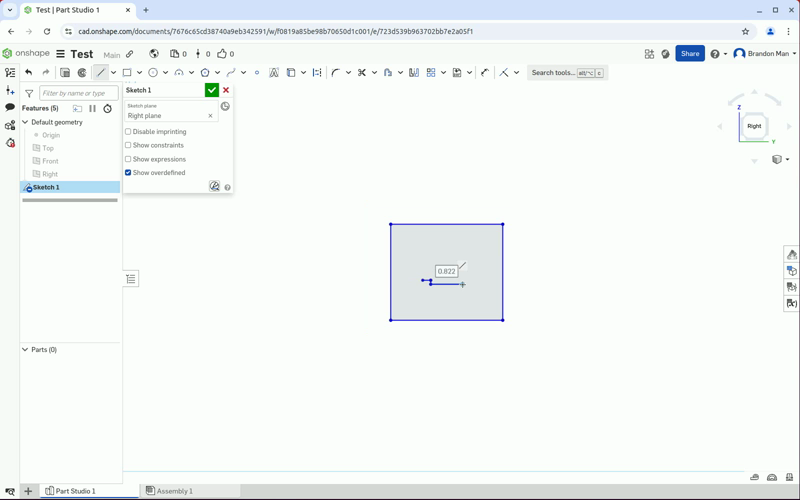
scroll(-6)
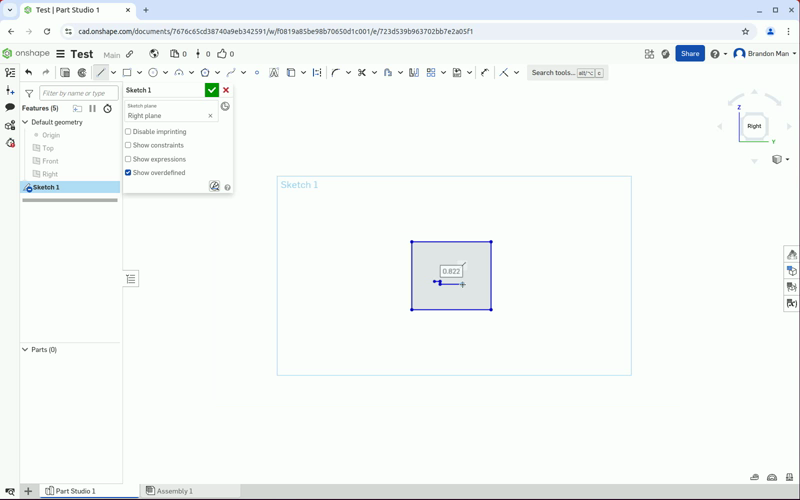
scroll(-6)
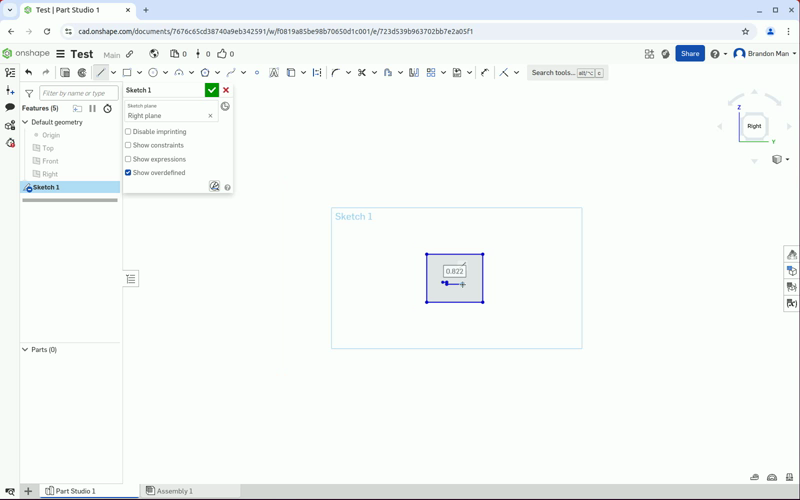
scroll(-6)
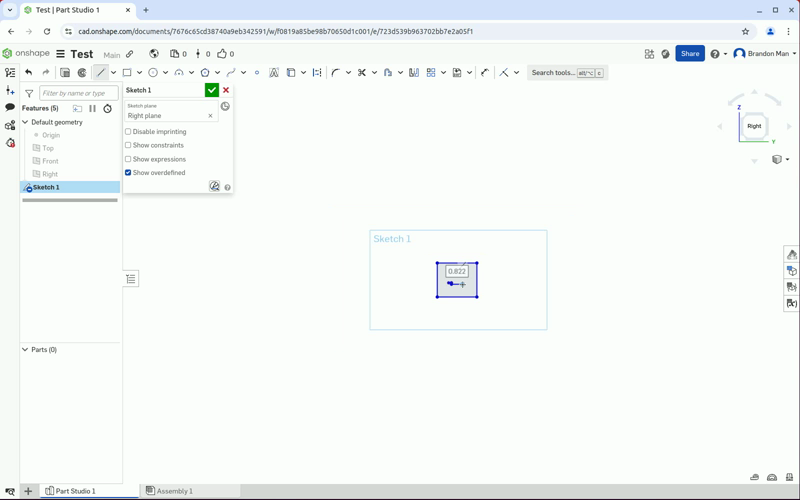
scroll(-6)
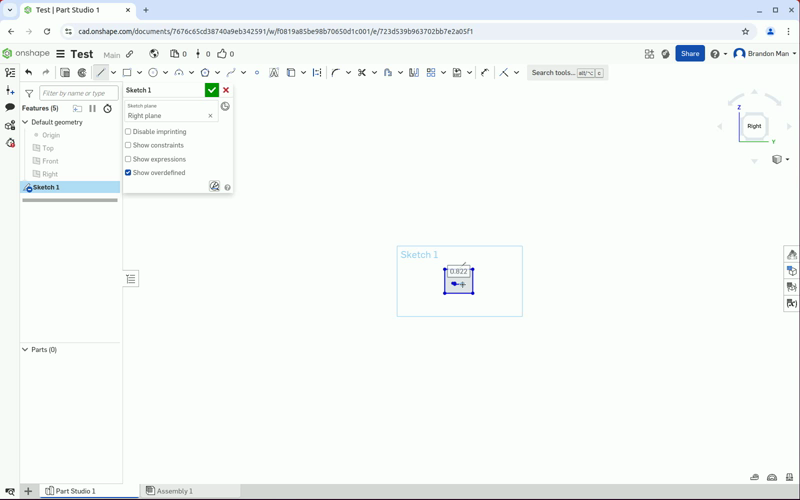
scroll(-6)
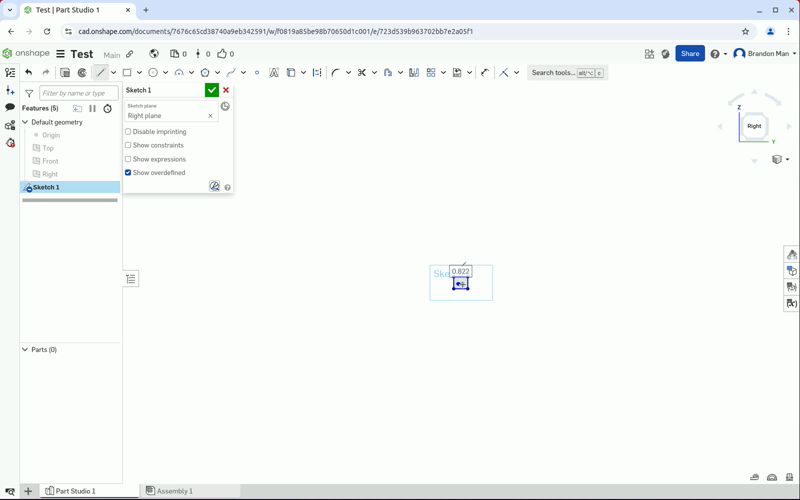
key_up(shift)
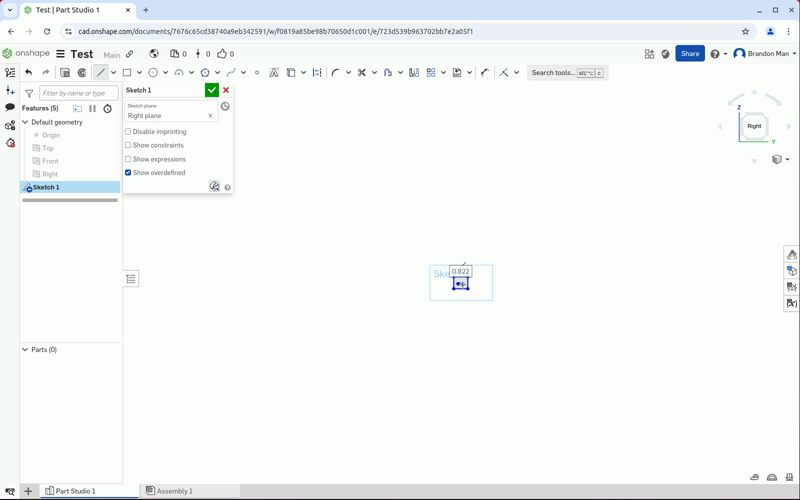
key_down(shift)
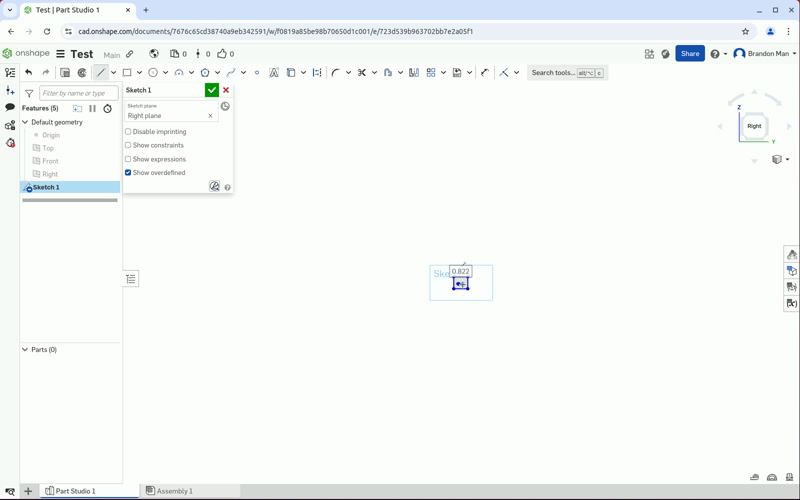
mouse_move(492, 284)
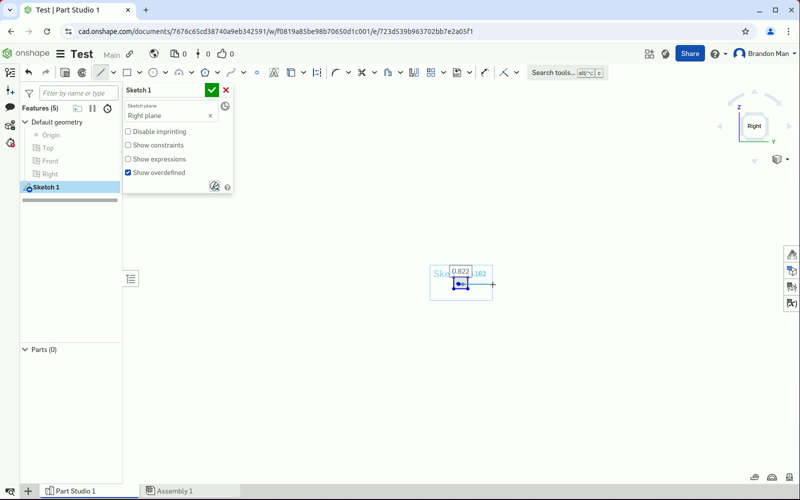
mouse_move(462, 283)
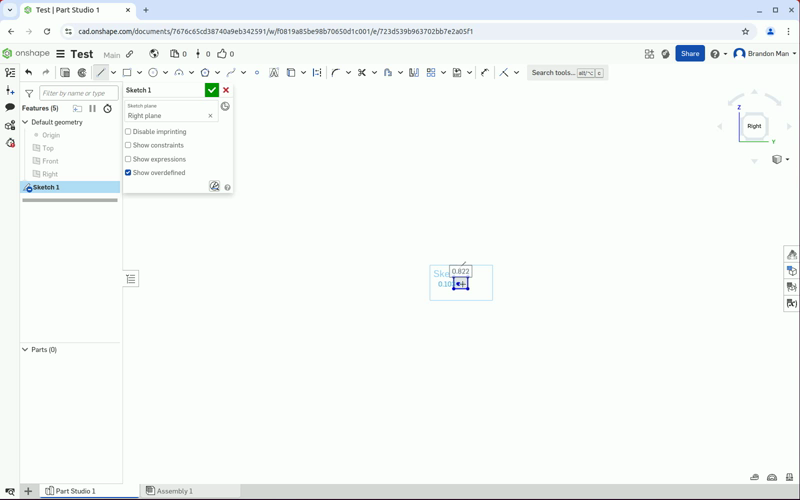
scroll(6)
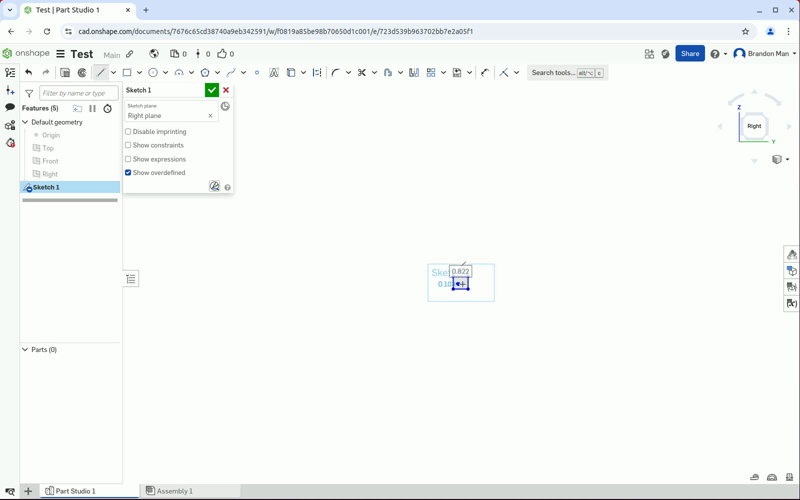
scroll(6)
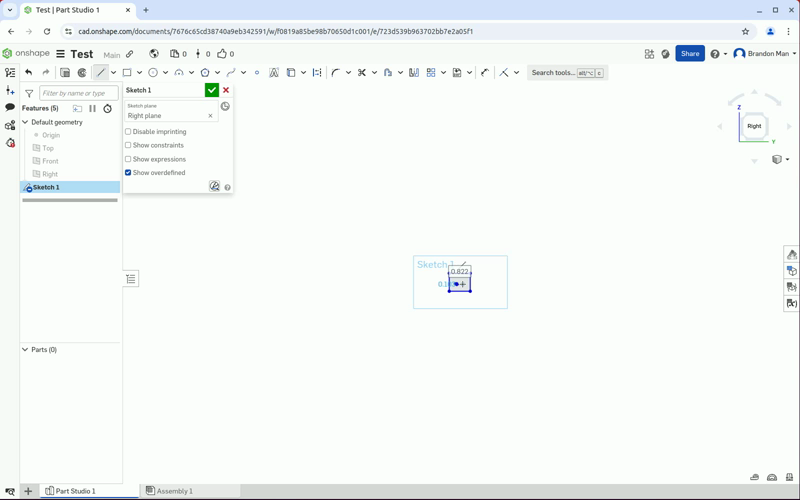
scroll(6)
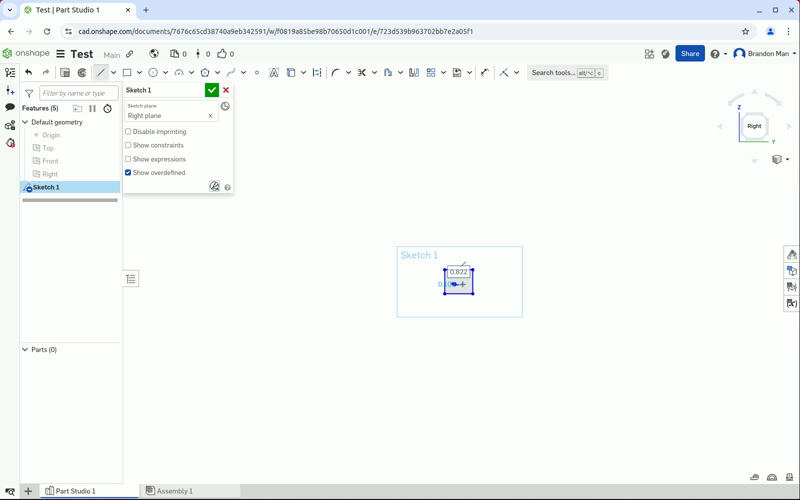
scroll(6)
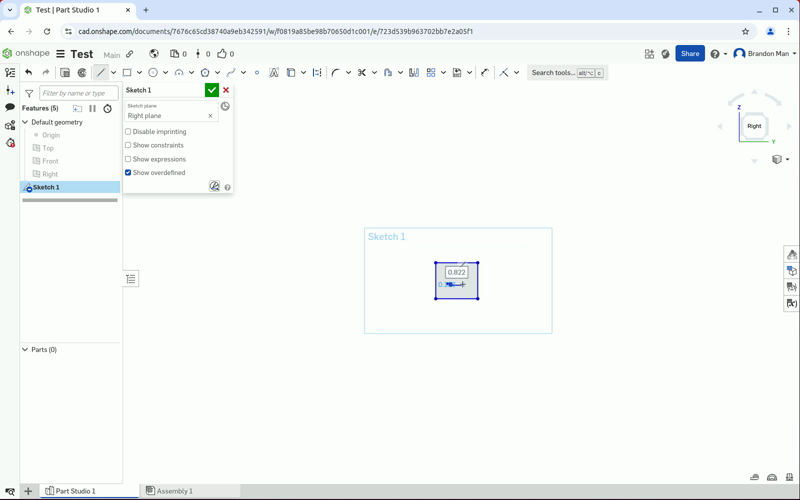
scroll(6)
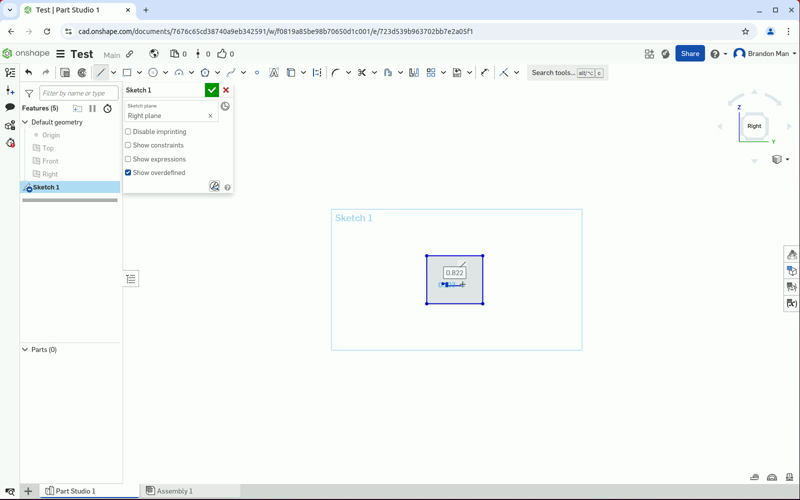
scroll(6)
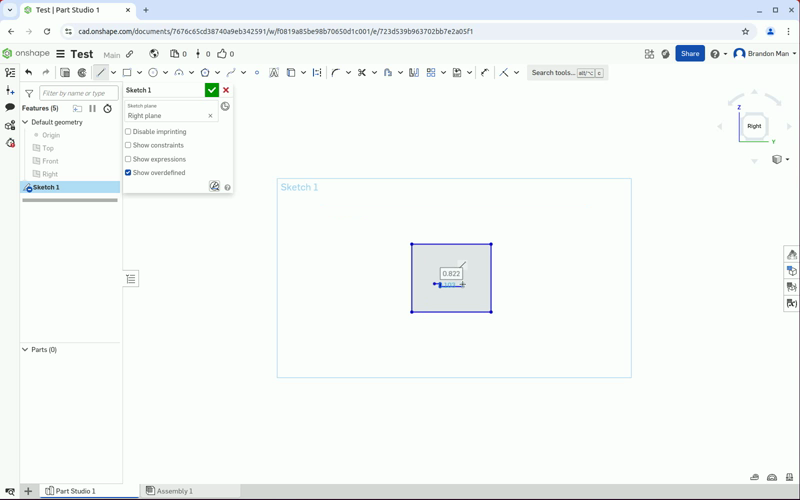
scroll(6)
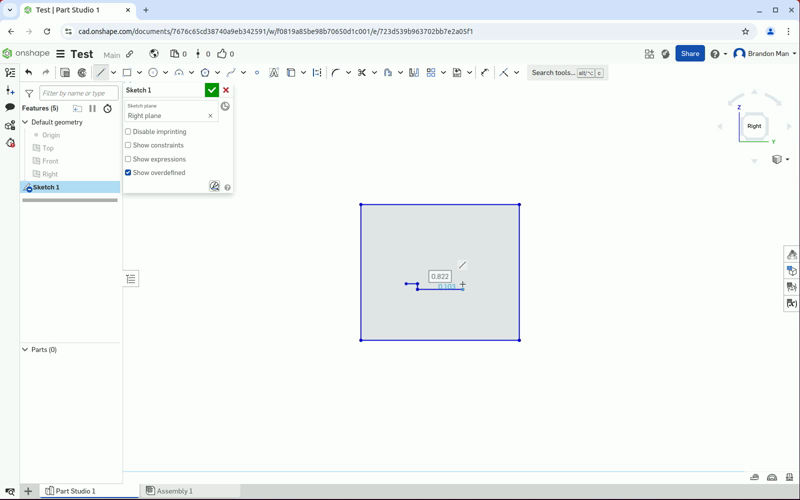
click(462, 283)
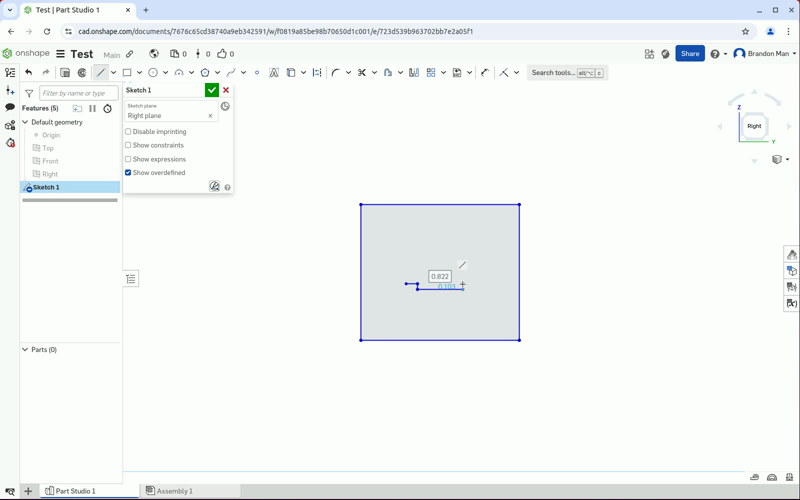
scroll(-6)
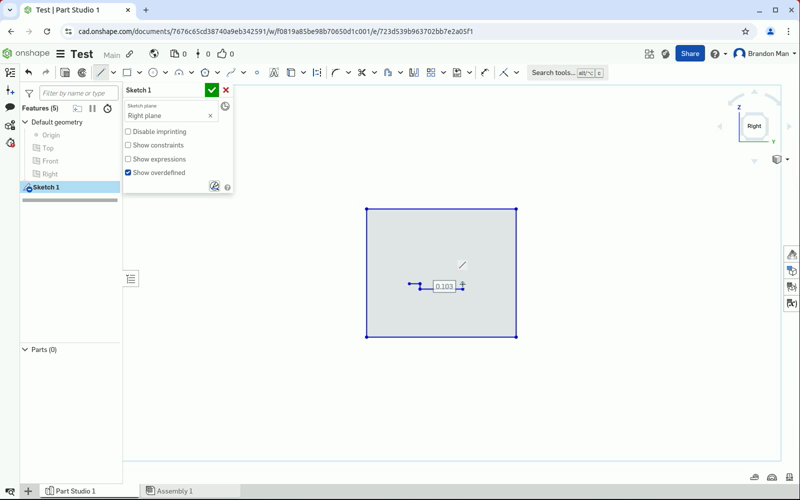
scroll(-6)
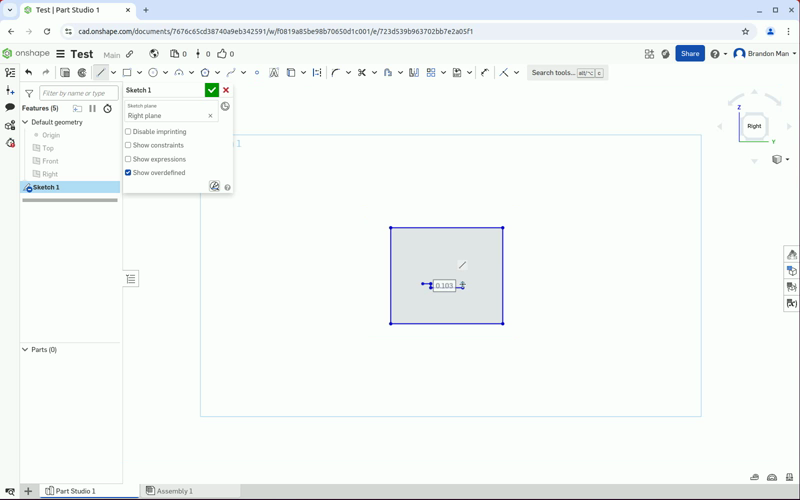
scroll(-6)
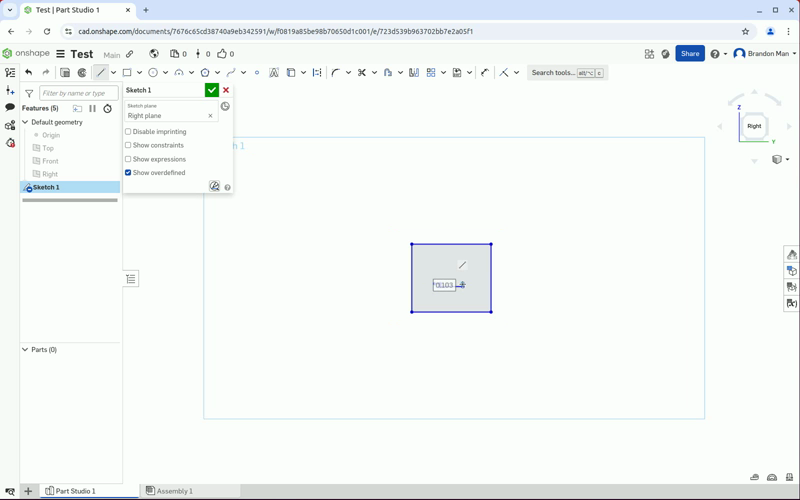
scroll(-6)
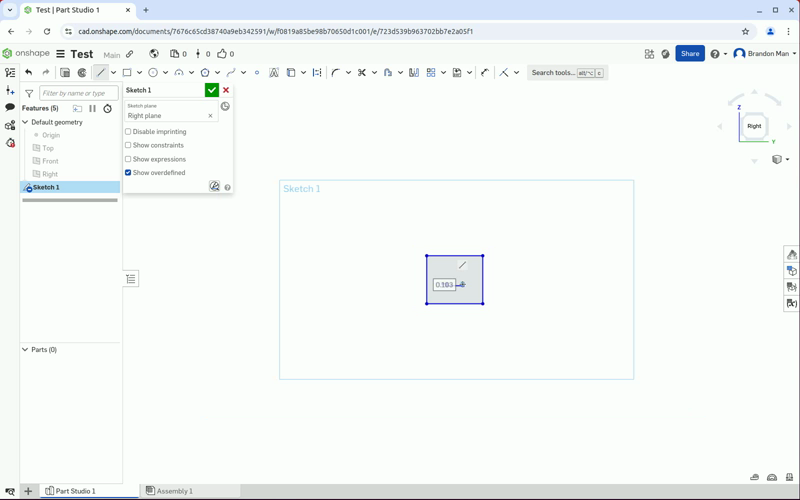
scroll(-6)
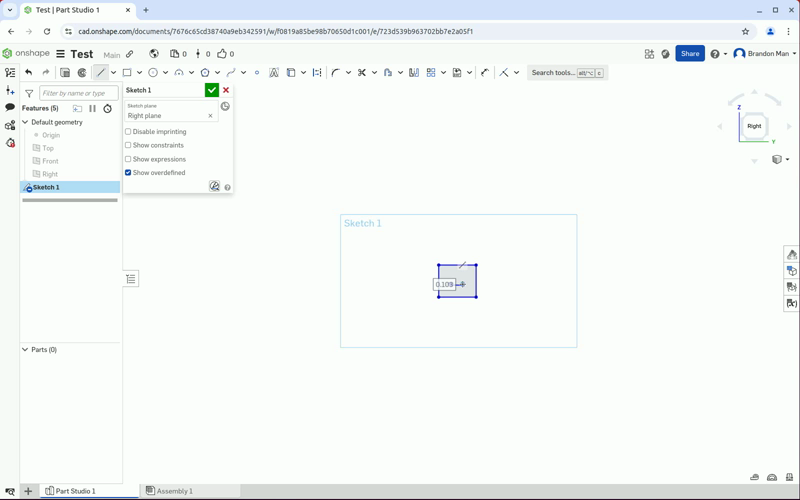
scroll(-6)
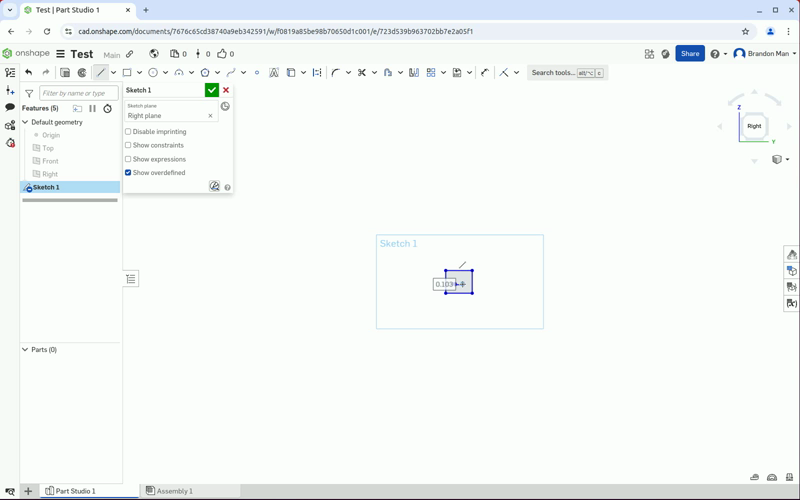
scroll(-6)
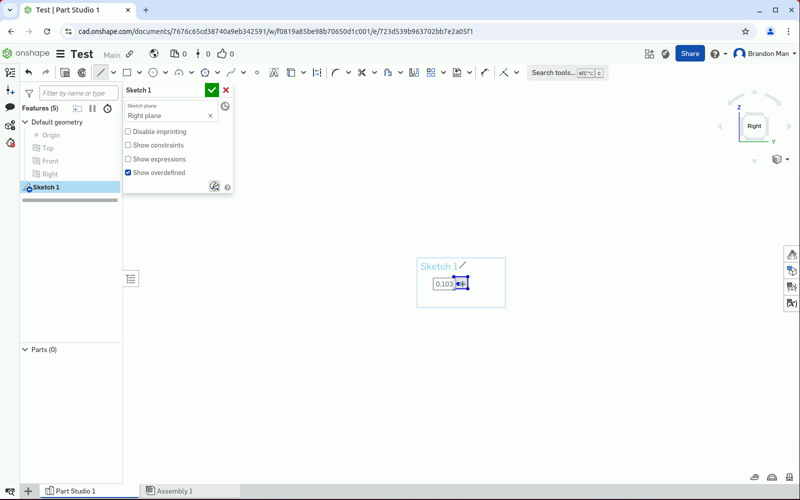
key_up(shift)
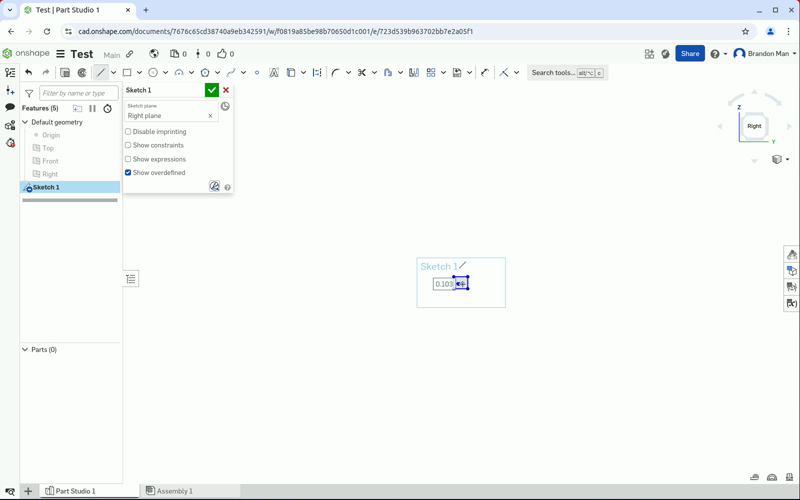
key_down(shift)
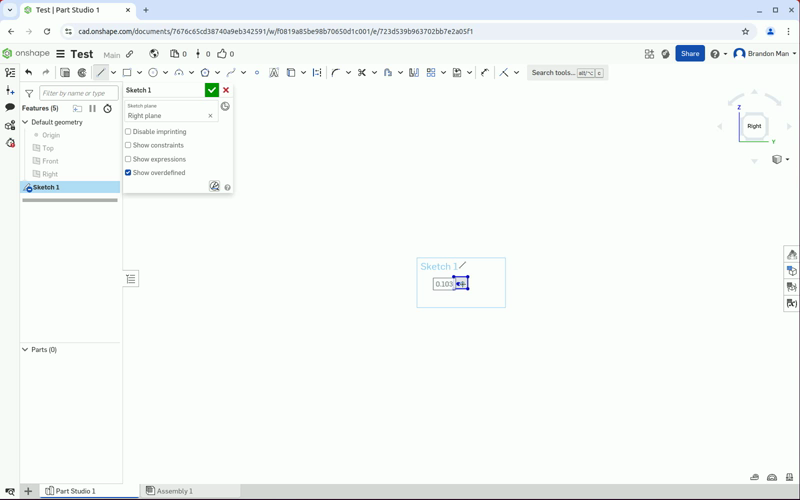
mouse_move(492, 283)
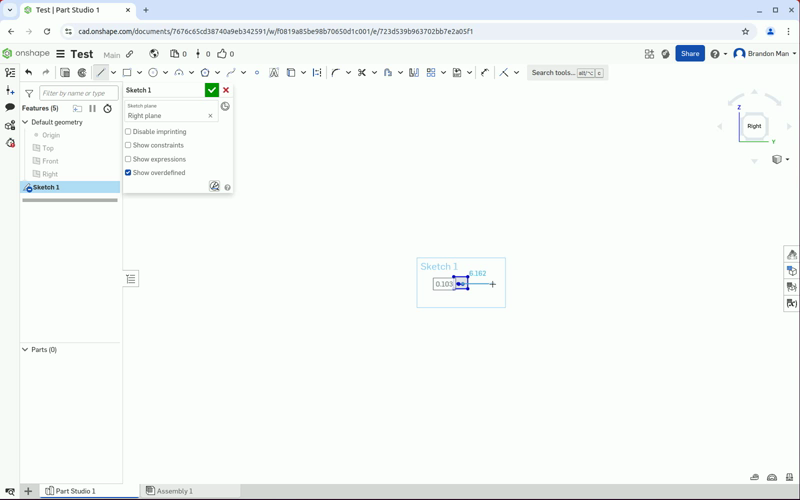
mouse_move(464, 283)
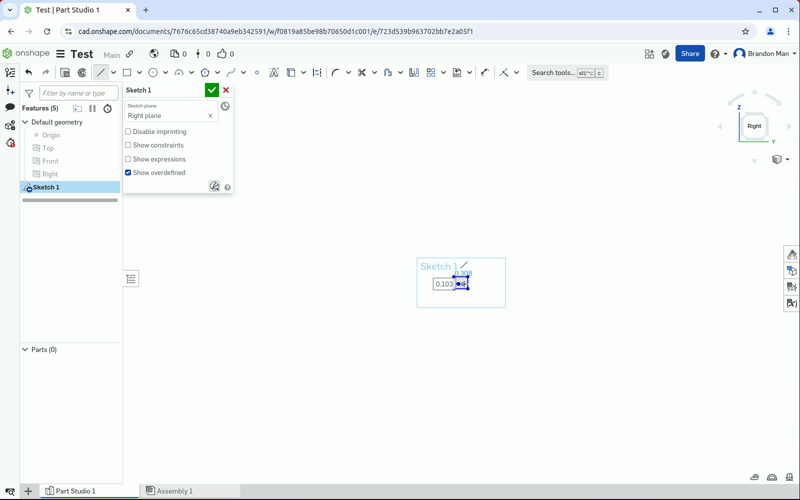
scroll(6)
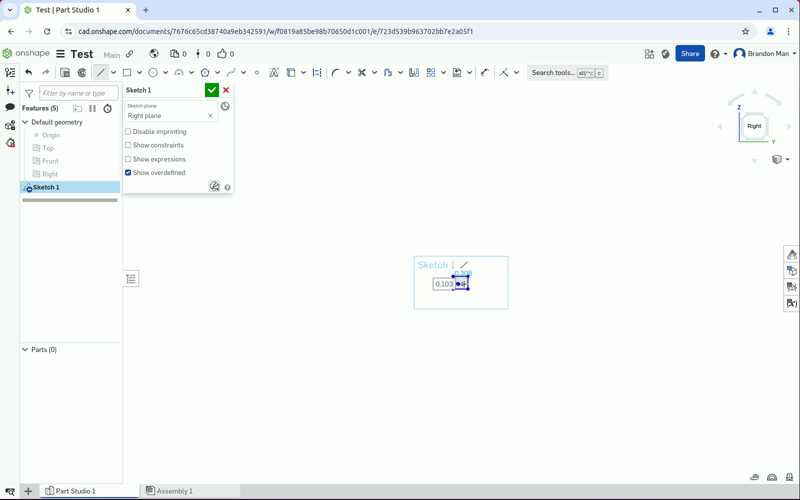
scroll(6)
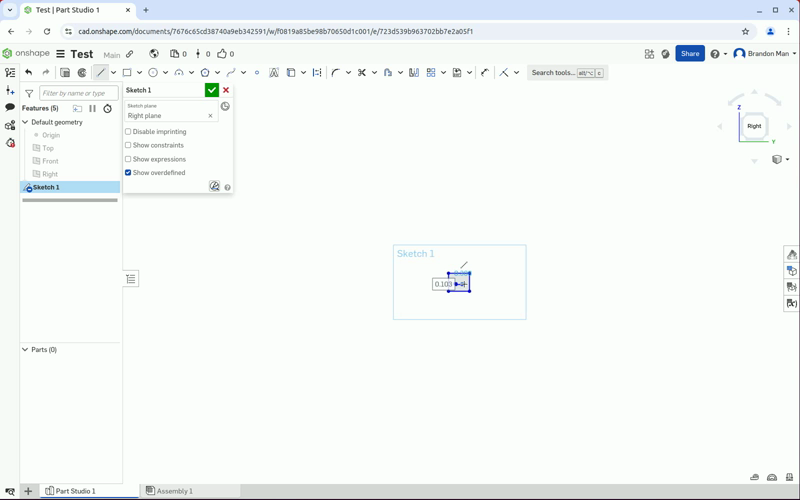
scroll(6)
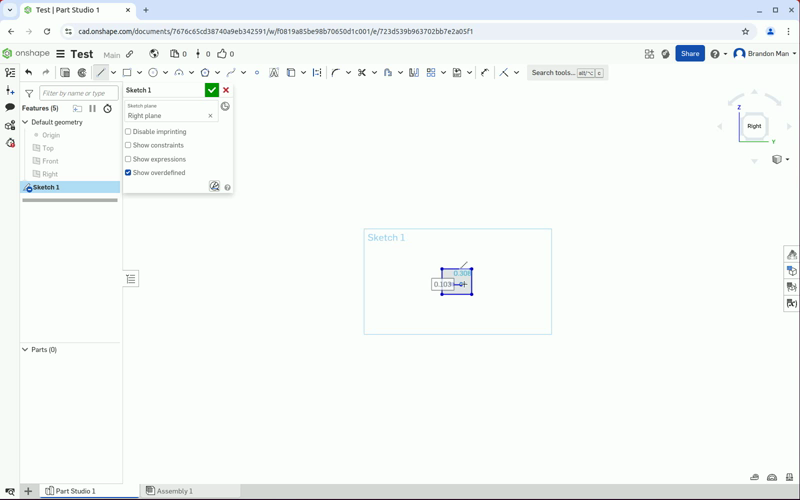
scroll(6)
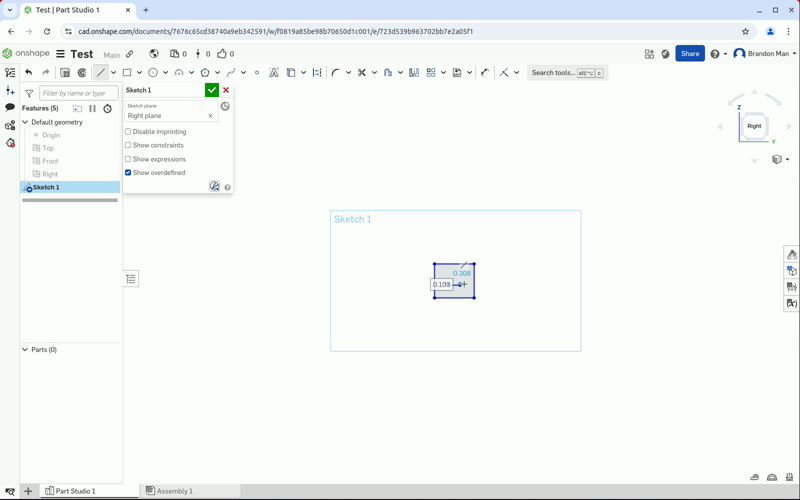
scroll(6)
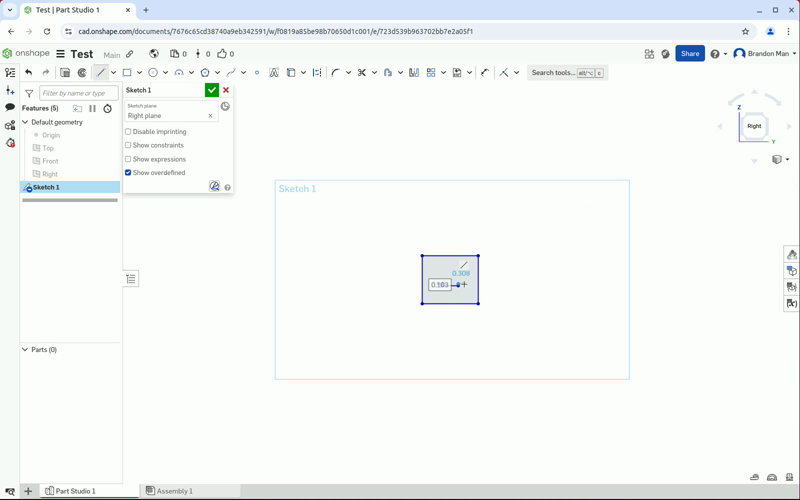
scroll(6)
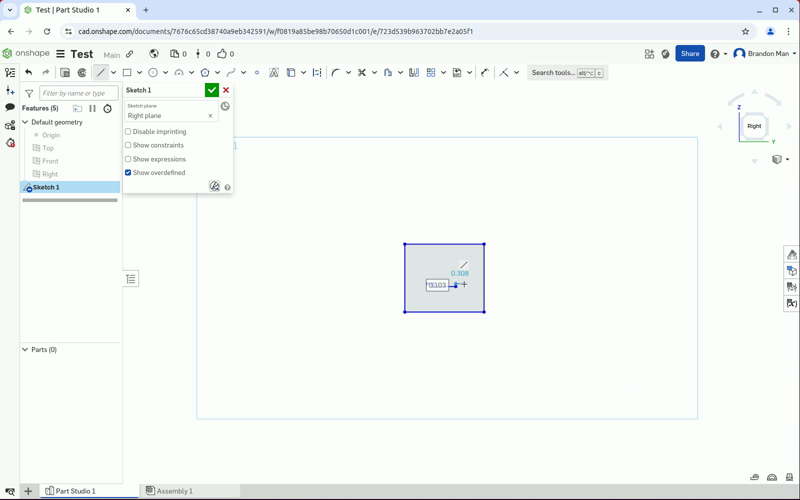
scroll(6)
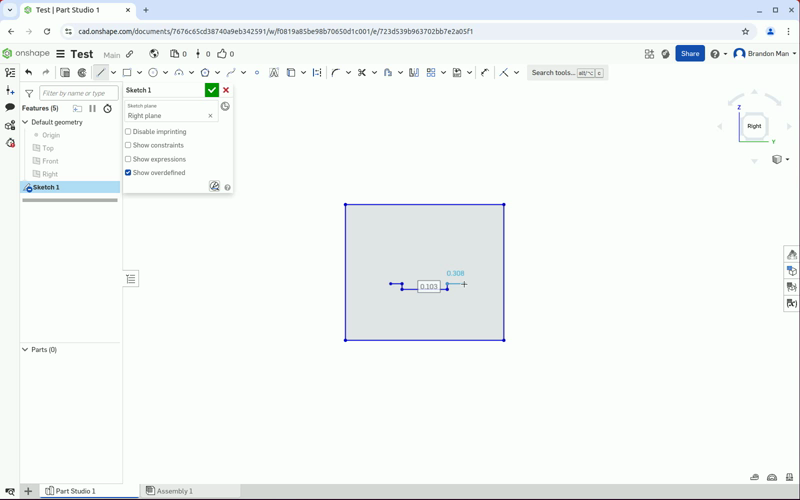
click(464, 283)
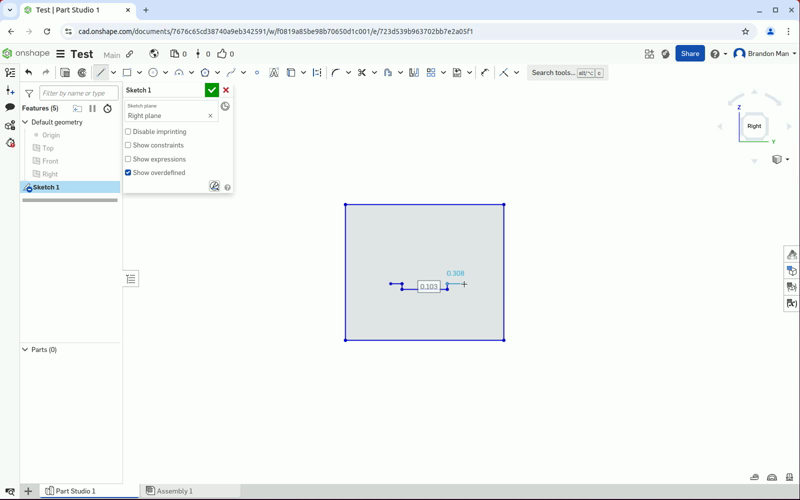
scroll(-6)
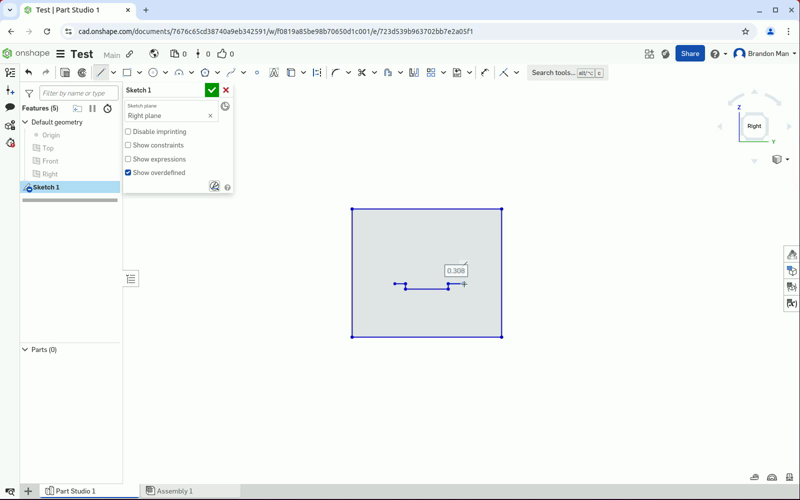
scroll(-6)
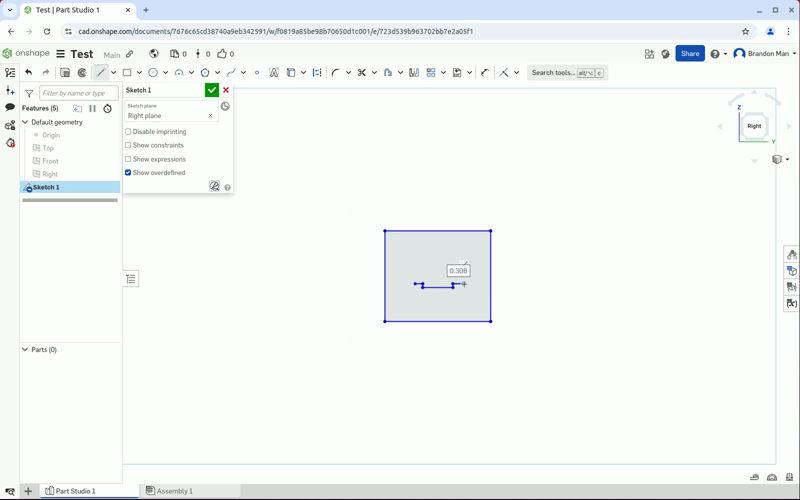
scroll(-6)
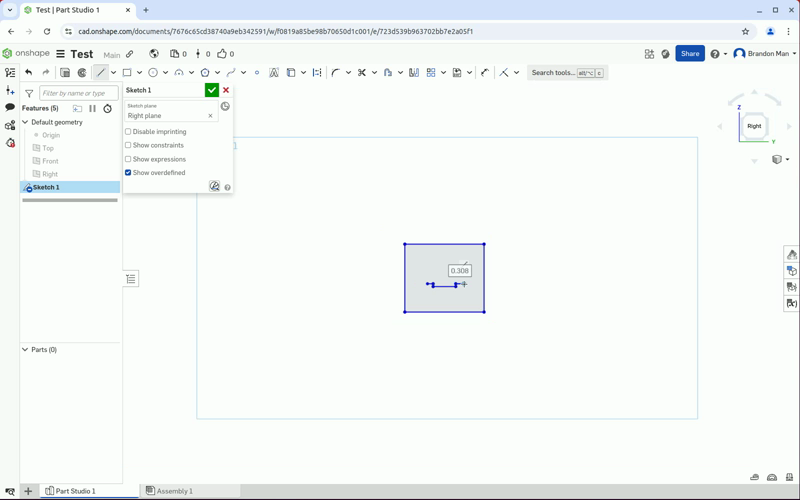
scroll(-6)
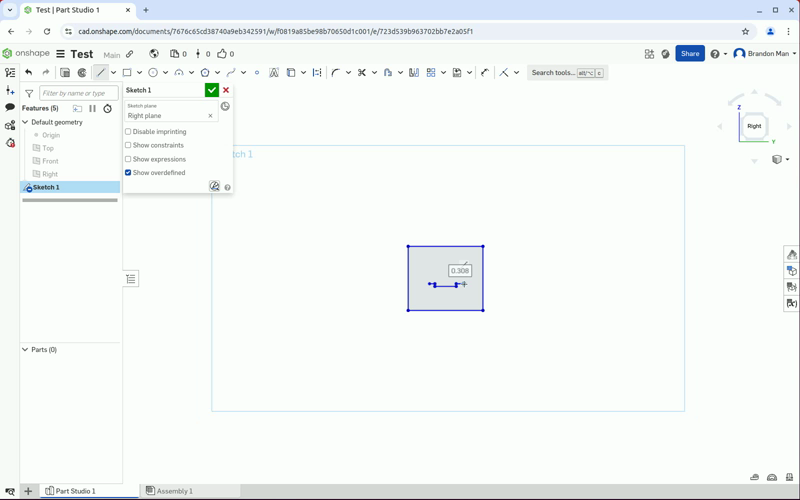
scroll(-6)
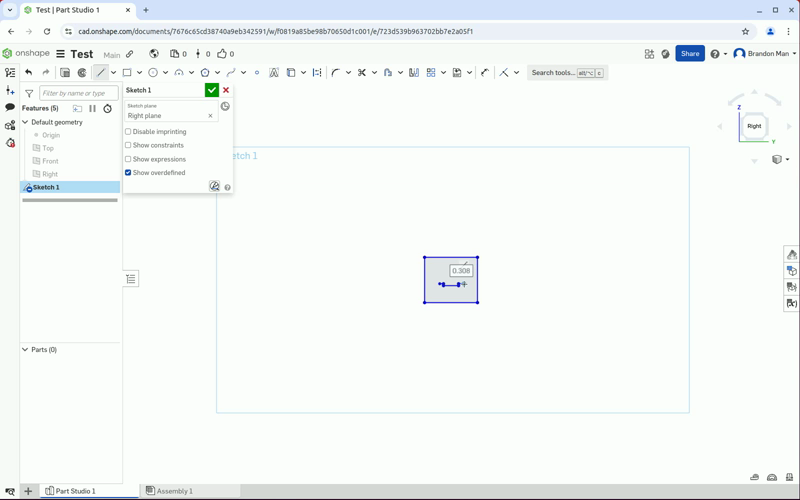
scroll(-6)
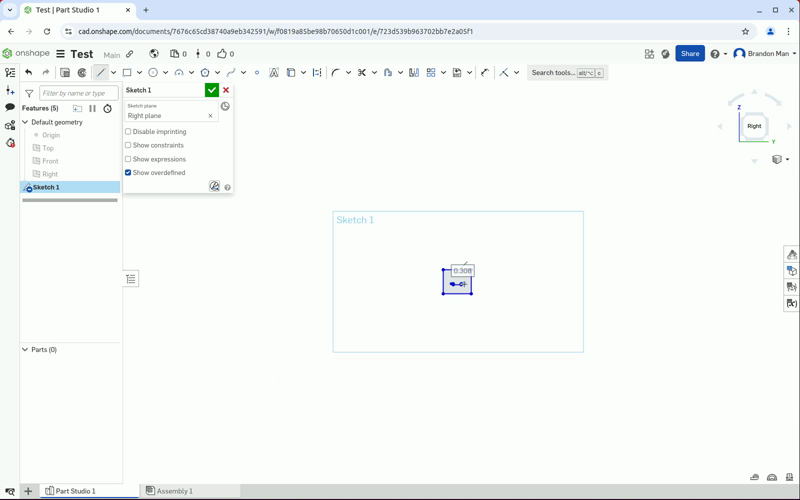
scroll(-6)
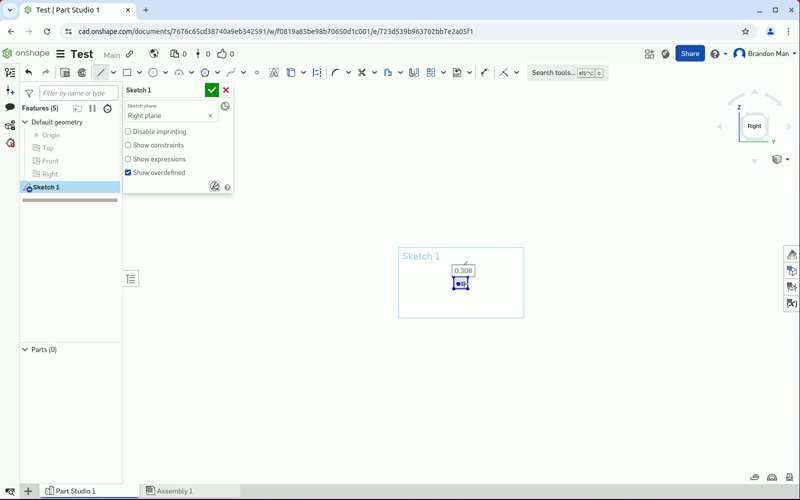
key_up(shift)
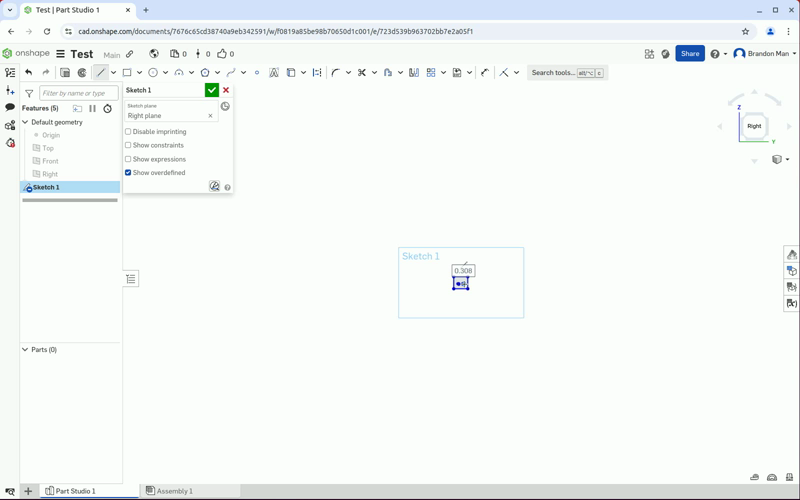
key_down(shift)
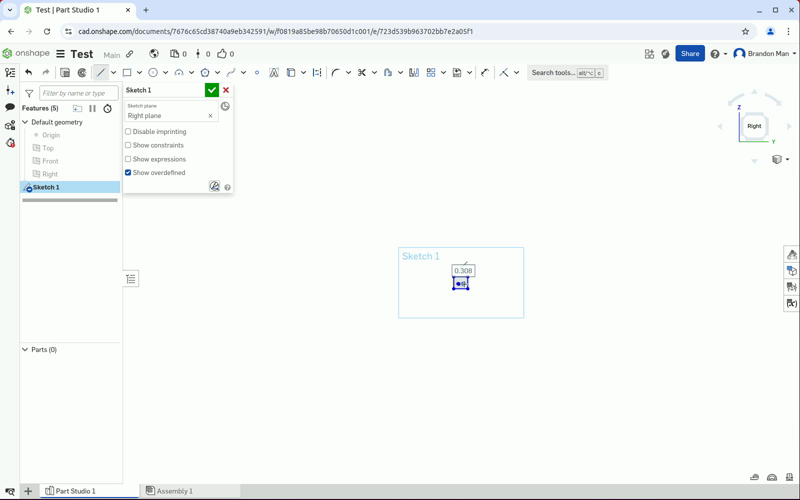
mouse_move(494, 283)
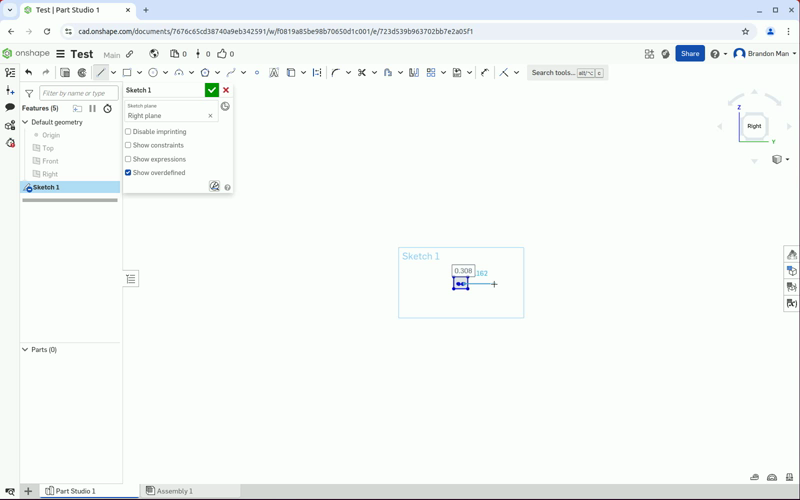
mouse_move(464, 279)
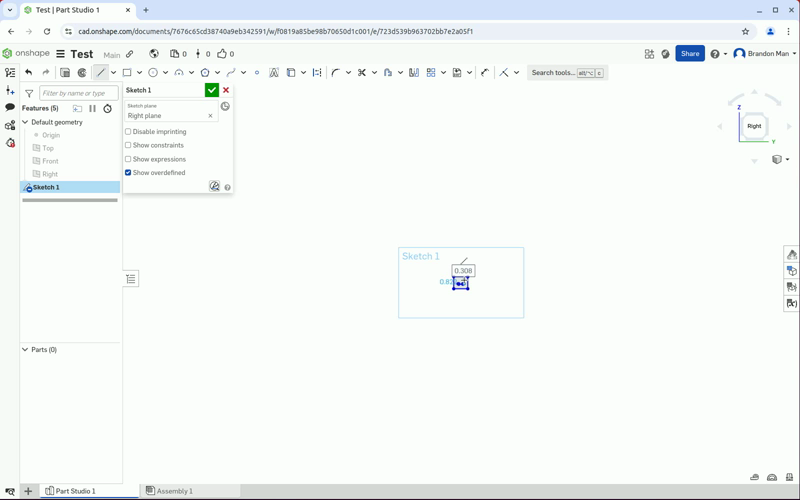
scroll(6)
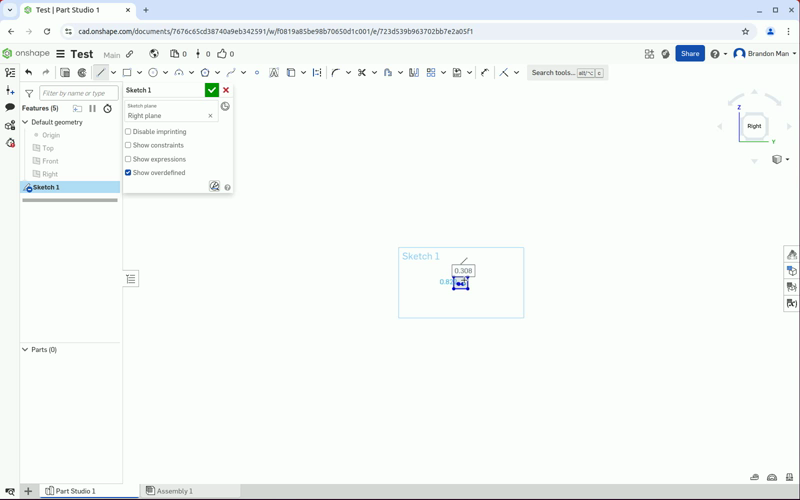
scroll(6)
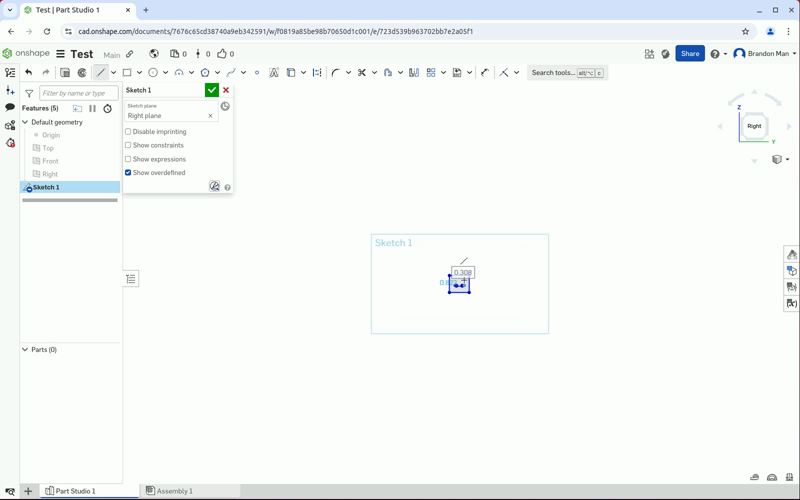
scroll(6)
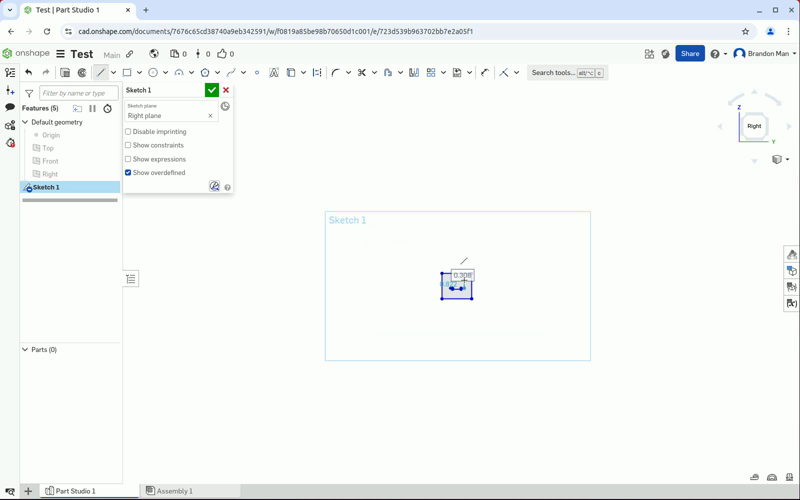
scroll(6)
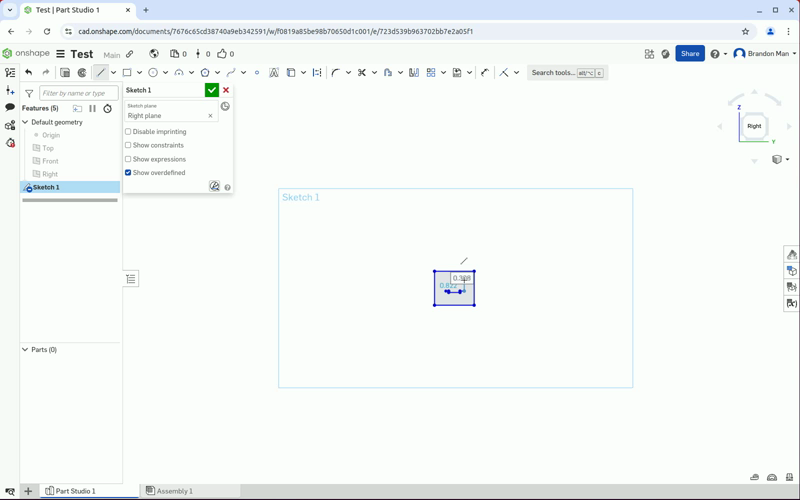
scroll(6)
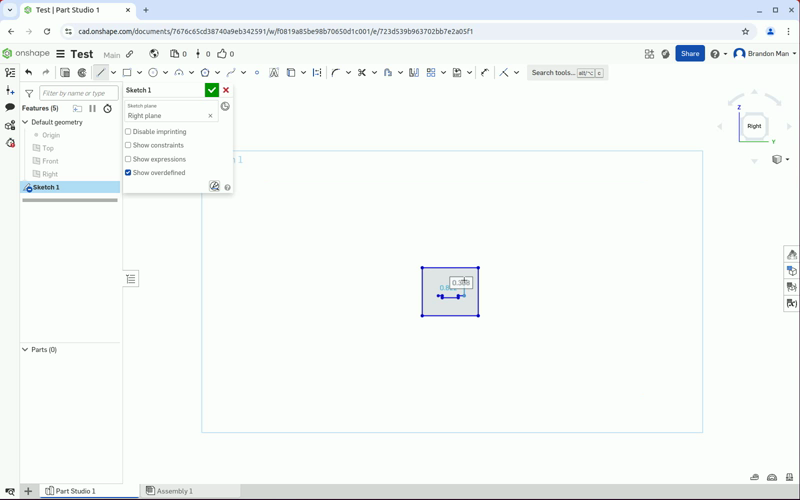
scroll(6)
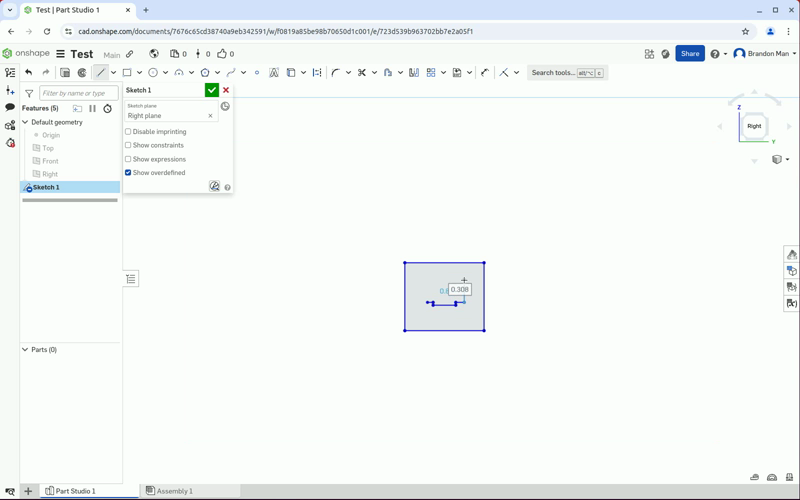
scroll(6)
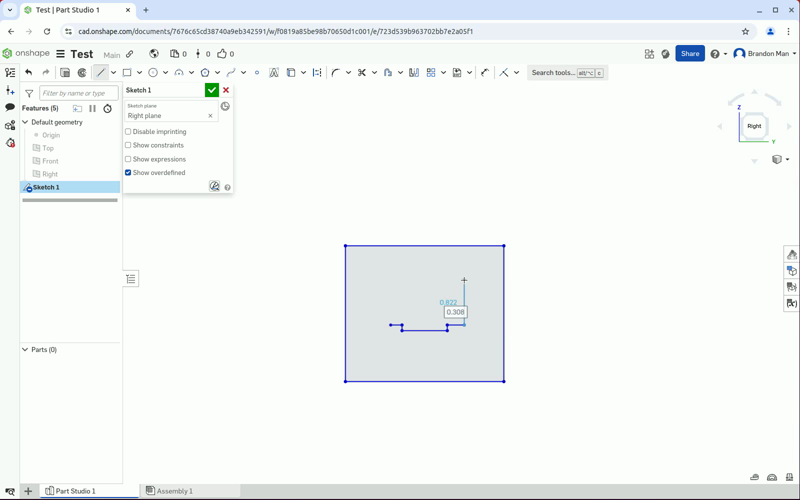
click(464, 279)
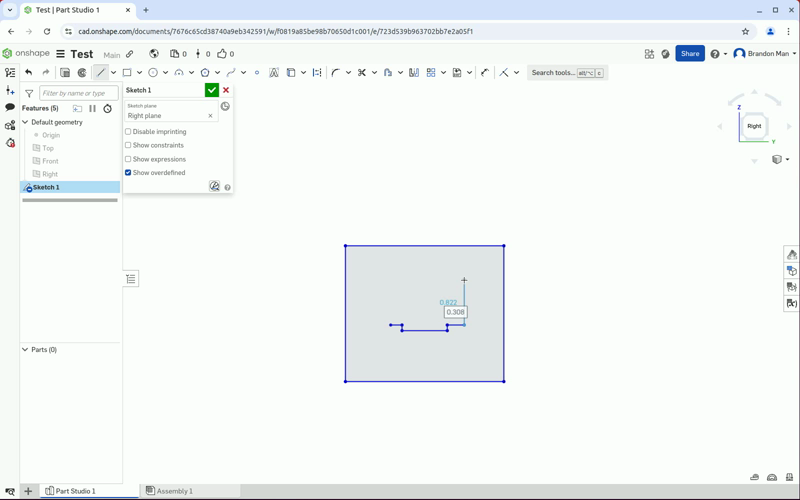
scroll(-6)
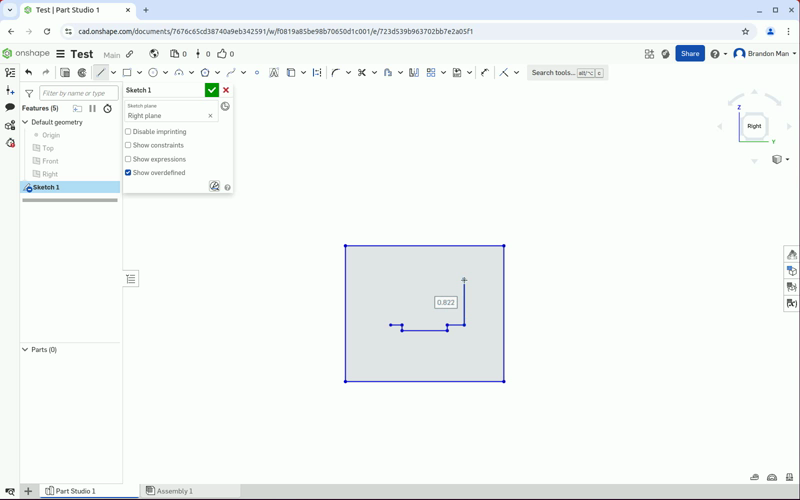
scroll(-6)
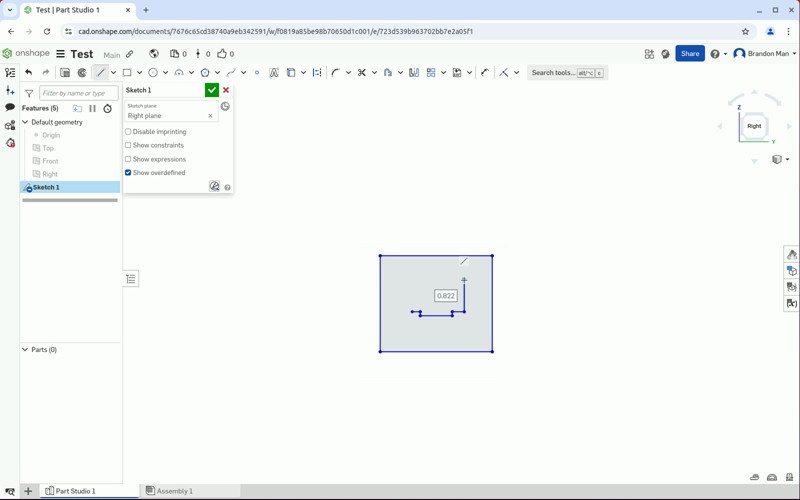
scroll(-6)
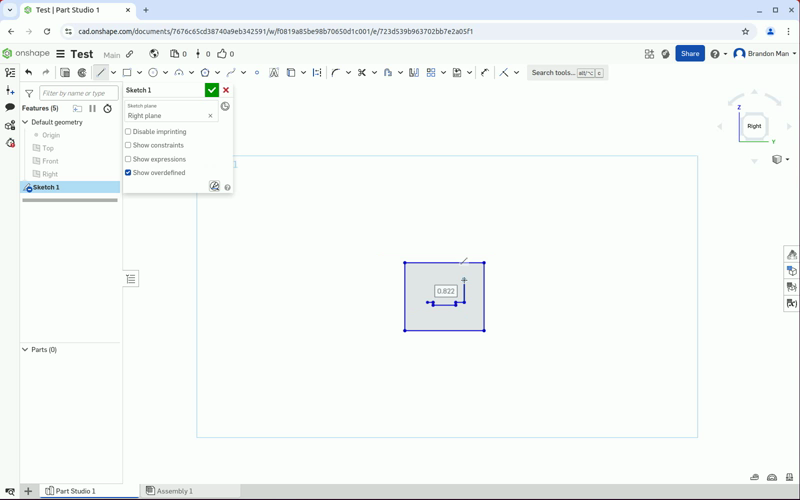
scroll(-6)
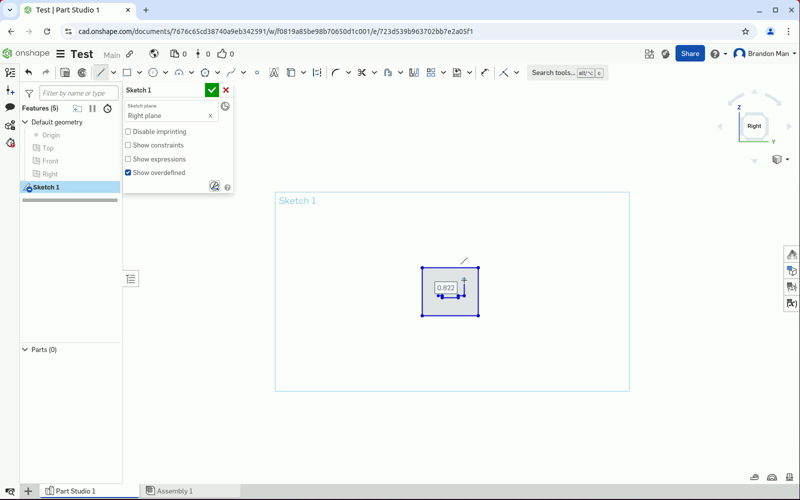
scroll(-6)
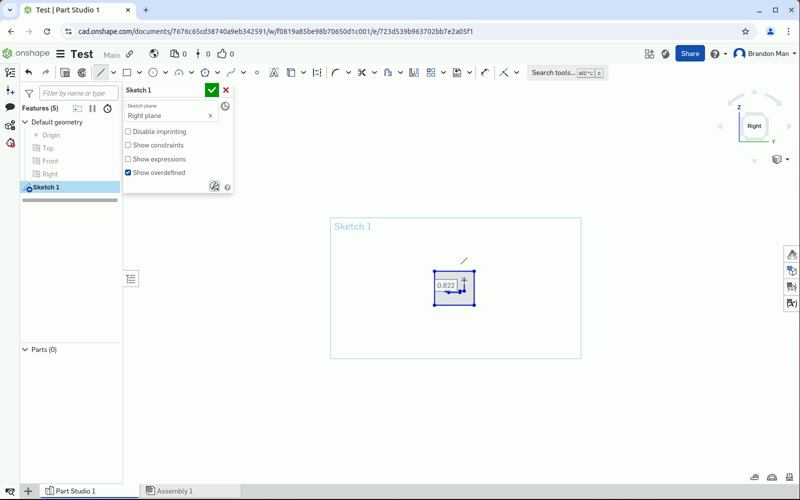
scroll(-6)
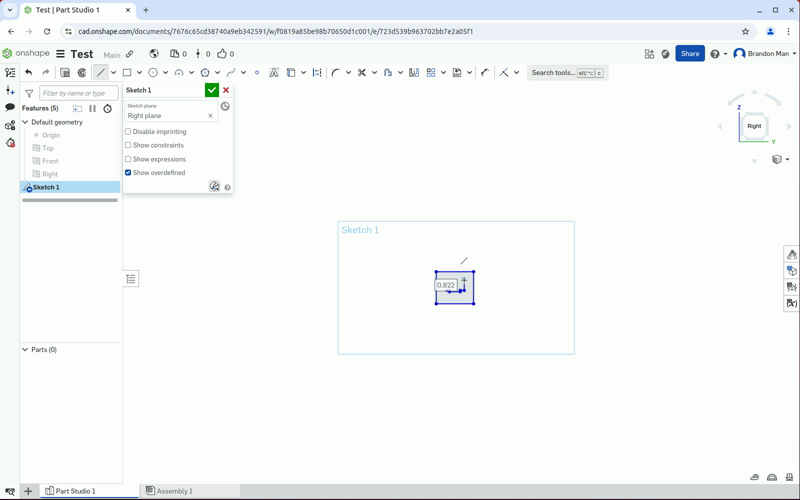
scroll(-6)
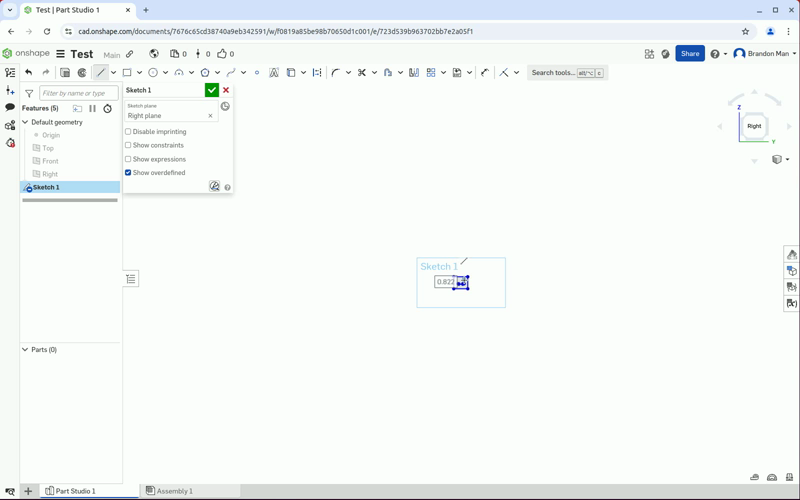
key_up(shift)
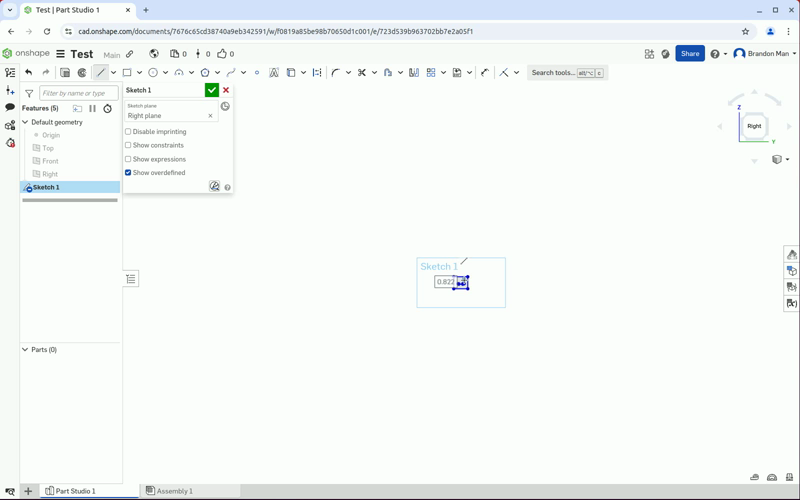
key_down(shift)
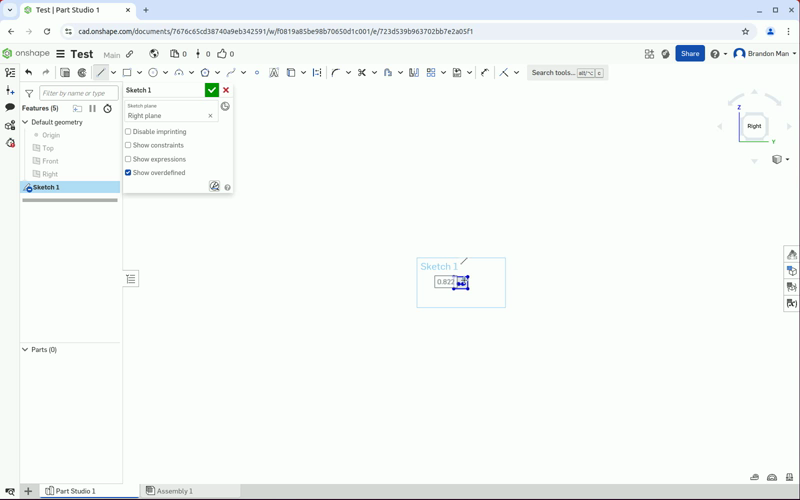
mouse_move(494, 279)
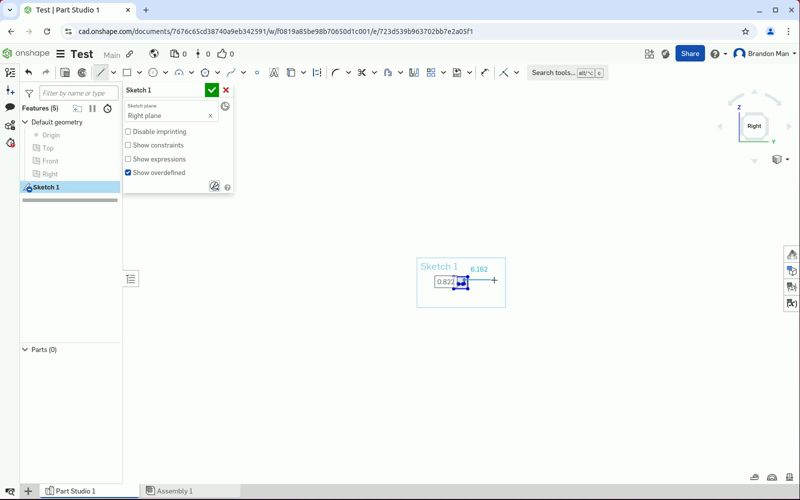
mouse_move(457, 279)
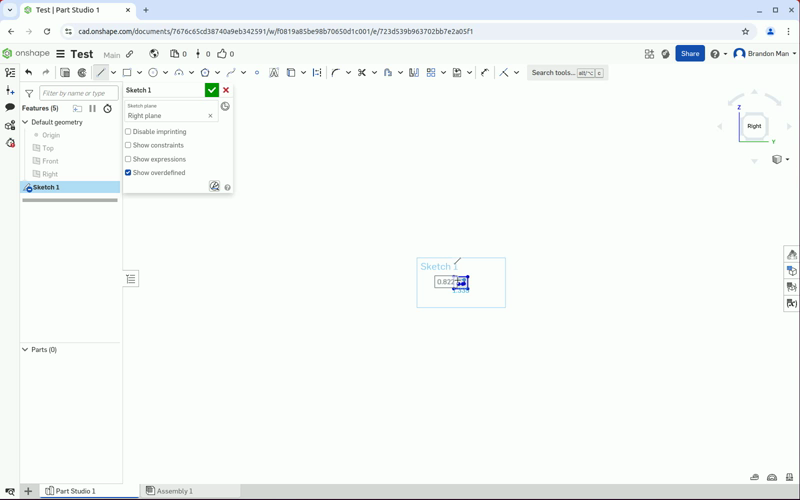
scroll(6)
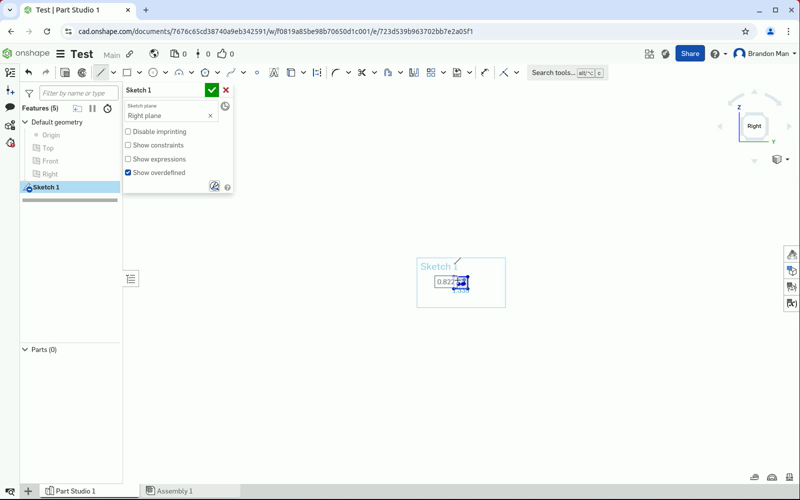
scroll(6)
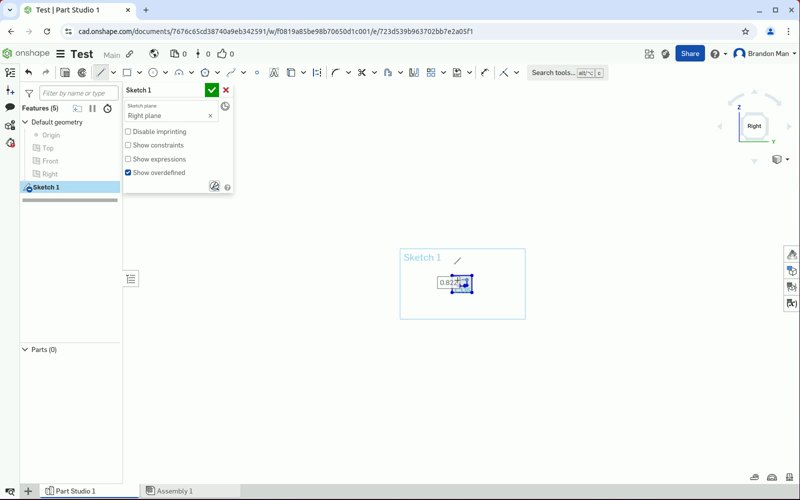
scroll(6)
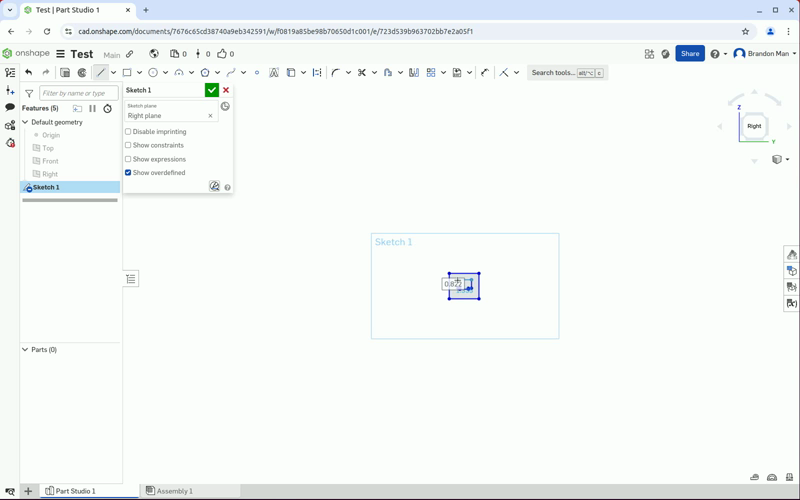
scroll(6)
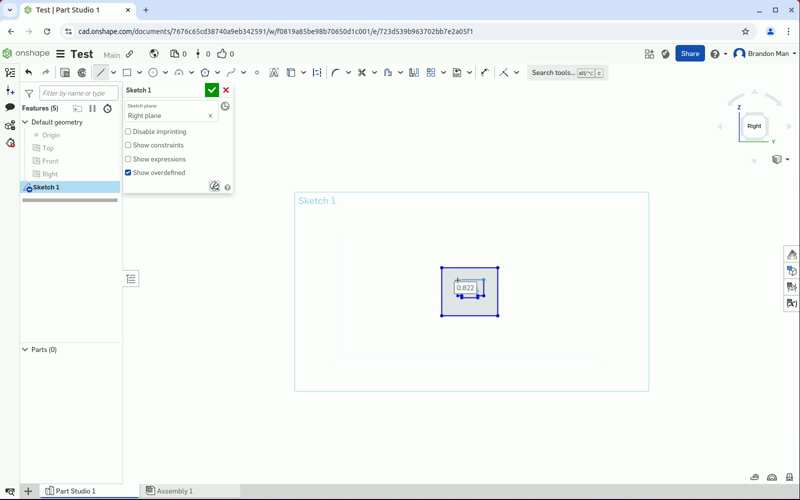
scroll(6)
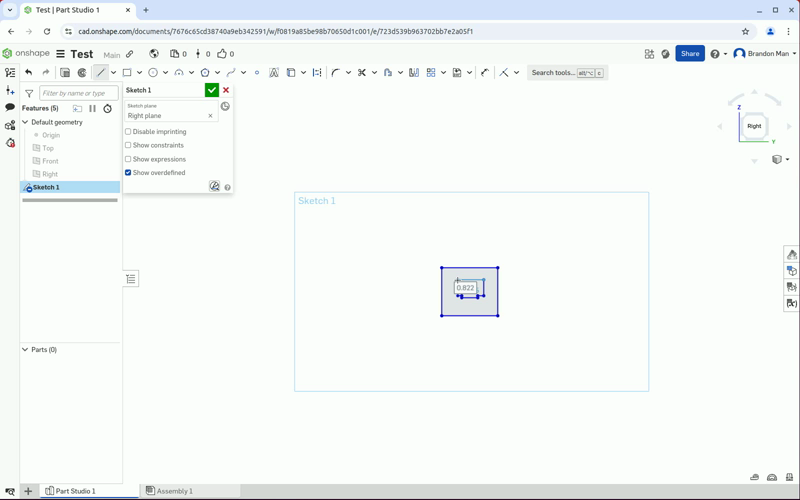
scroll(6)
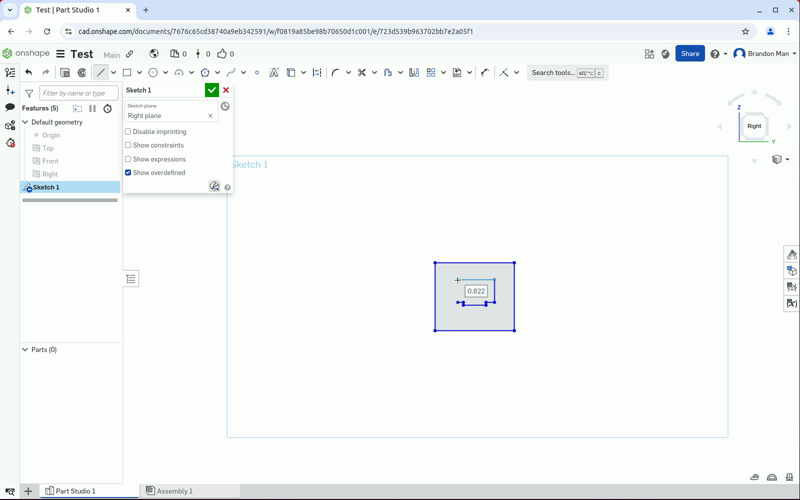
scroll(6)
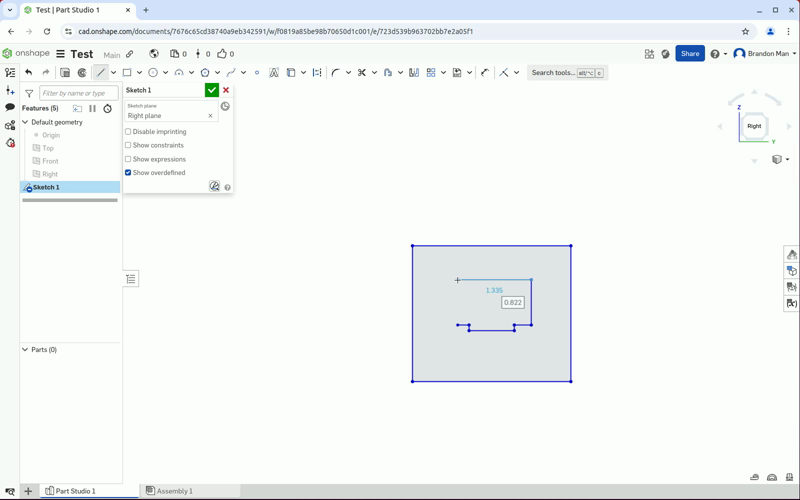
click(457, 279)
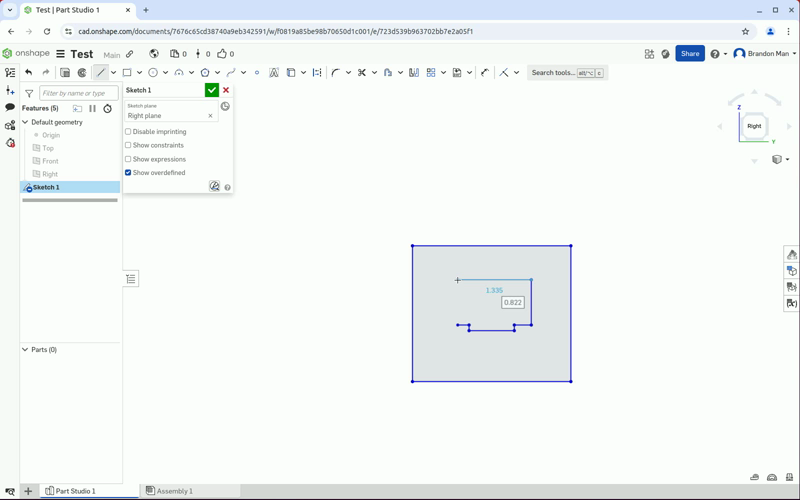
scroll(-6)
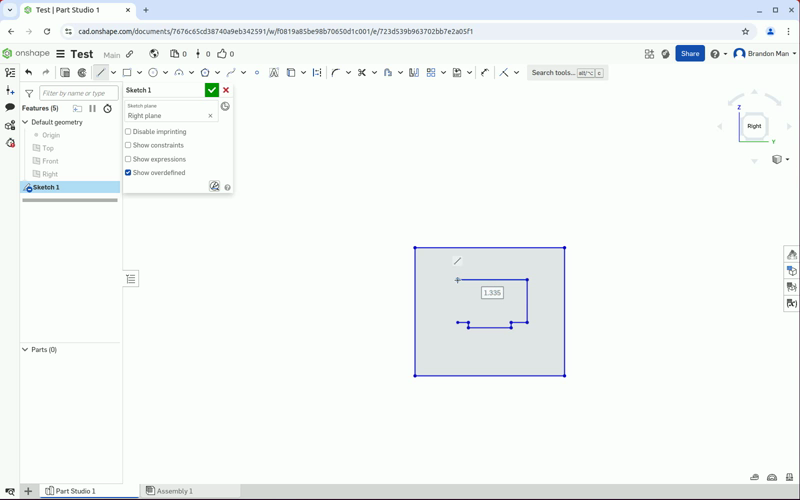
scroll(-6)
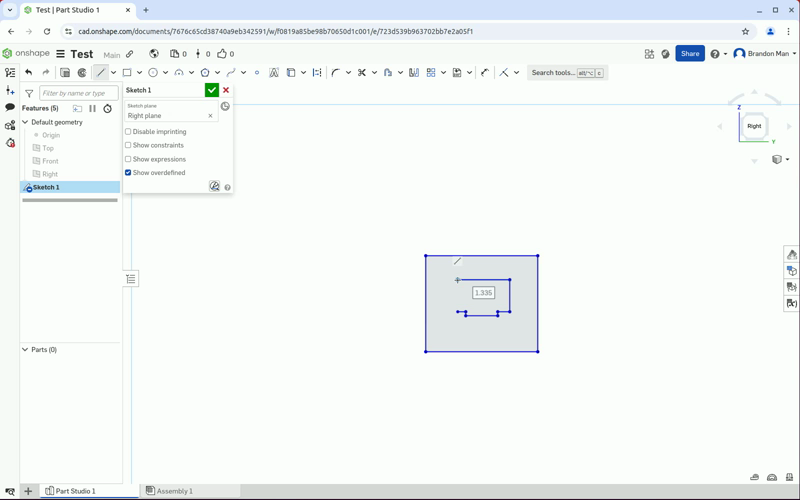
scroll(-6)
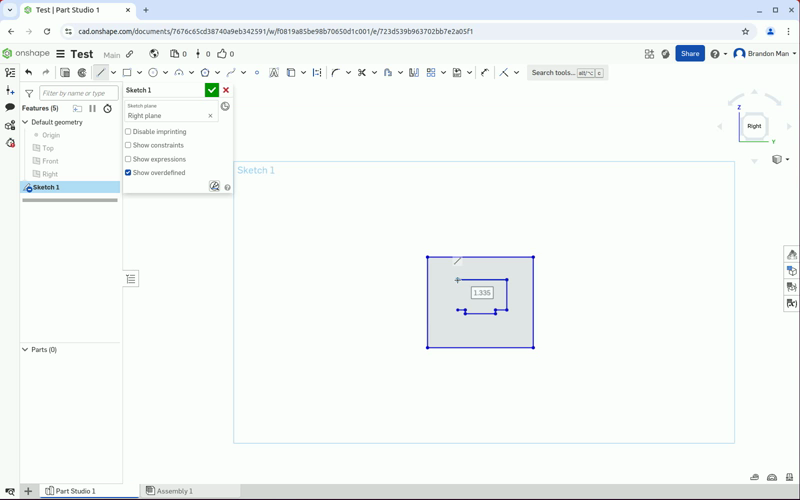
scroll(-6)
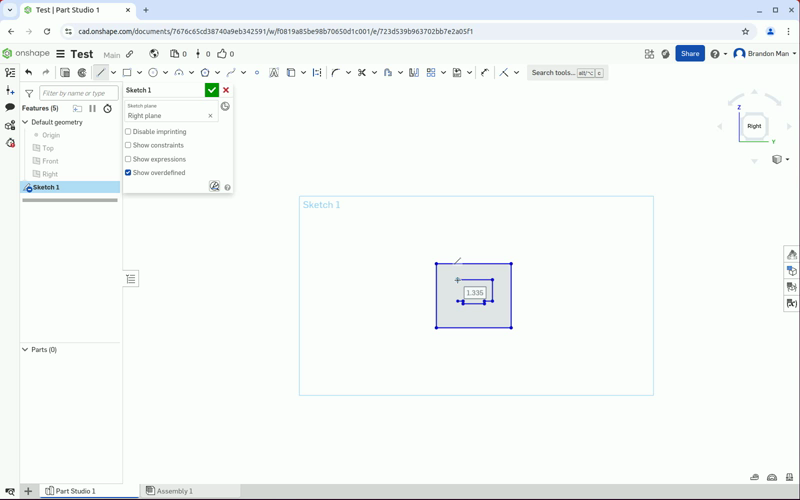
scroll(-6)
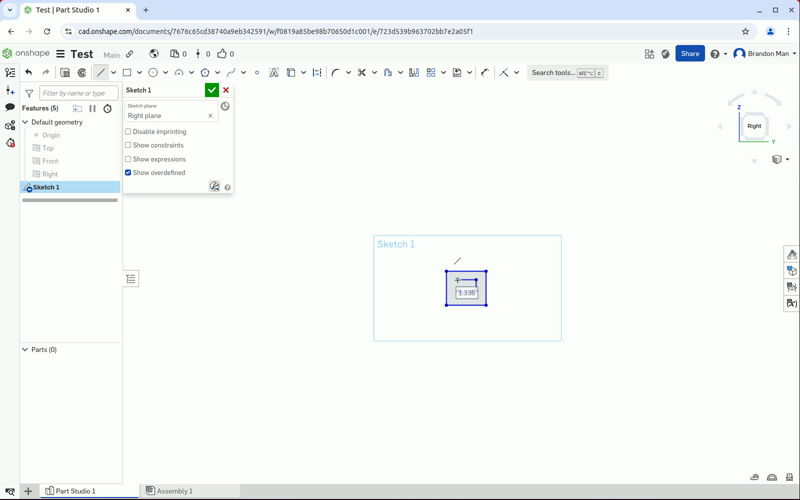
scroll(-6)
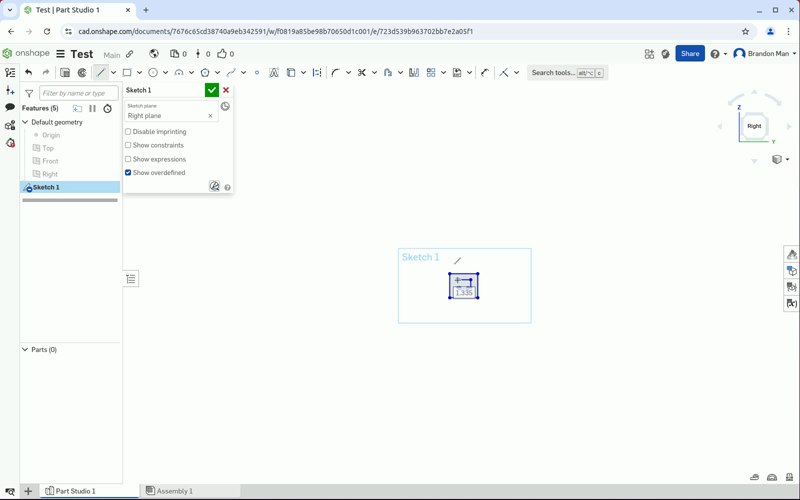
scroll(-6)
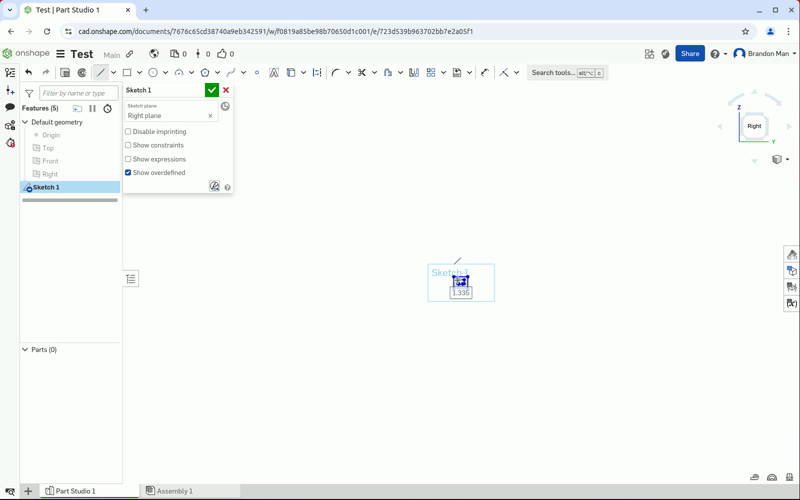
key_up(shift)
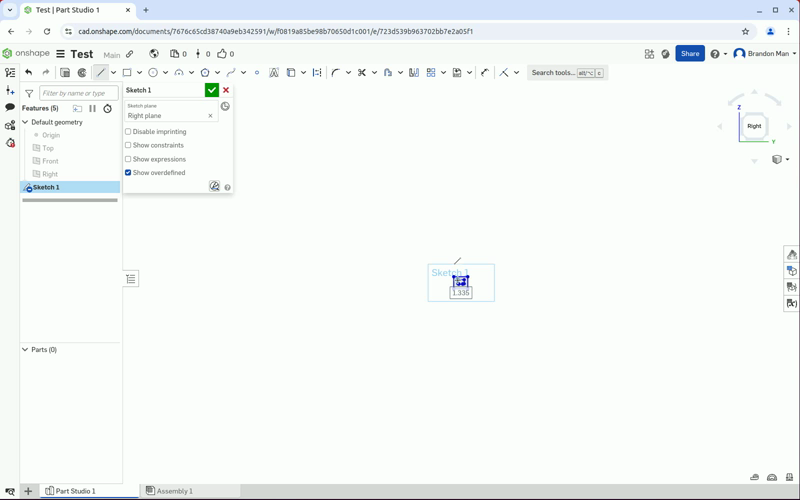
mouse_move(487, 279)
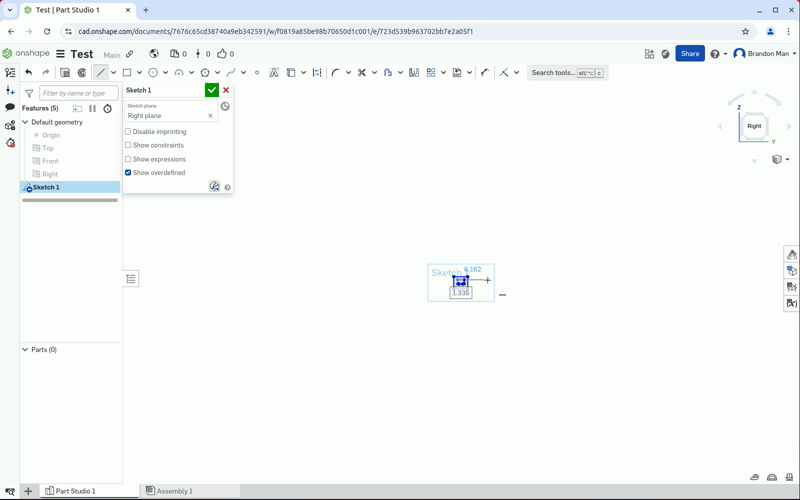
key_down(shift)
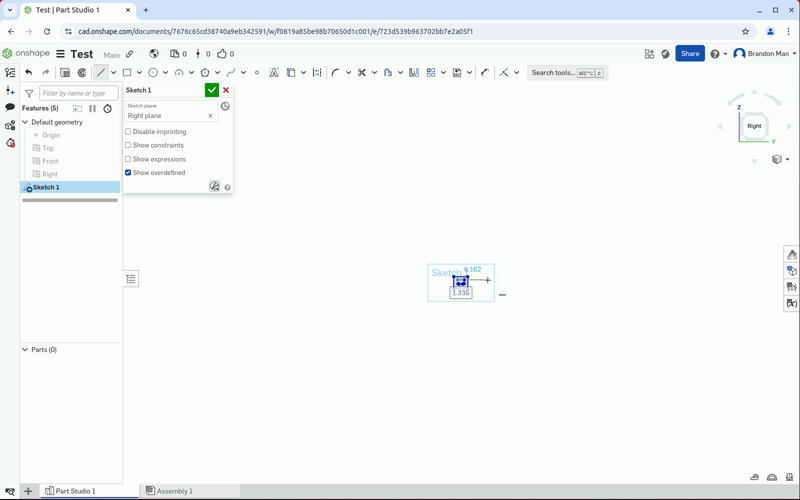
mouse_move(457, 283)
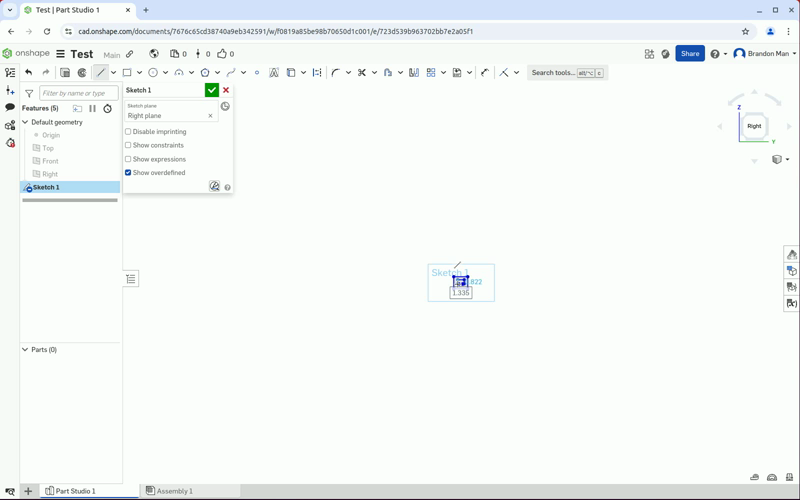
scroll(6)
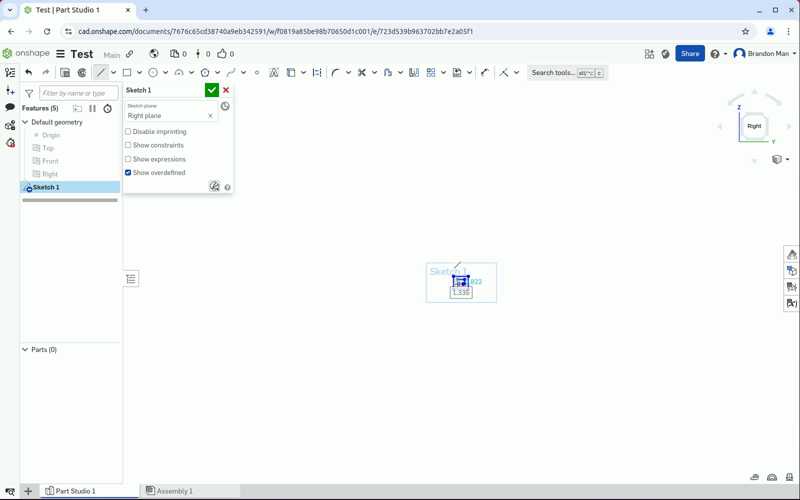
scroll(6)
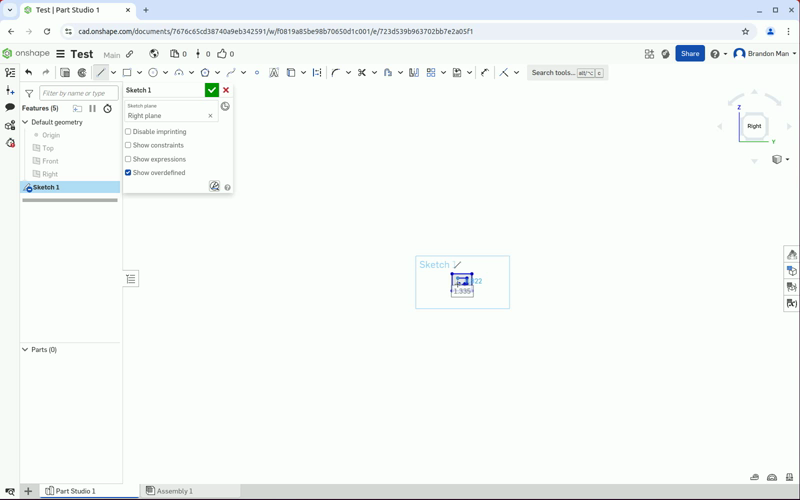
scroll(6)
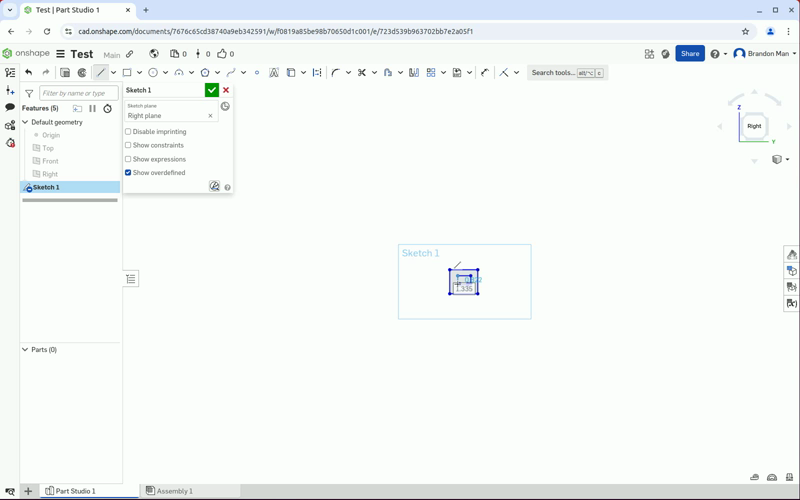
scroll(6)
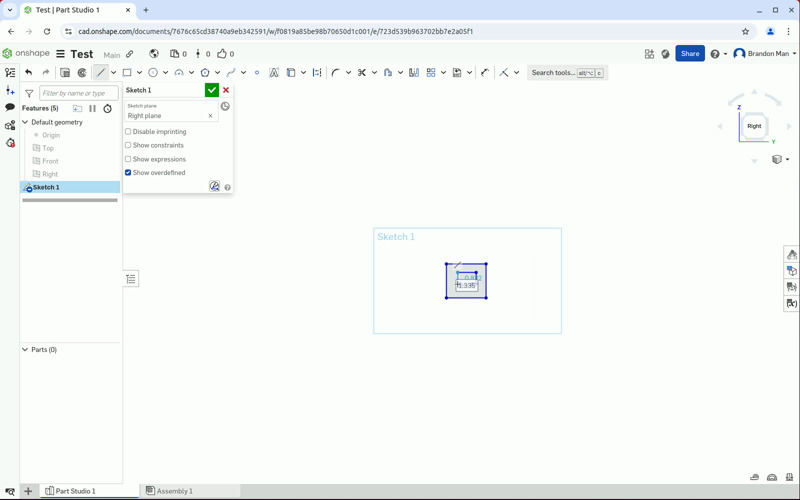
scroll(6)
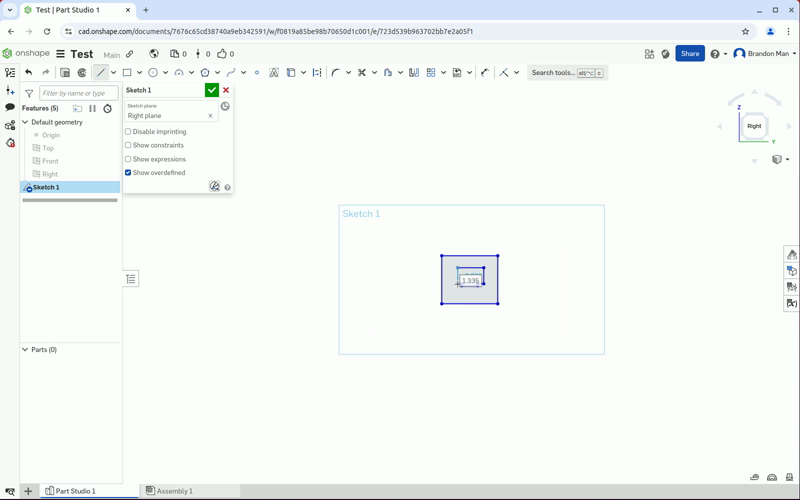
scroll(6)
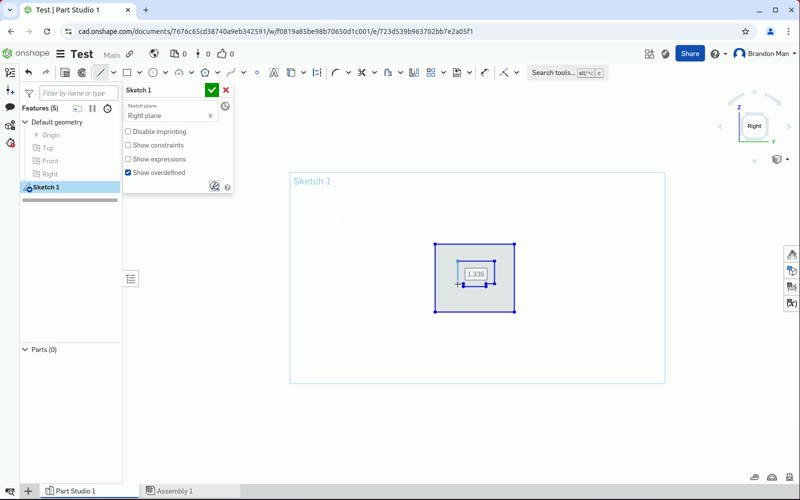
scroll(6)
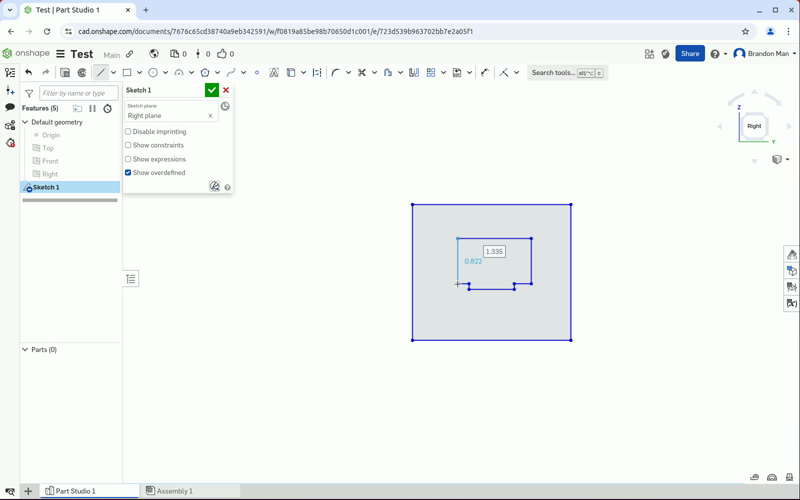
key_up(shift)
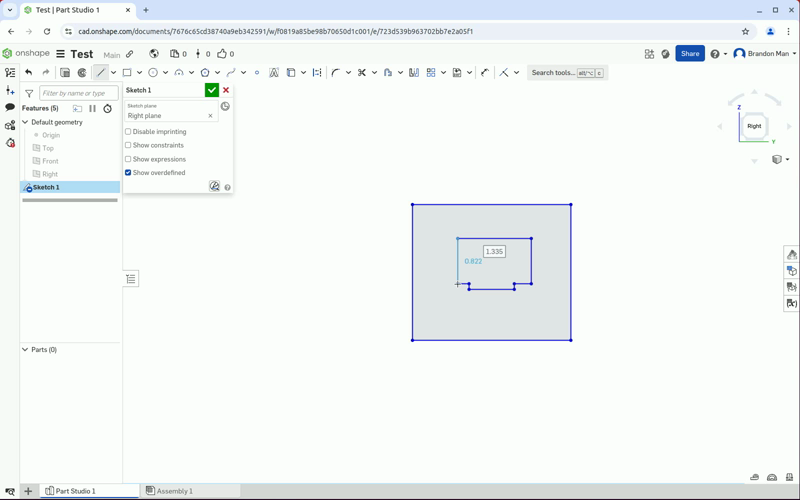
click(457, 283)
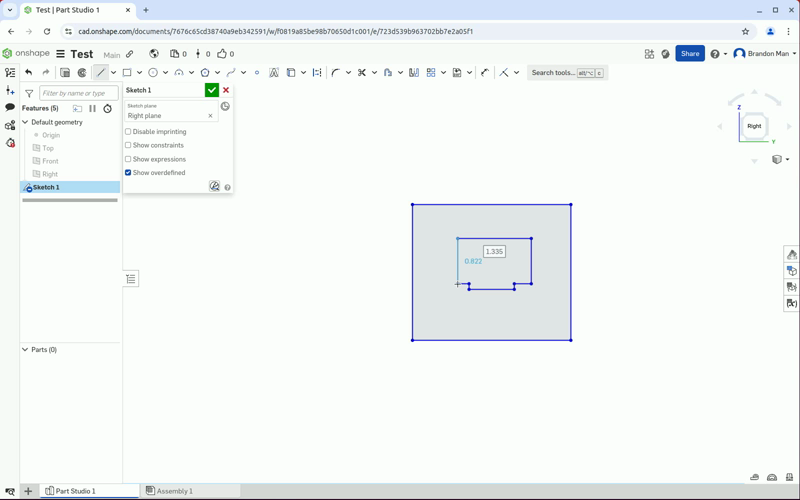
scroll(-6)
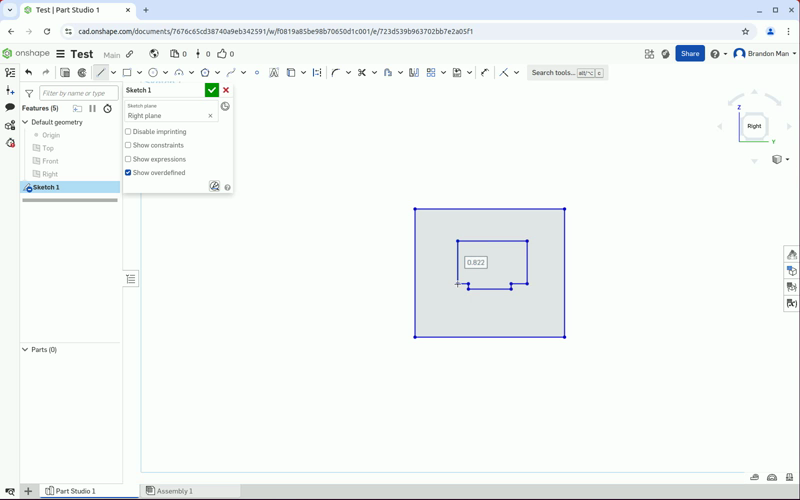
scroll(-6)
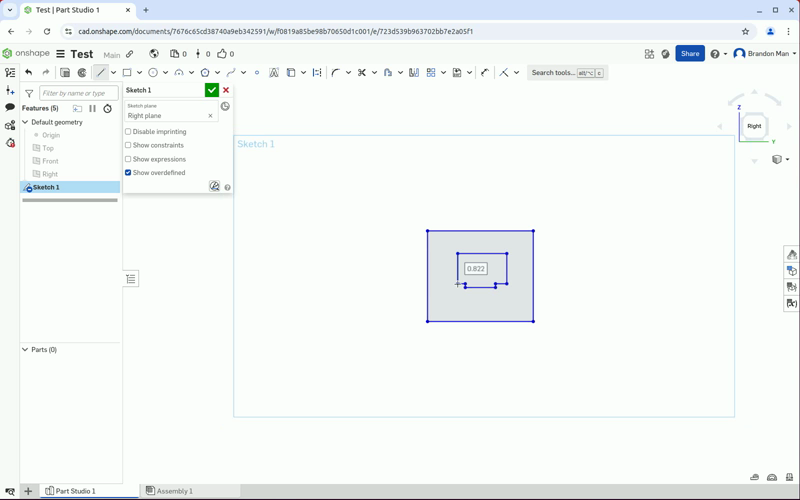
scroll(-6)
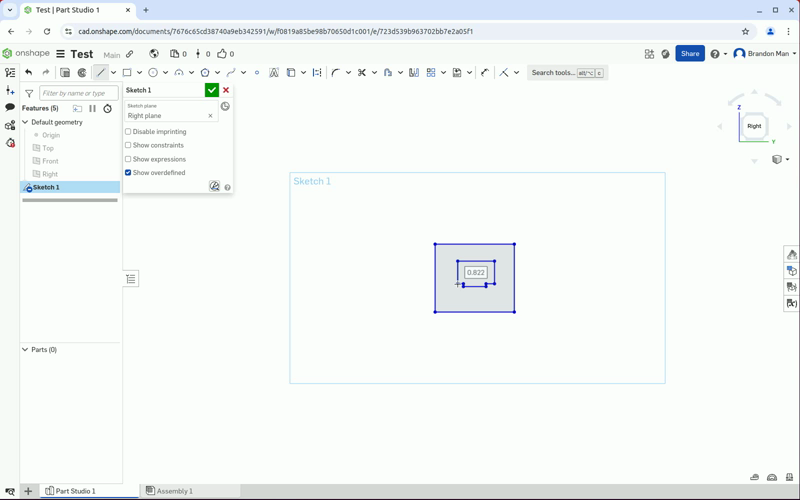
scroll(-6)
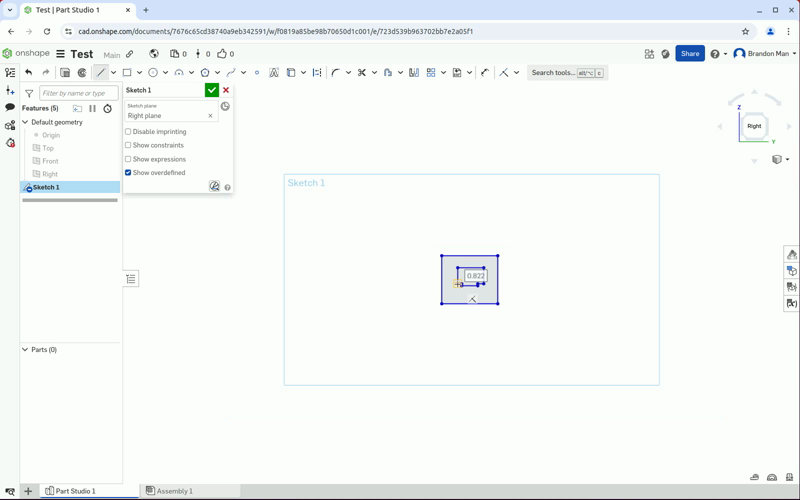
scroll(-6)
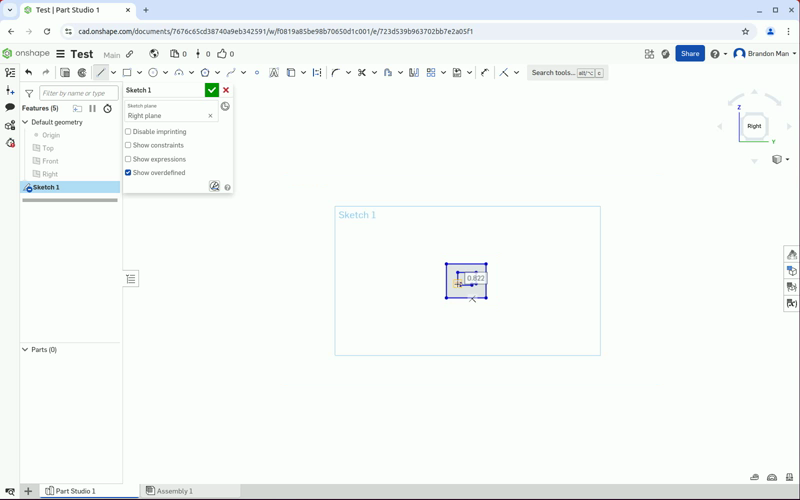
scroll(-6)
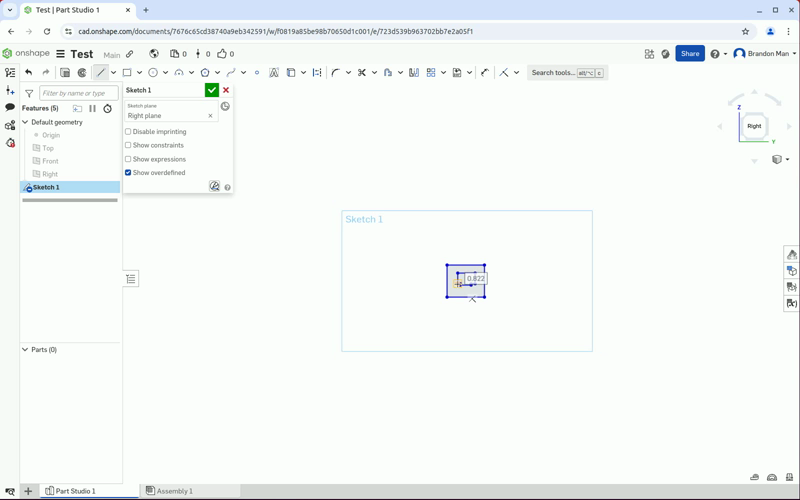
scroll(-6)
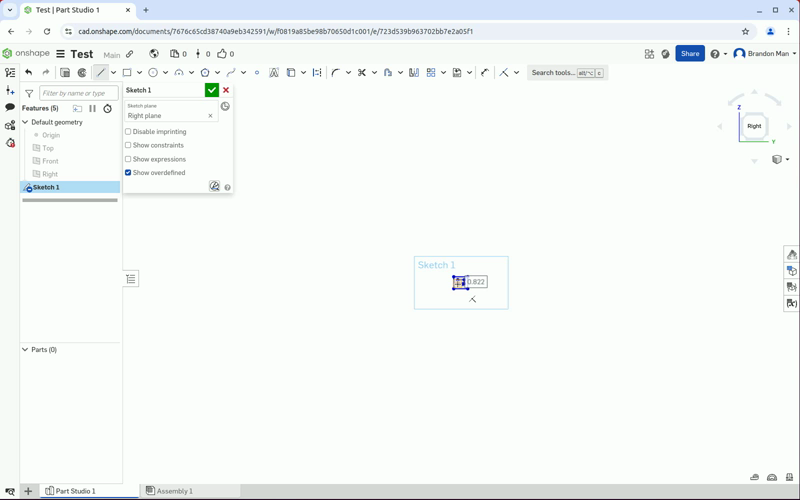
key(esc)
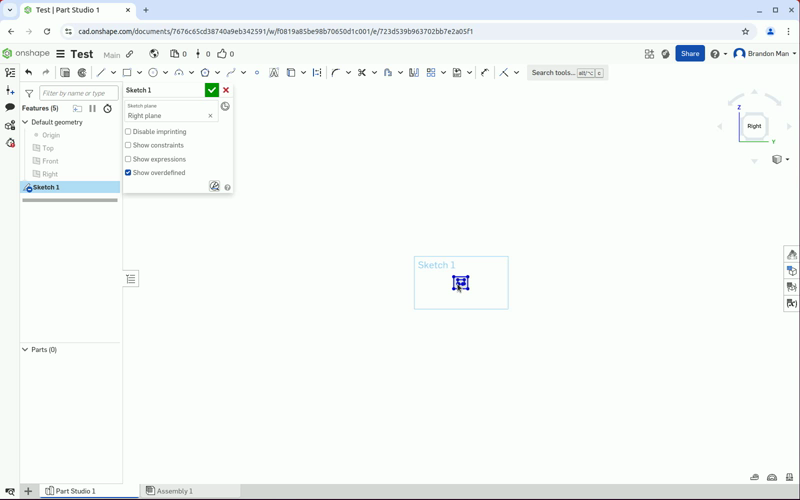
mouse_move(467, 277)
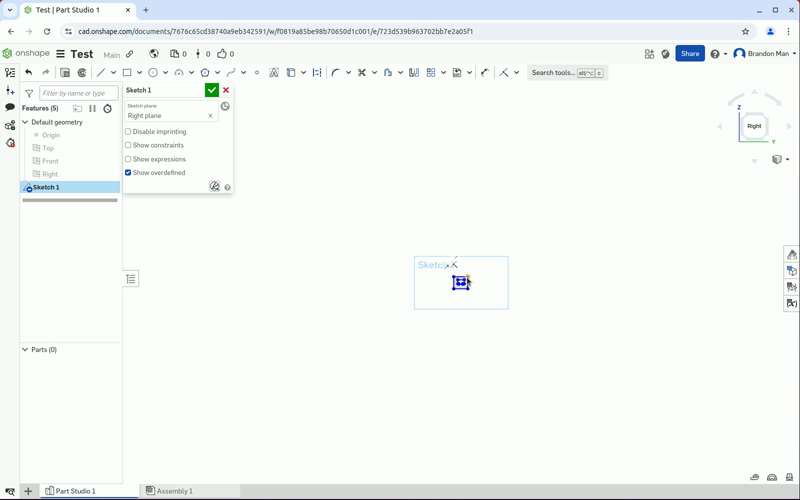
scroll(6)
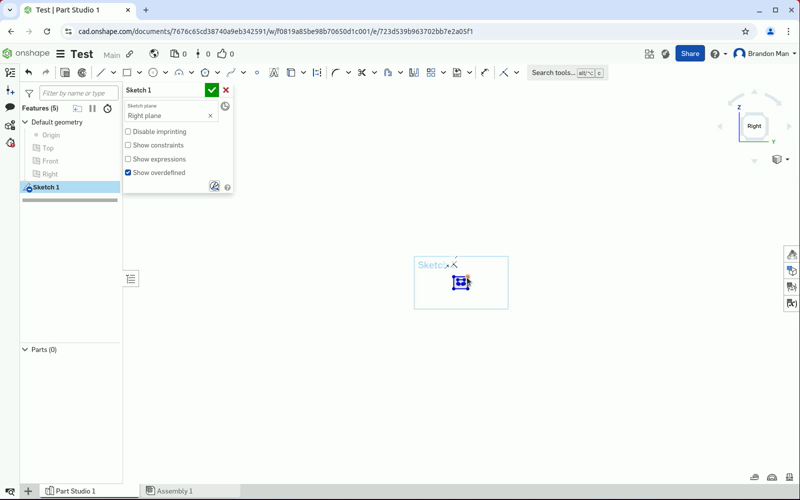
scroll(6)
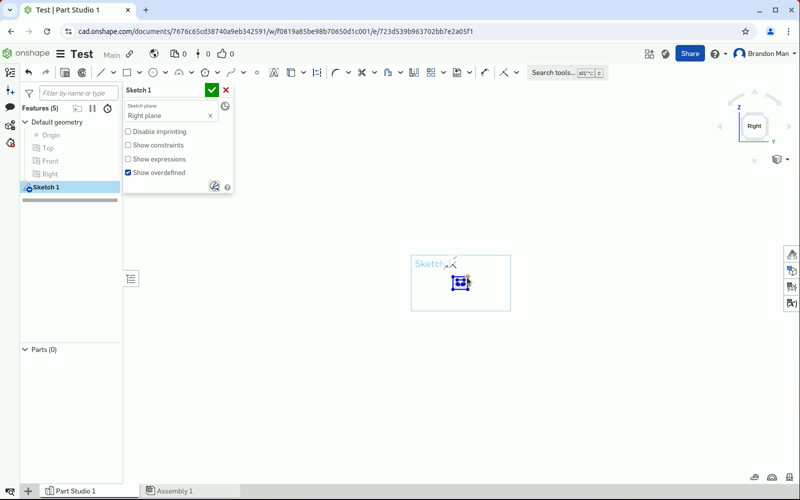
scroll(6)
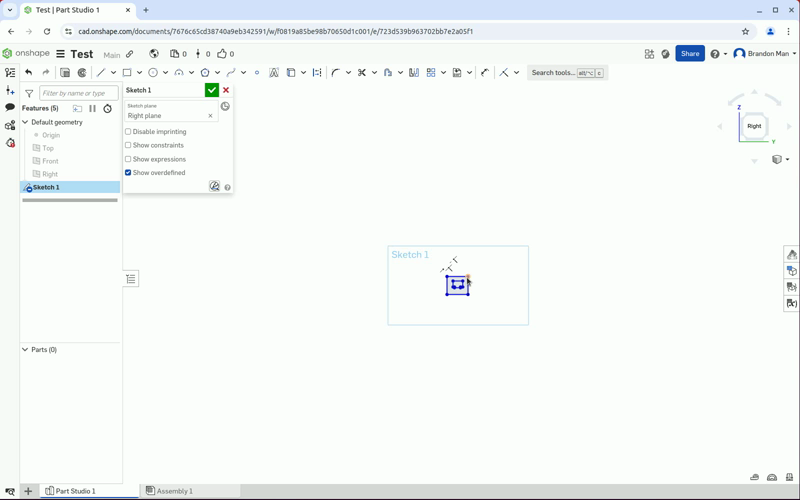
scroll(6)
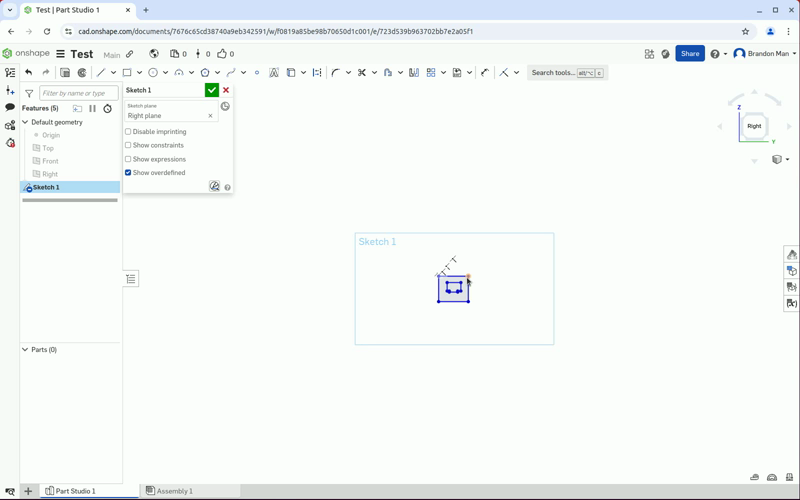
scroll(6)
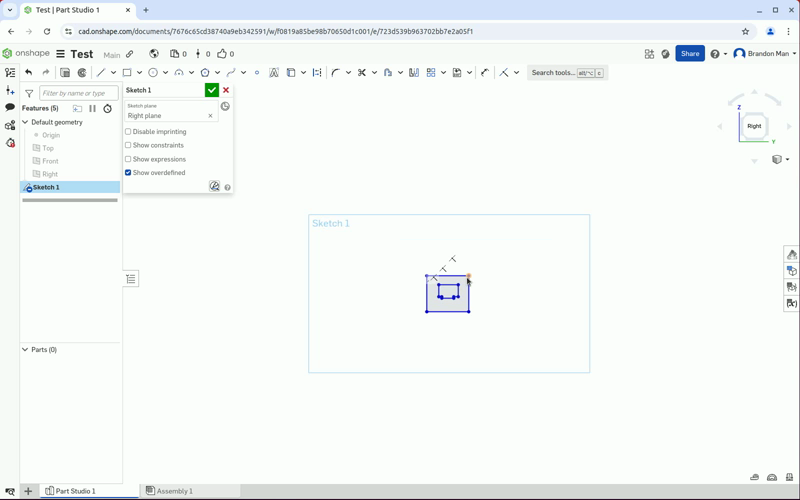
scroll(6)
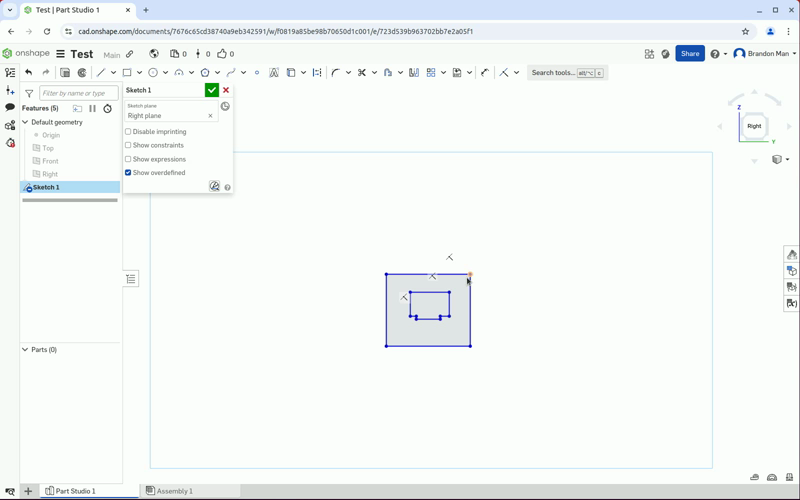
scroll(6)
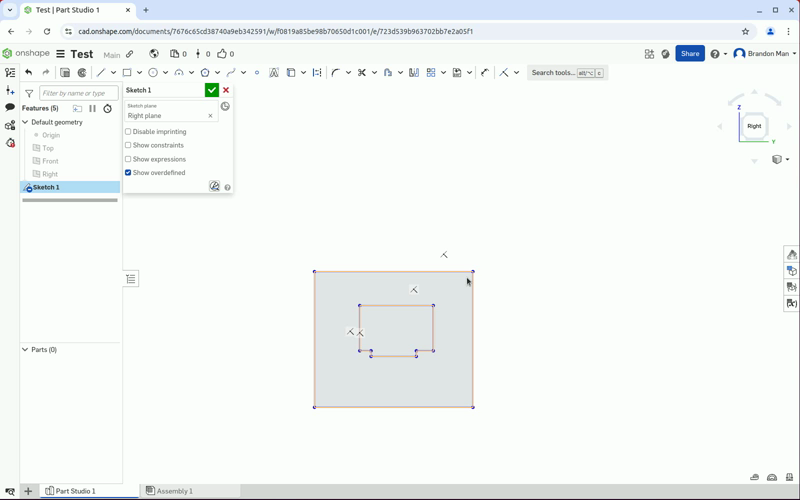
click(467, 277)
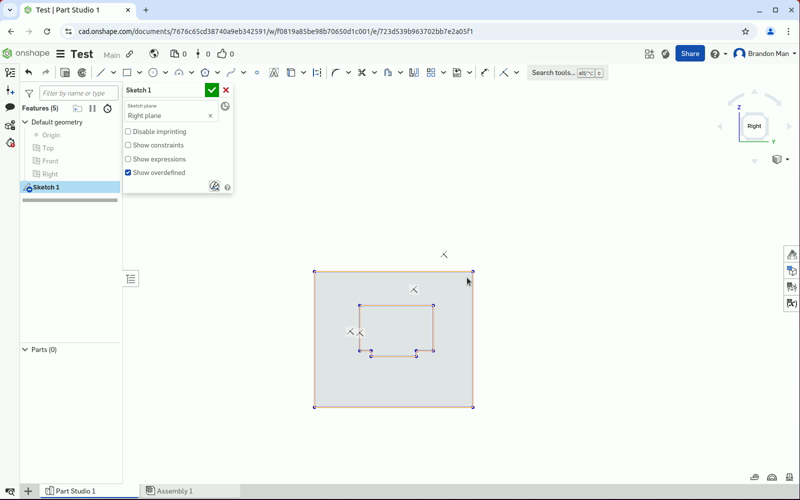
scroll(-6)
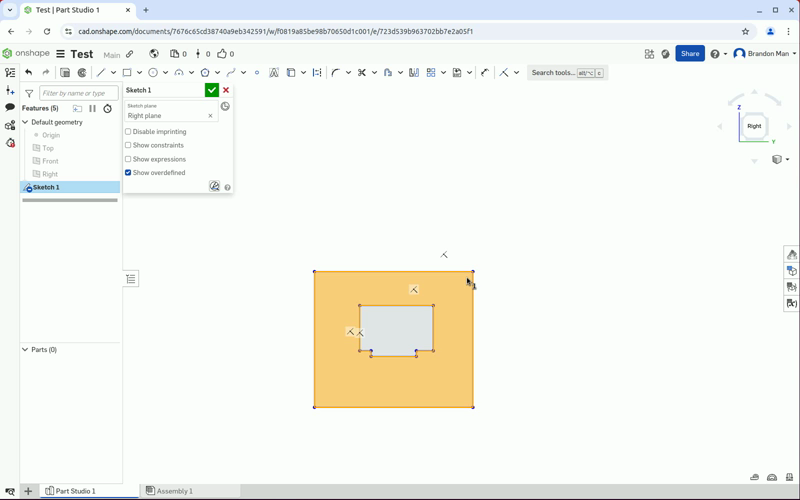
scroll(-6)
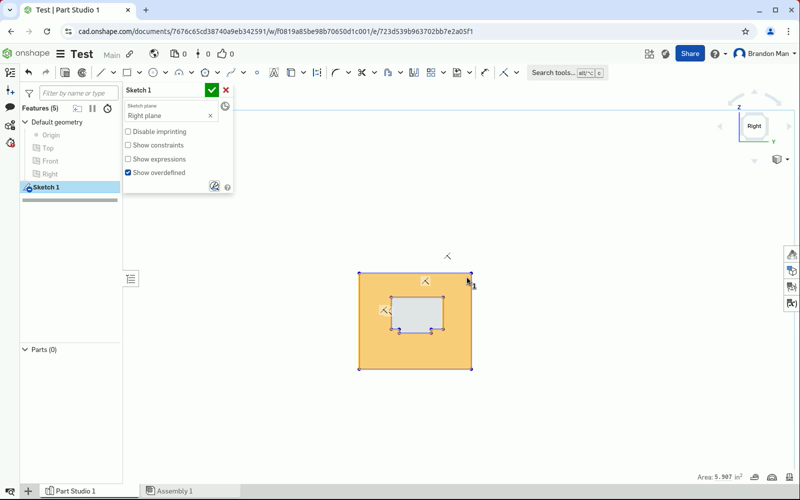
scroll(-6)
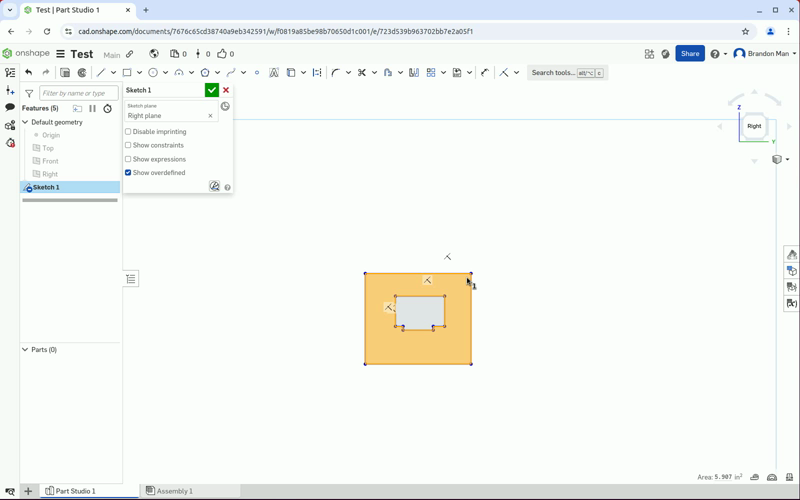
scroll(-6)
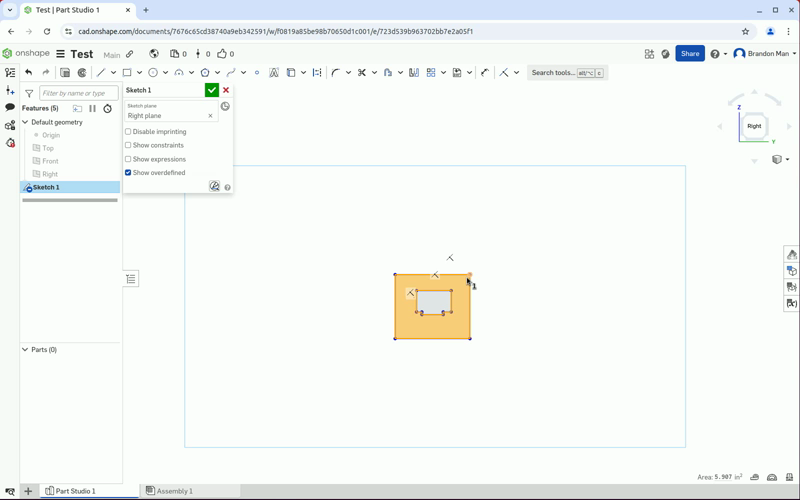
scroll(-6)
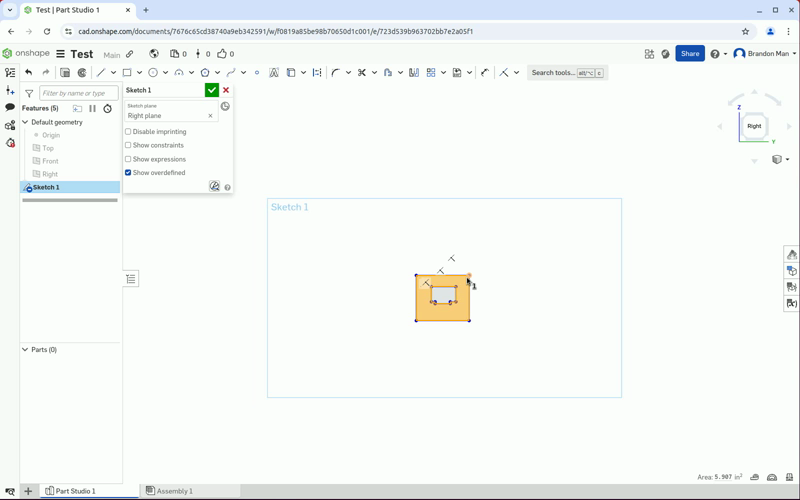
scroll(-6)
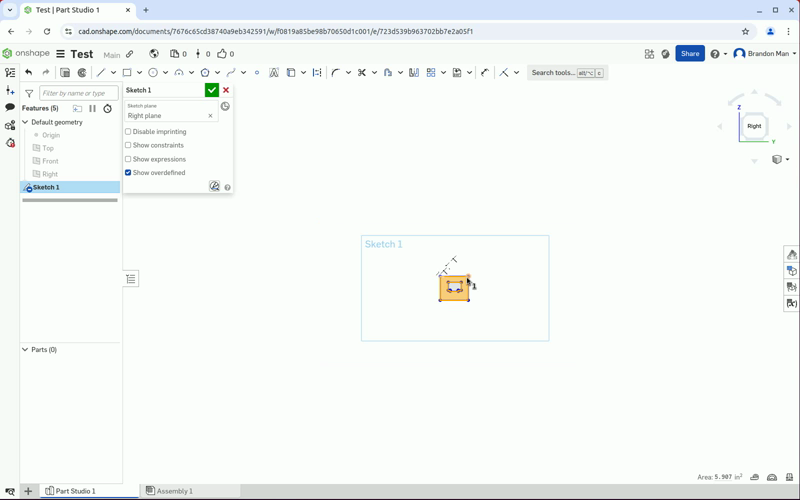
scroll(-6)
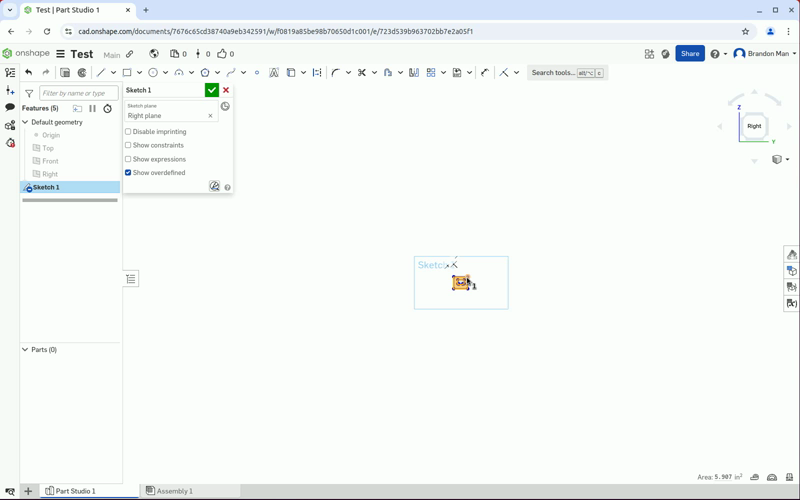
mouse_move(73, 352)
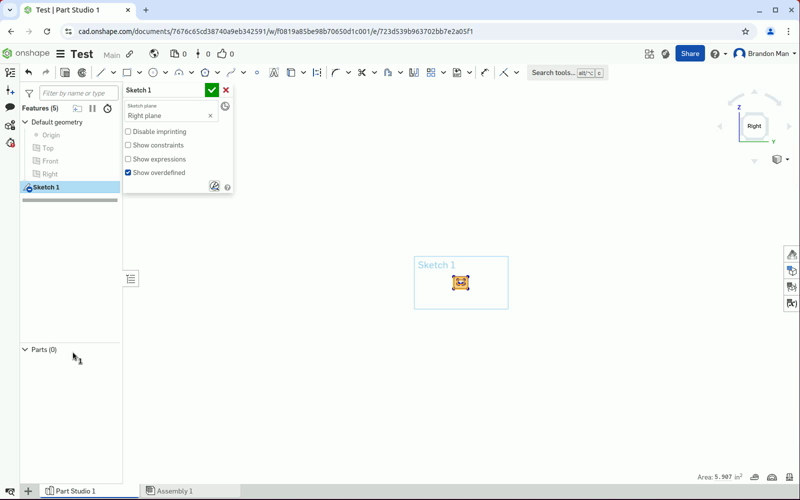
key(shift+y)
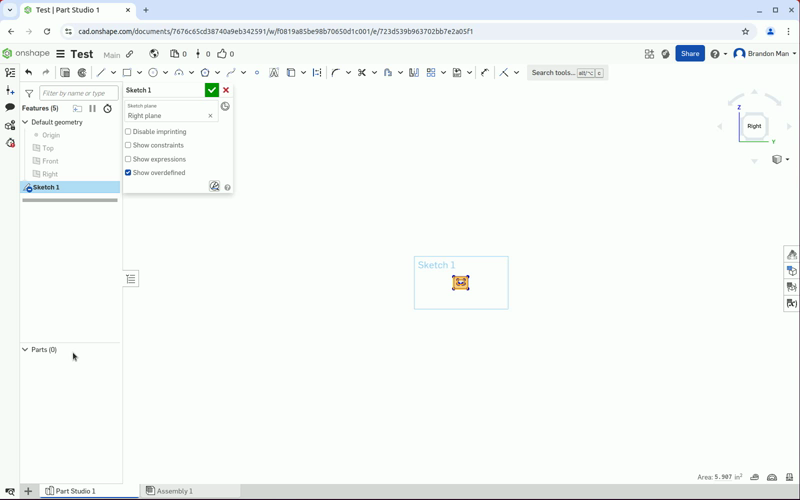
key(shift+e)
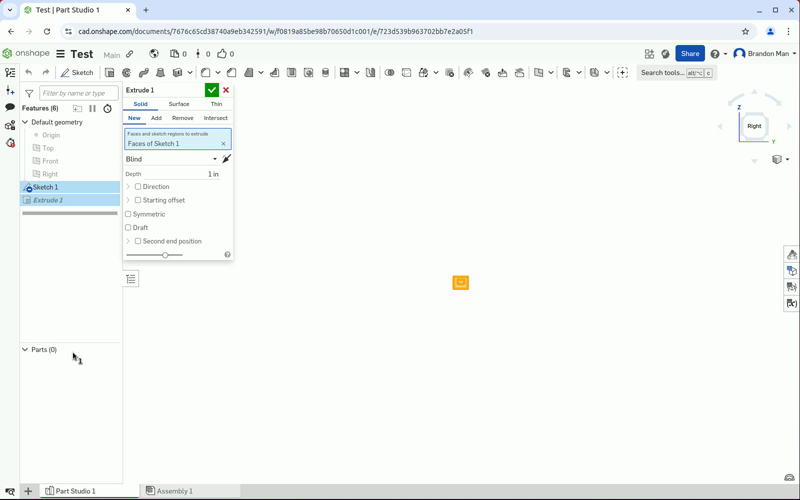
mouse_move(143, 106)
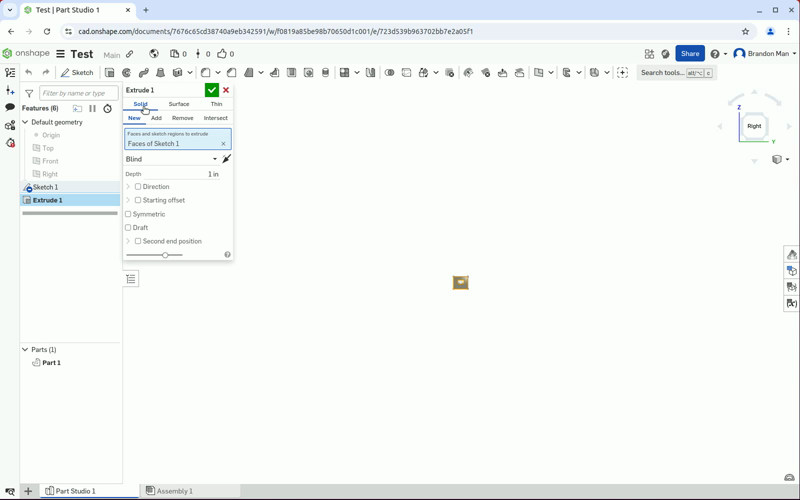
click(143, 106)
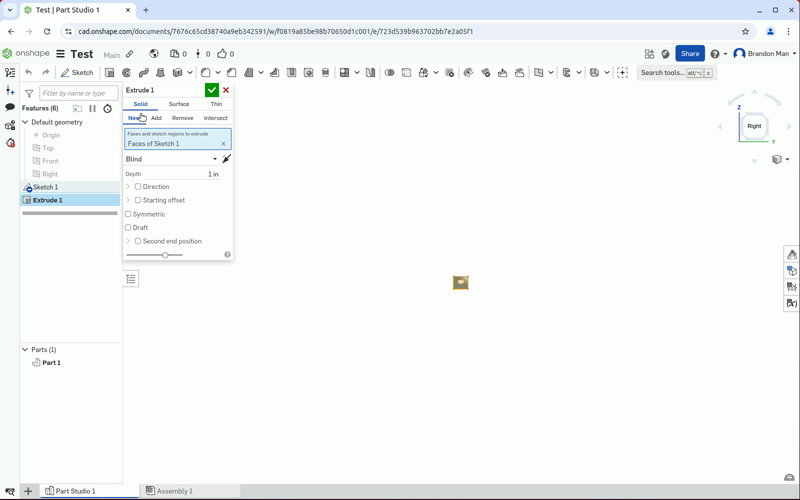
mouse_move(137, 120)
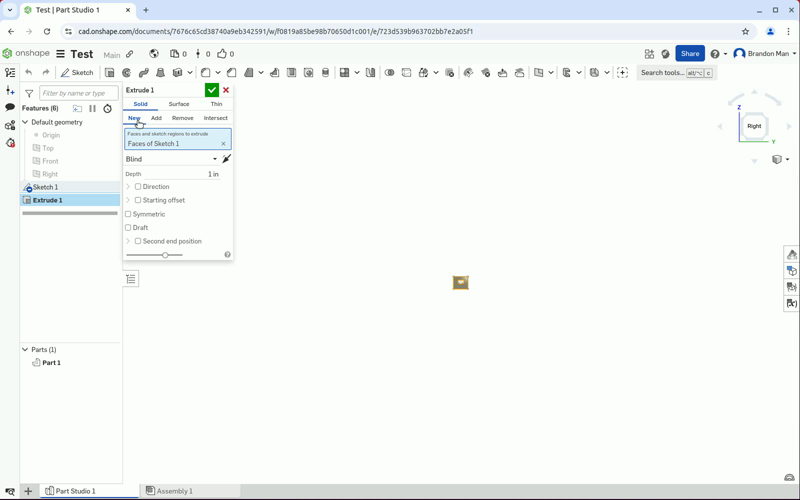
click(137, 120)
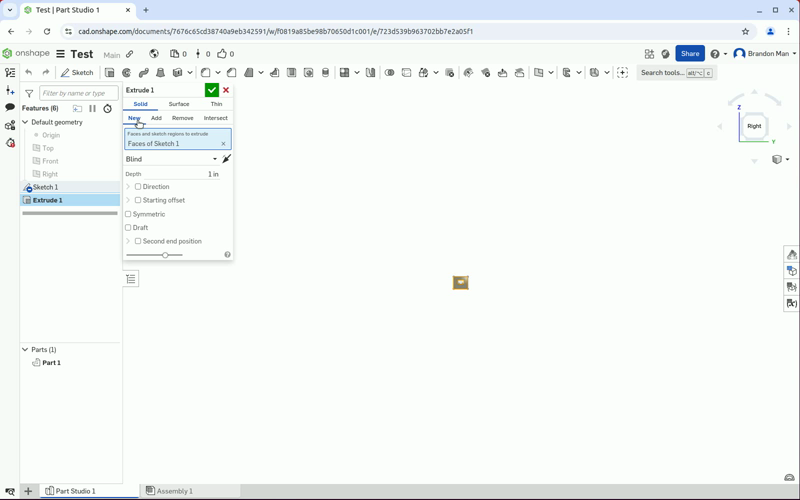
key(tab, 4)
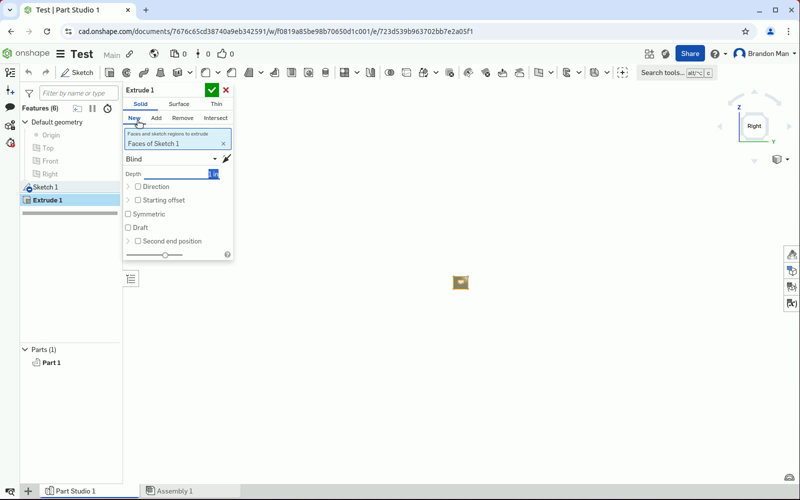
text(-5.777)
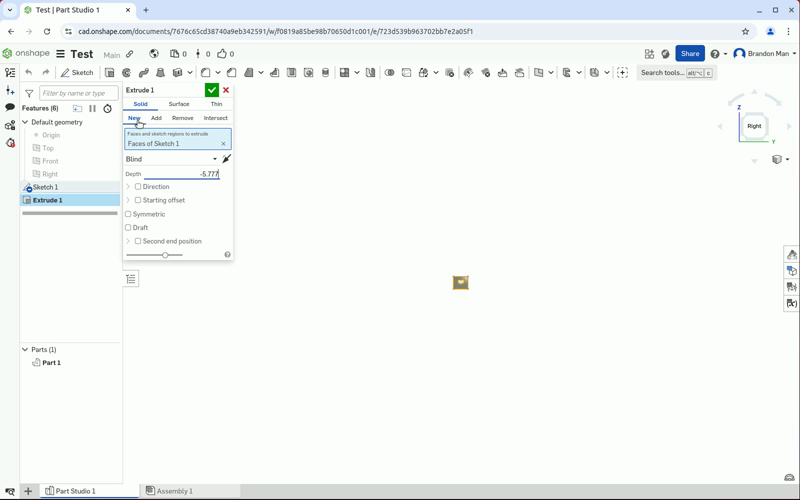
key(enter)
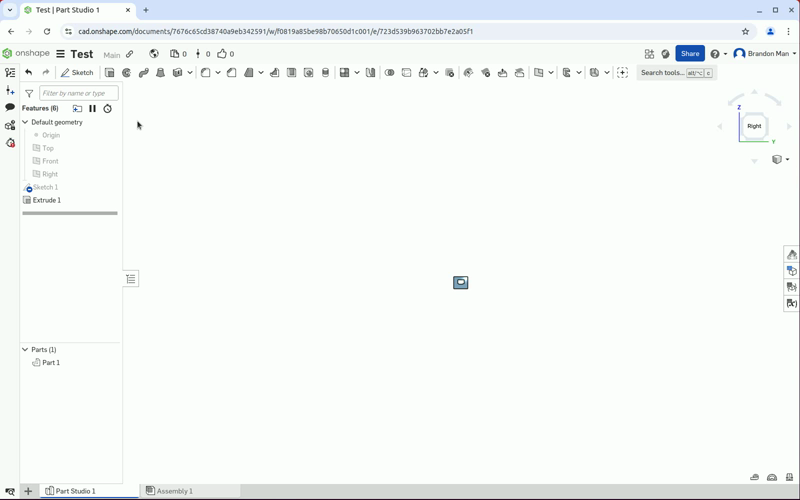
key(shift+h)
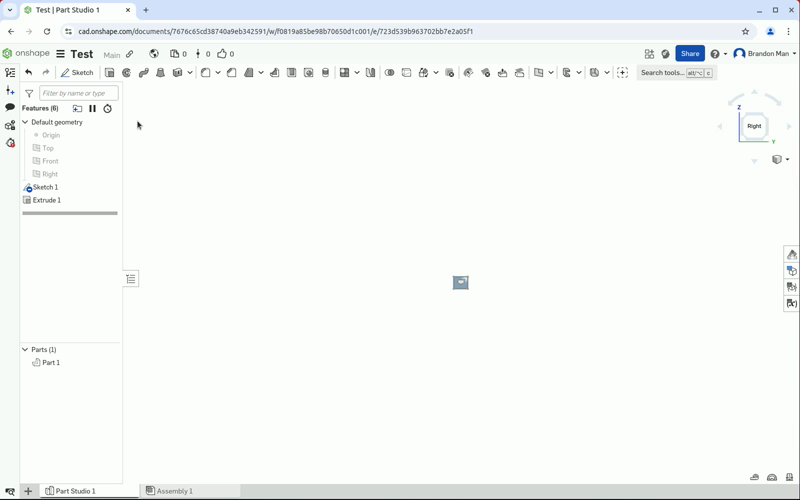
key(shift+h)
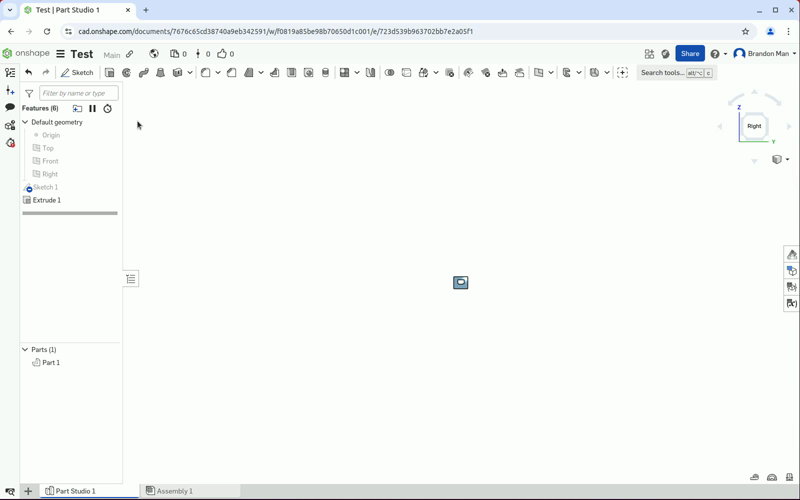
mouse_move(73, 189)
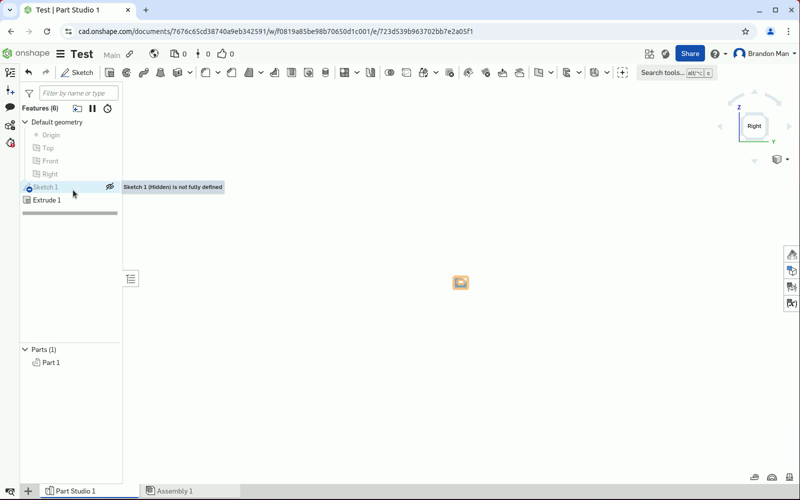
click(73, 189)
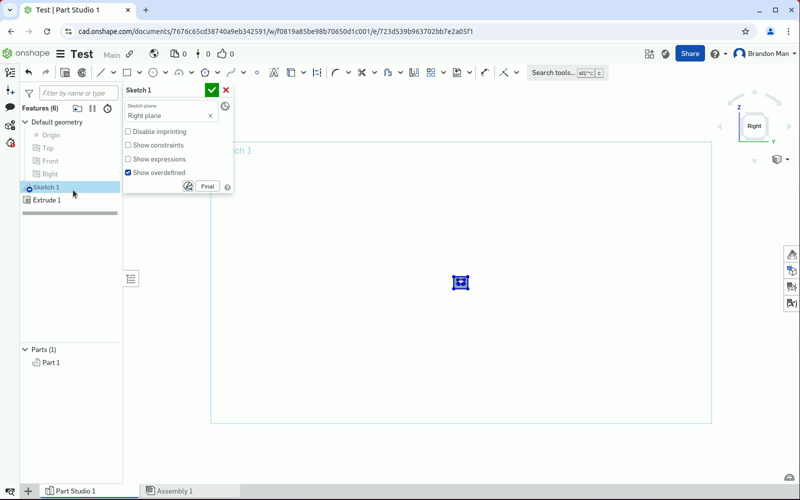
mouse_move(229, 92)
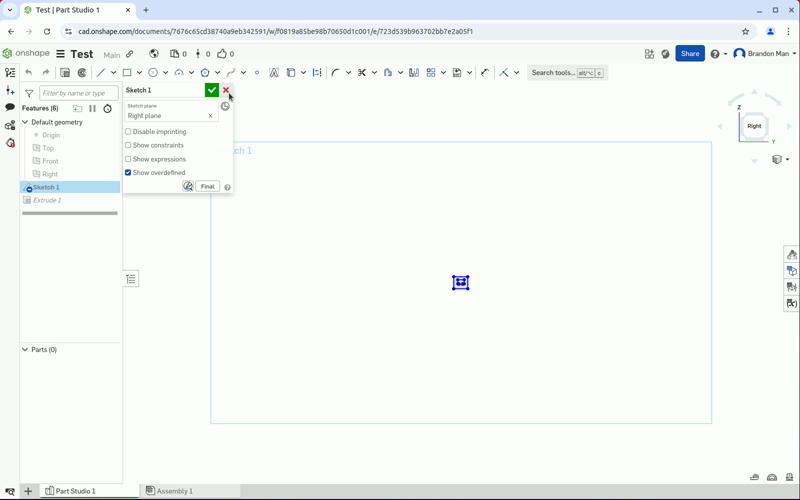
click(229, 92)
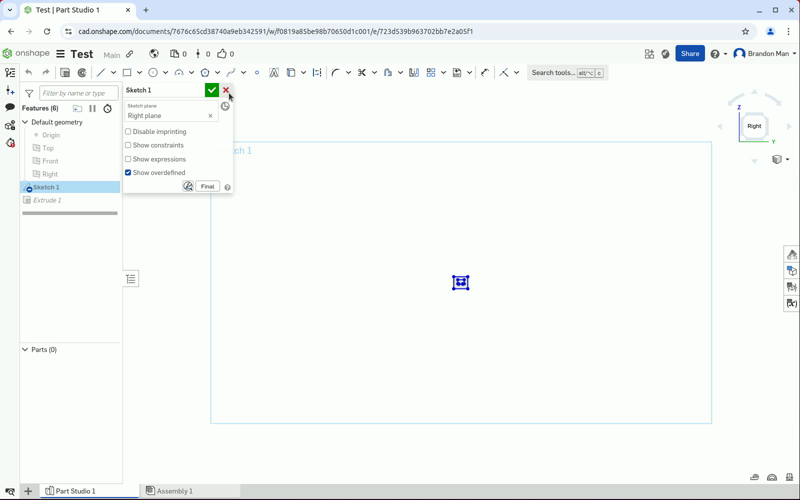
key(shift+s)
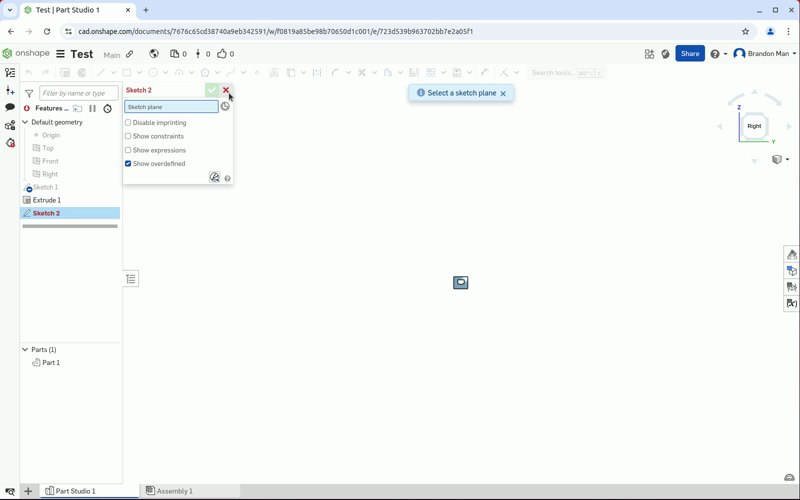
mouse_move(73, 176)
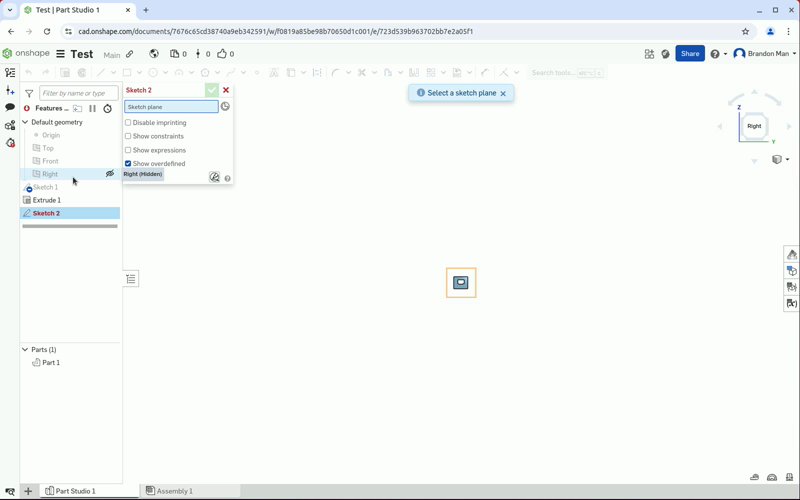
click(73, 176)
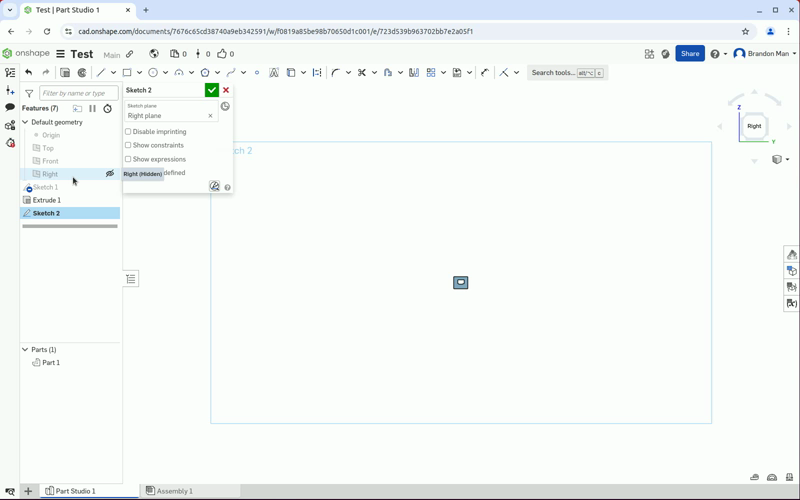
mouse_move(73, 352)
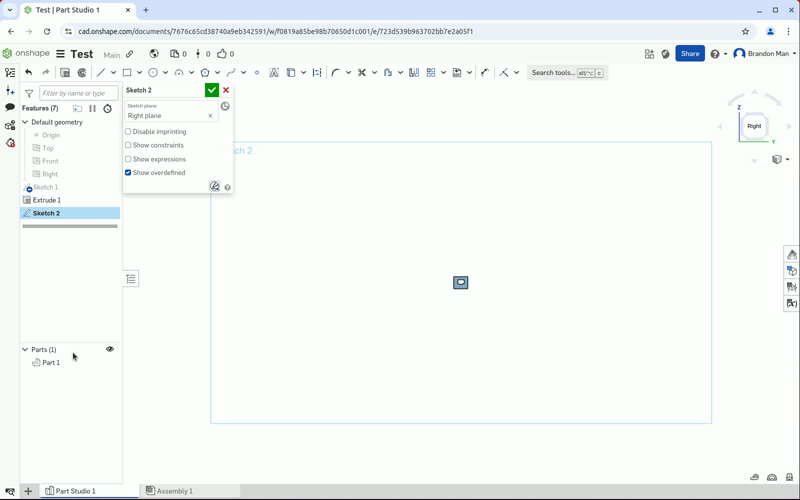
key(y)
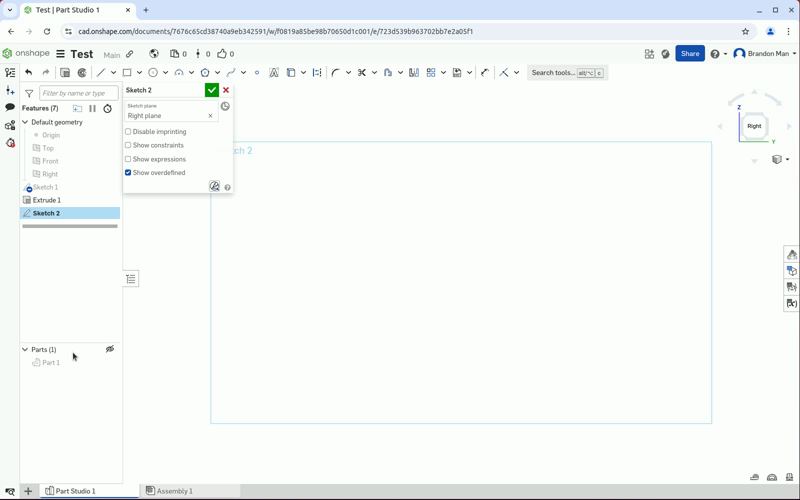
key(l)
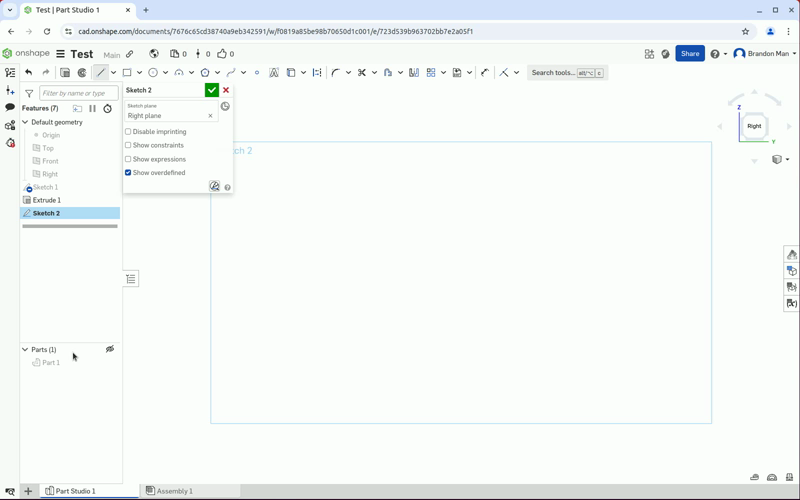
key_down(shift)
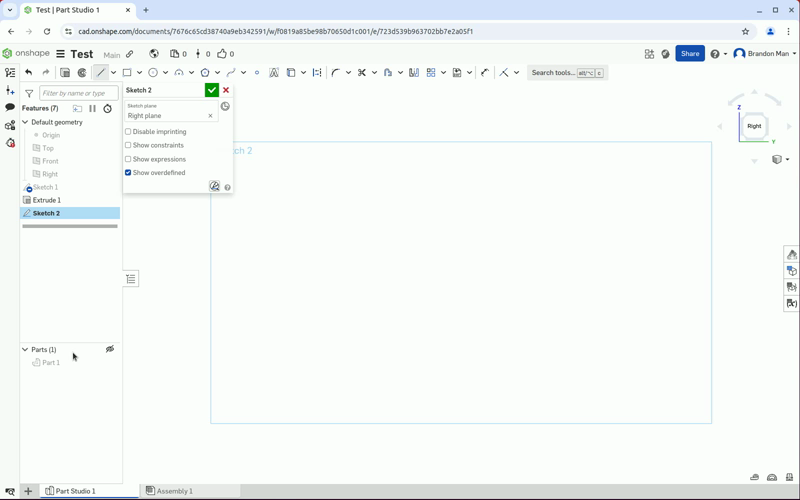
mouse_move(457, 284)
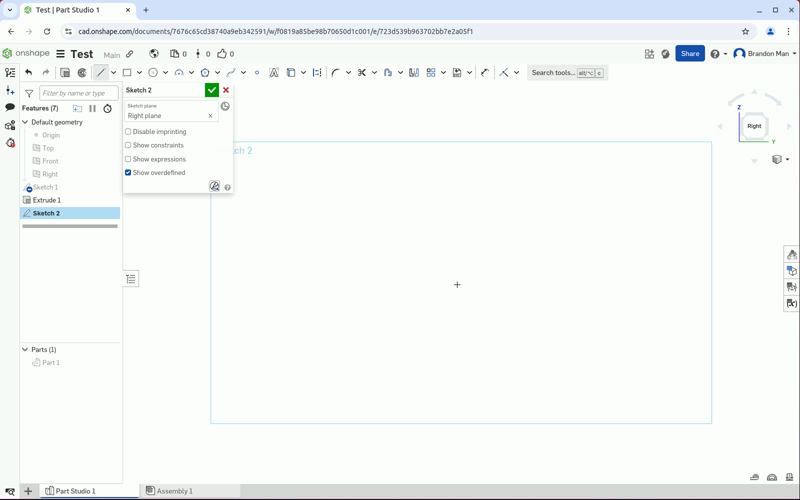
click(457, 284)
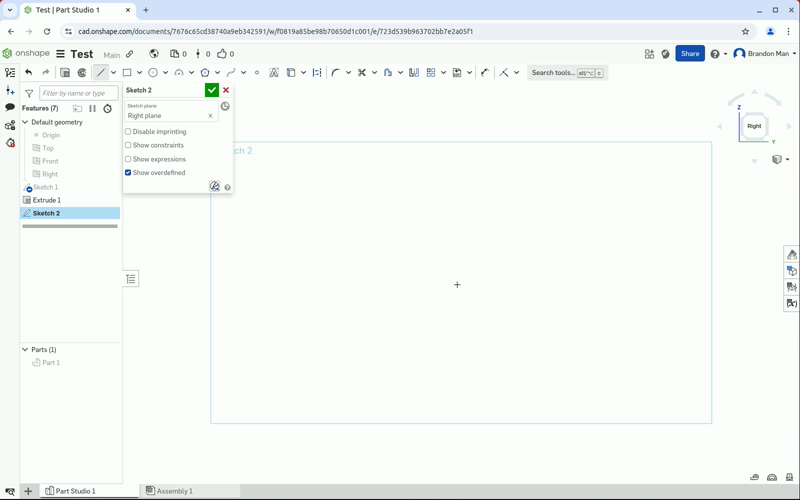
key_up(shift)
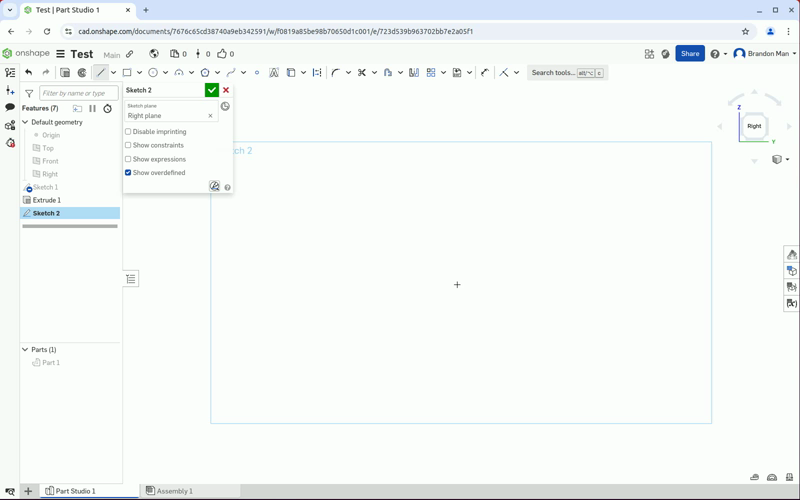
key_down(shift)
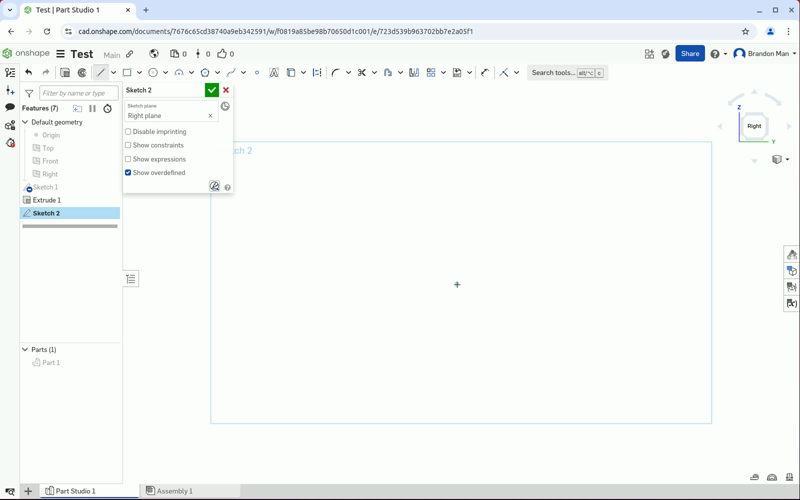
mouse_move(487, 284)
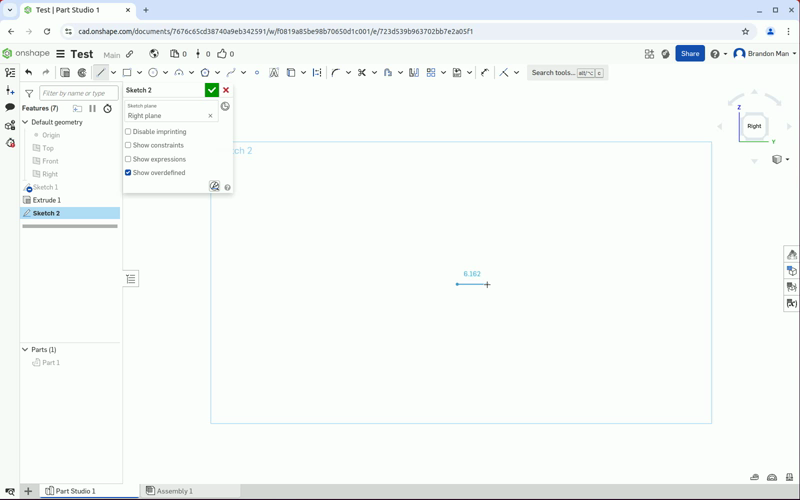
mouse_move(458, 284)
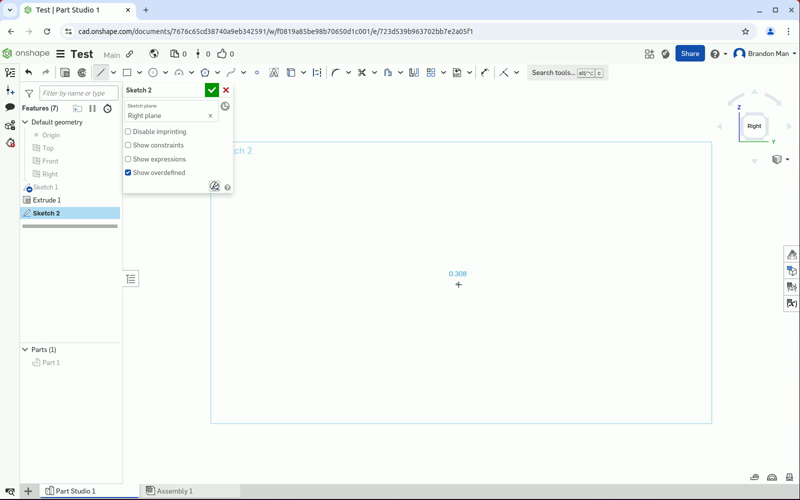
scroll(6)
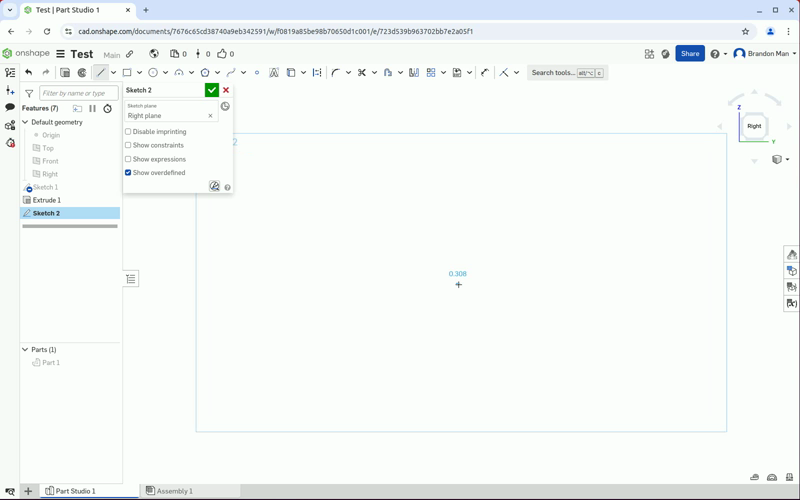
scroll(6)
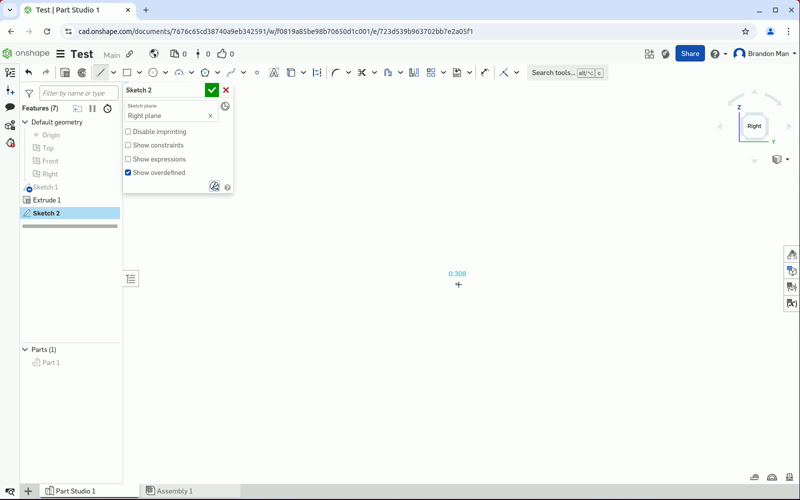
scroll(6)
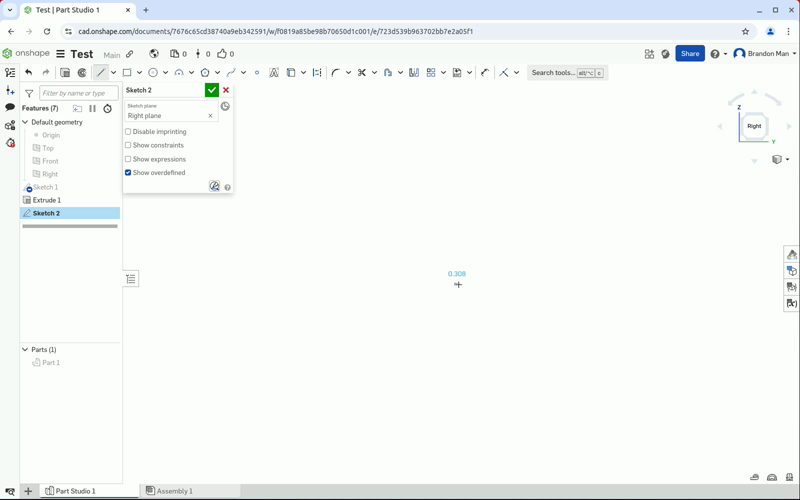
scroll(6)
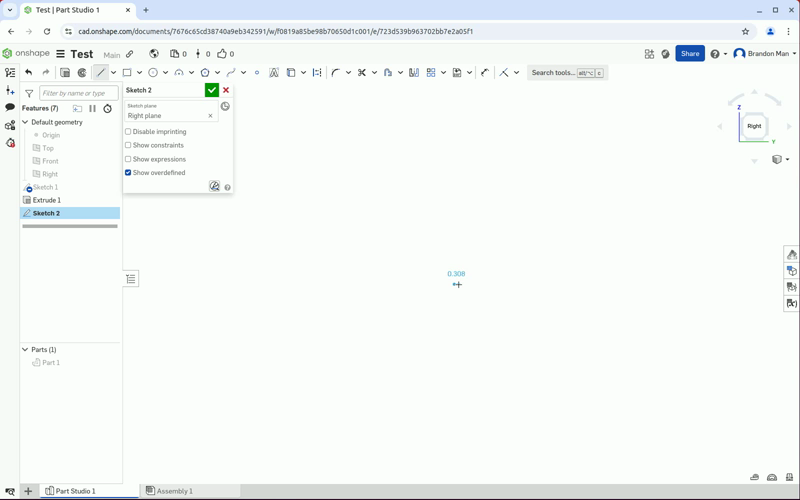
scroll(6)
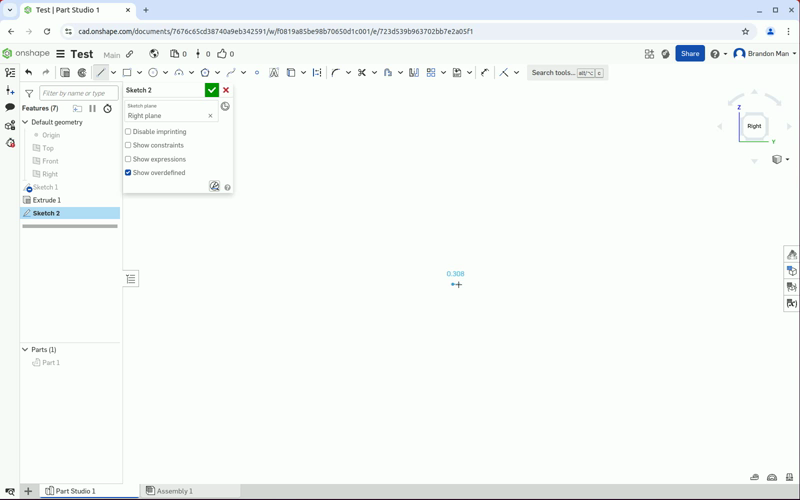
scroll(6)
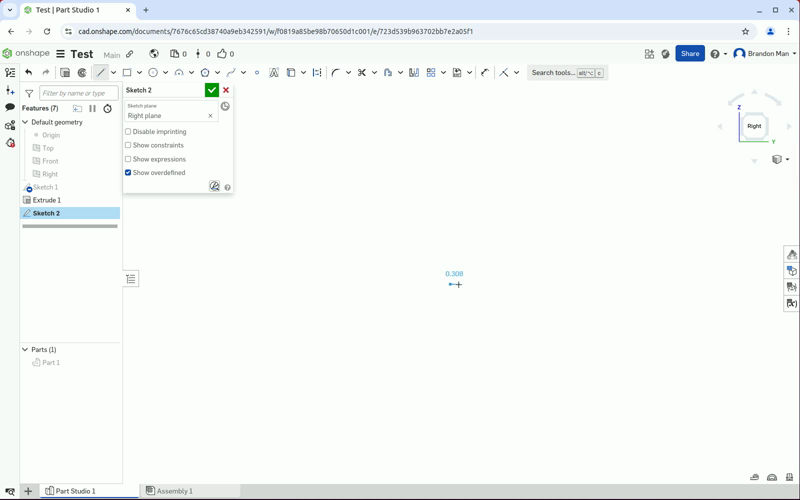
scroll(6)
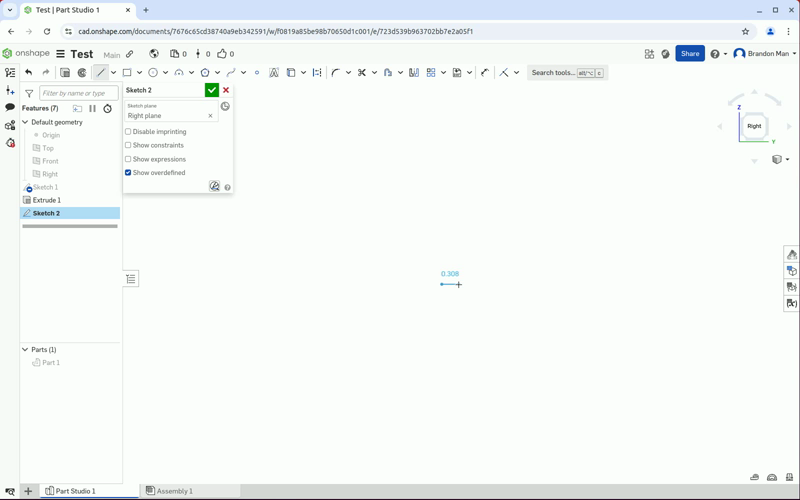
click(458, 284)
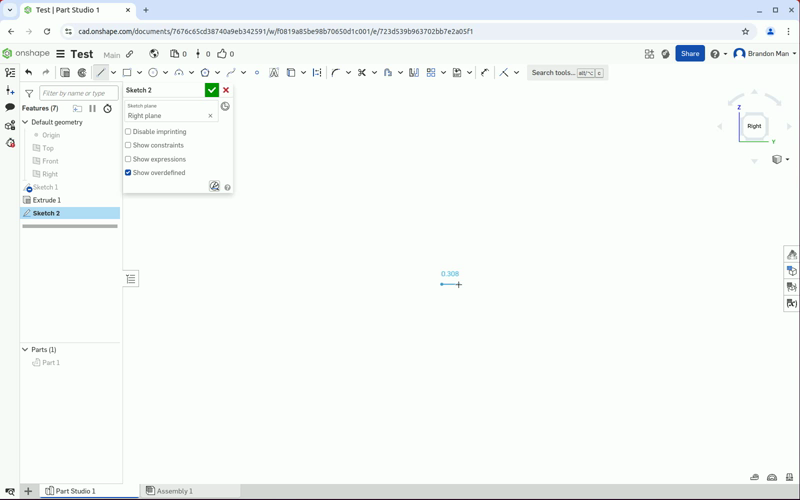
scroll(-6)
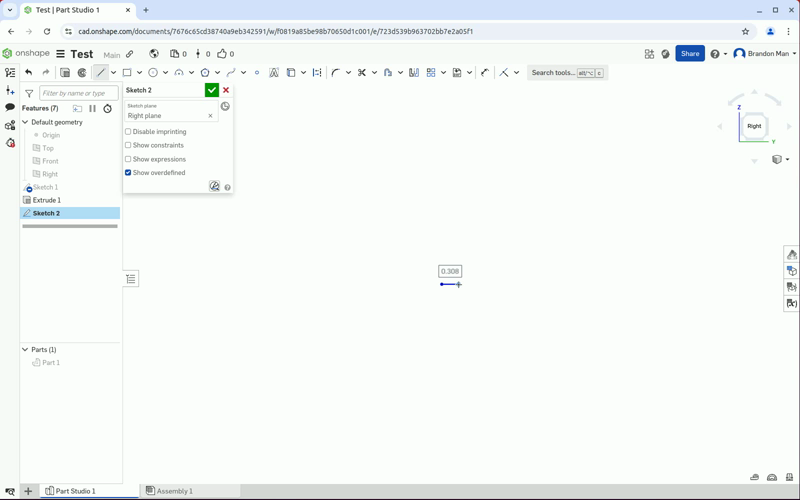
scroll(-6)
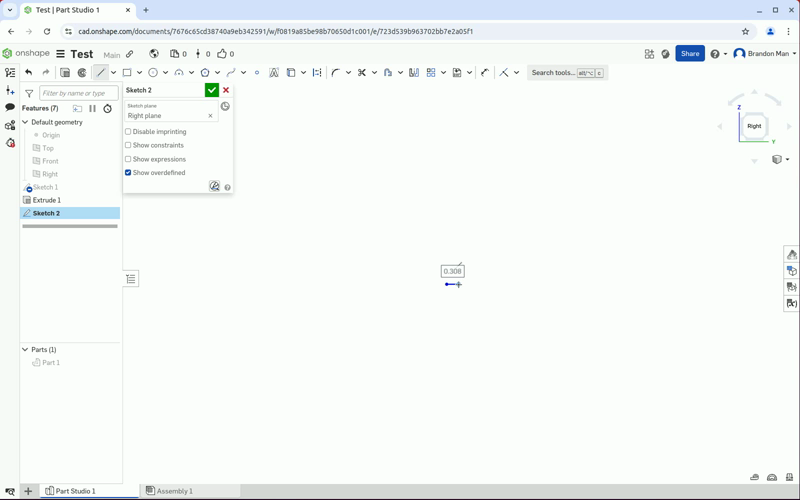
scroll(-6)
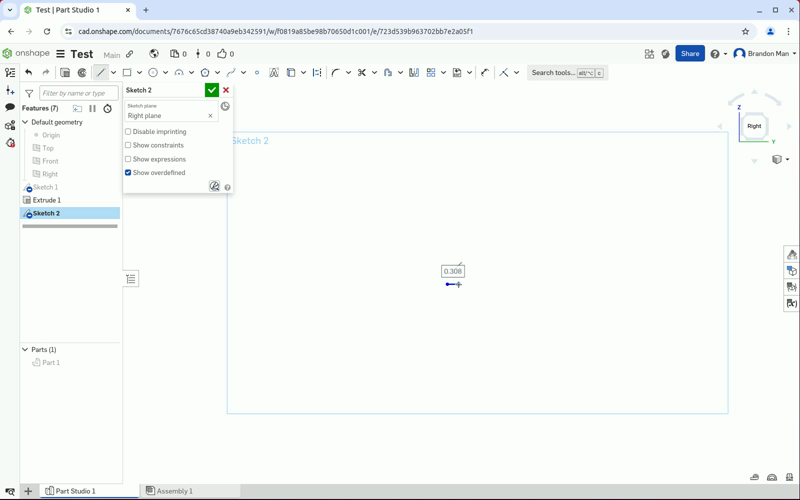
scroll(-6)
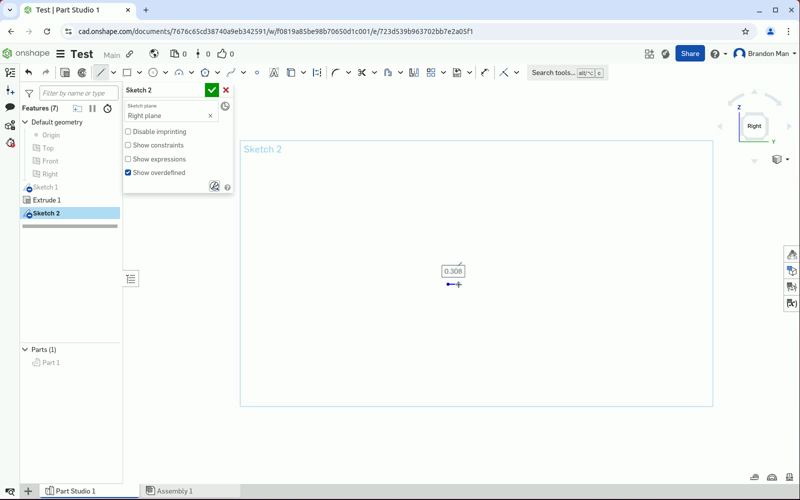
scroll(-6)
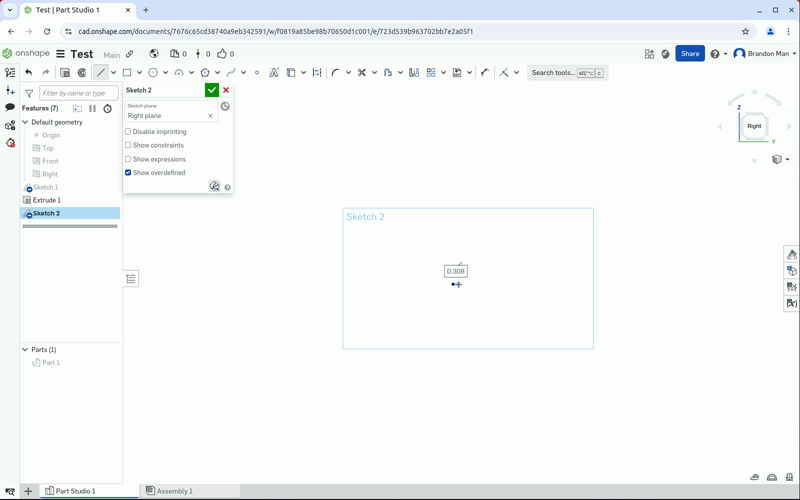
scroll(-6)
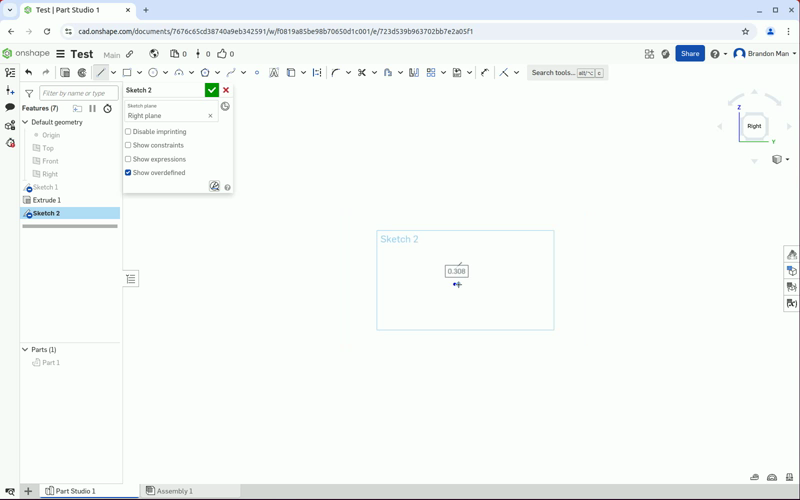
scroll(-6)
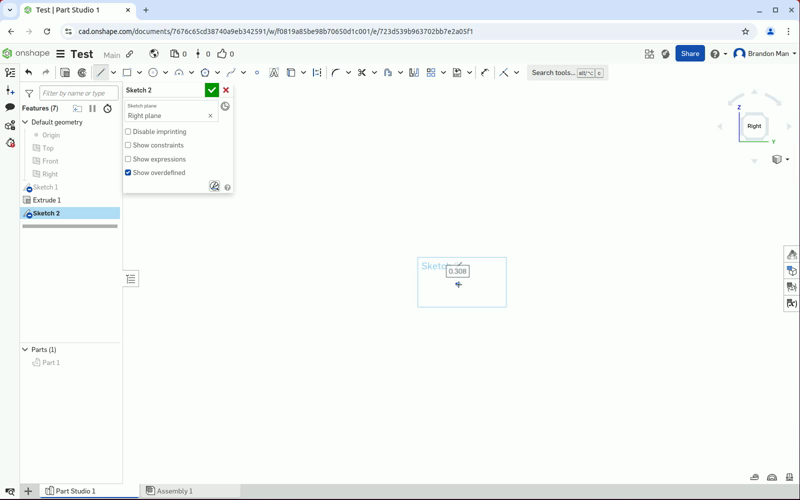
key_up(shift)
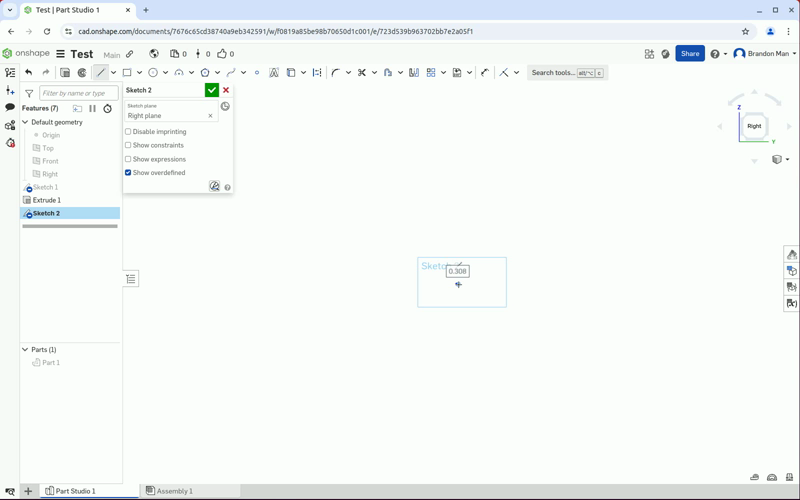
key_down(shift)
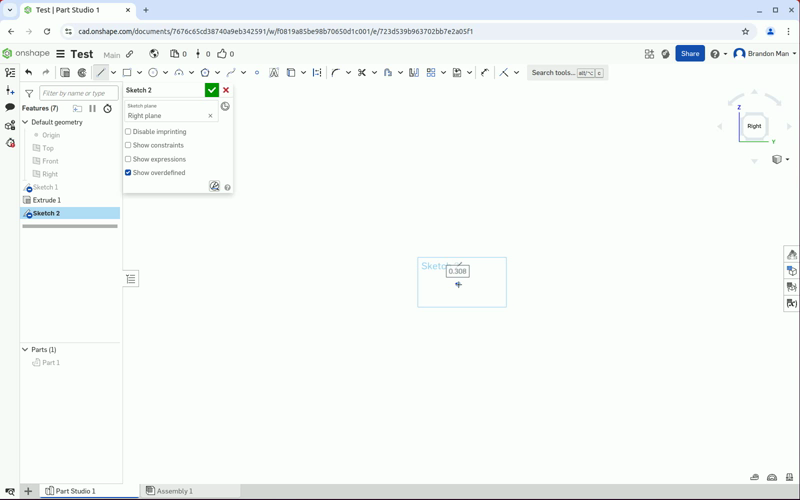
mouse_move(489, 284)
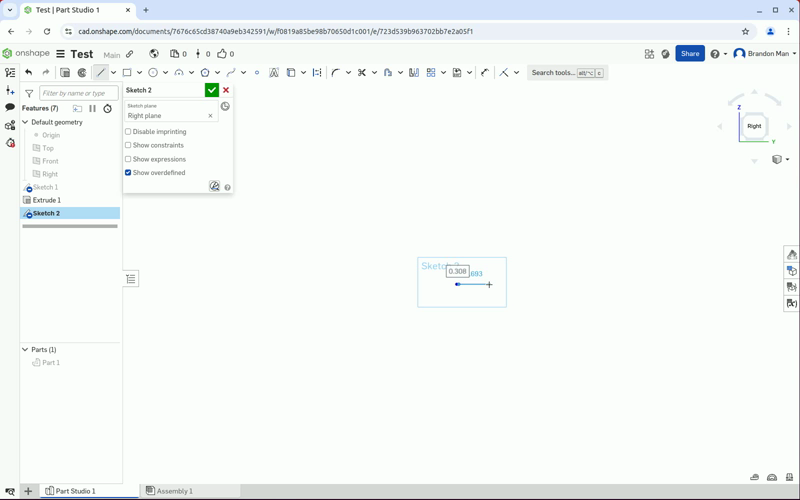
mouse_move(458, 285)
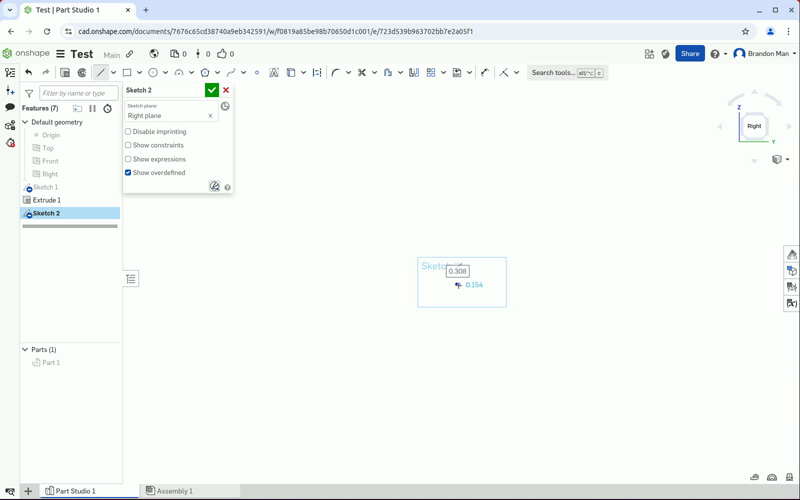
scroll(6)
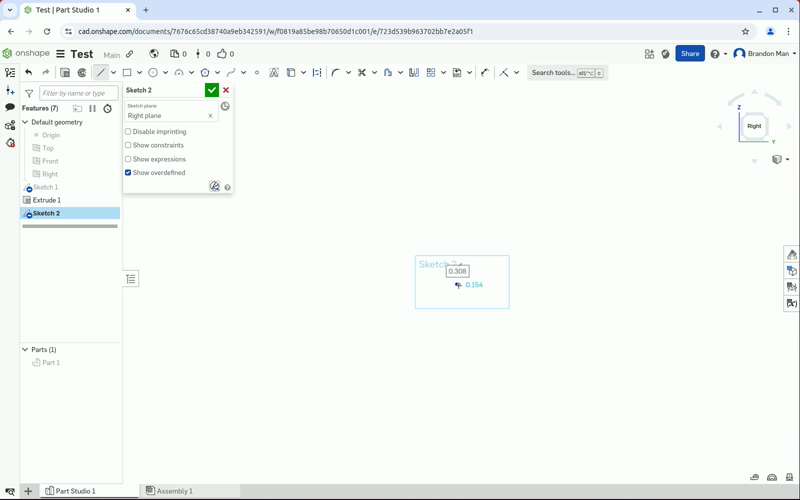
scroll(6)
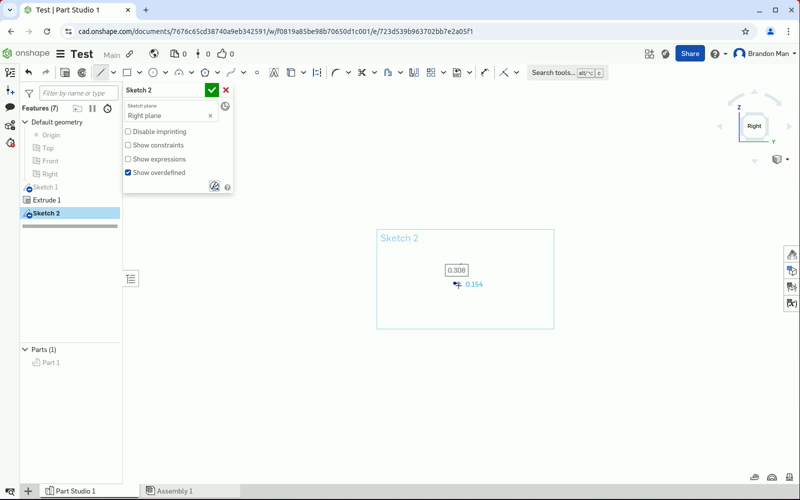
scroll(6)
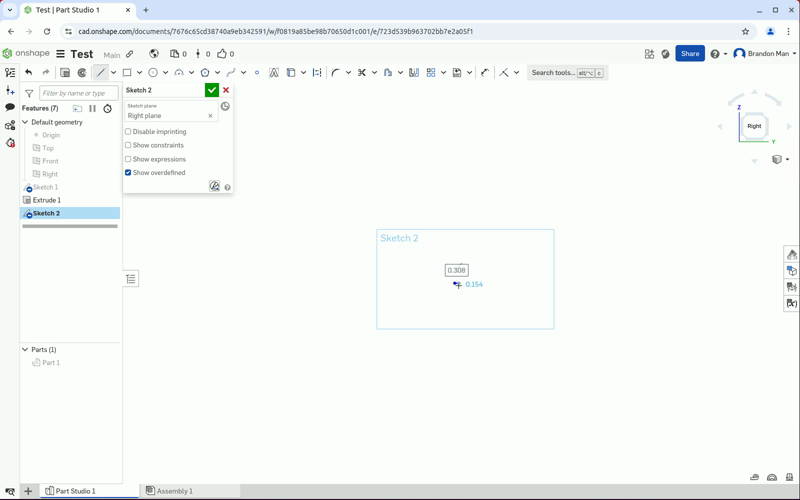
scroll(6)
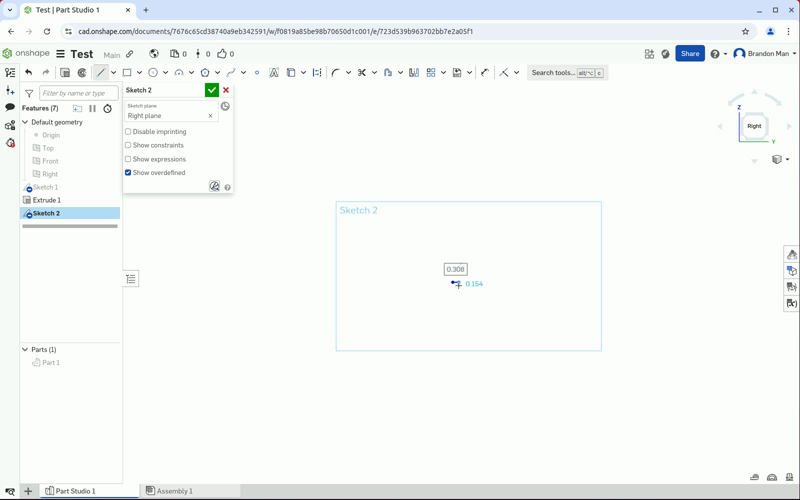
scroll(6)
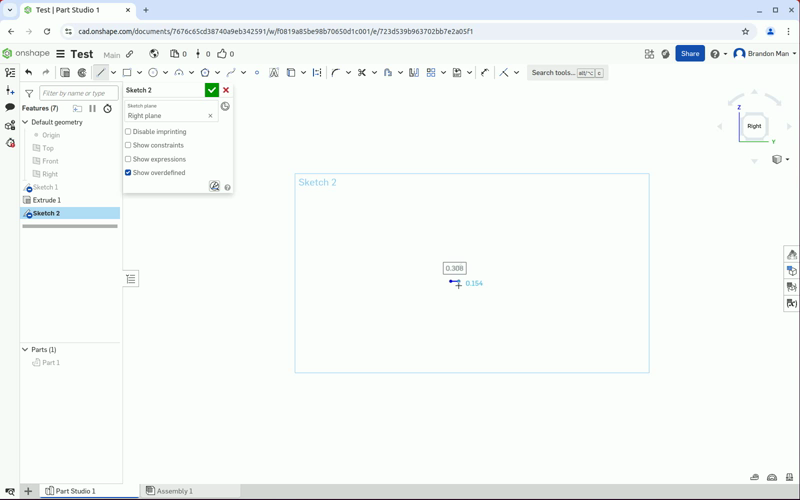
scroll(6)
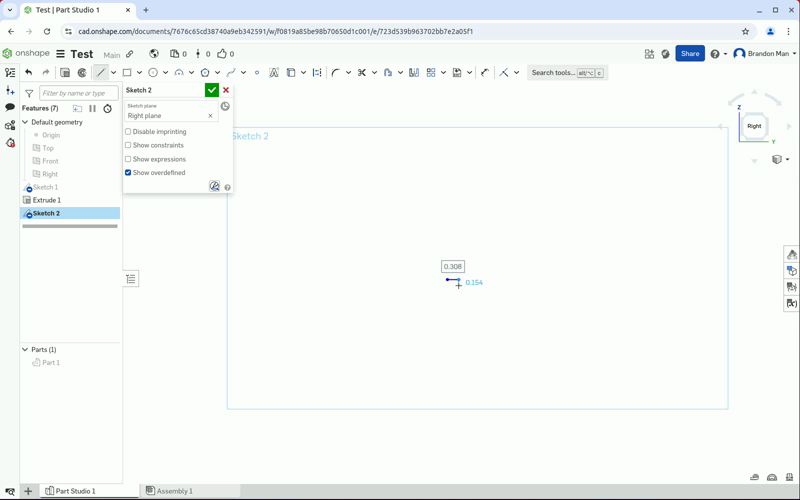
scroll(6)
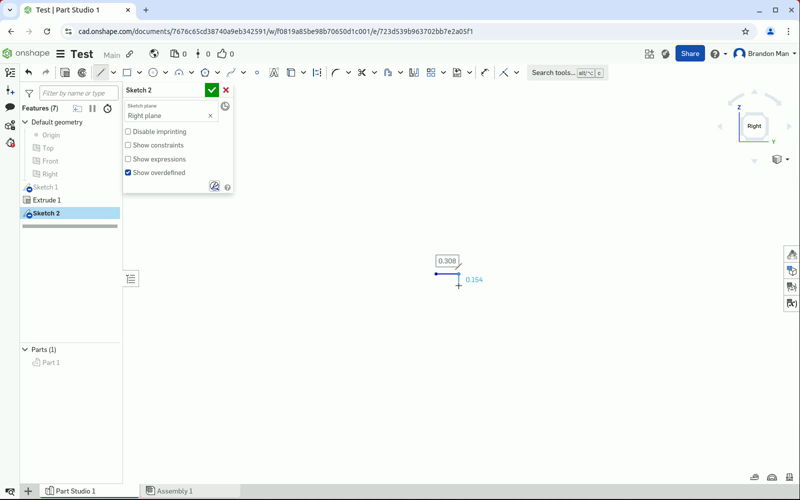
click(458, 285)
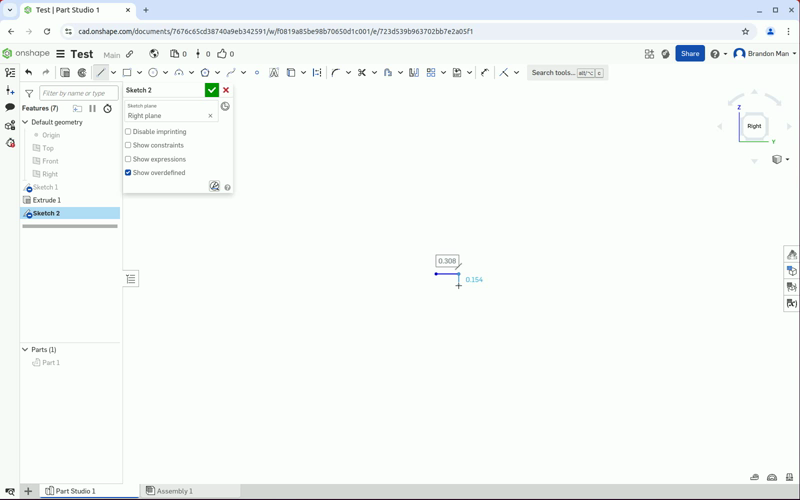
scroll(-6)
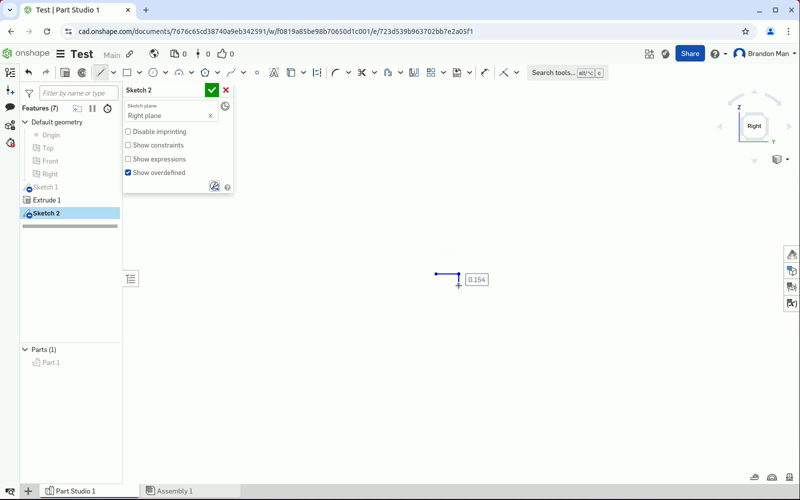
scroll(-6)
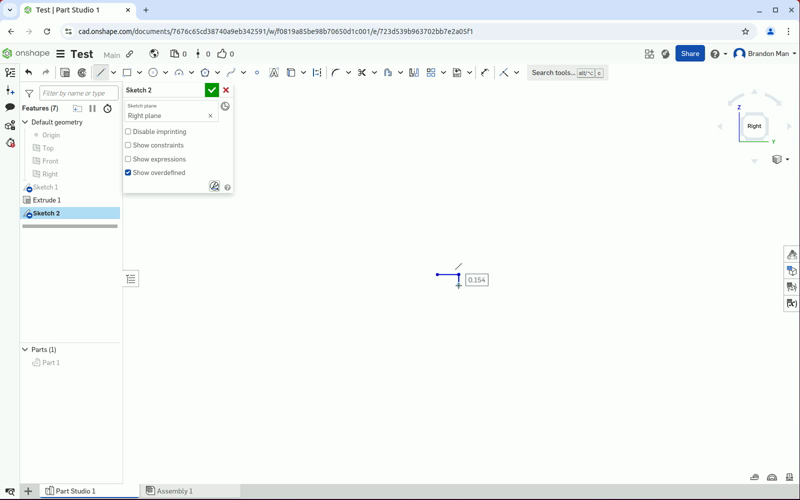
scroll(-6)
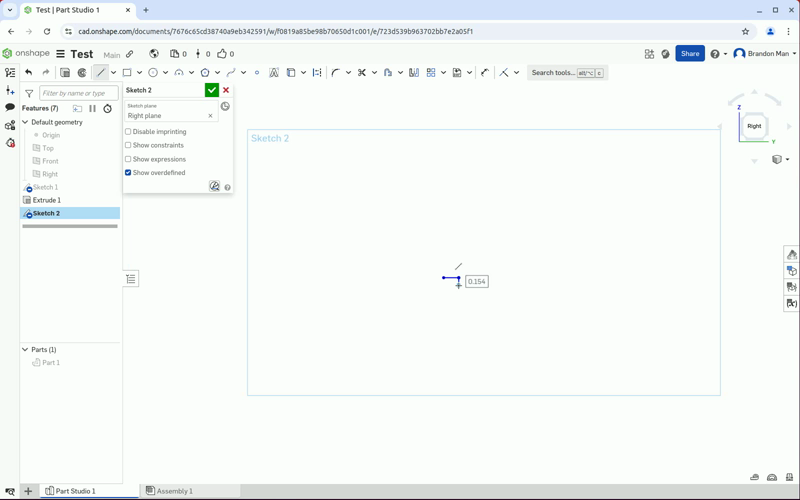
scroll(-6)
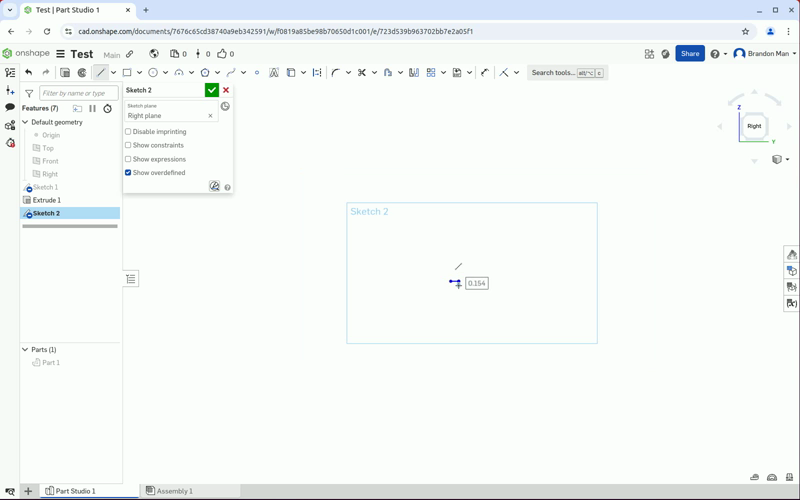
scroll(-6)
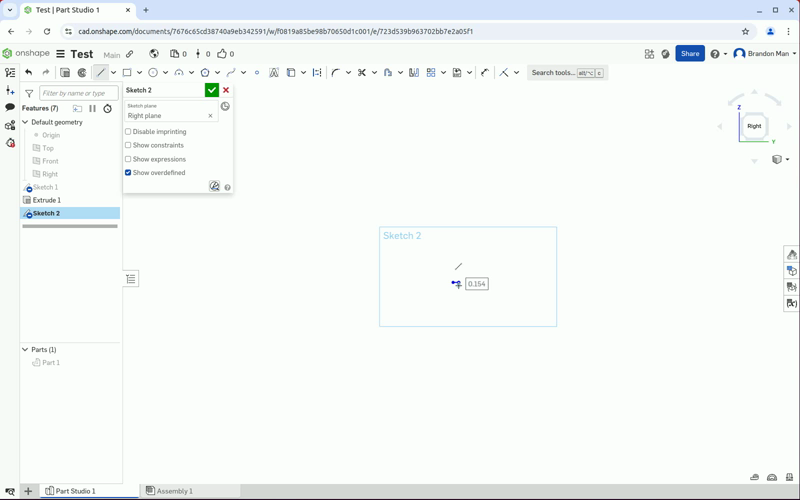
scroll(-6)
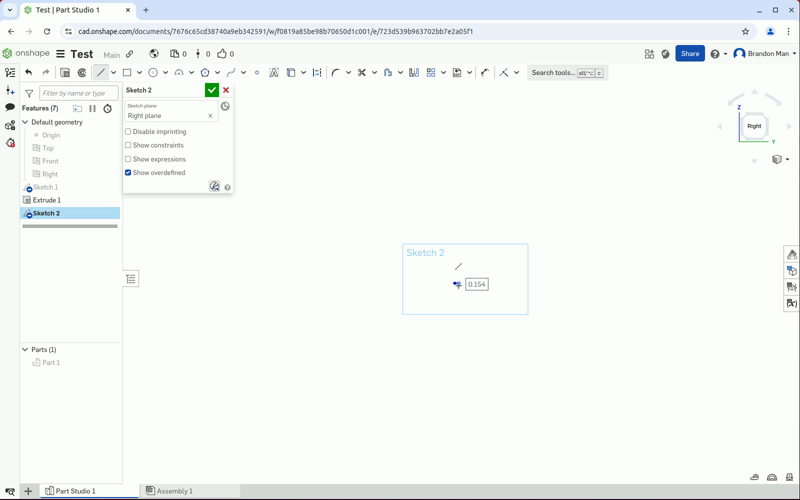
scroll(-6)
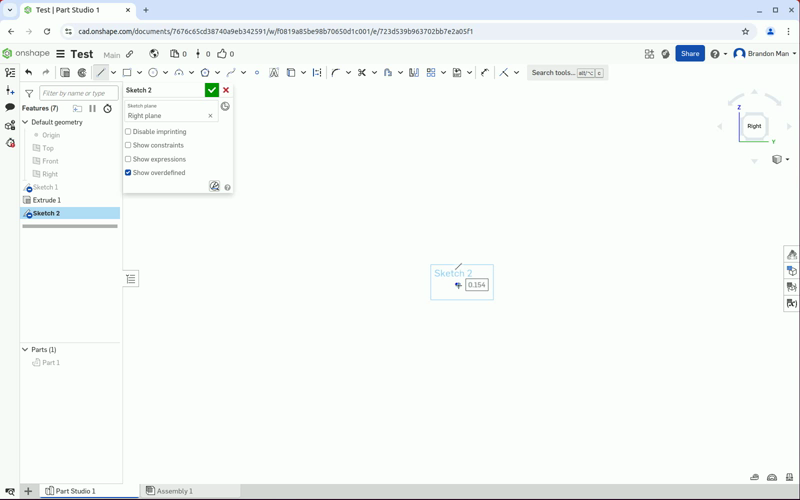
key_up(shift)
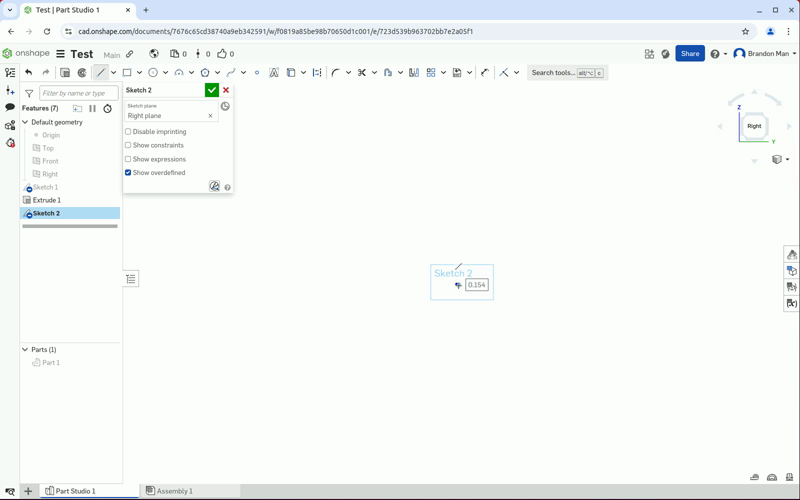
key_down(shift)
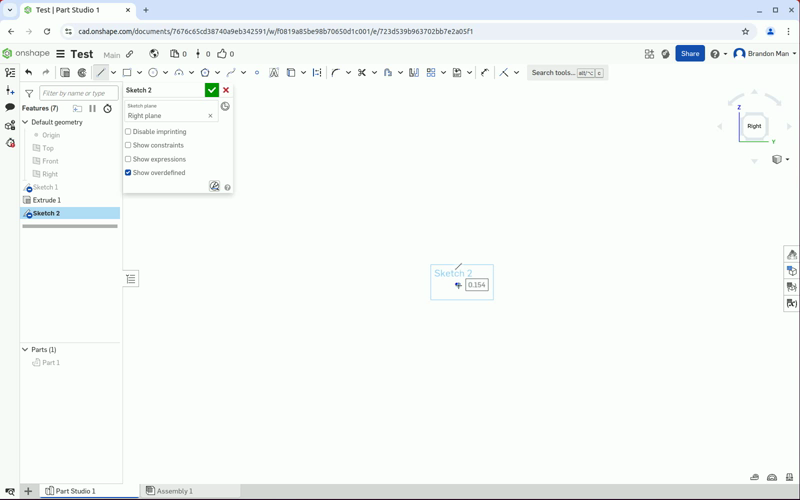
mouse_move(489, 285)
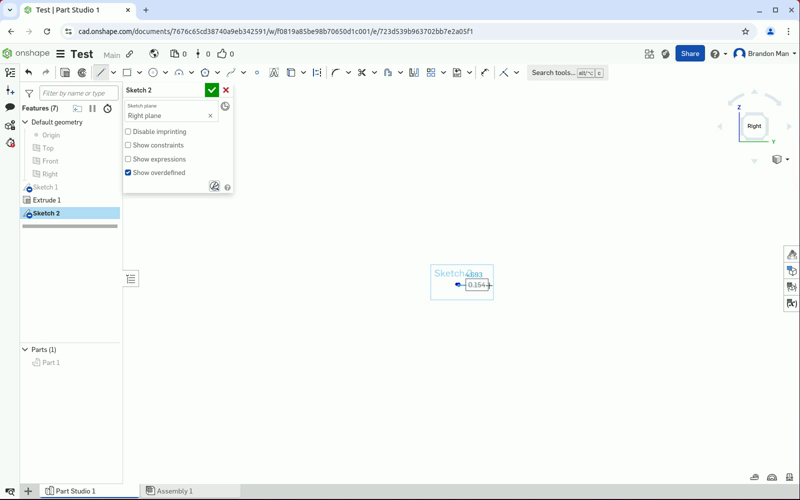
mouse_move(462, 285)
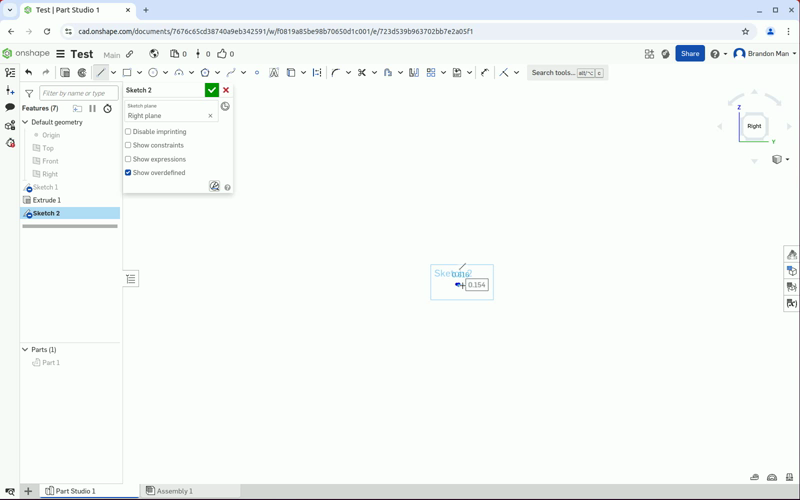
scroll(6)
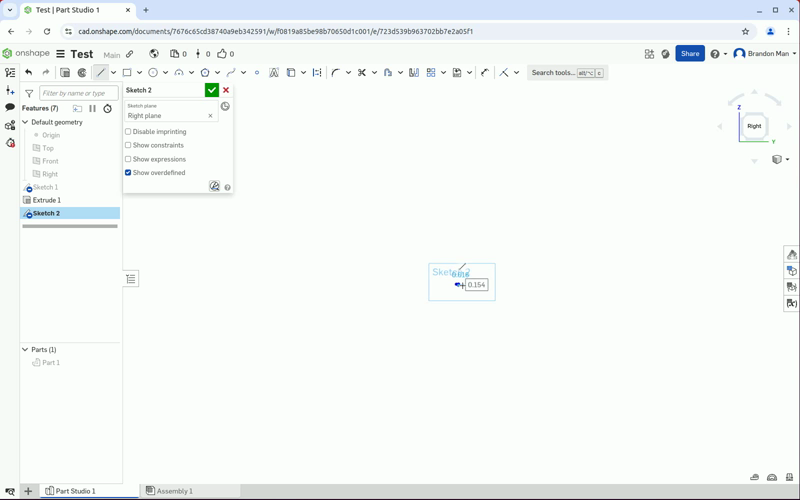
scroll(6)
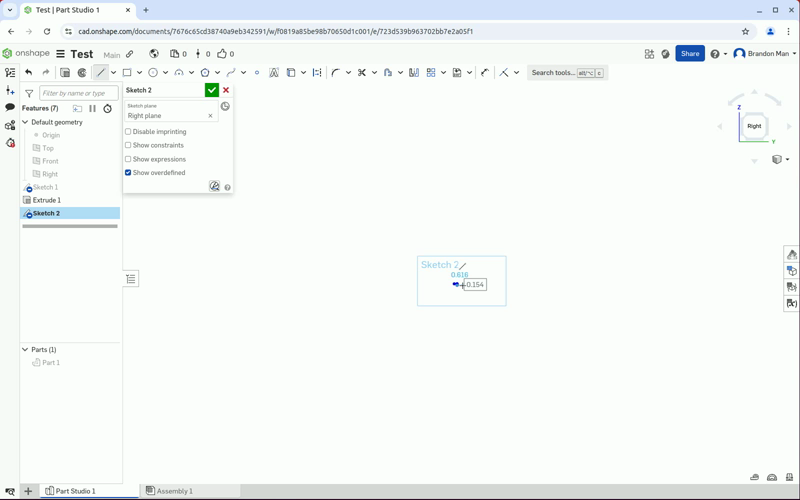
scroll(6)
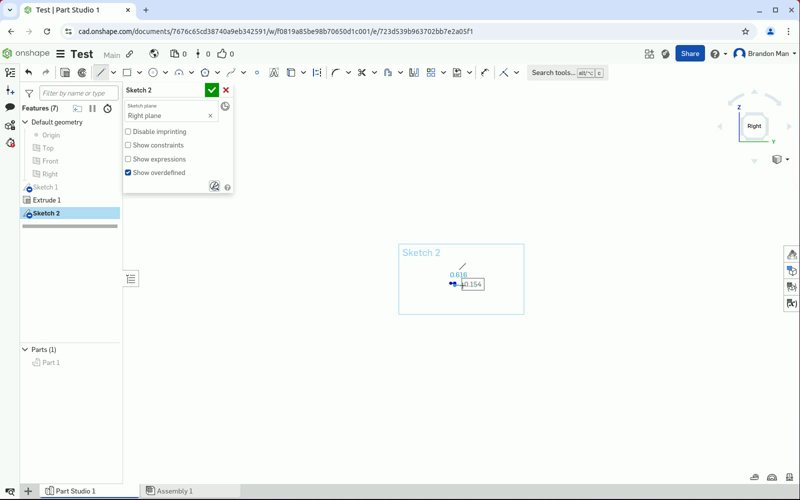
scroll(6)
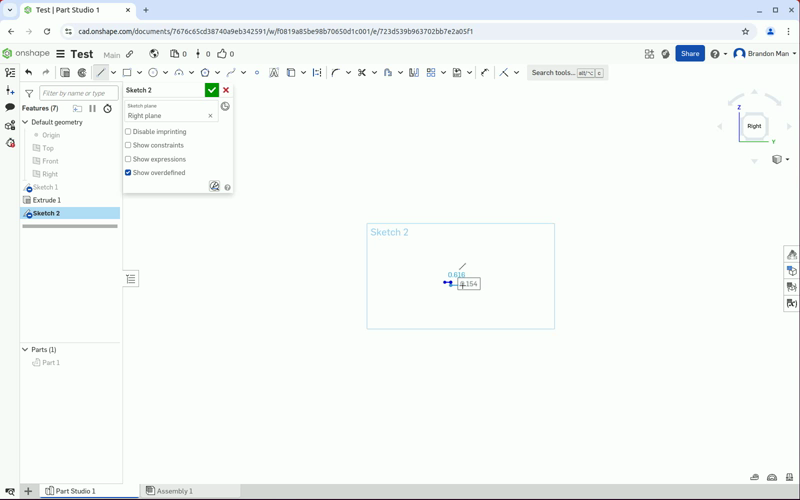
scroll(6)
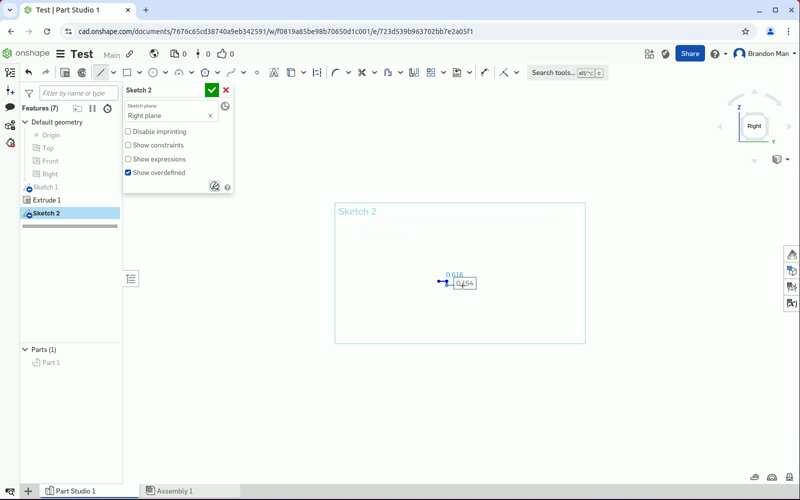
scroll(6)
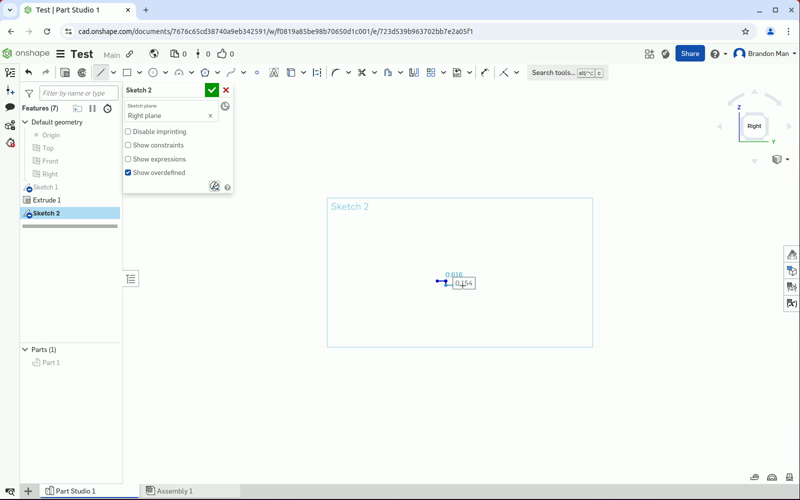
scroll(6)
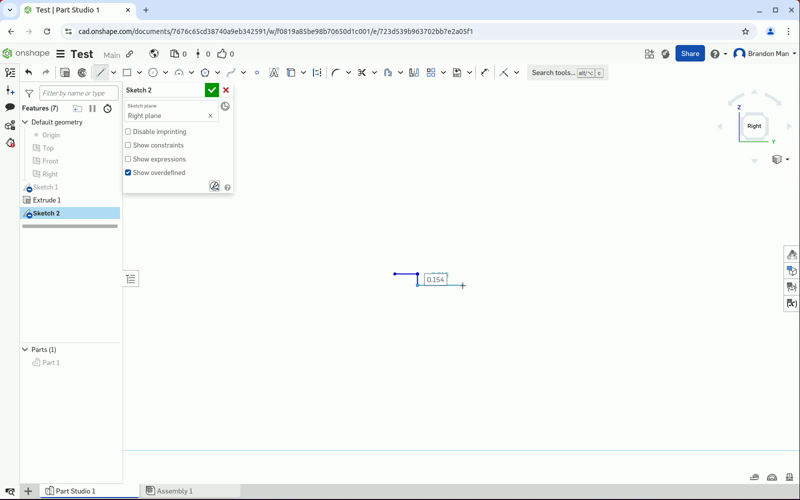
click(462, 285)
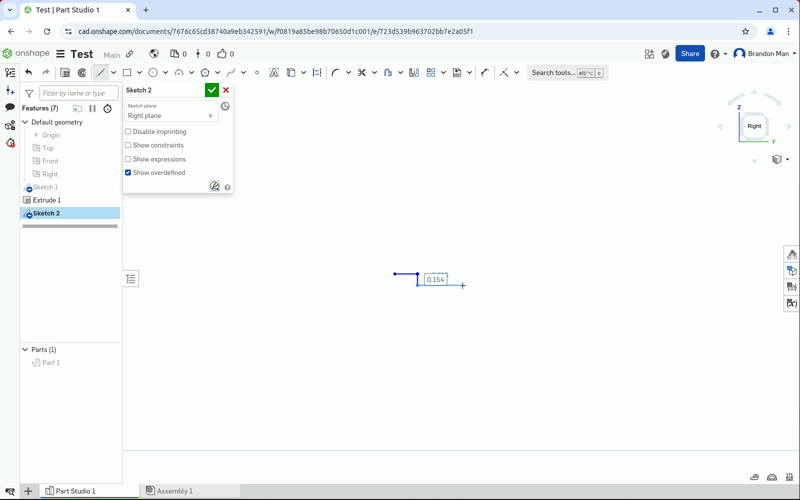
scroll(-6)
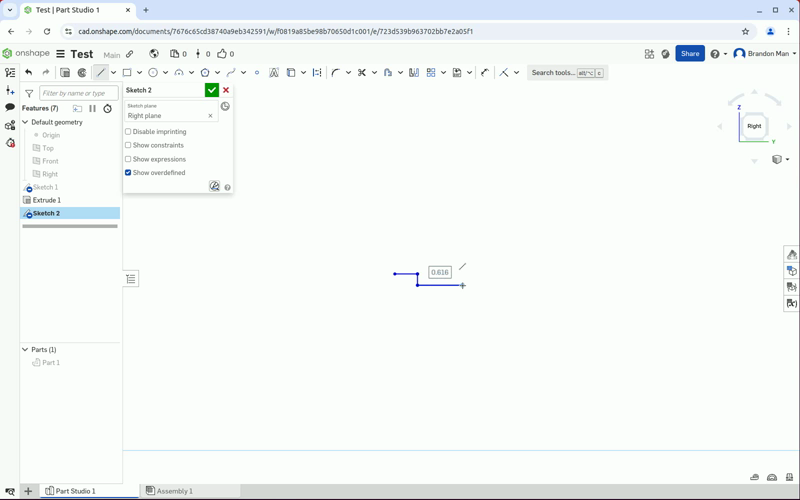
scroll(-6)
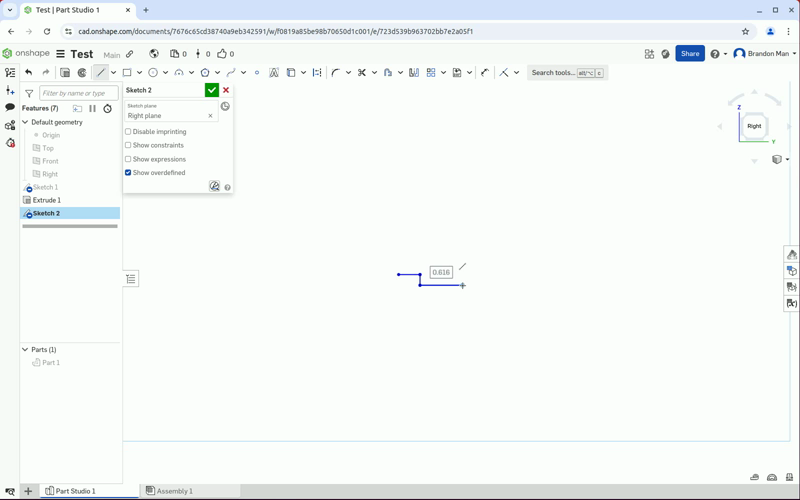
scroll(-6)
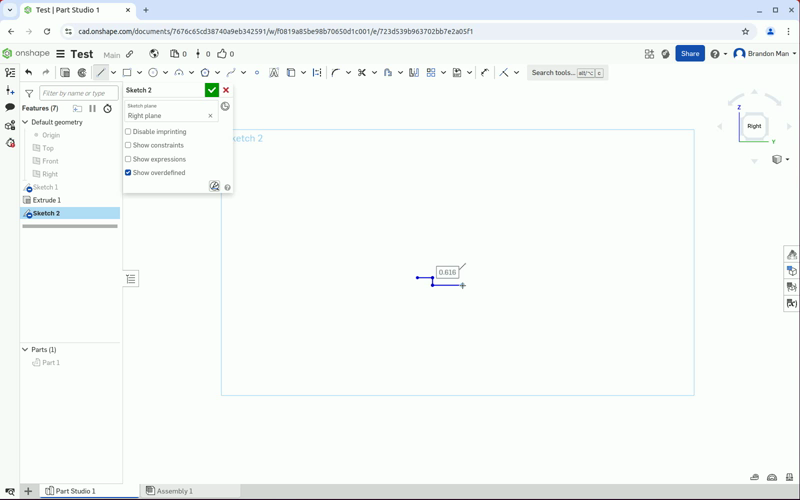
scroll(-6)
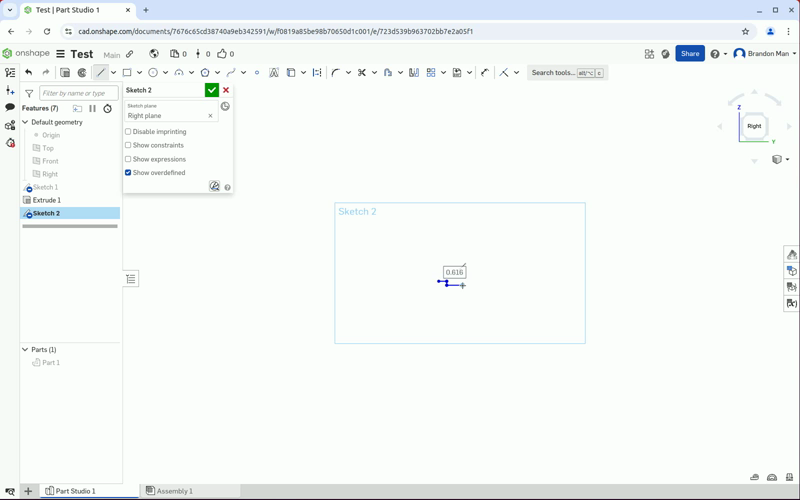
scroll(-6)
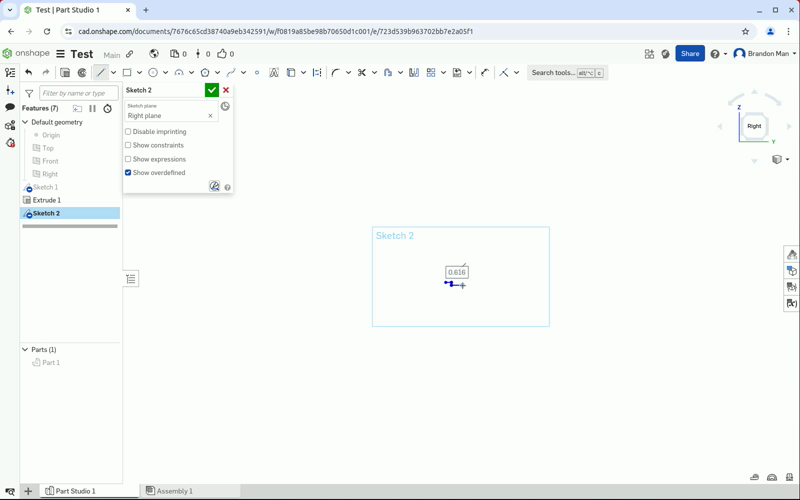
scroll(-6)
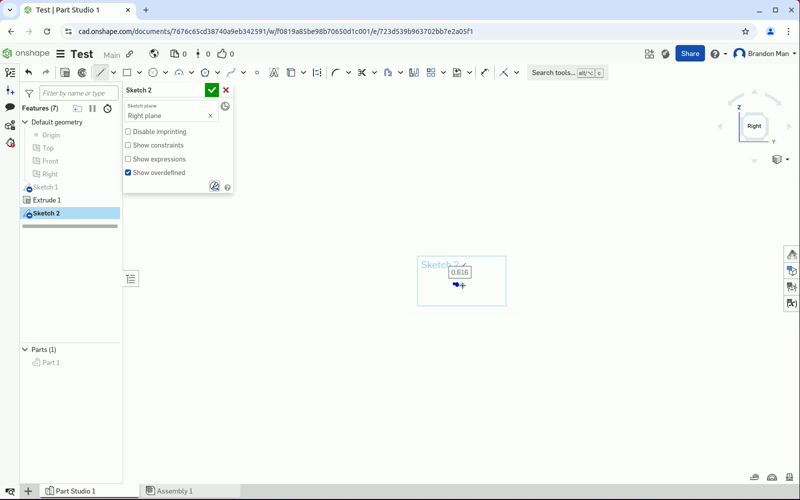
scroll(-6)
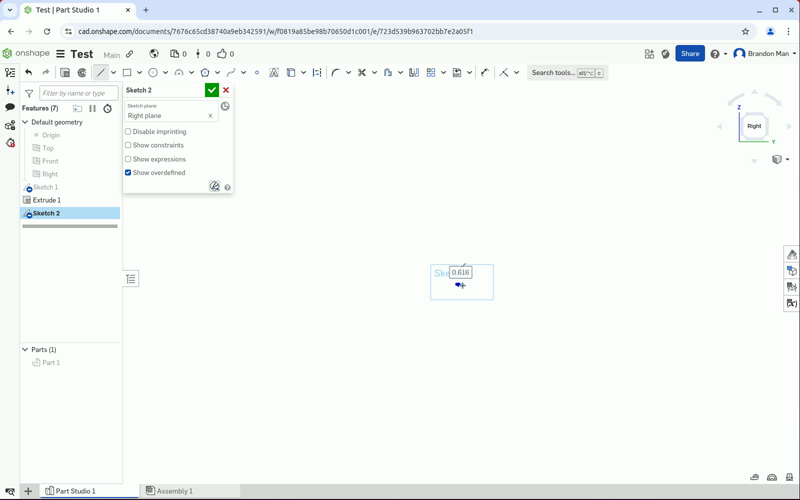
key_up(shift)
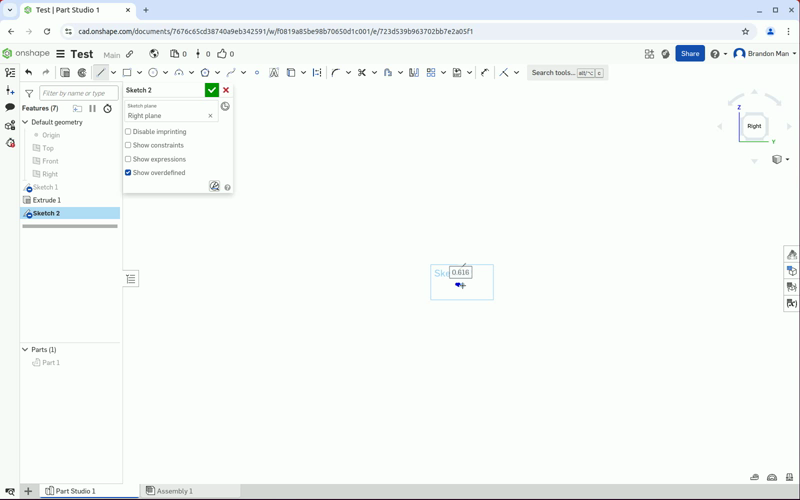
key_down(shift)
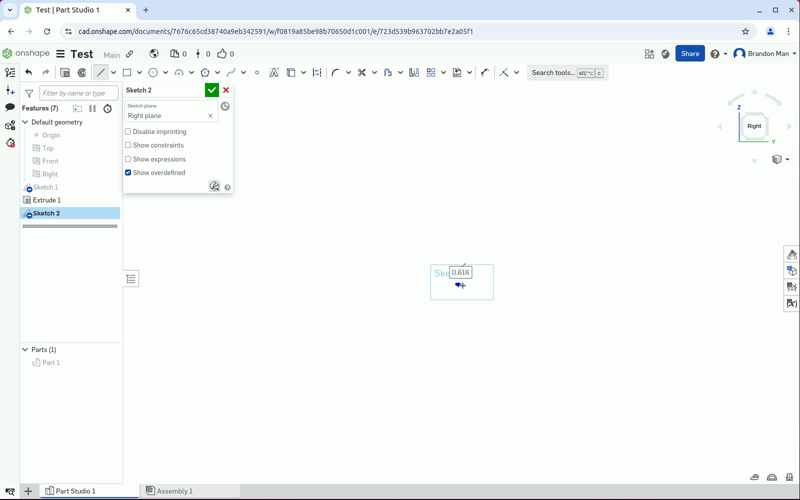
mouse_move(492, 285)
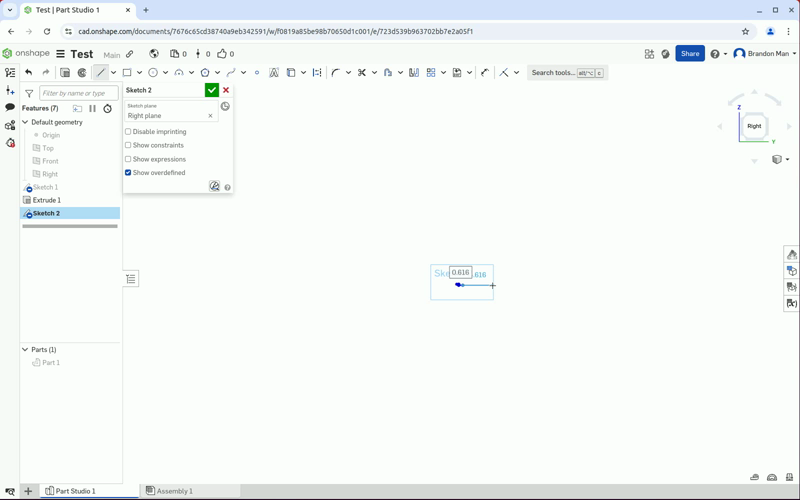
mouse_move(462, 284)
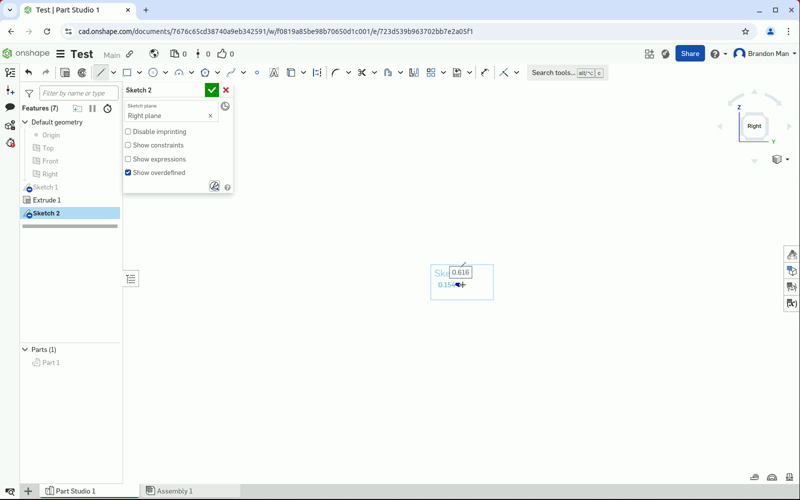
scroll(6)
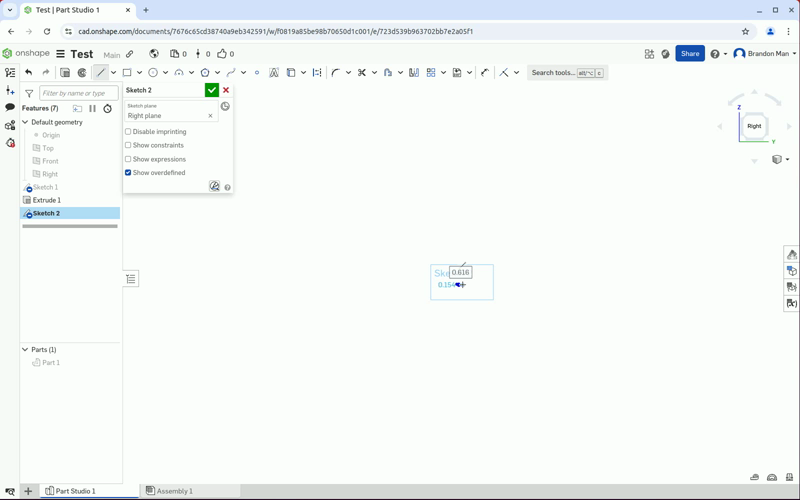
scroll(6)
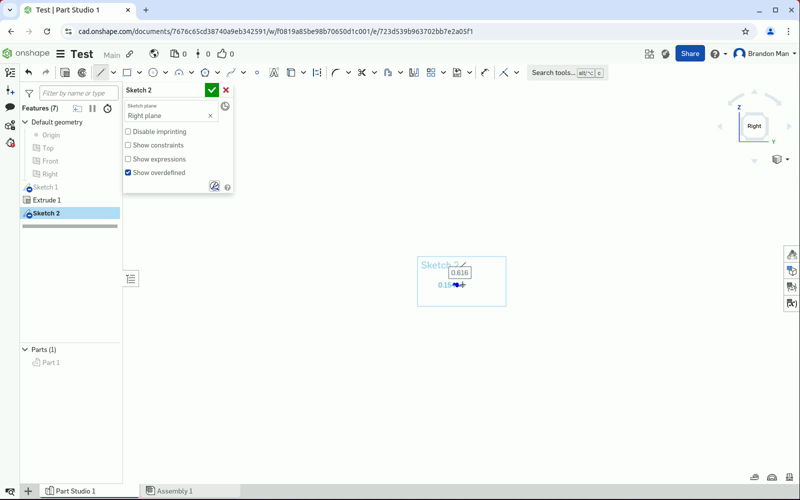
scroll(6)
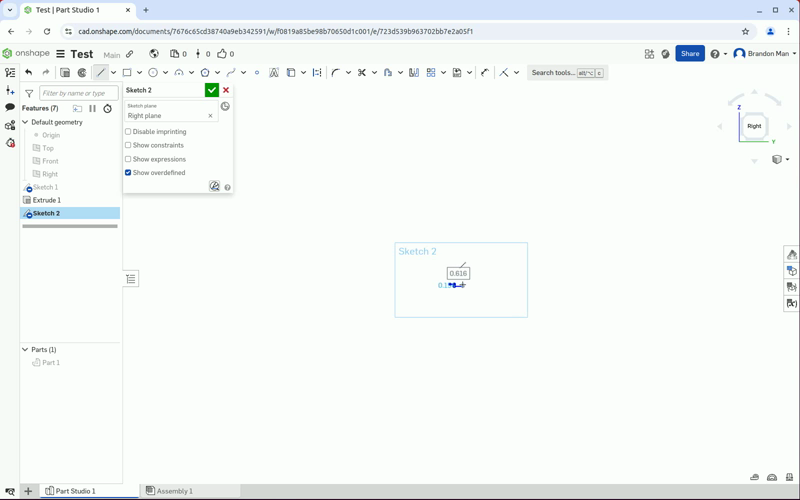
scroll(6)
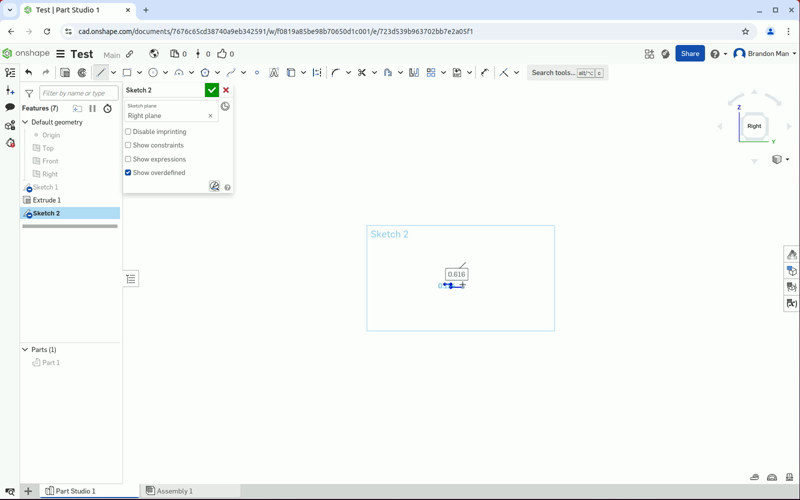
scroll(6)
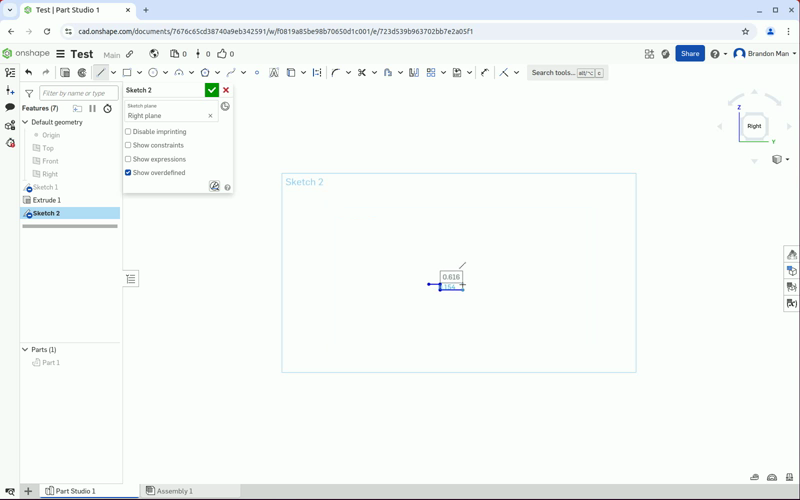
scroll(6)
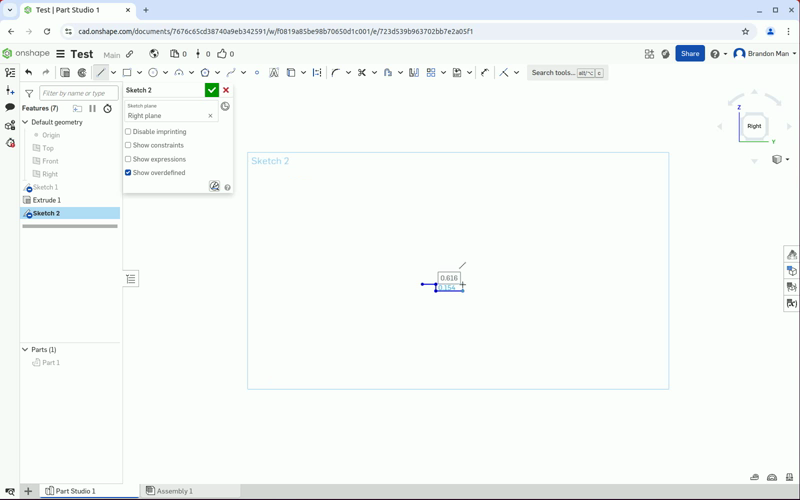
scroll(6)
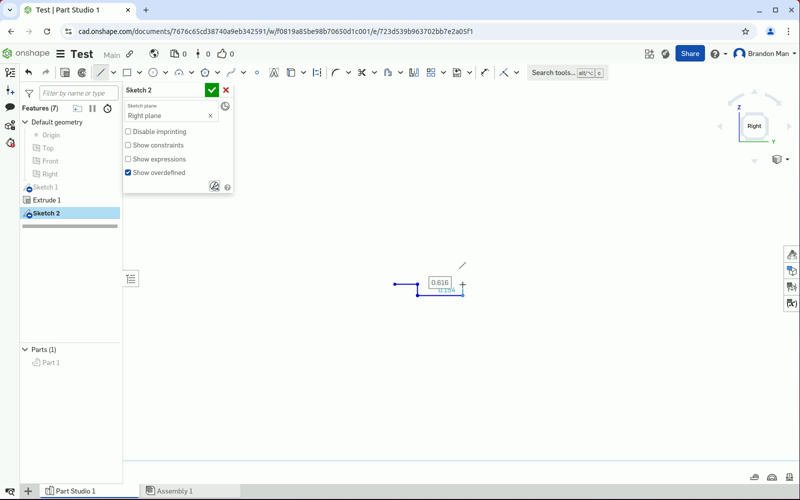
click(462, 284)
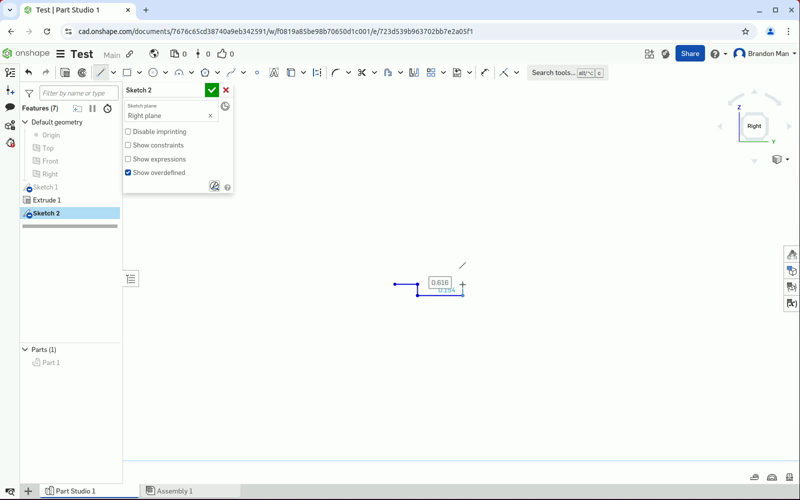
scroll(-6)
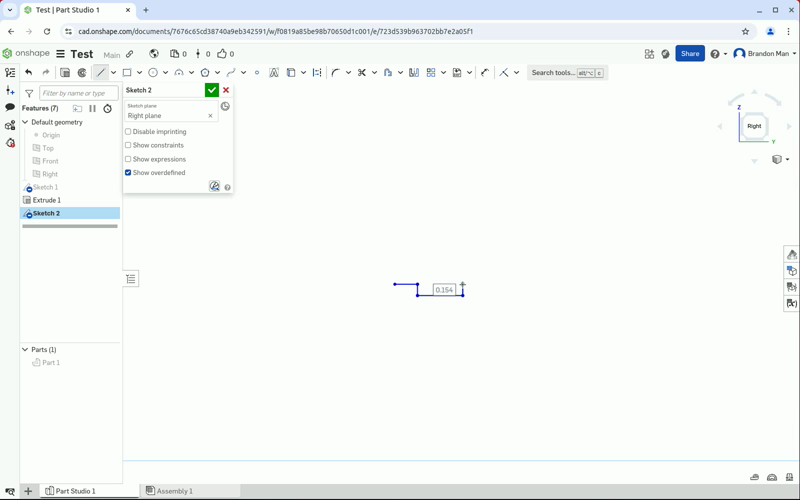
scroll(-6)
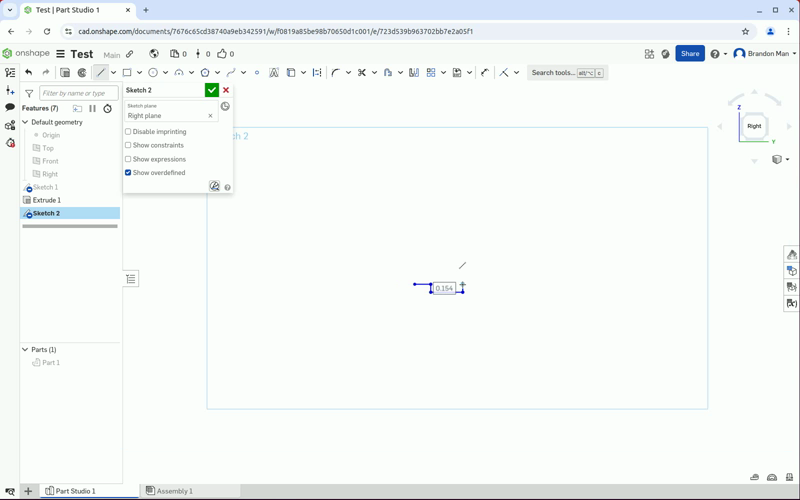
scroll(-6)
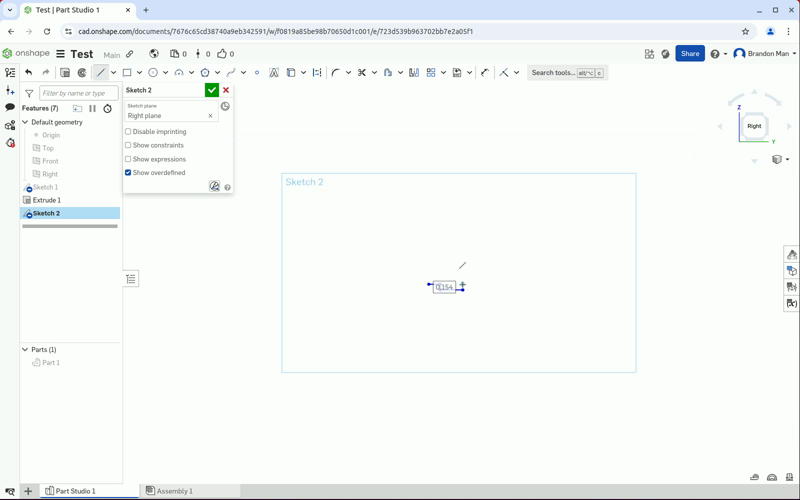
scroll(-6)
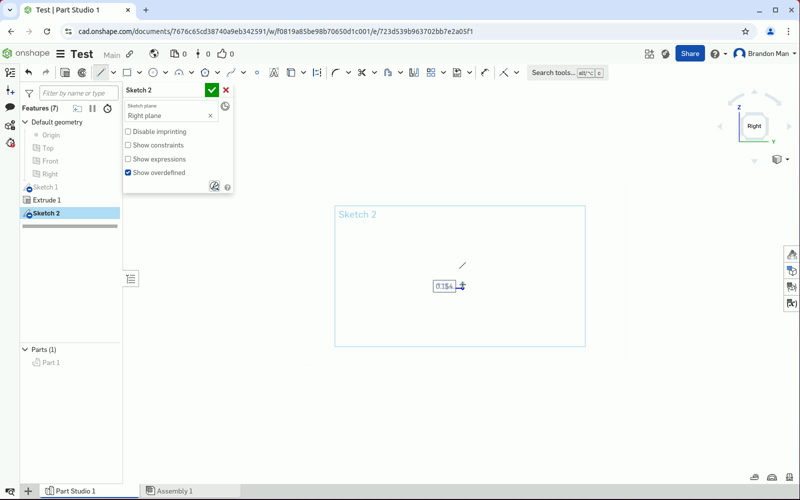
scroll(-6)
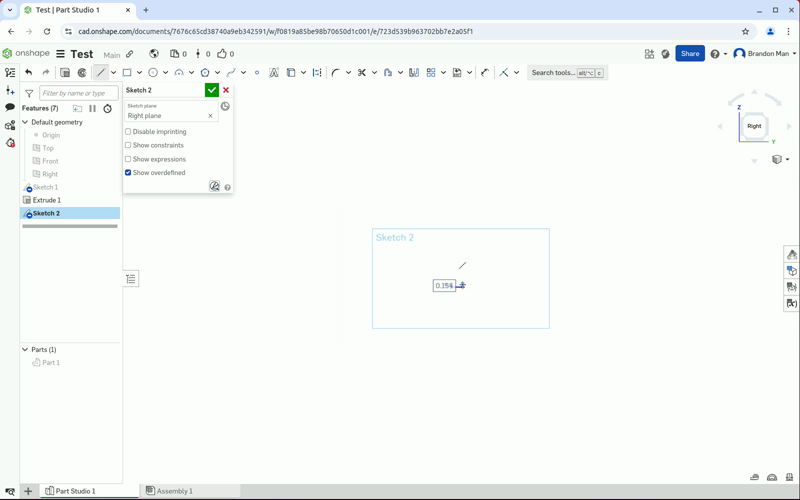
scroll(-6)
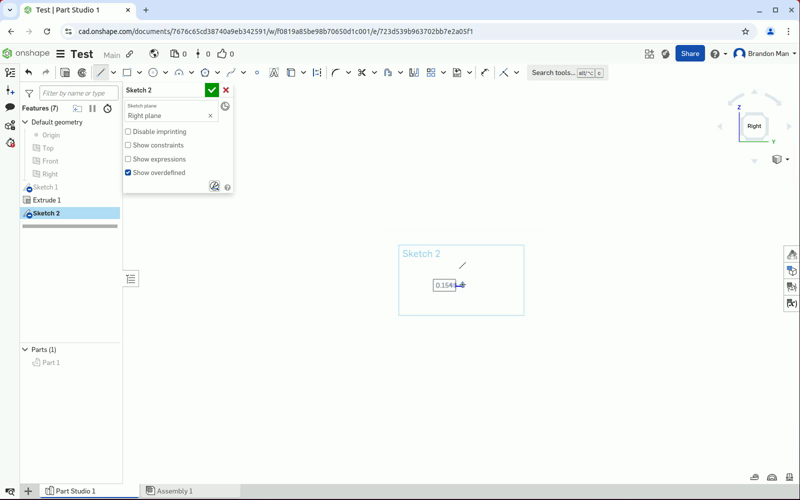
scroll(-6)
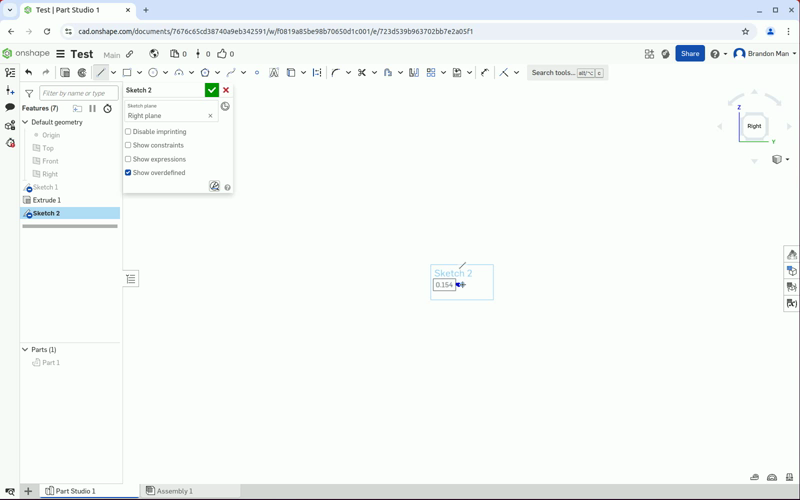
key_up(shift)
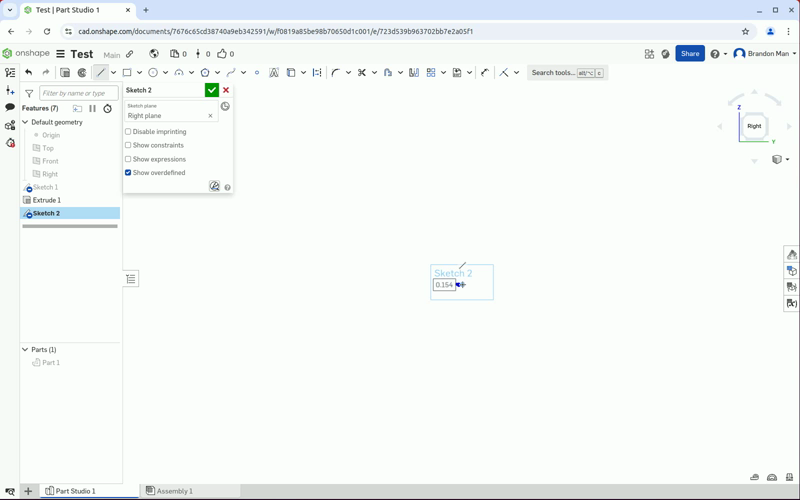
key_down(shift)
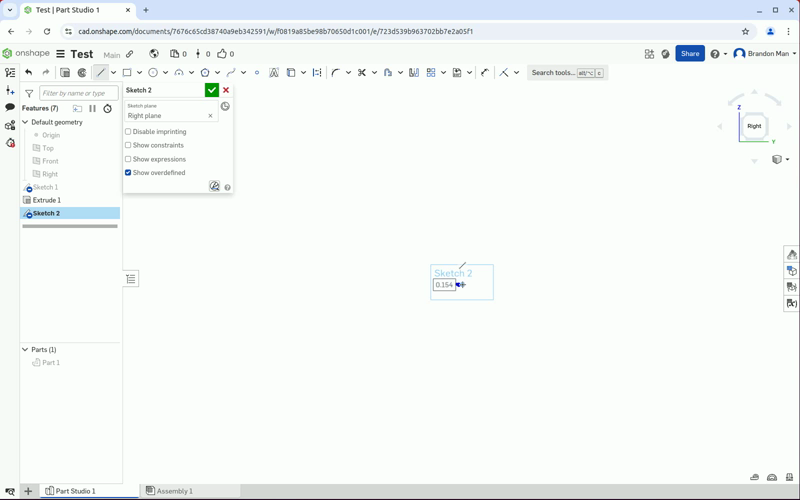
mouse_move(492, 284)
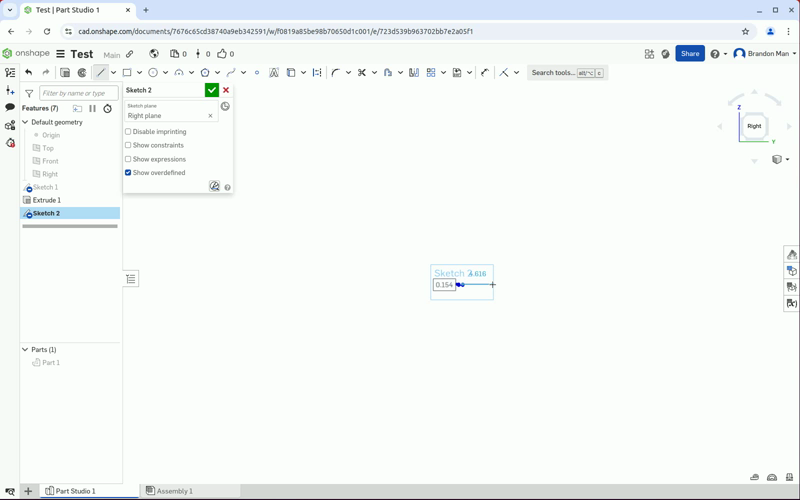
mouse_move(464, 284)
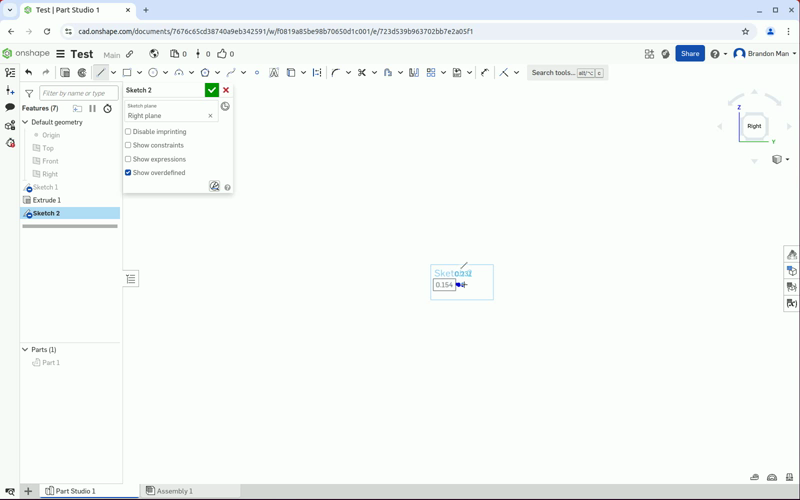
scroll(6)
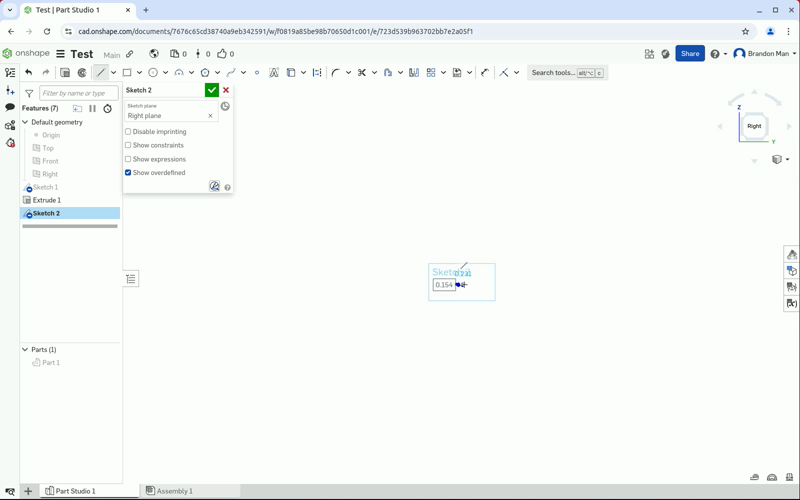
scroll(6)
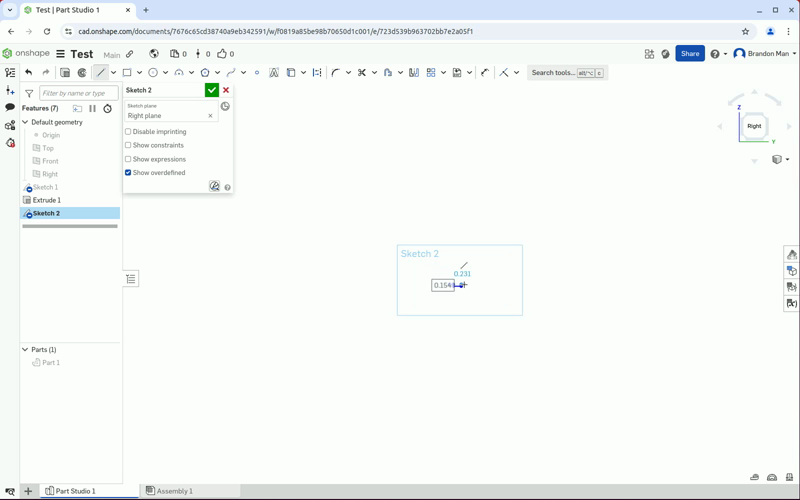
scroll(6)
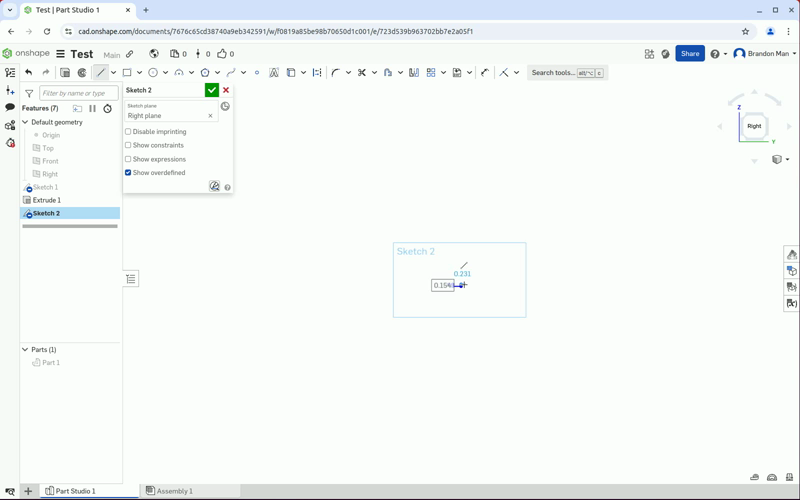
scroll(6)
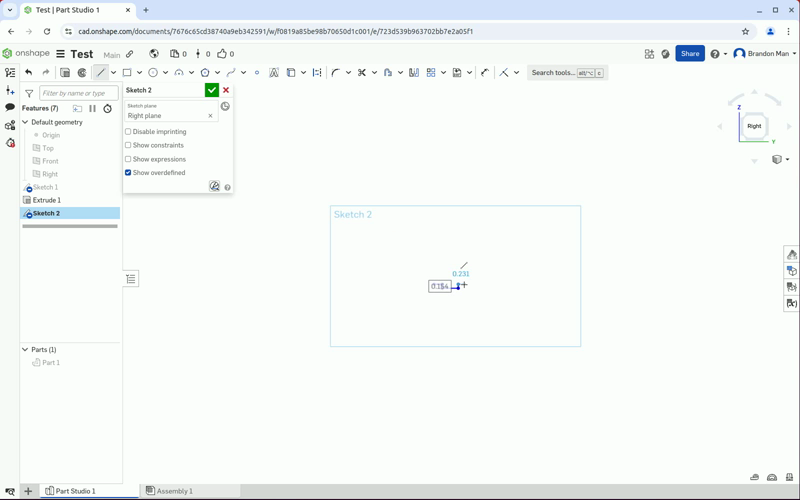
scroll(6)
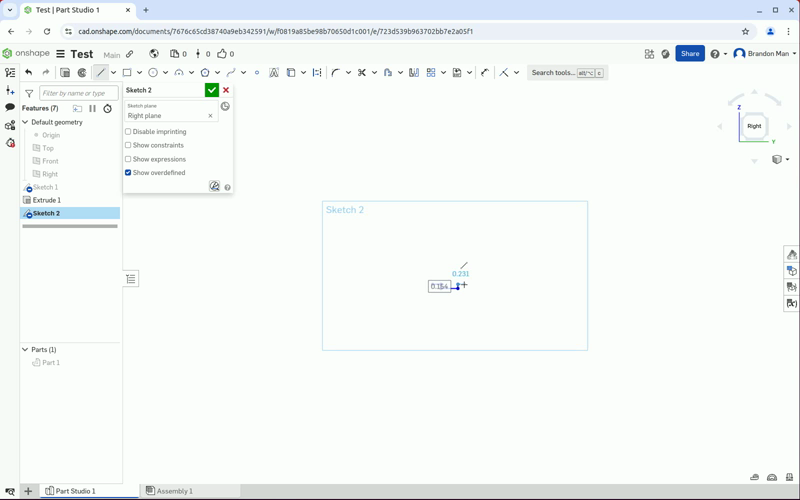
scroll(6)
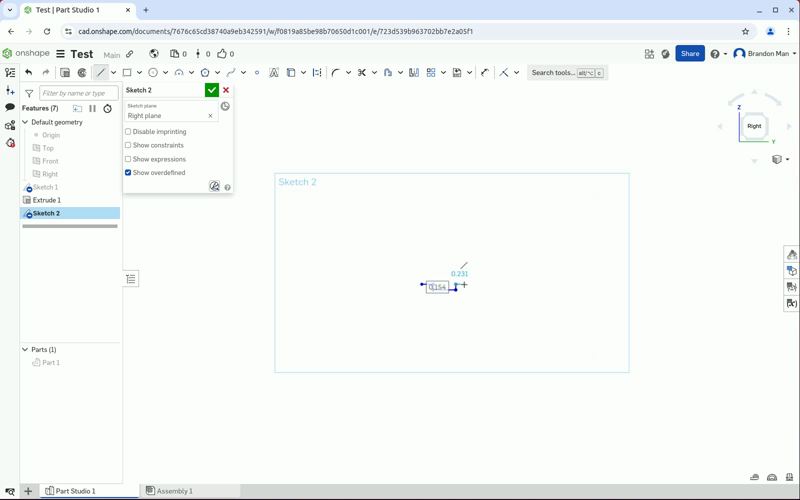
scroll(6)
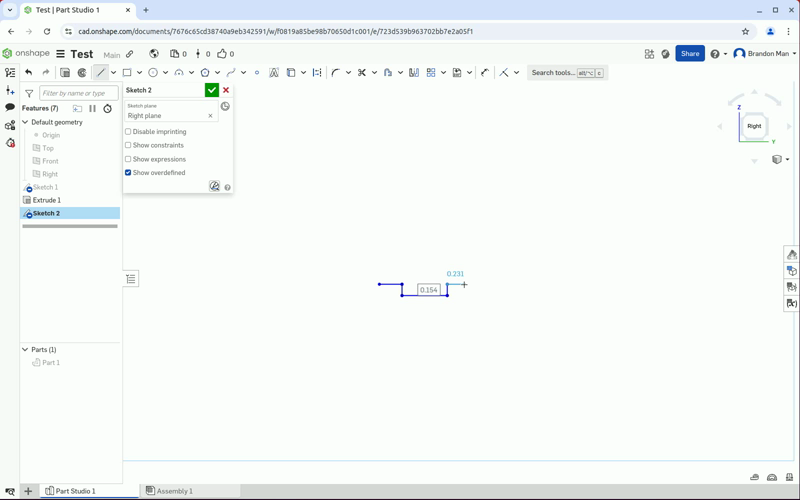
click(464, 284)
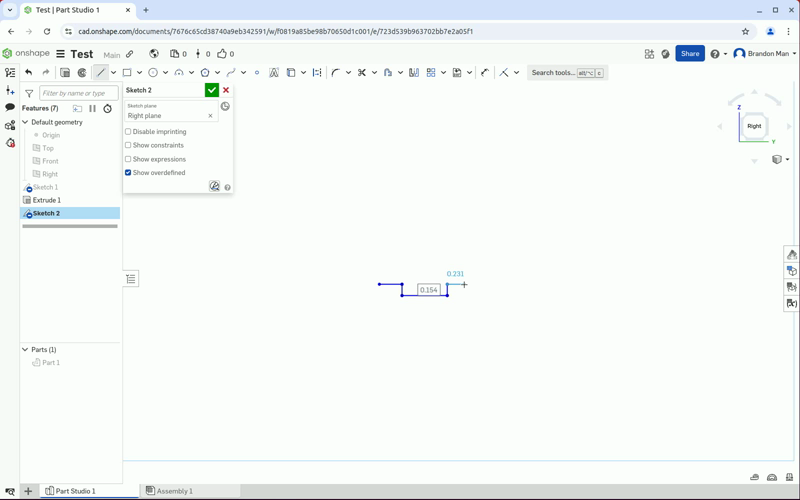
scroll(-6)
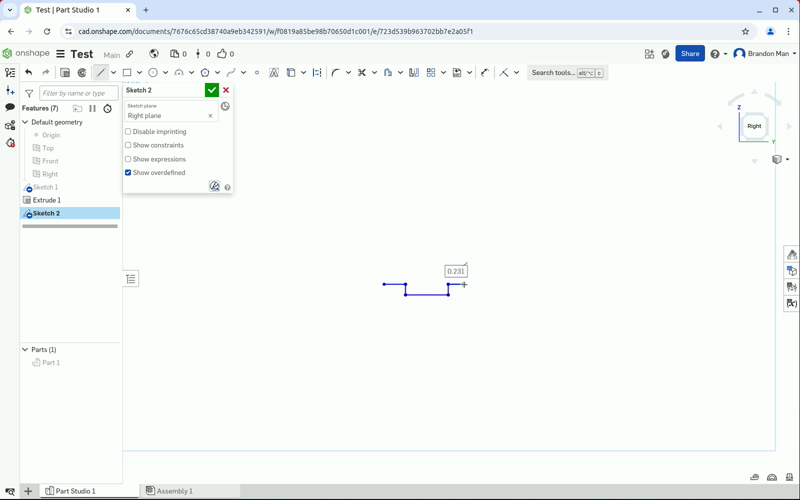
scroll(-6)
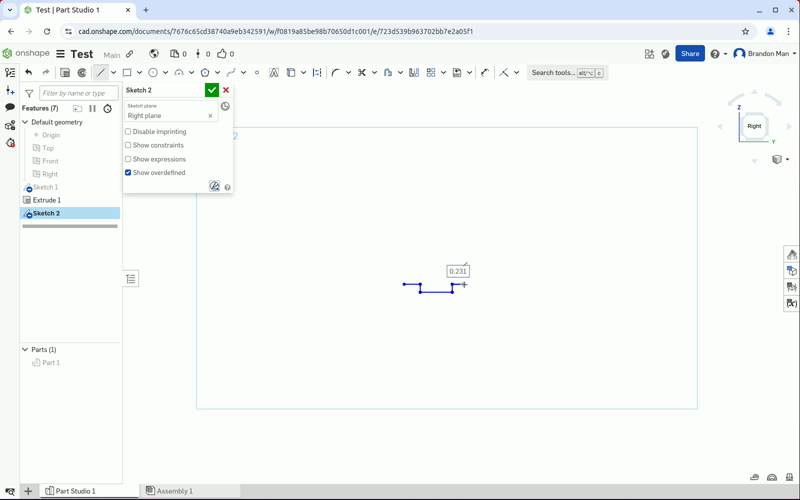
scroll(-6)
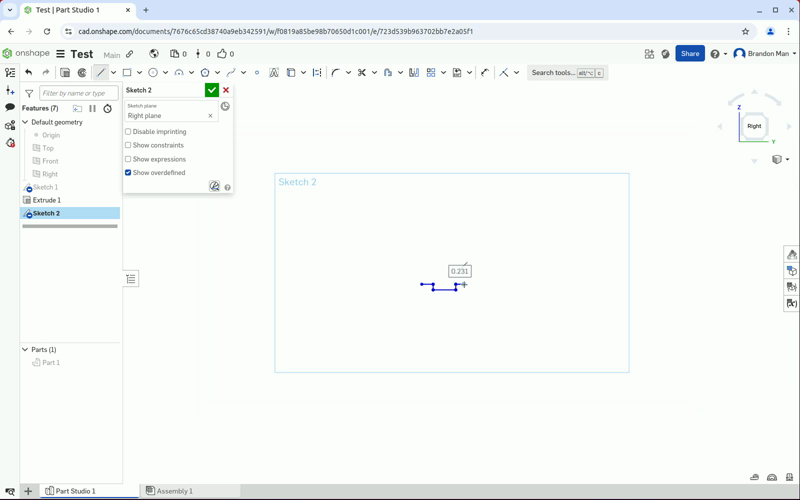
scroll(-6)
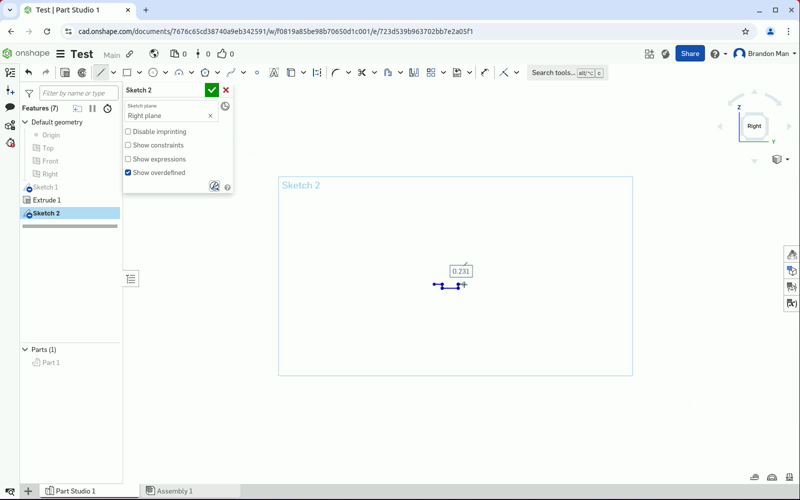
scroll(-6)
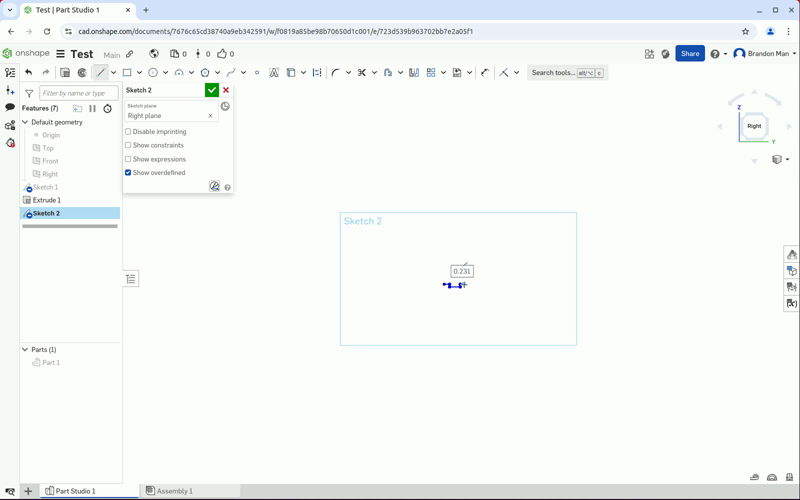
scroll(-6)
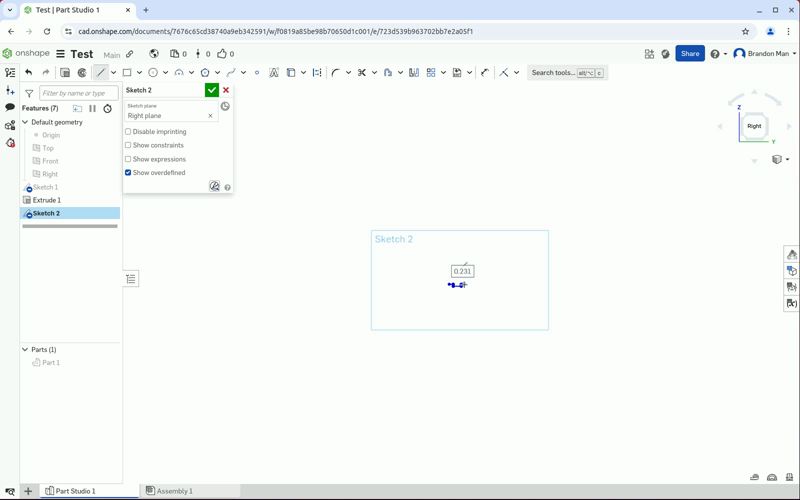
scroll(-6)
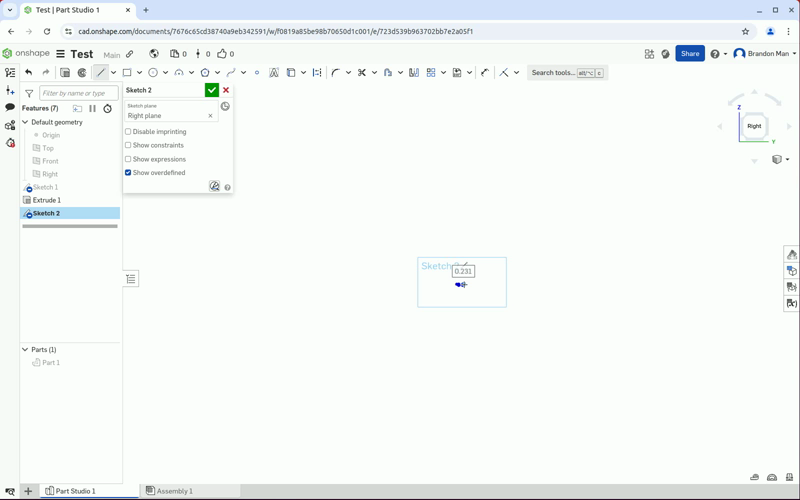
key_up(shift)
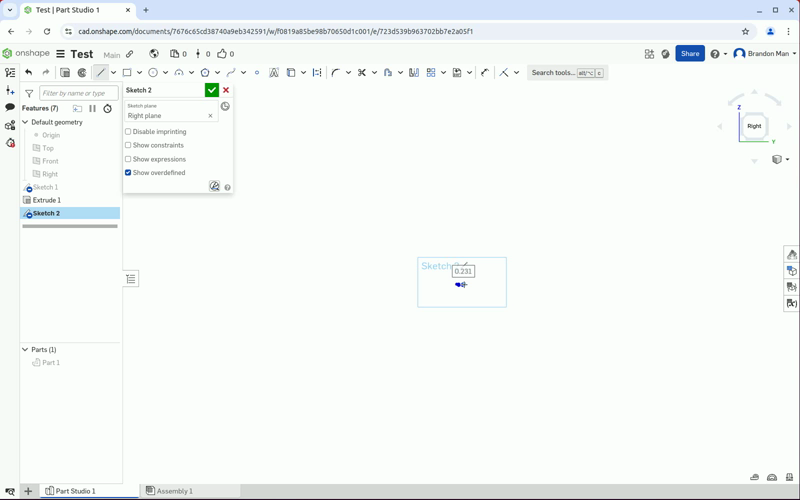
key_down(shift)
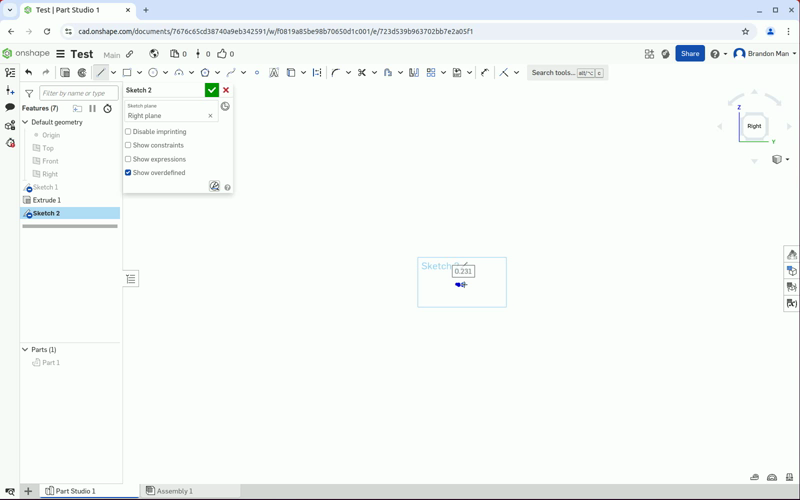
mouse_move(494, 284)
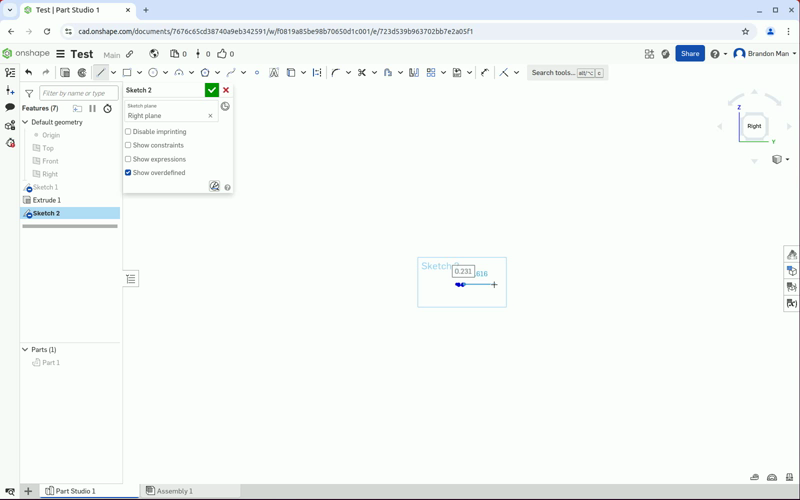
mouse_move(464, 280)
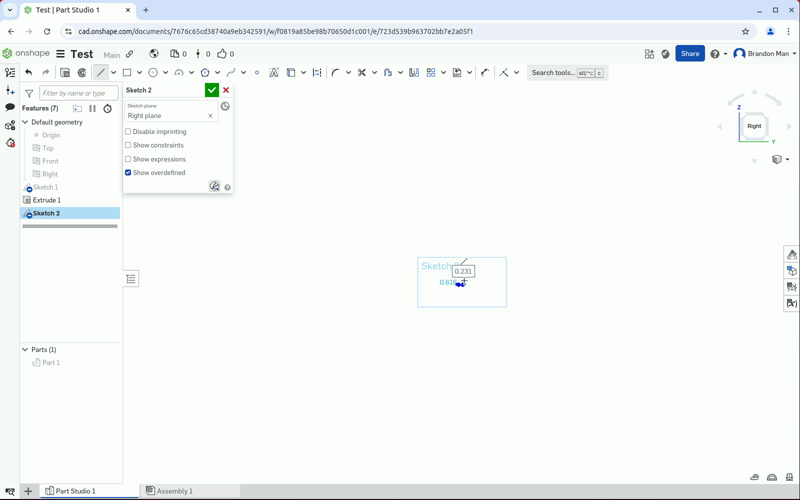
scroll(6)
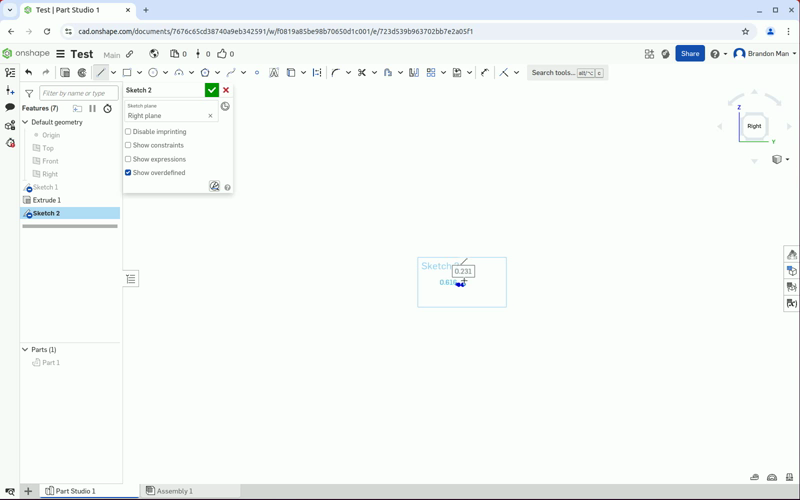
scroll(6)
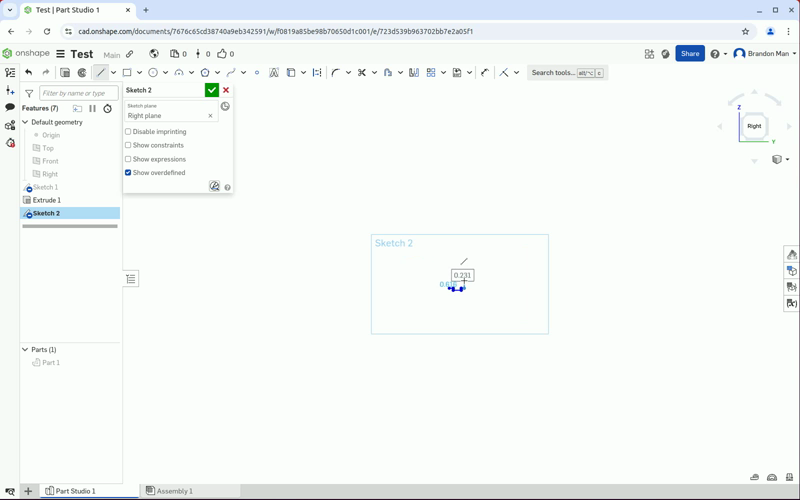
scroll(6)
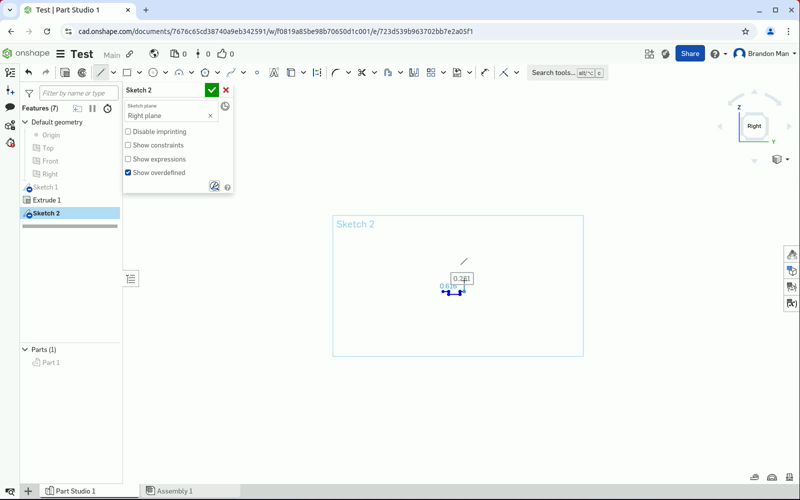
scroll(6)
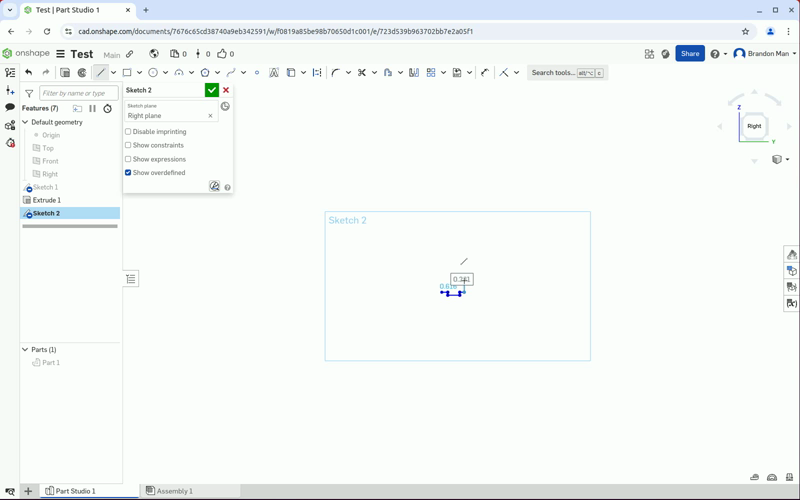
scroll(6)
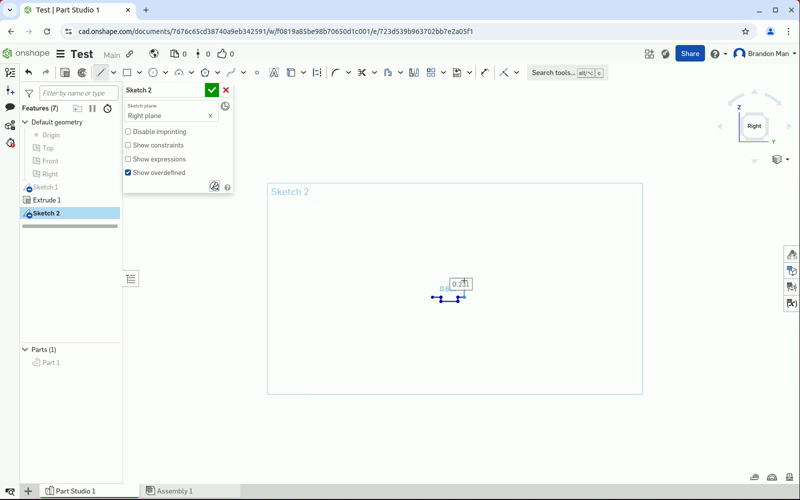
scroll(6)
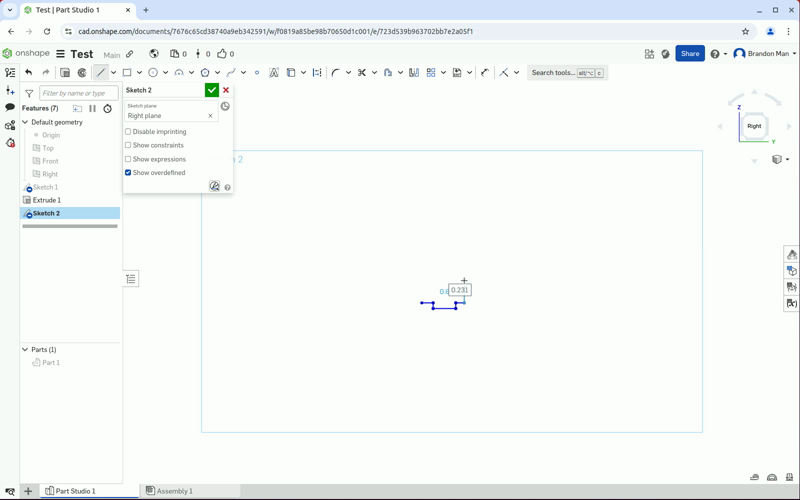
scroll(6)
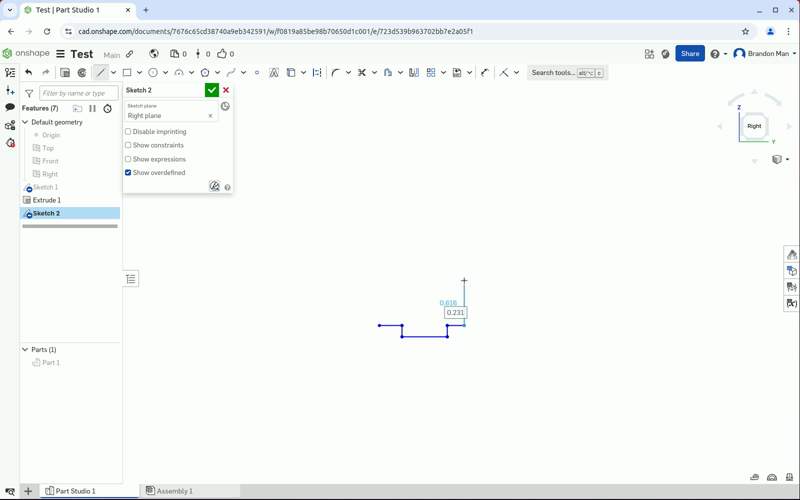
click(464, 280)
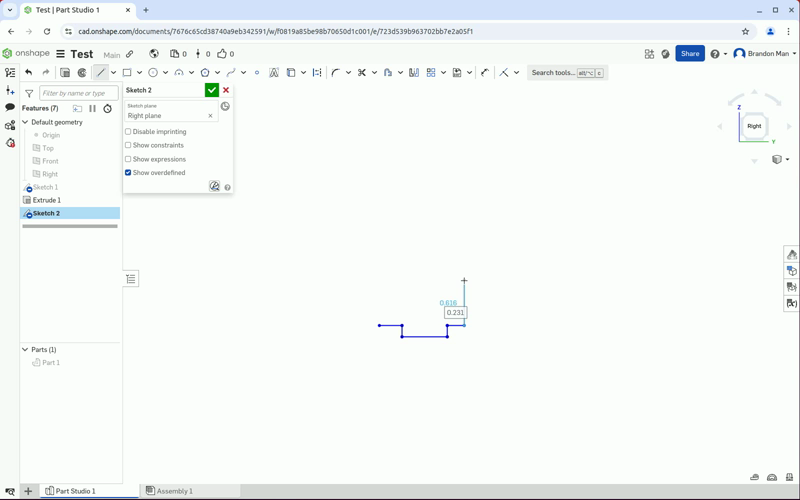
scroll(-6)
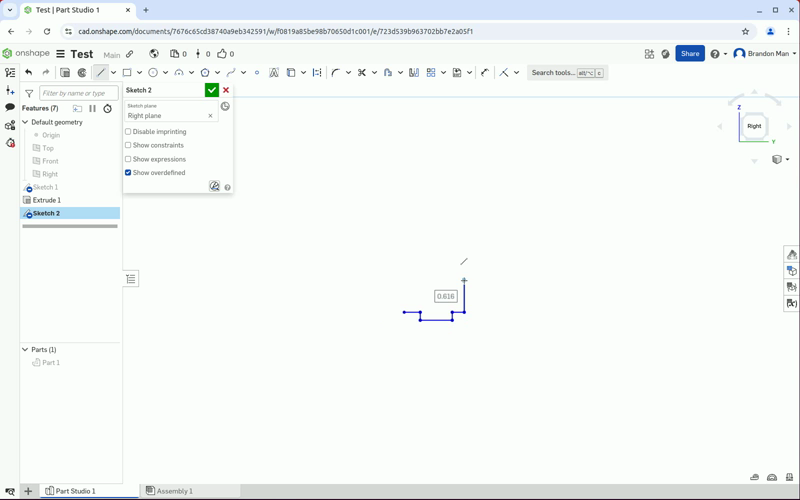
scroll(-6)
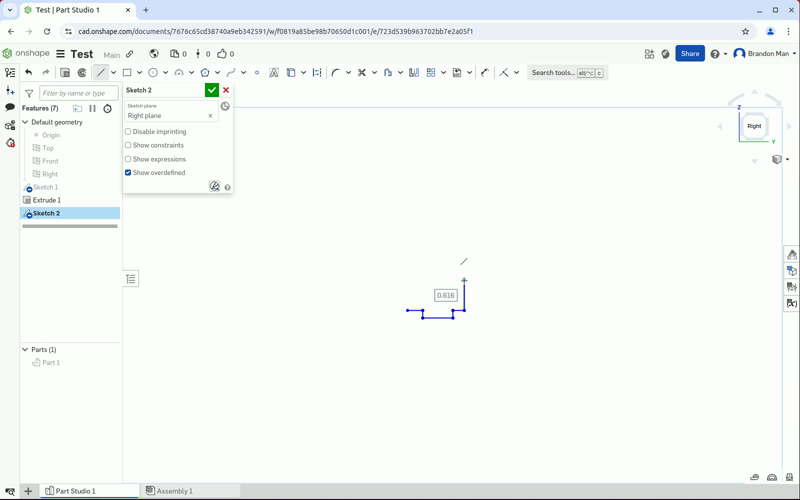
scroll(-6)
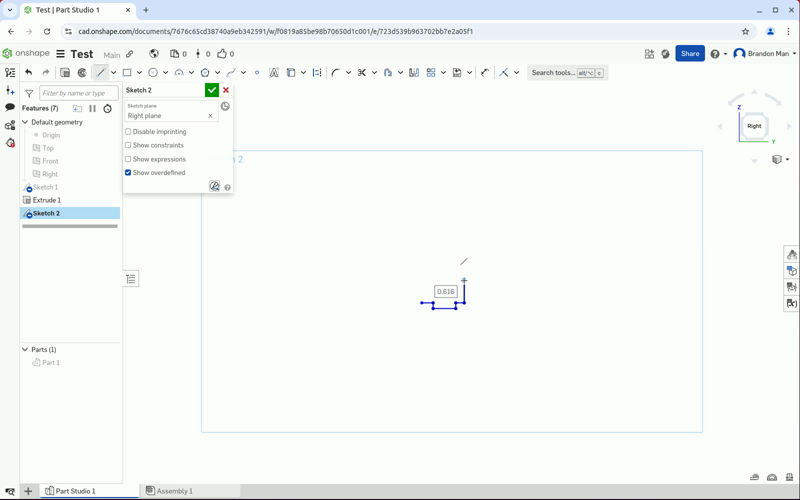
scroll(-6)
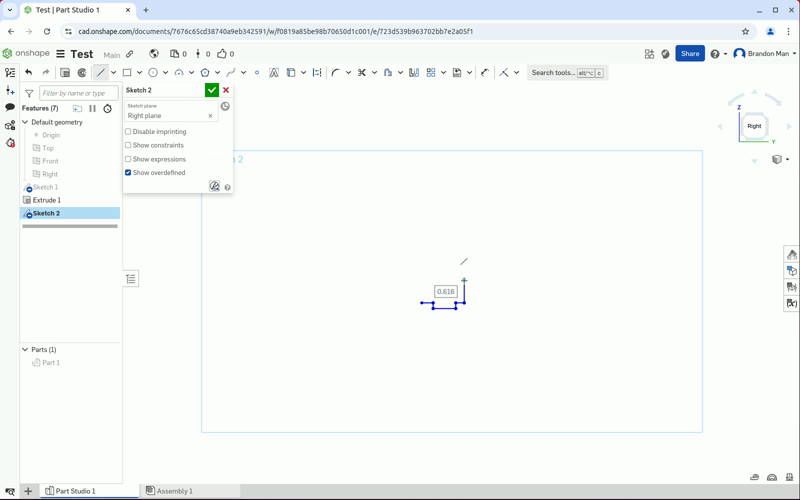
scroll(-6)
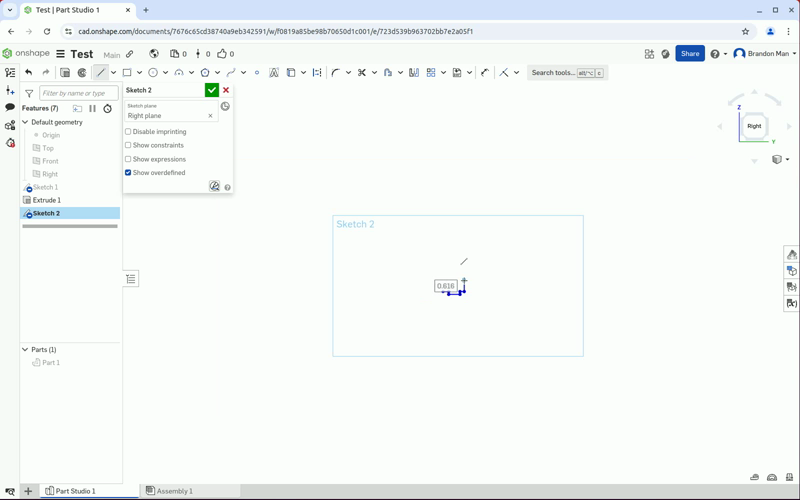
scroll(-6)
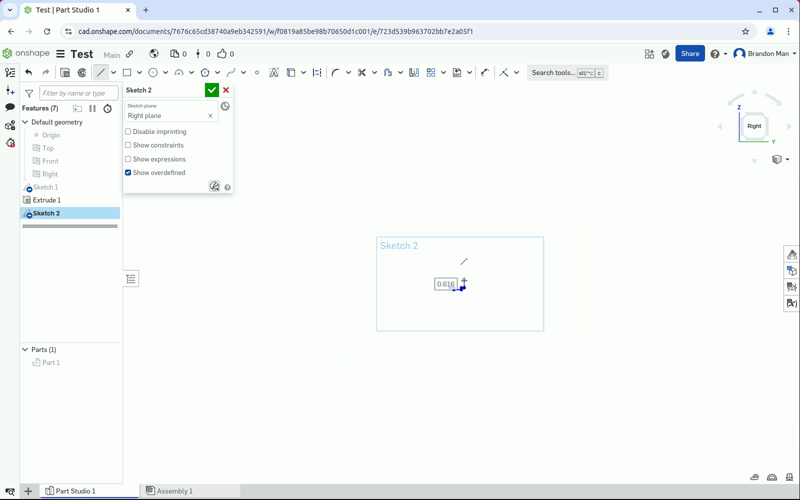
scroll(-6)
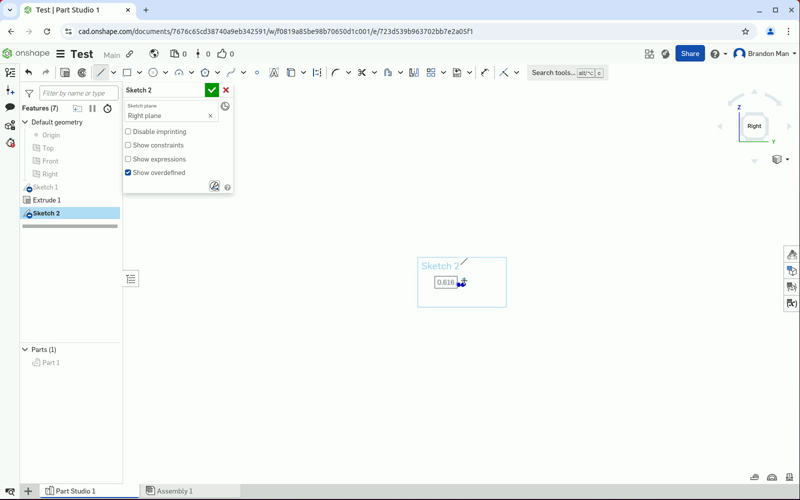
key_up(shift)
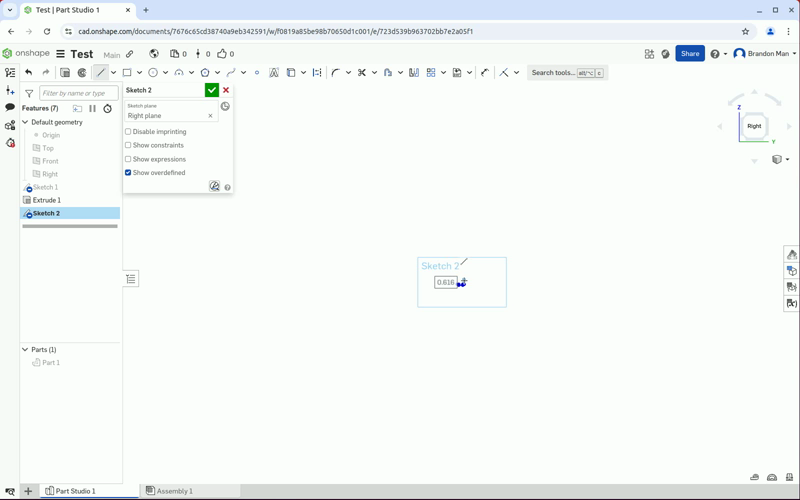
key_down(shift)
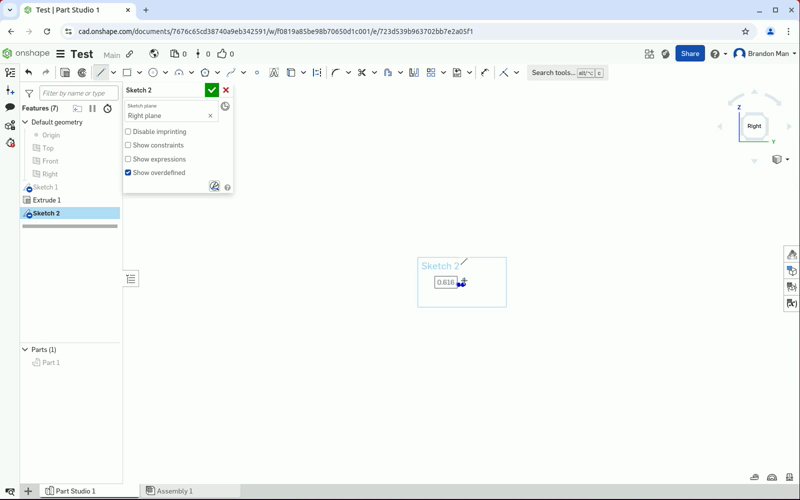
mouse_move(494, 280)
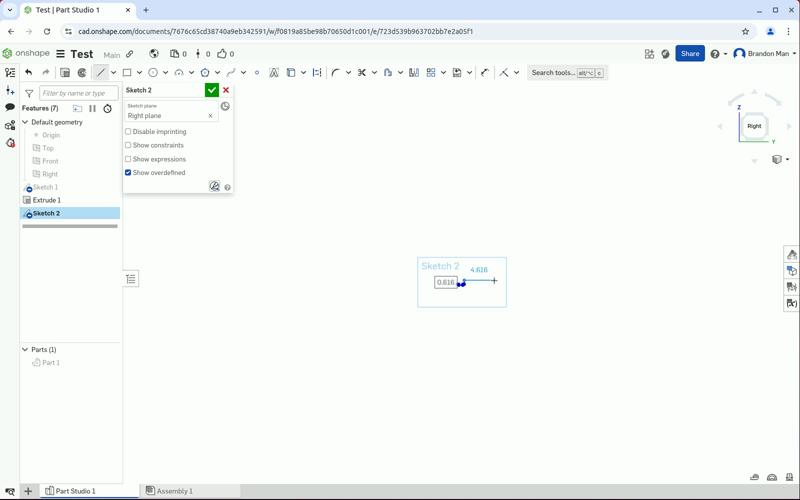
mouse_move(457, 280)
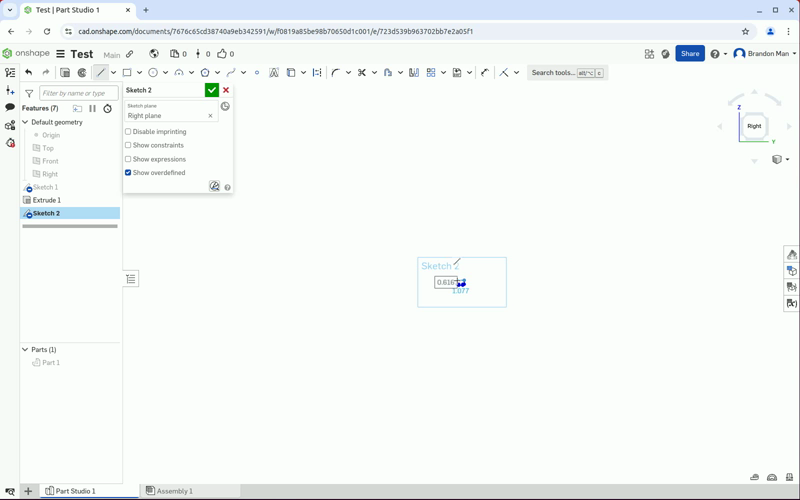
scroll(6)
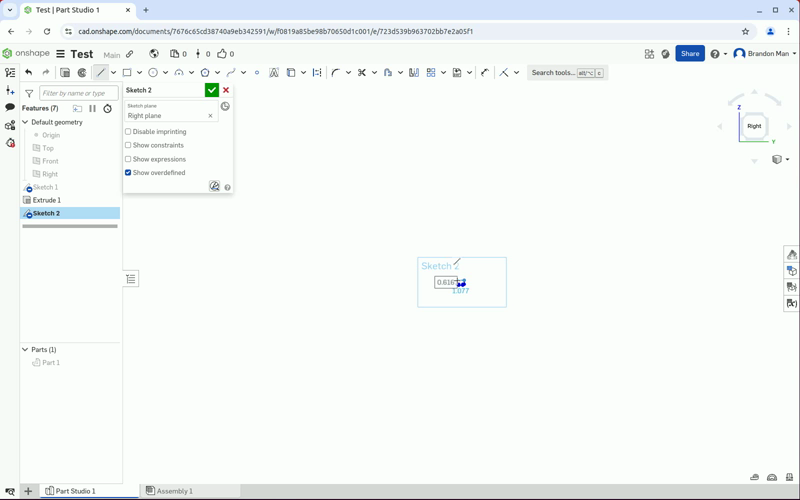
scroll(6)
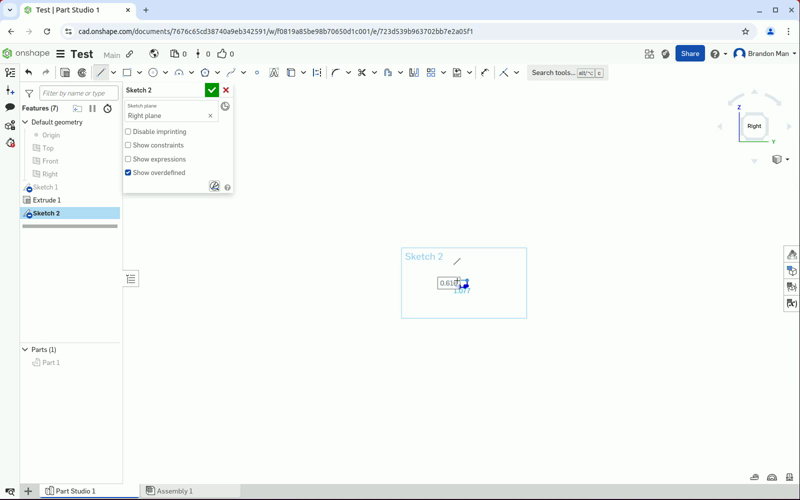
scroll(6)
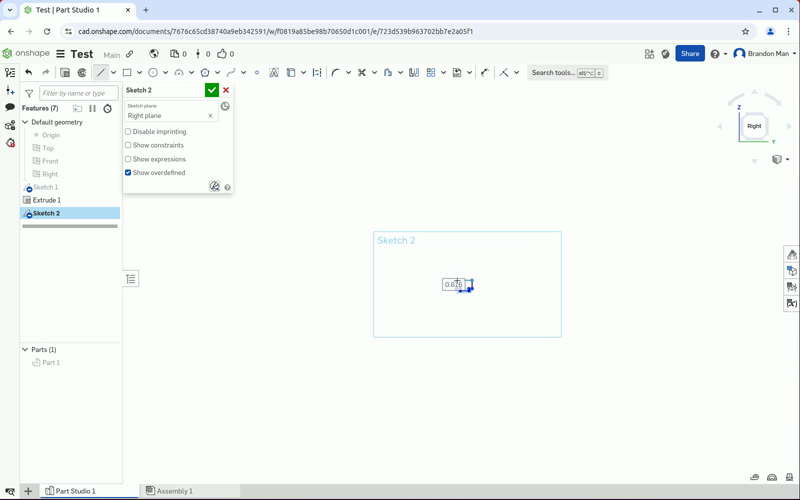
scroll(6)
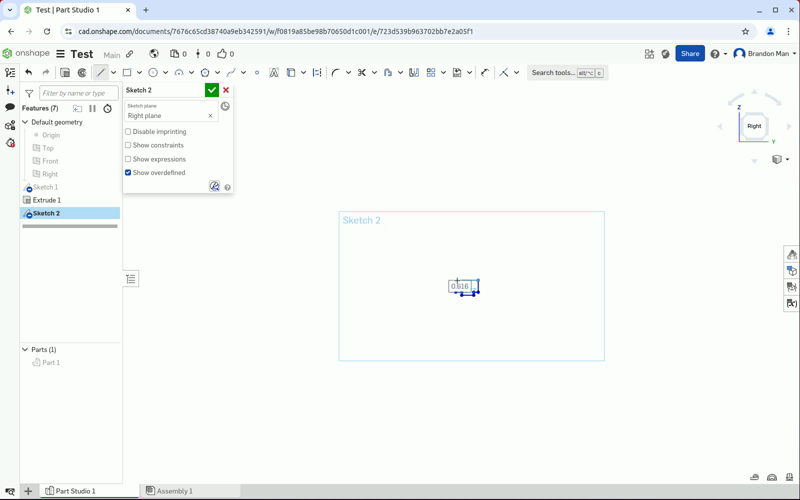
scroll(6)
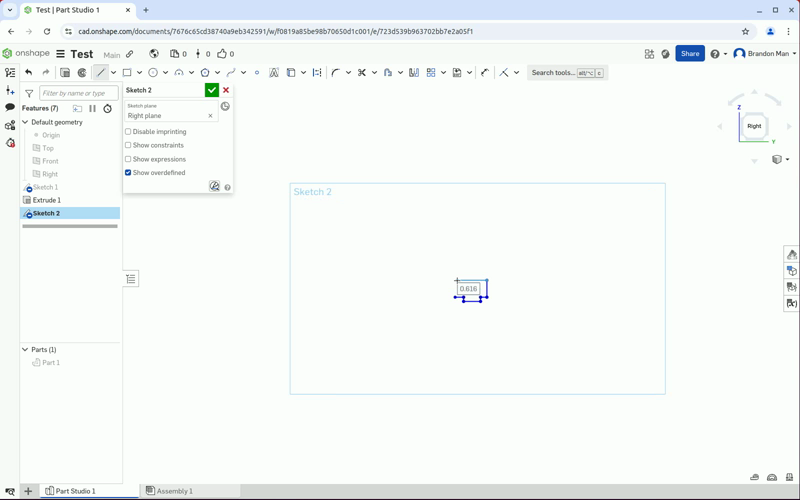
scroll(6)
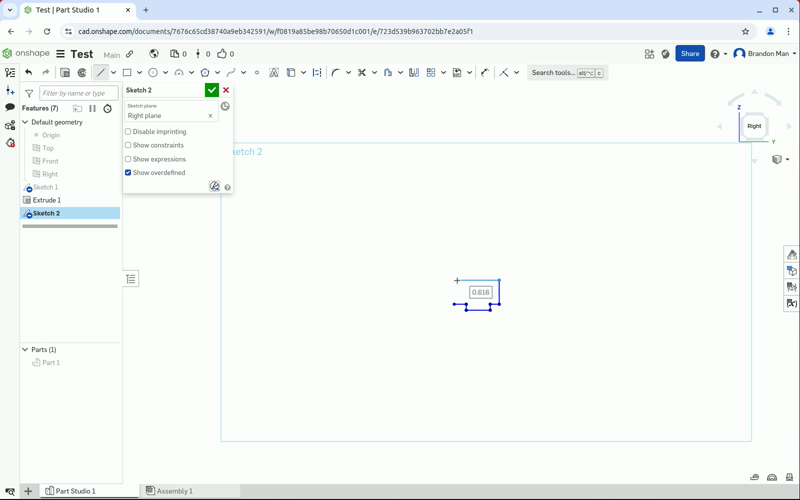
scroll(6)
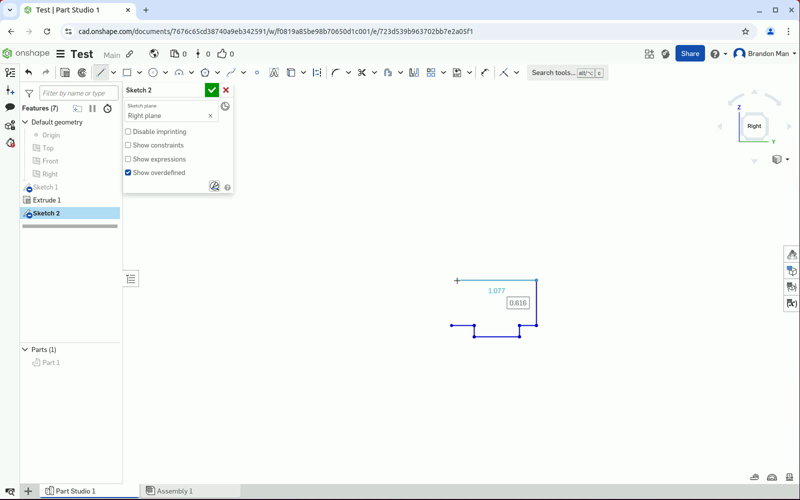
click(457, 280)
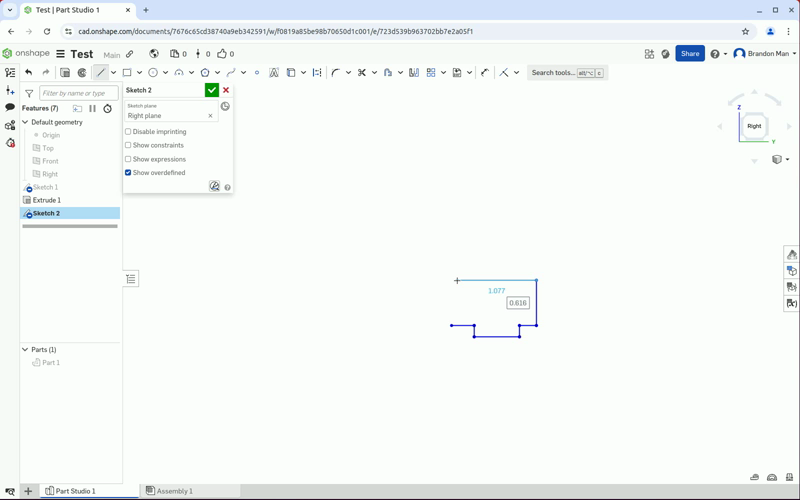
scroll(-6)
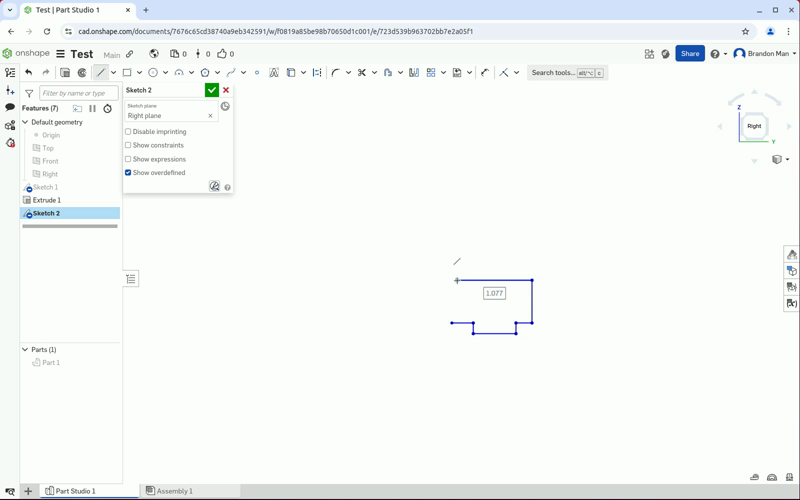
scroll(-6)
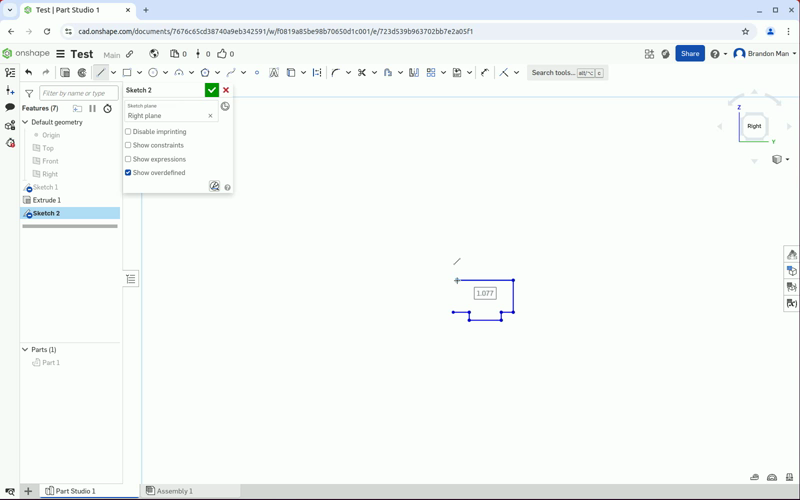
scroll(-6)
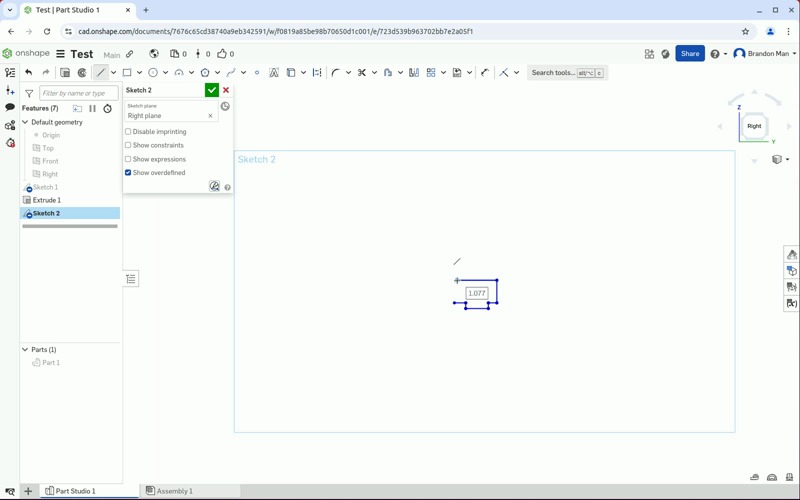
scroll(-6)
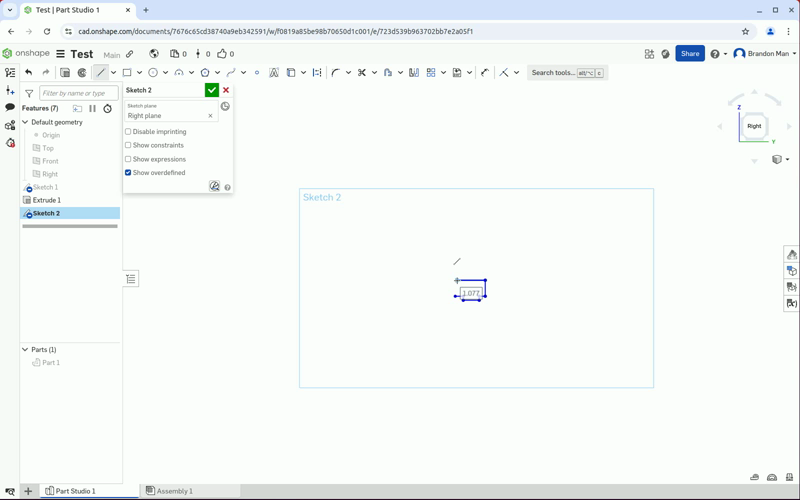
scroll(-6)
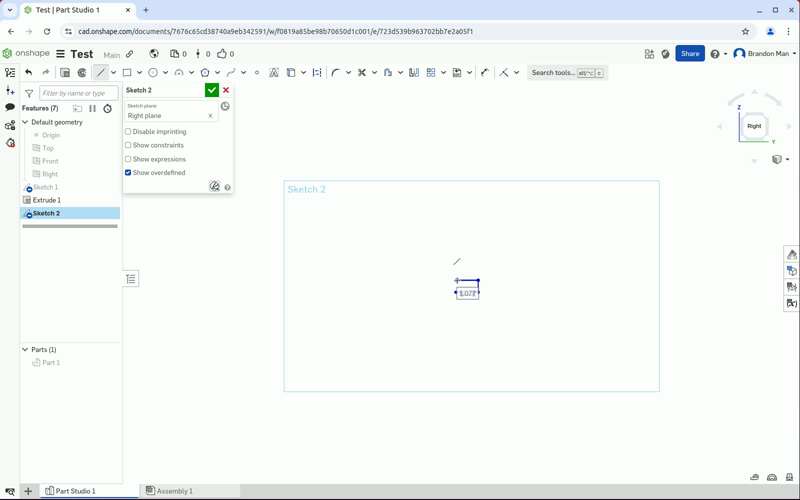
scroll(-6)
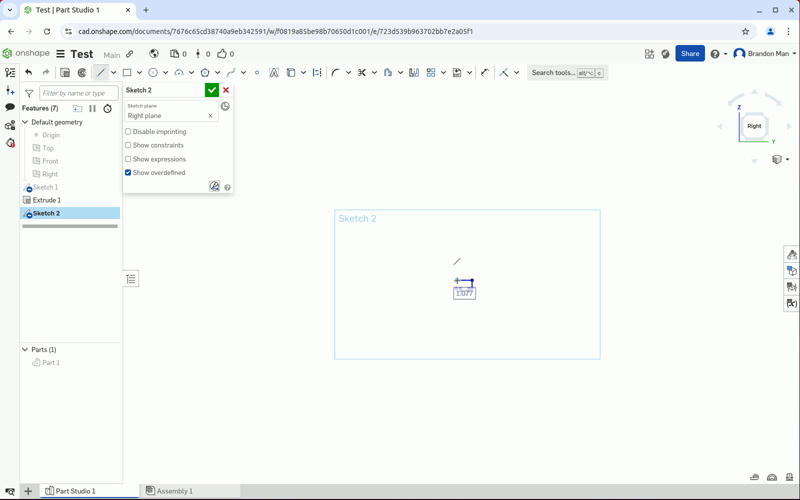
scroll(-6)
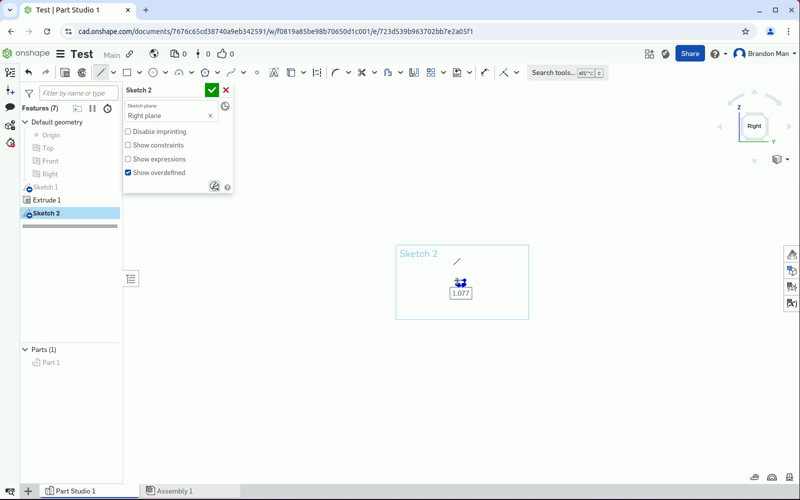
key_up(shift)
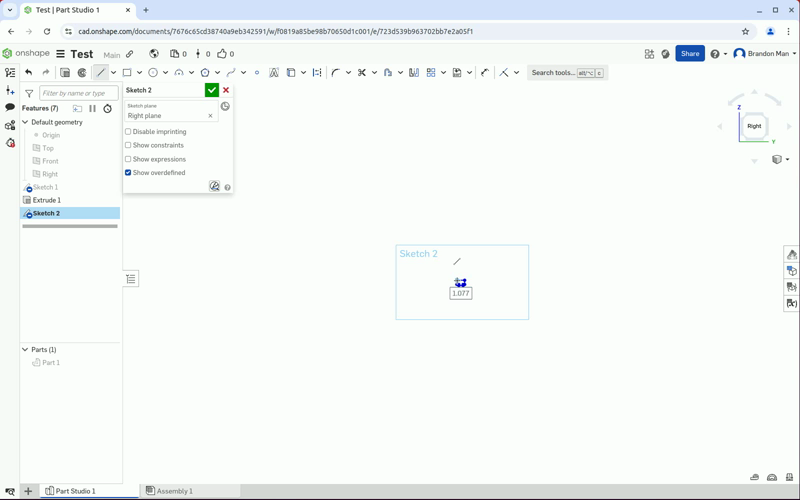
mouse_move(487, 280)
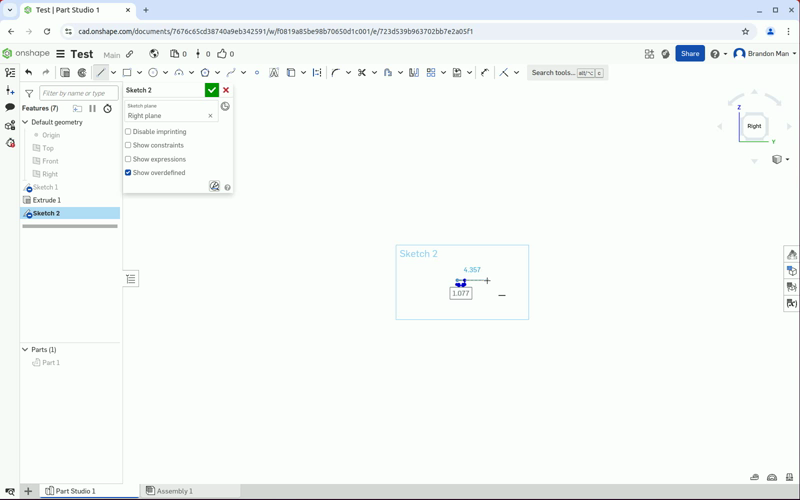
key_down(shift)
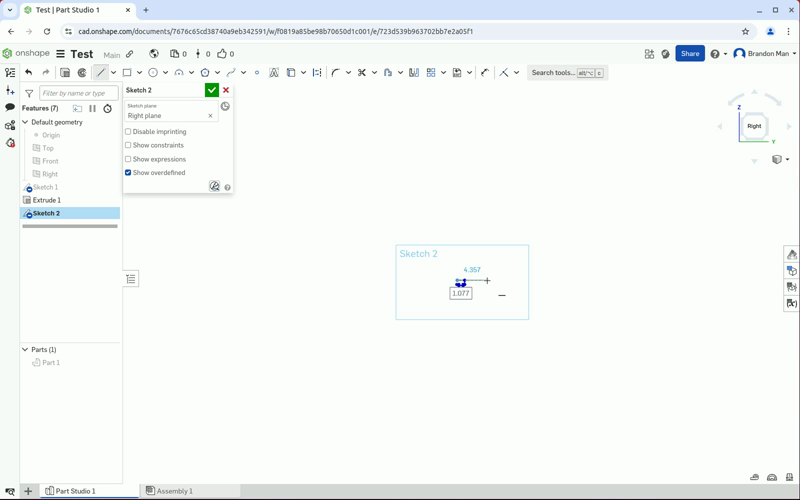
mouse_move(457, 284)
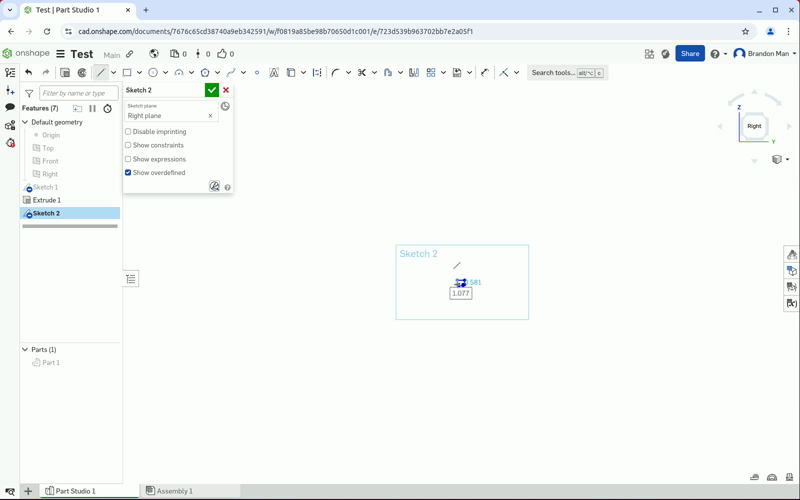
scroll(6)
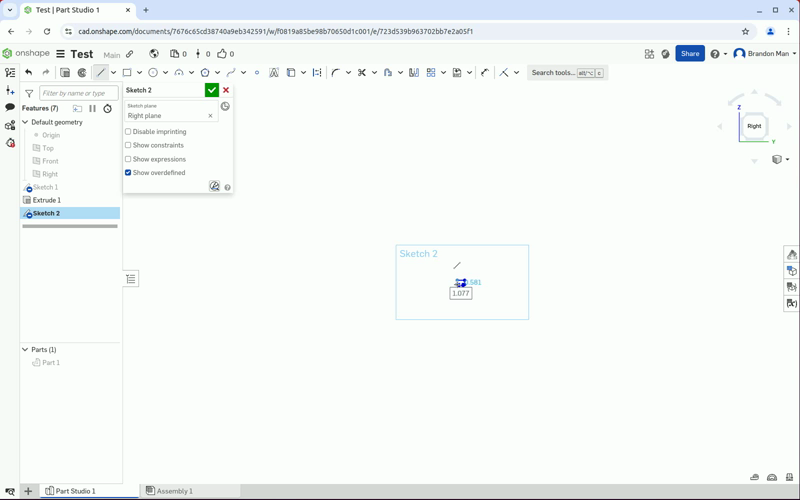
scroll(6)
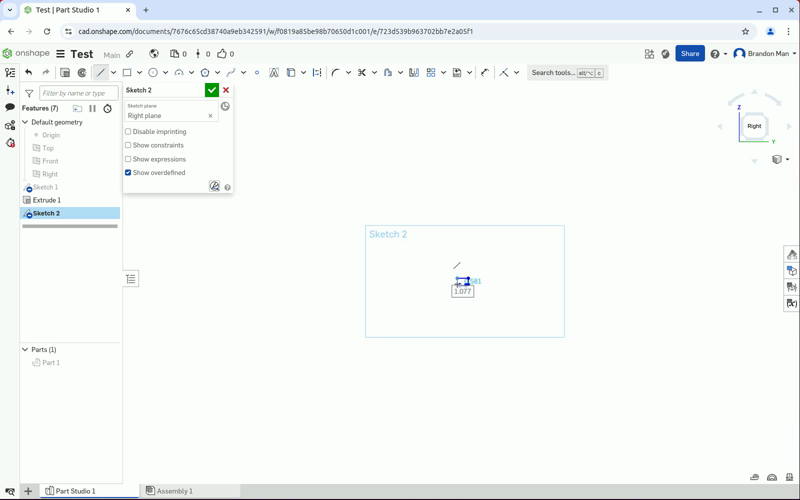
scroll(6)
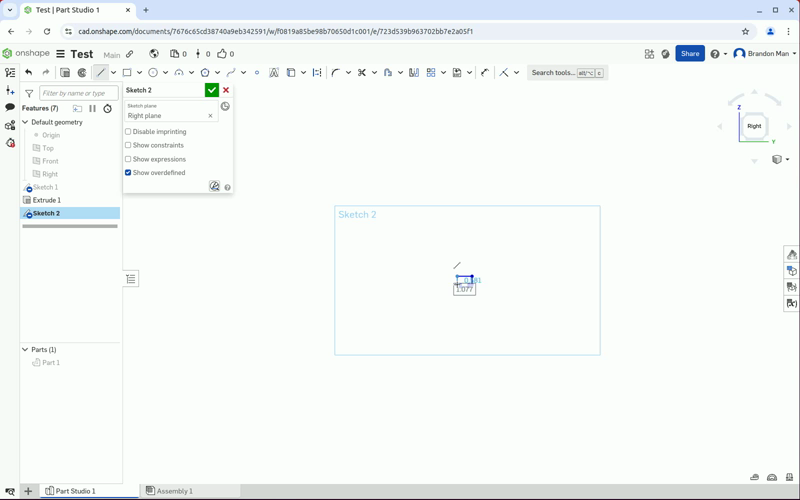
scroll(6)
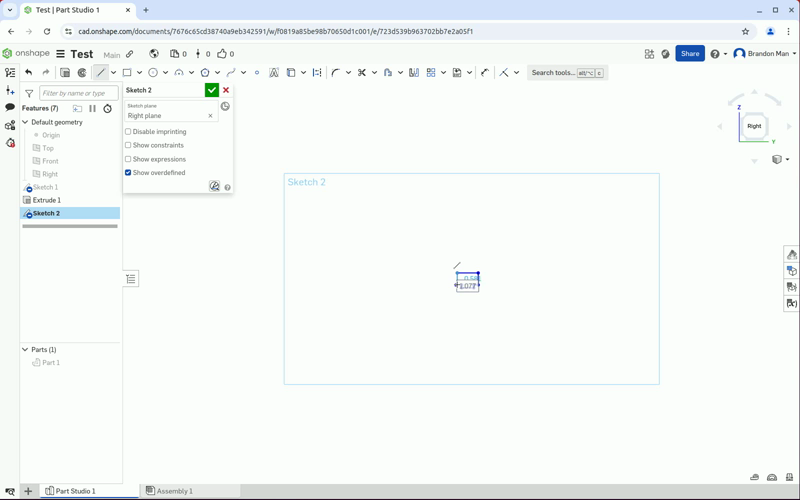
scroll(6)
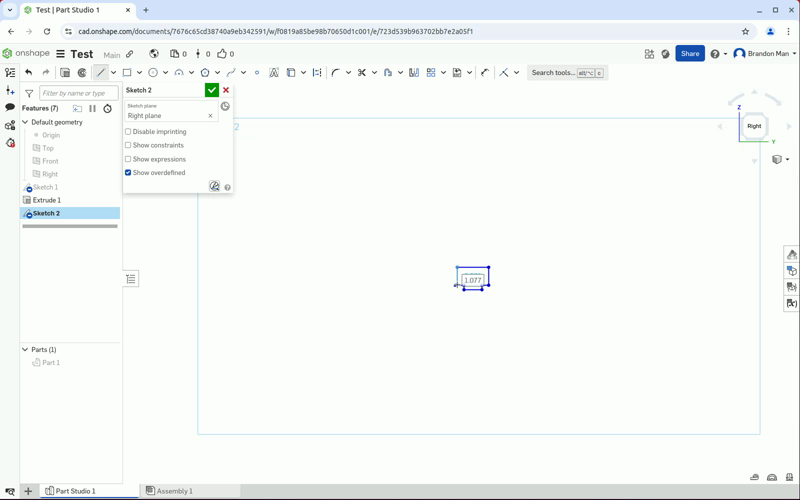
scroll(6)
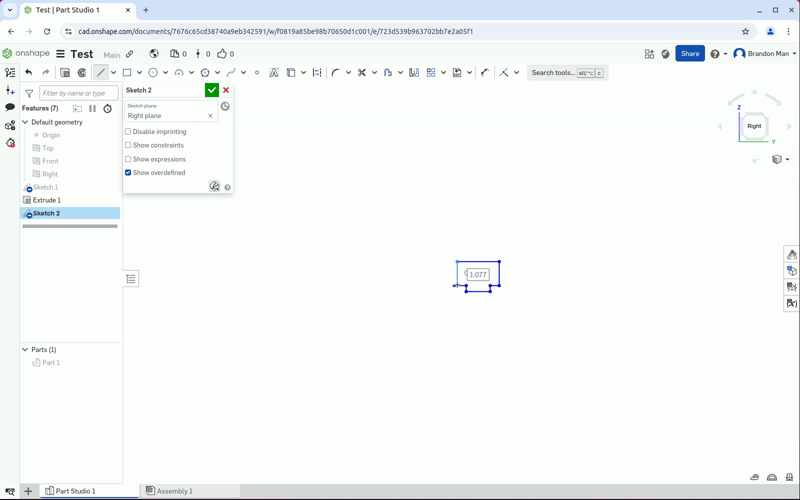
scroll(6)
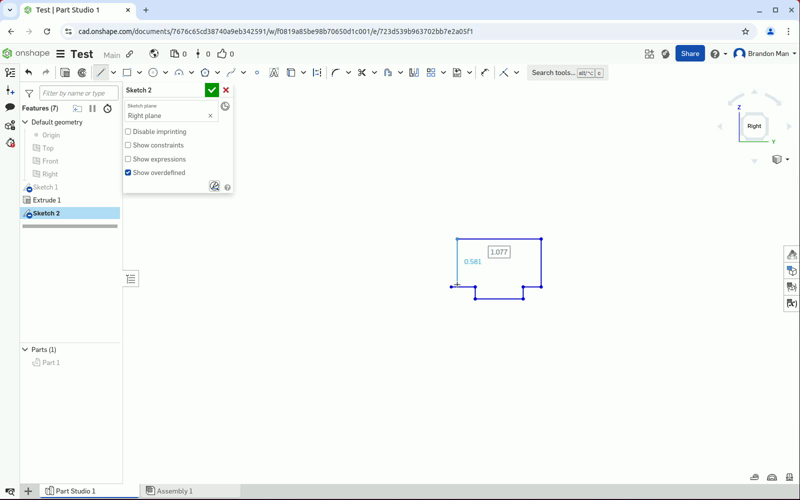
key_up(shift)
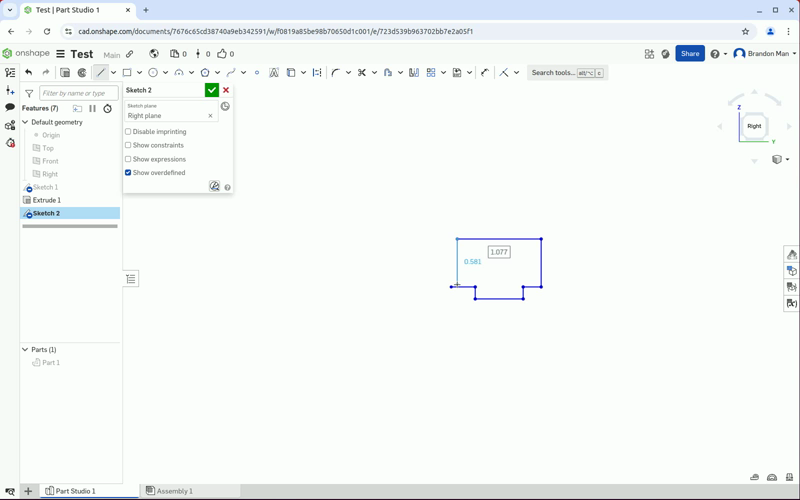
click(457, 284)
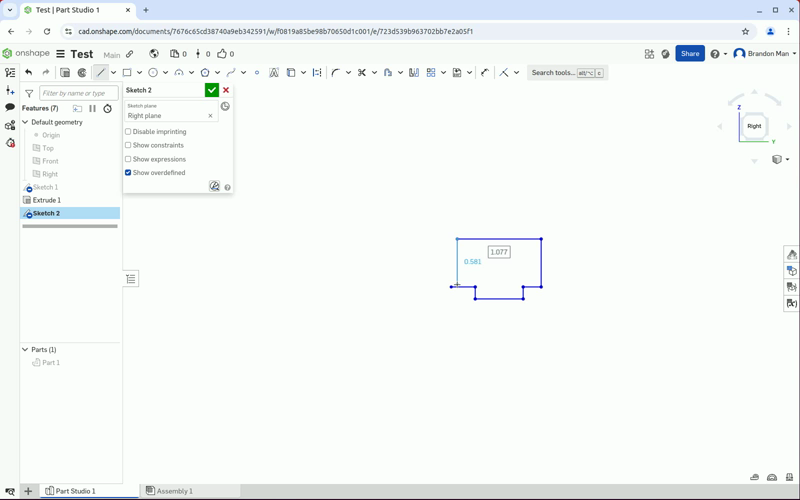
scroll(-6)
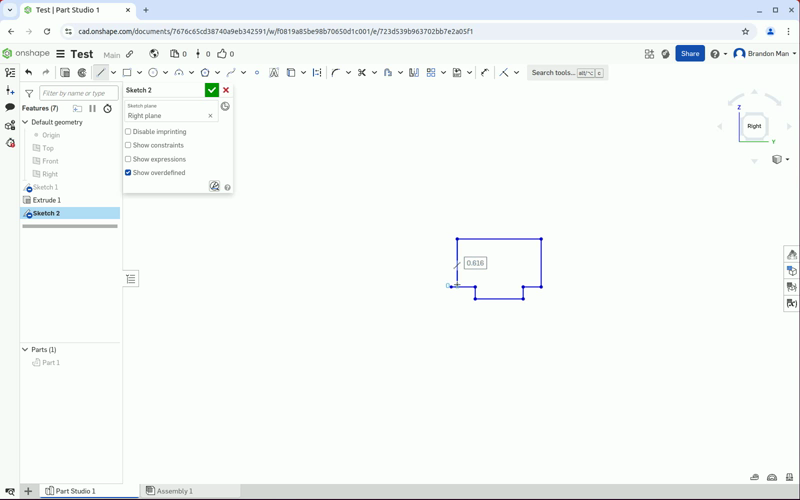
scroll(-6)
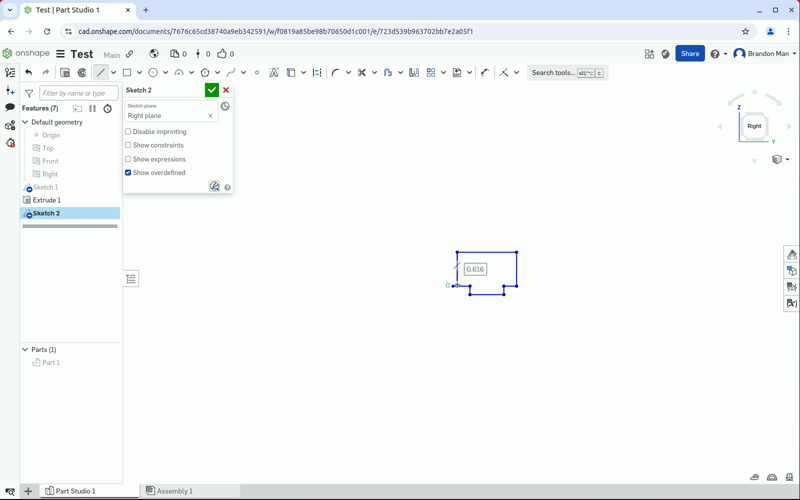
scroll(-6)
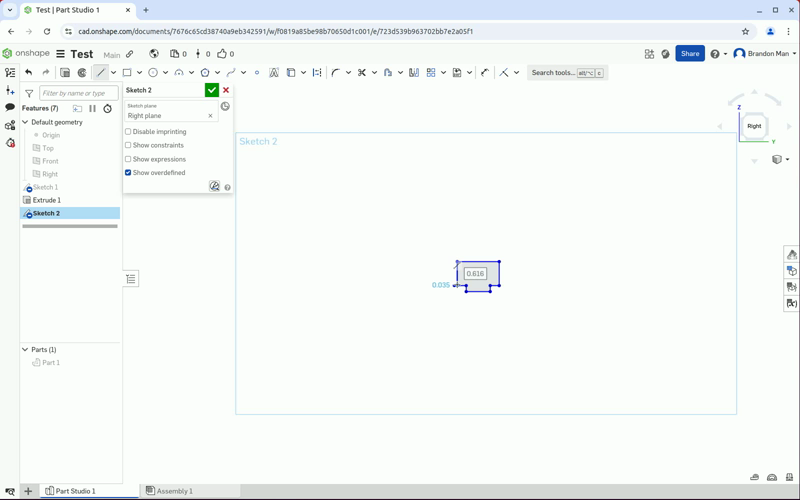
scroll(-6)
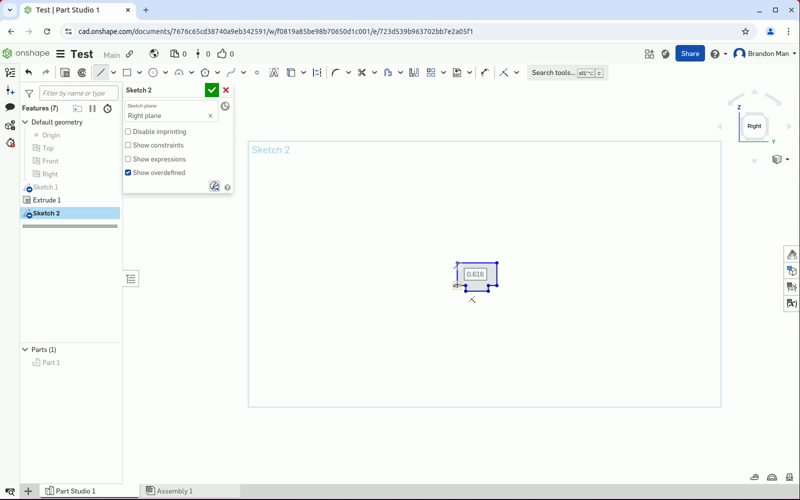
scroll(-6)
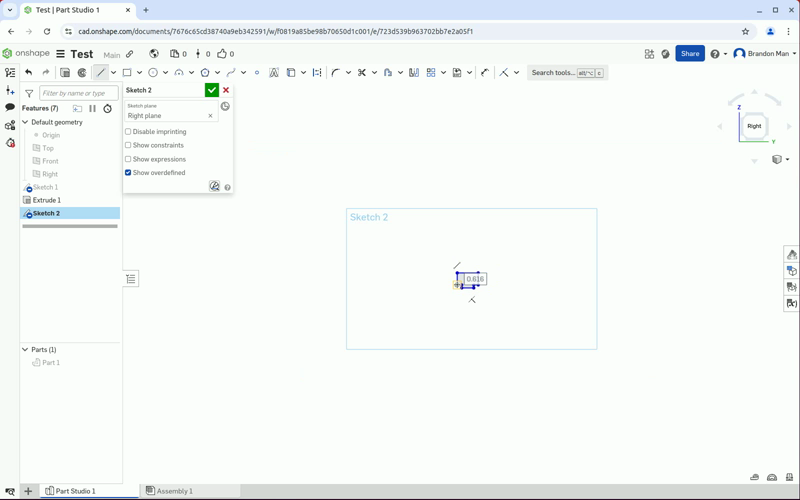
scroll(-6)
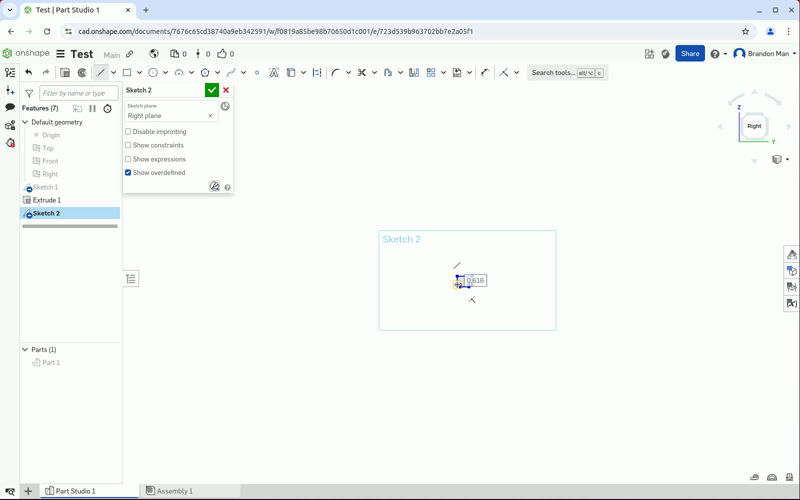
scroll(-6)
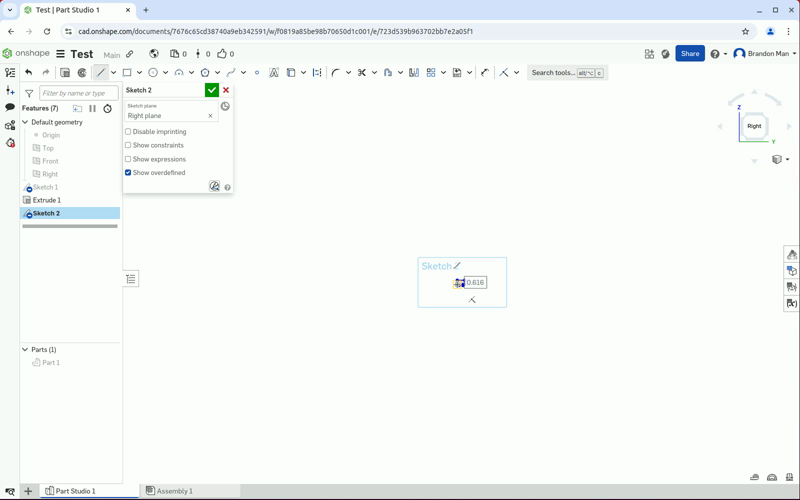
key(esc)
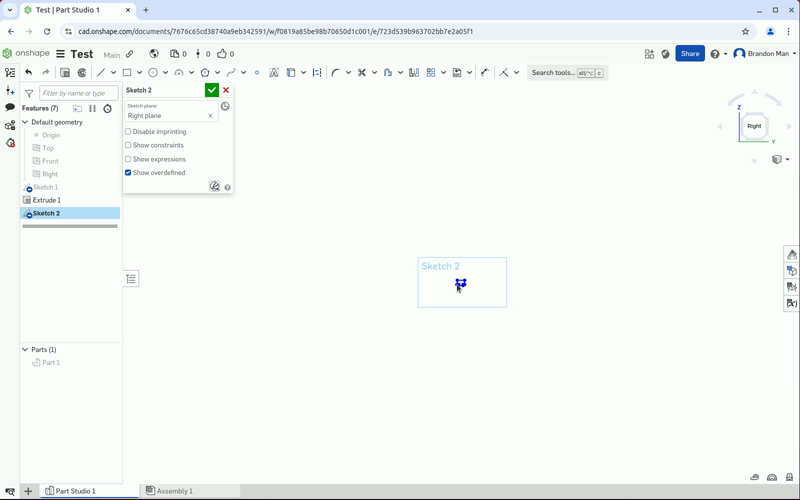
mouse_move(463, 283)
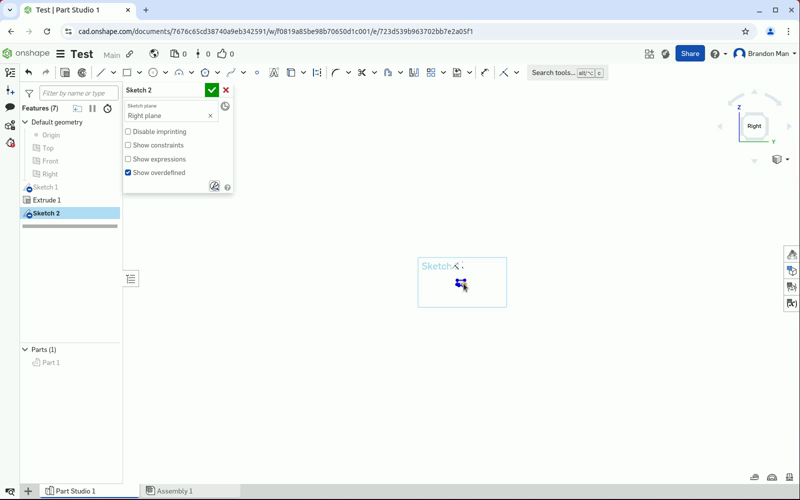
scroll(6)
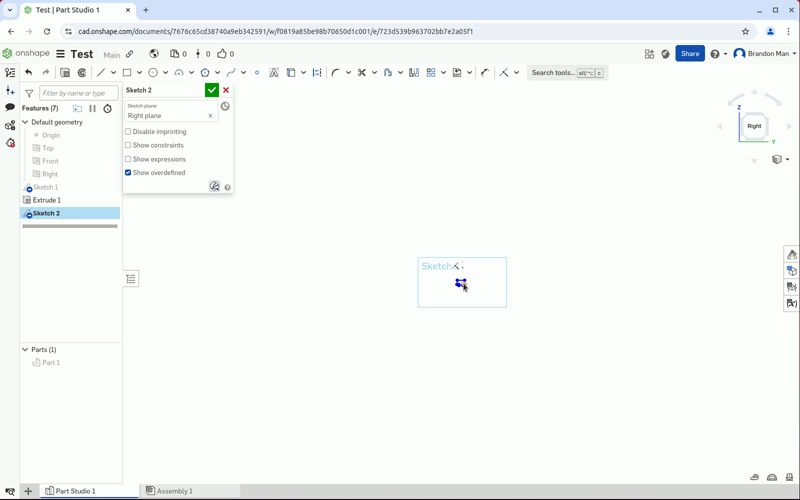
scroll(6)
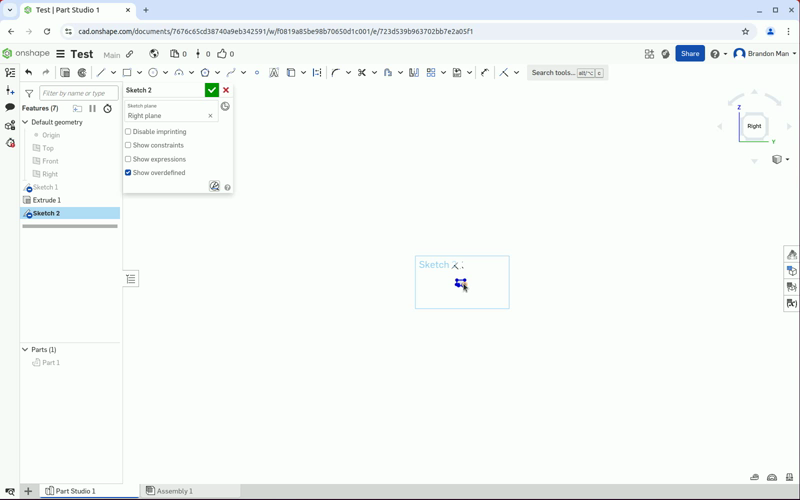
scroll(6)
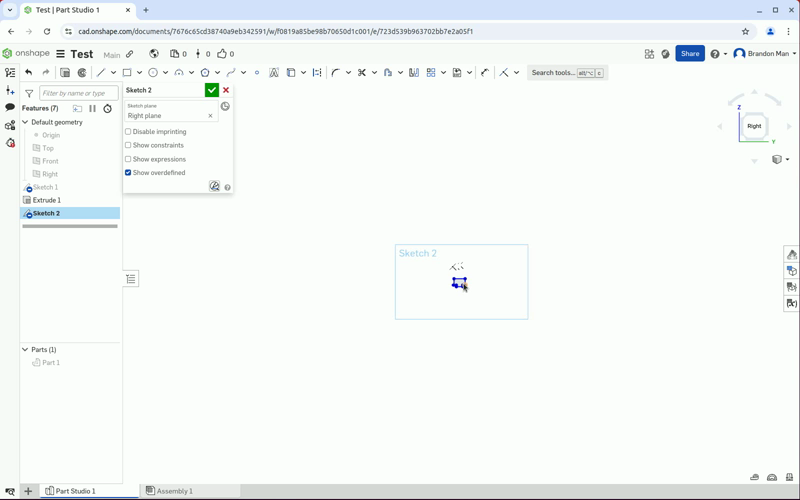
scroll(6)
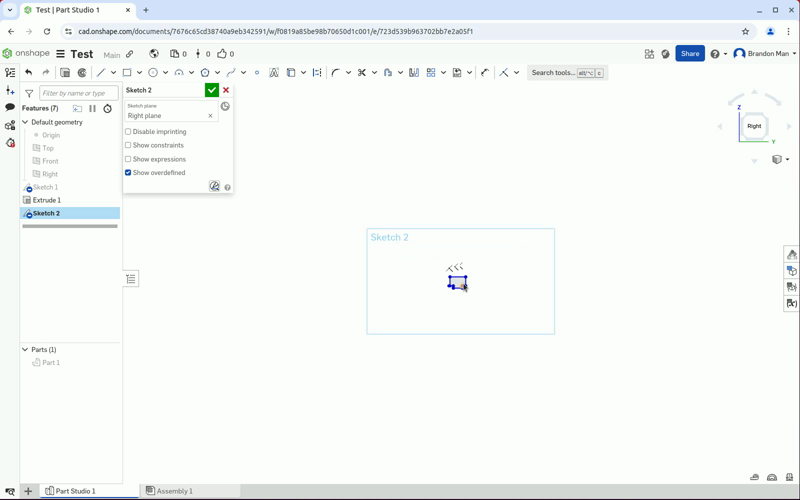
scroll(6)
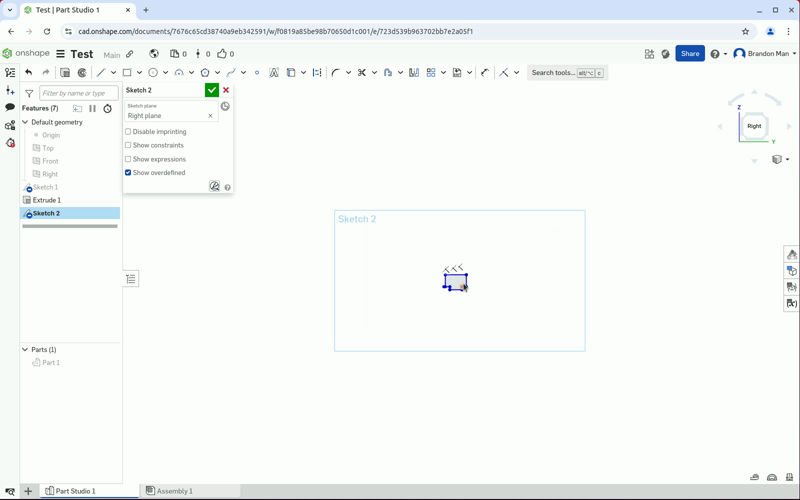
scroll(6)
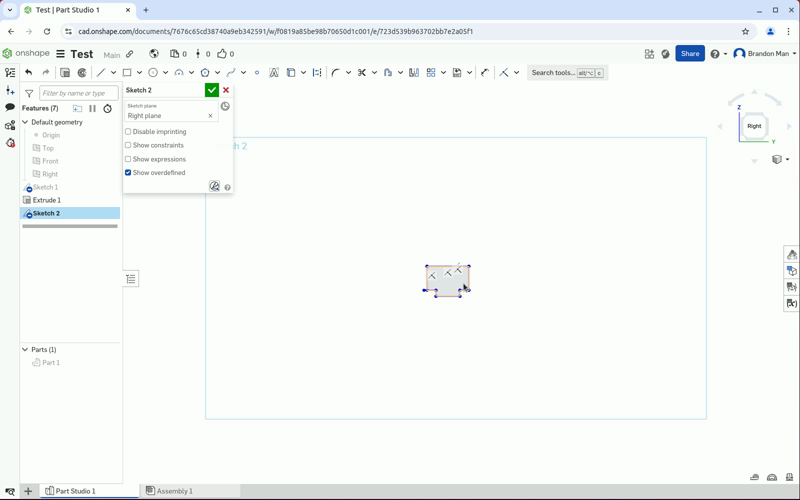
scroll(6)
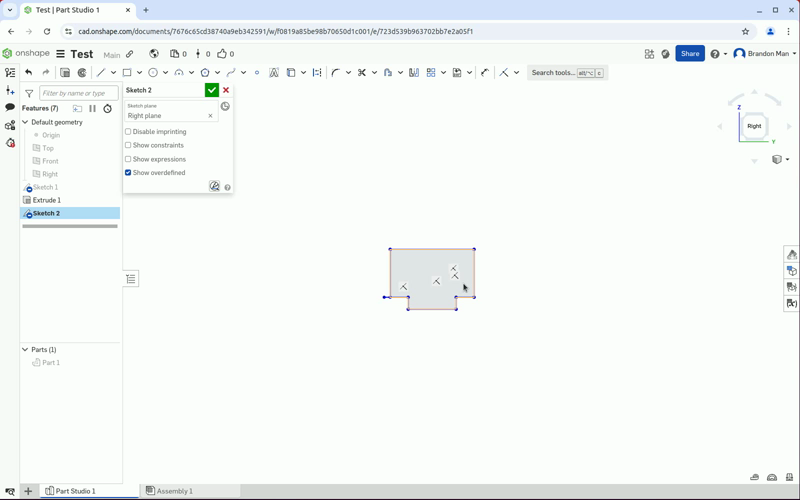
click(463, 283)
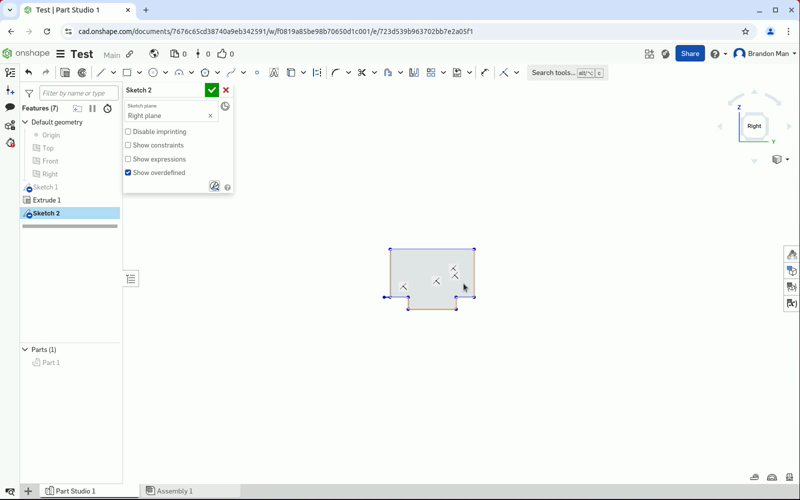
scroll(-6)
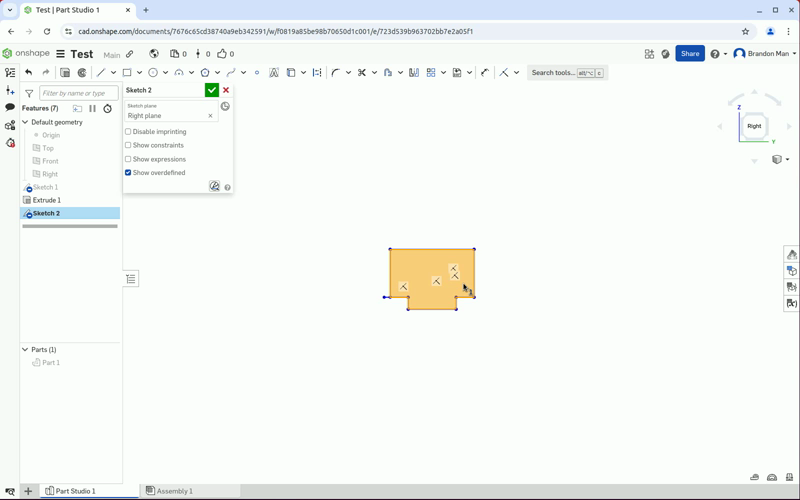
scroll(-6)
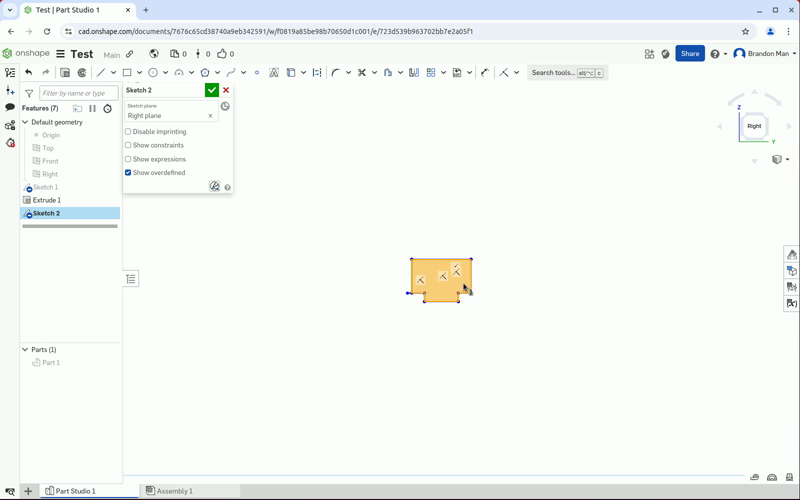
scroll(-6)
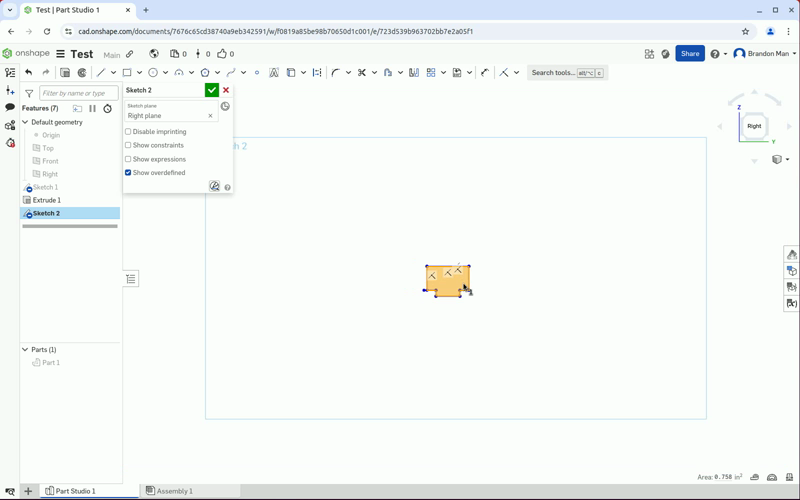
scroll(-6)
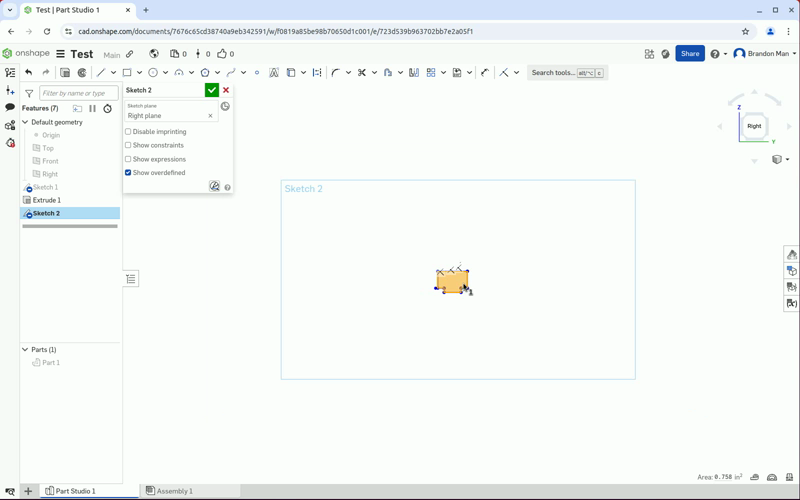
scroll(-6)
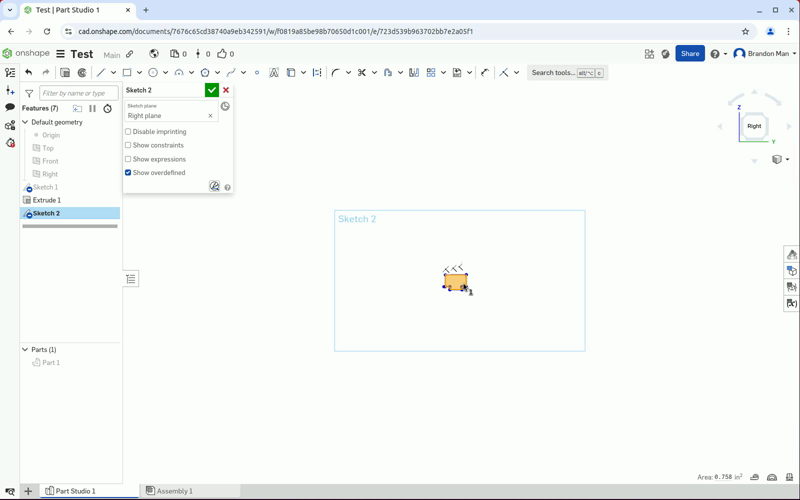
scroll(-6)
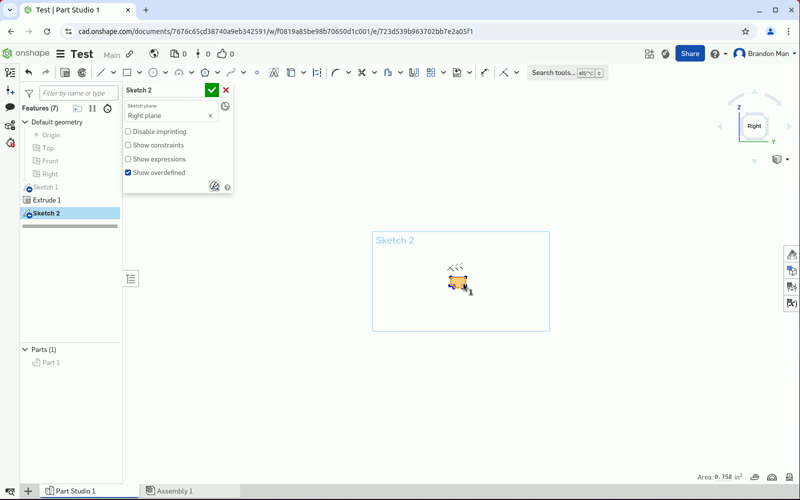
scroll(-6)
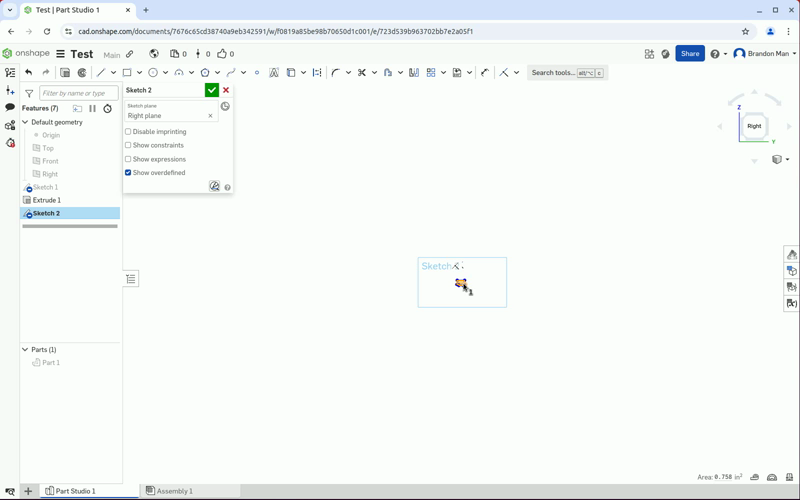
mouse_move(73, 352)
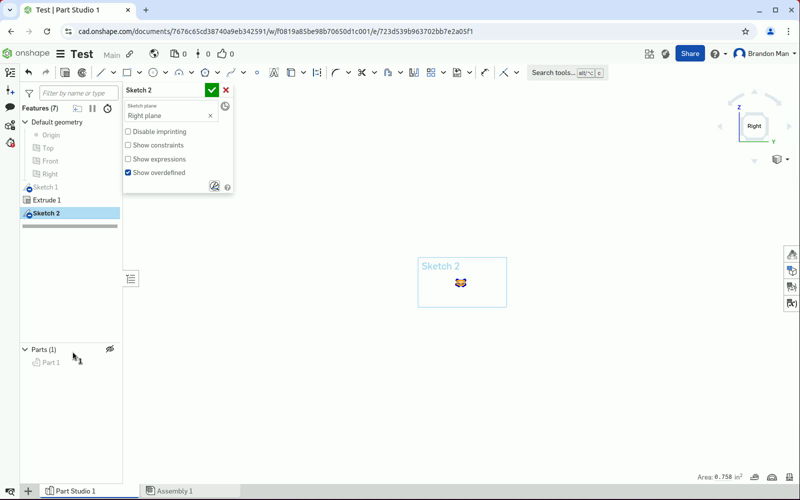
key(shift+y)
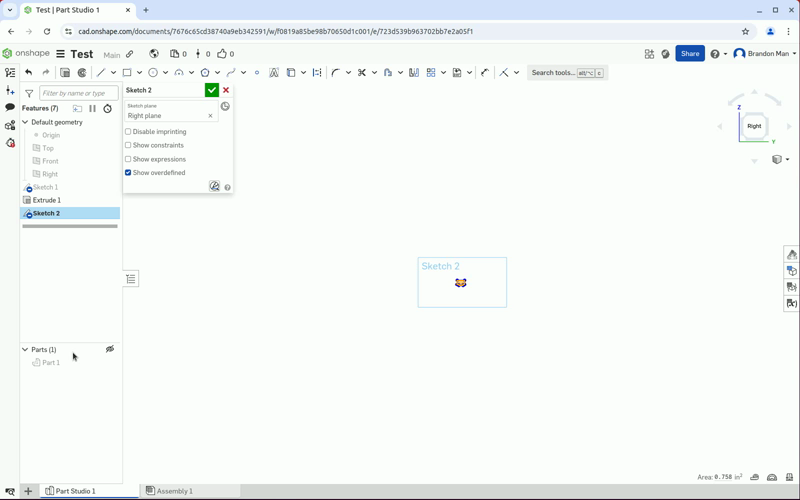
key(shift+e)
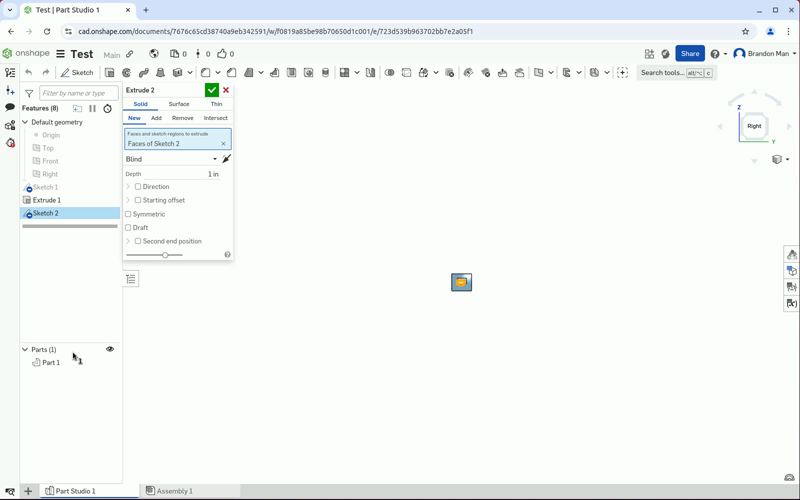
mouse_move(143, 106)
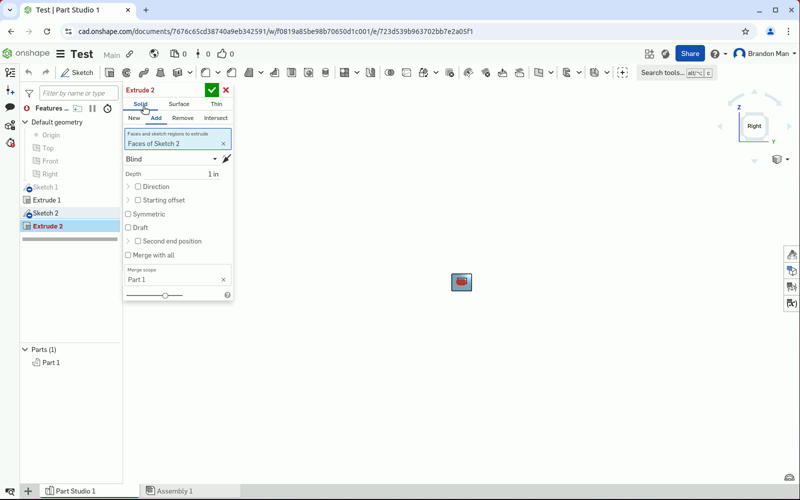
click(143, 106)
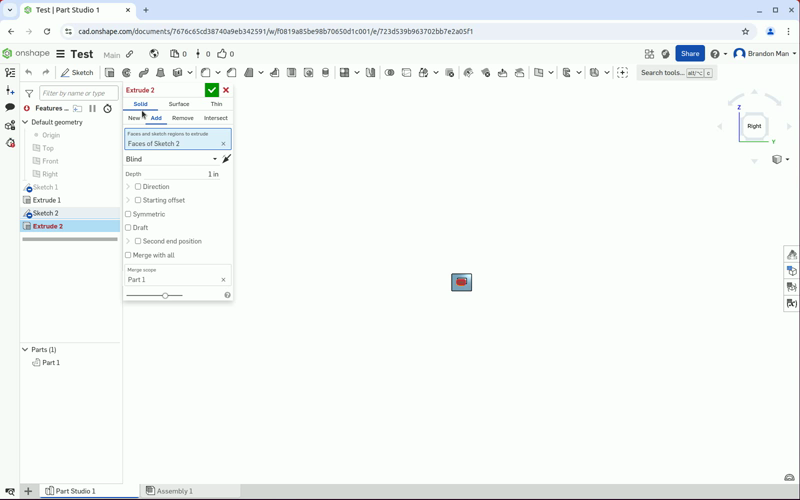
mouse_move(137, 120)
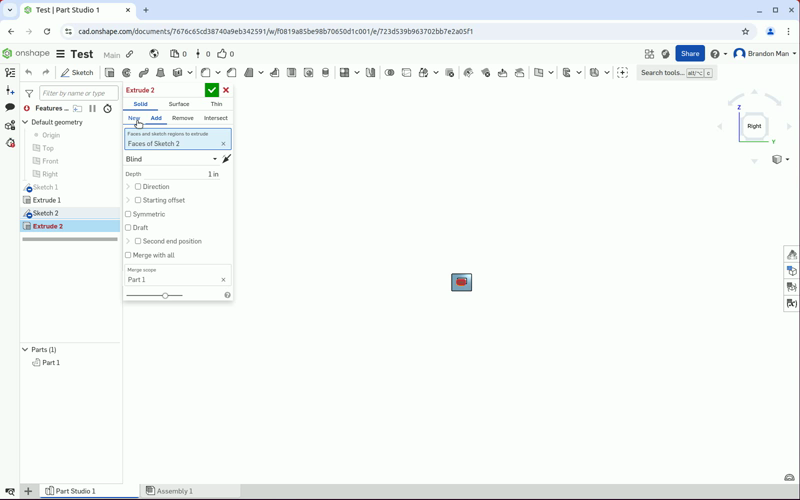
click(137, 120)
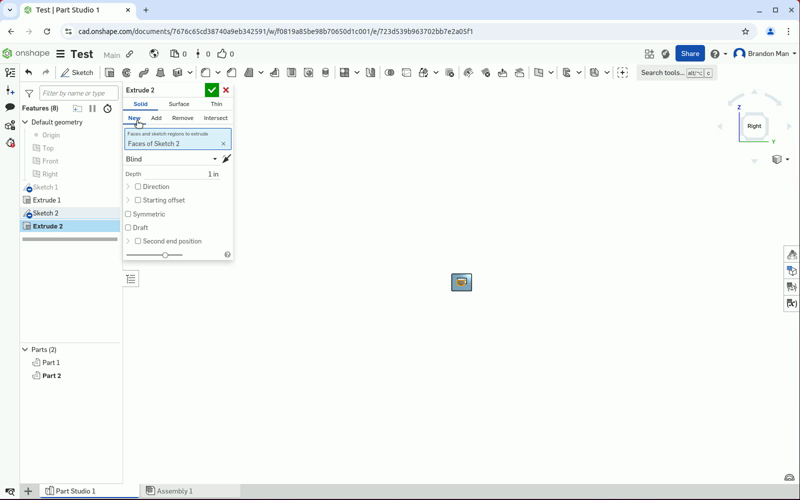
key(tab, 4)
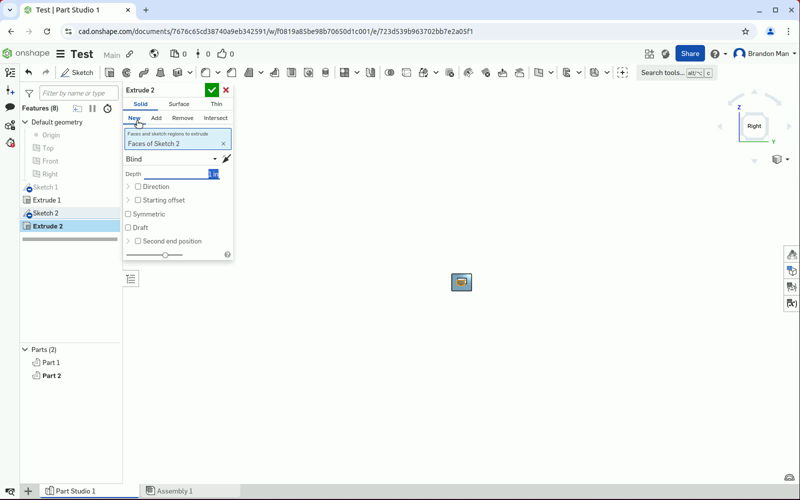
text(-5.777)
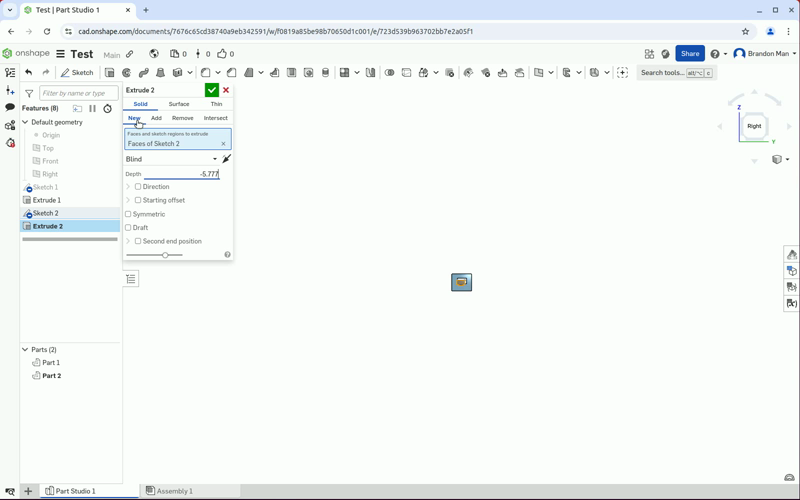
key(enter)
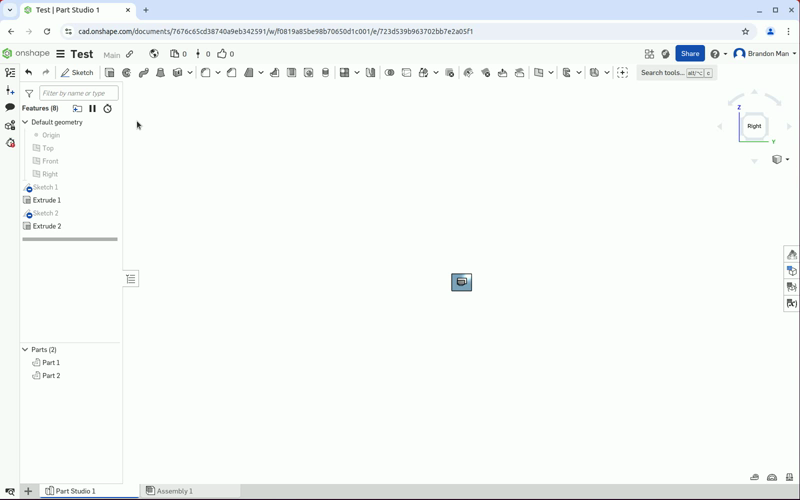
key(shift+h)
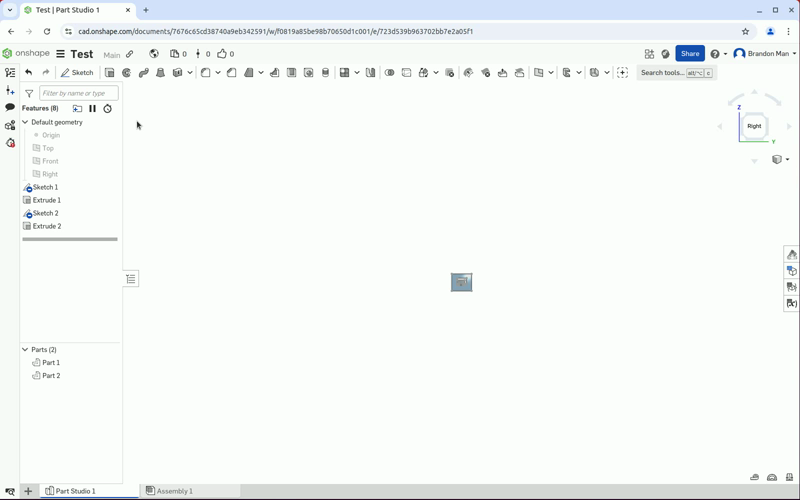
key(shift+h)
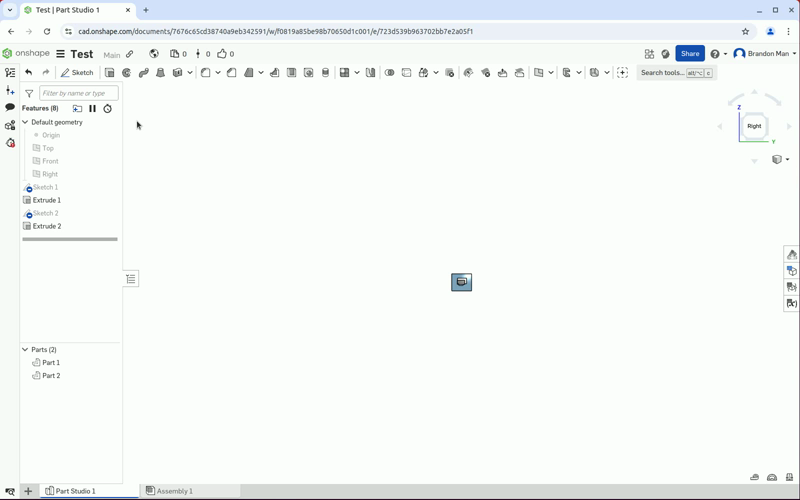
mouse_move(73, 189)
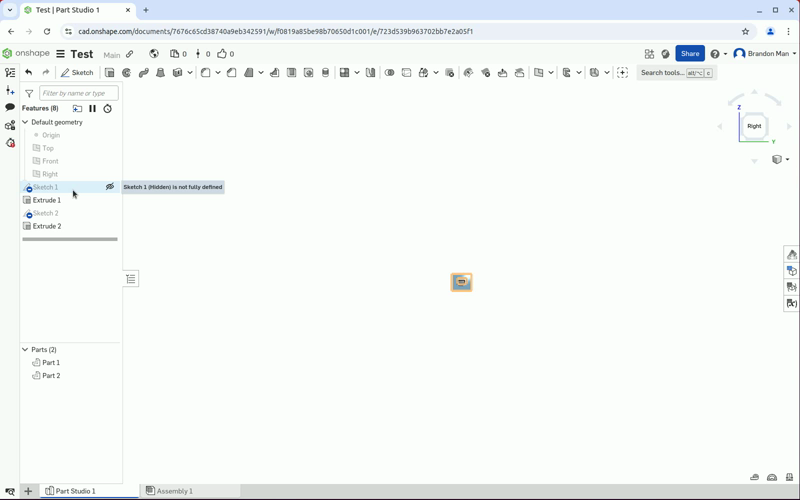
click(73, 189)
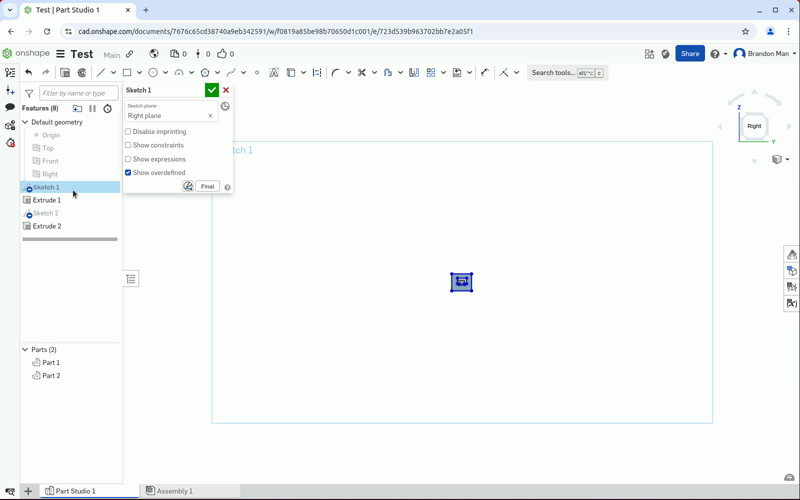
mouse_move(229, 92)
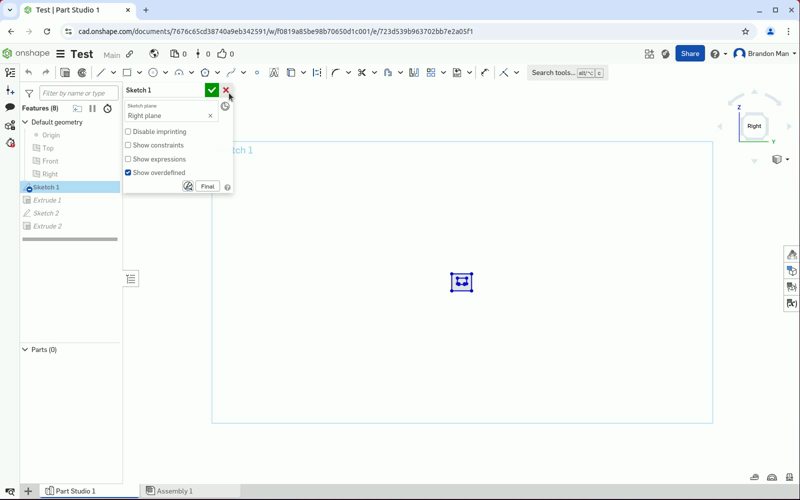
click(229, 92)
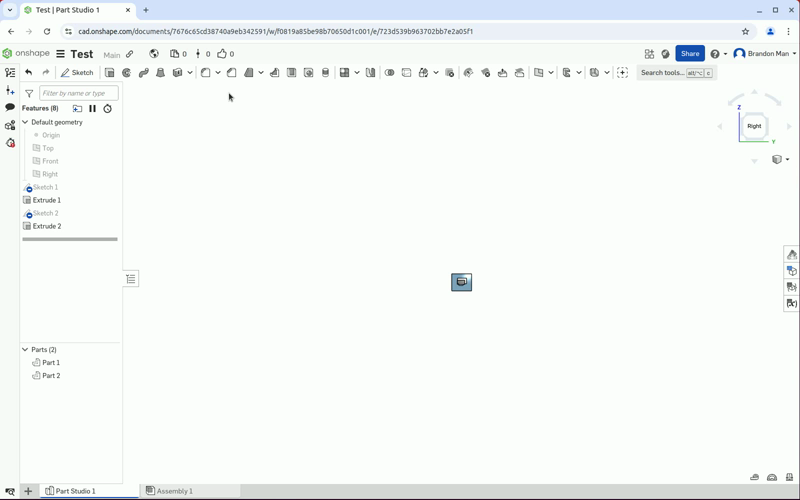
mouse_move(541, 75)
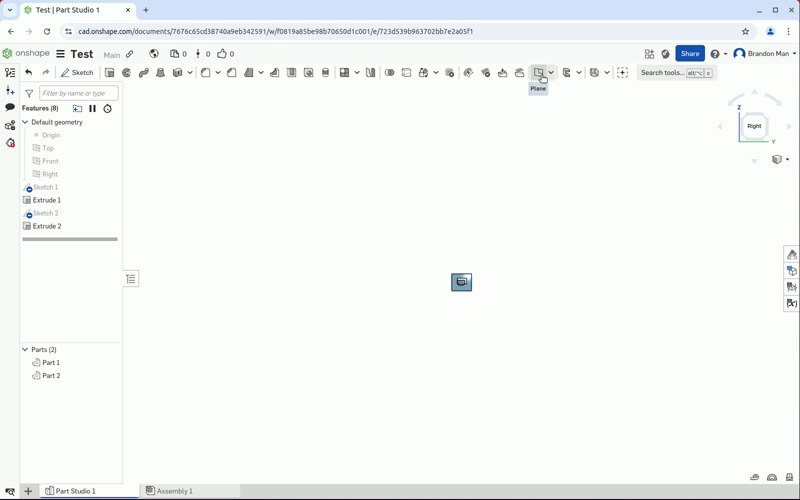
click(541, 75)
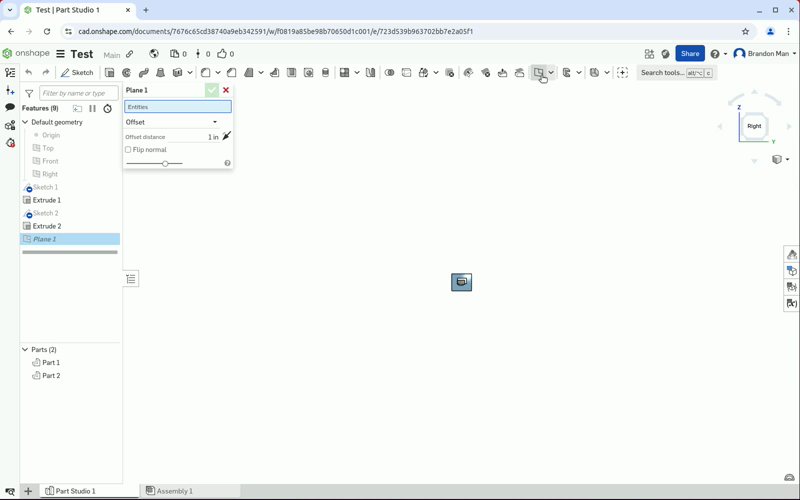
mouse_move(73, 176)
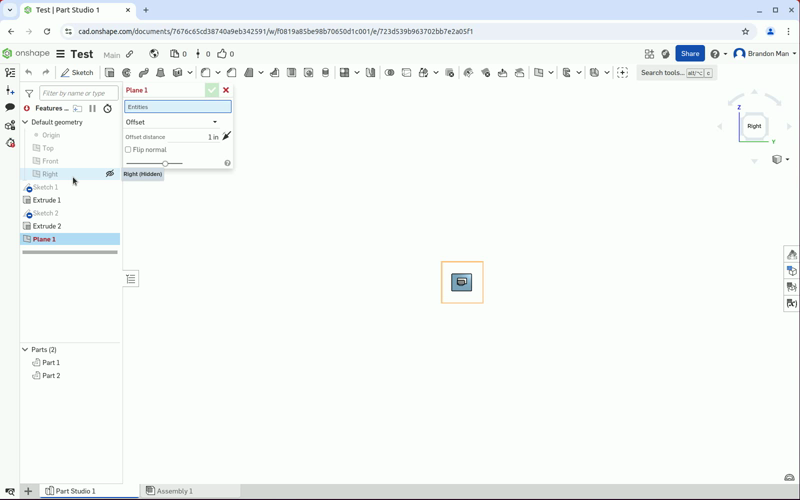
click(73, 176)
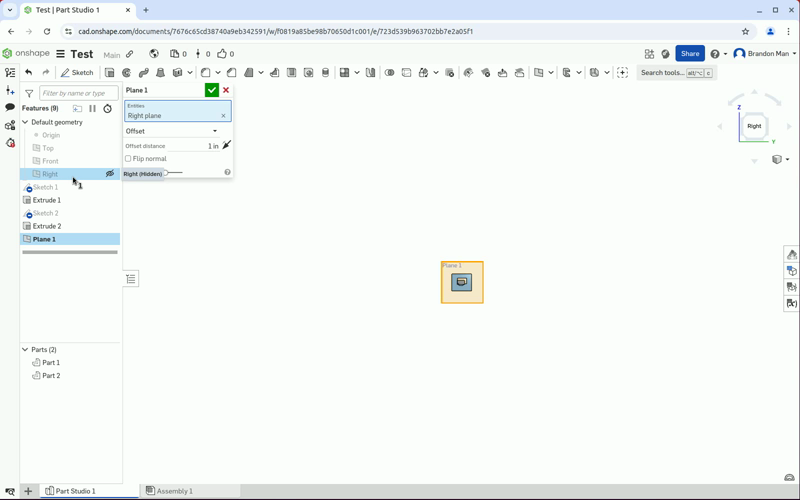
key(tab, 2)
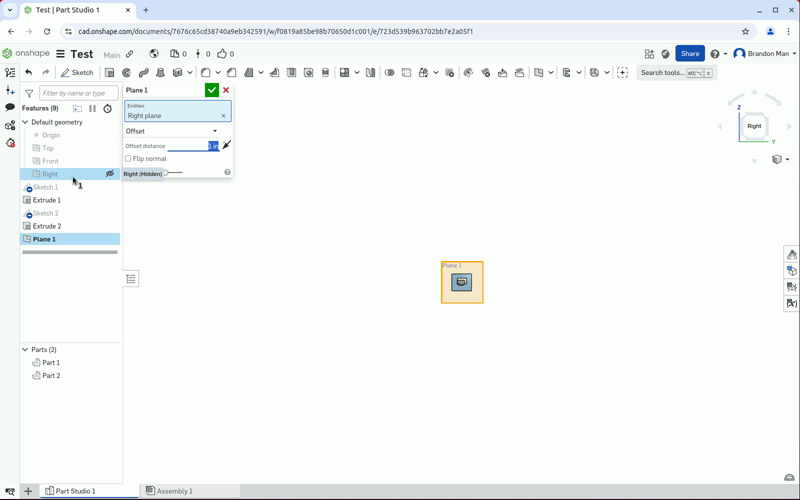
text(5.792)
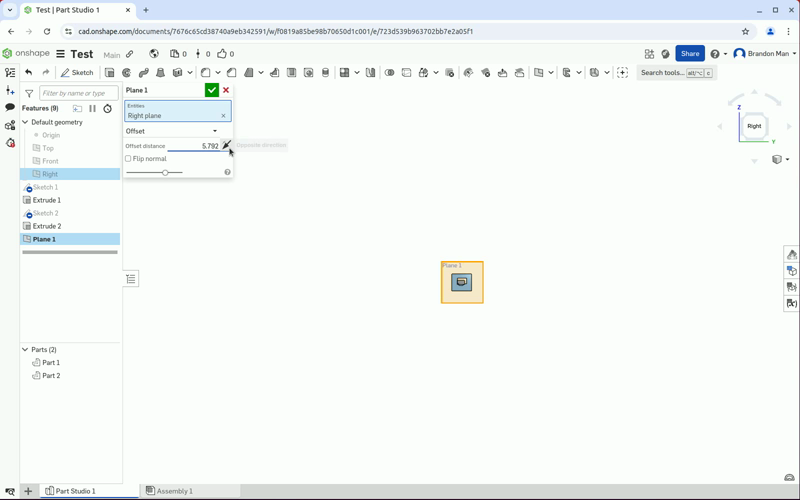
mouse_move(229, 147)
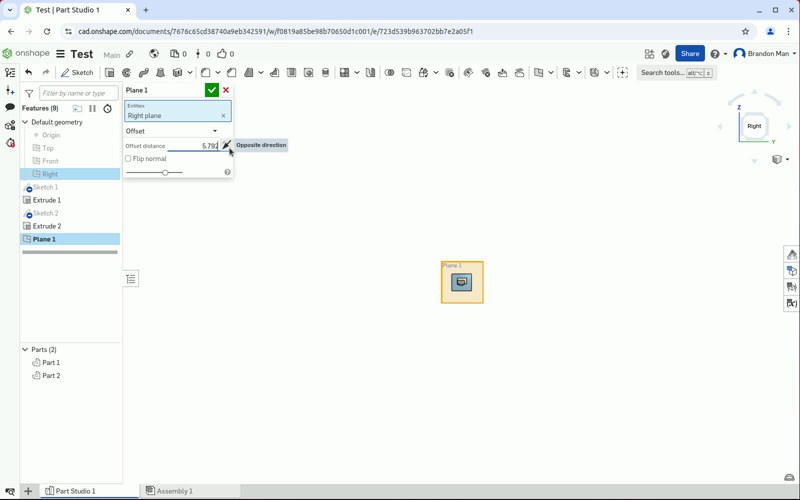
click(229, 147)
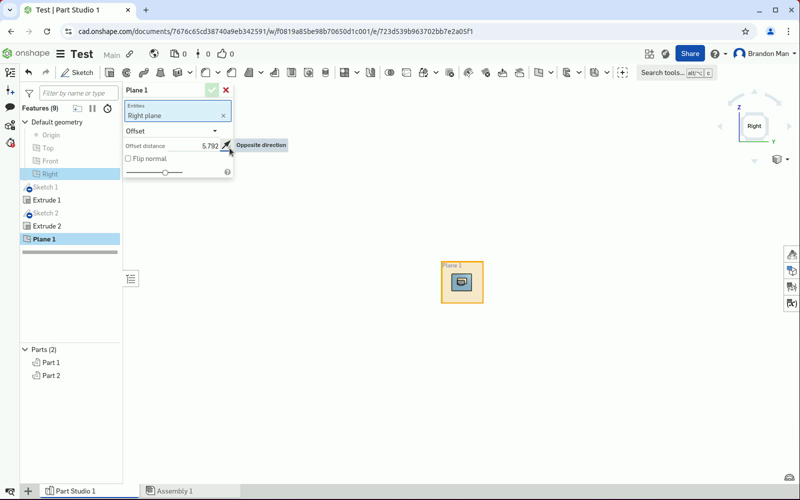
key(enter, 2)
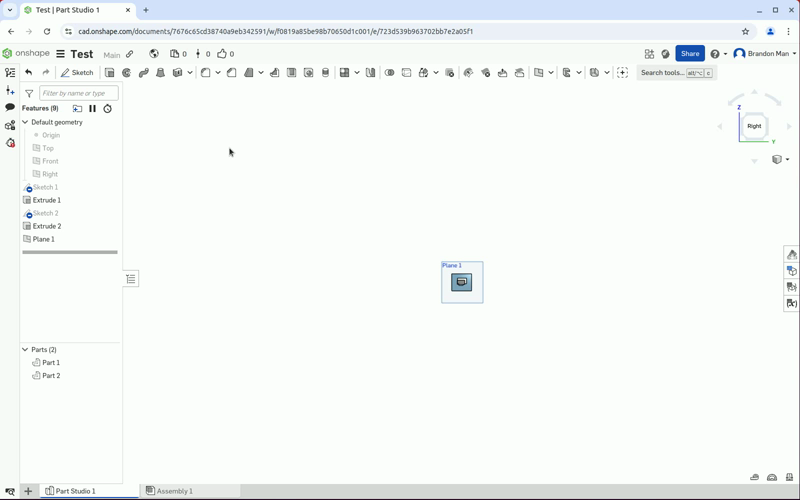
key(shift+s)
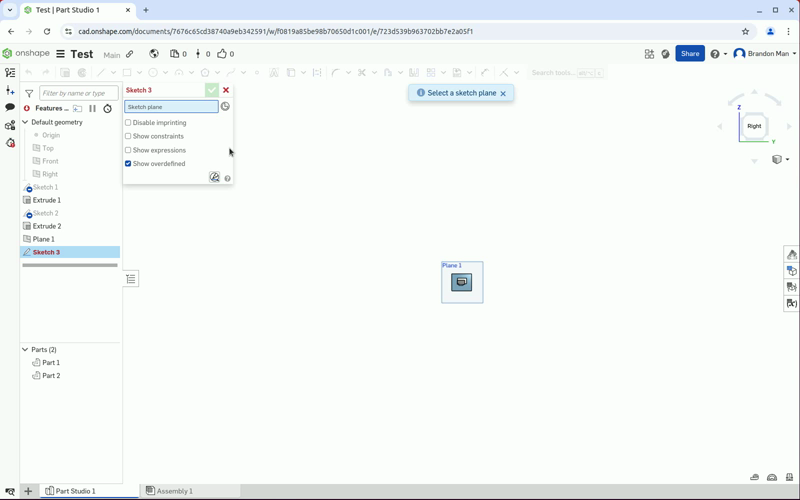
mouse_move(73, 241)
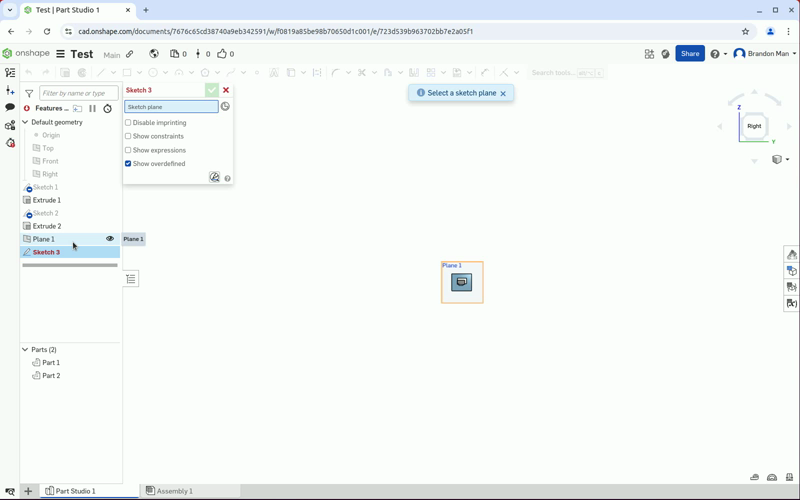
click(73, 241)
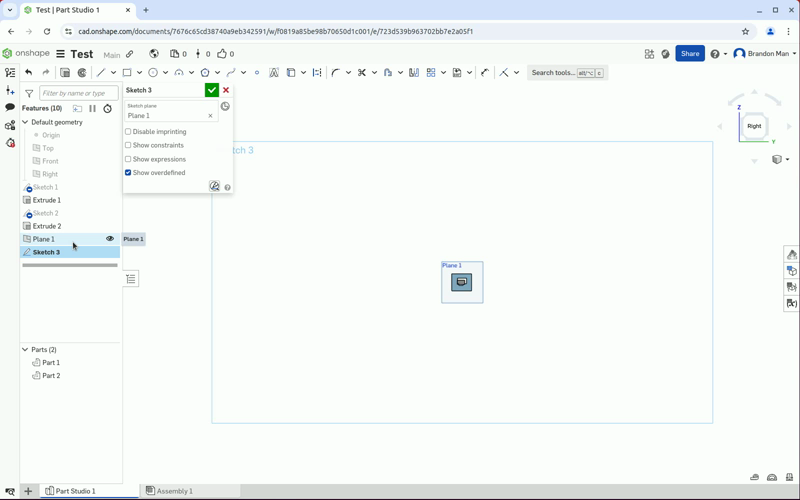
mouse_move(73, 352)
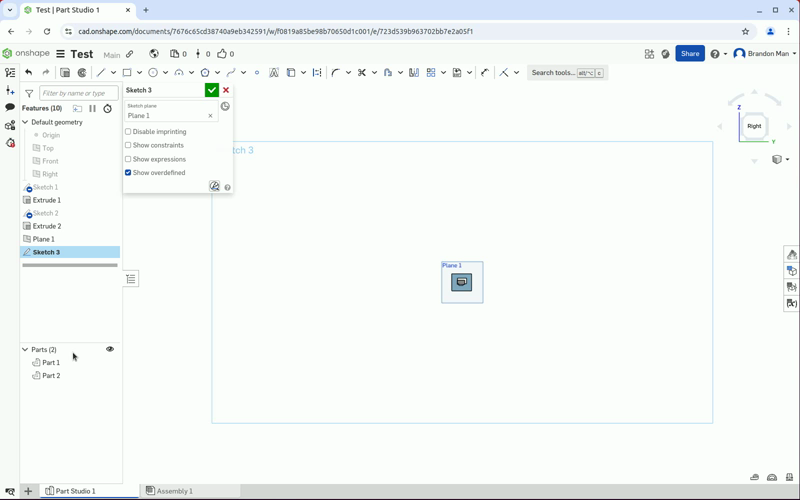
key(y)
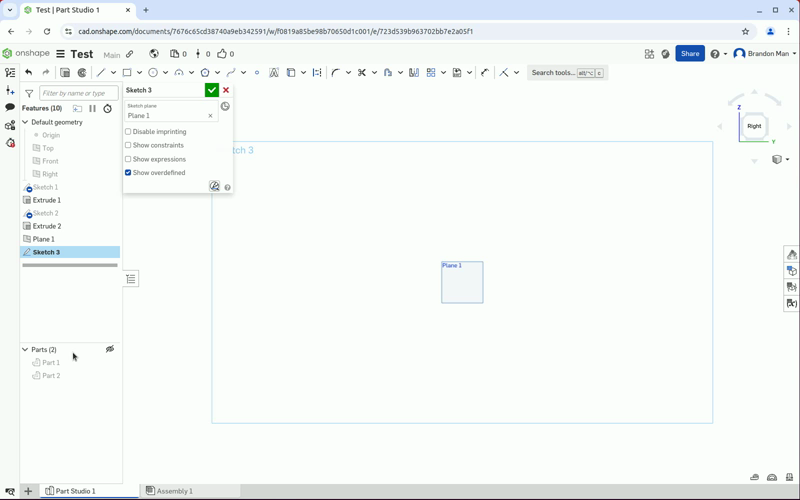
key(c)
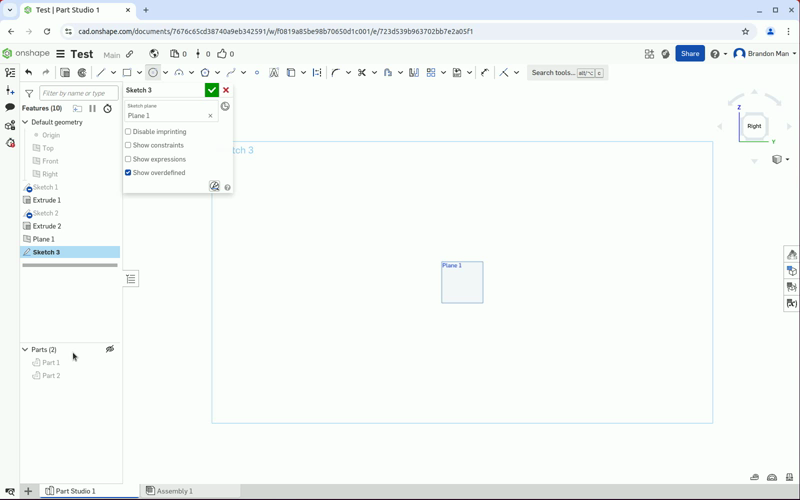
key_down(shift)
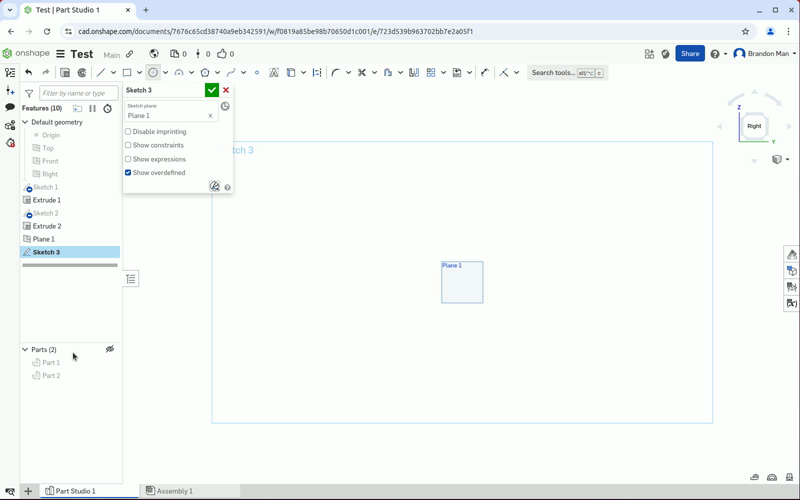
mouse_move(461, 282)
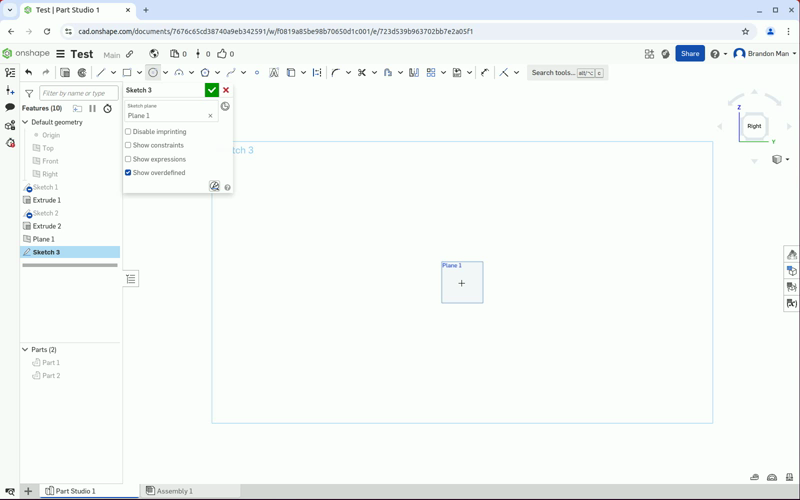
click(461, 282)
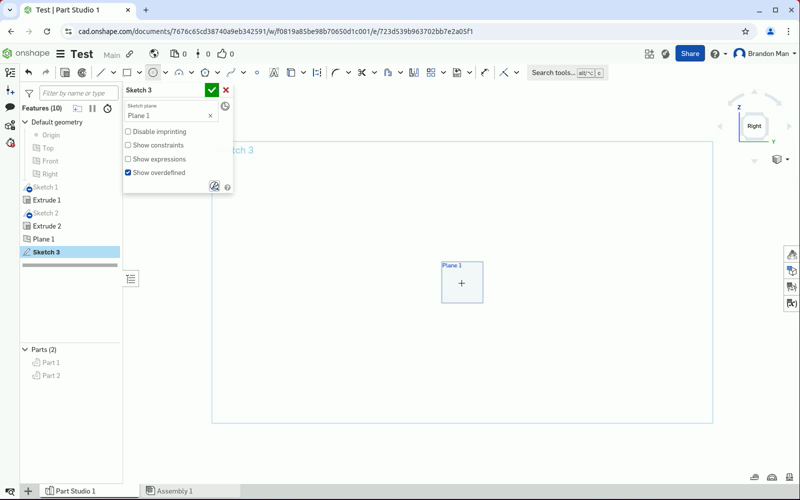
key_up(shift)
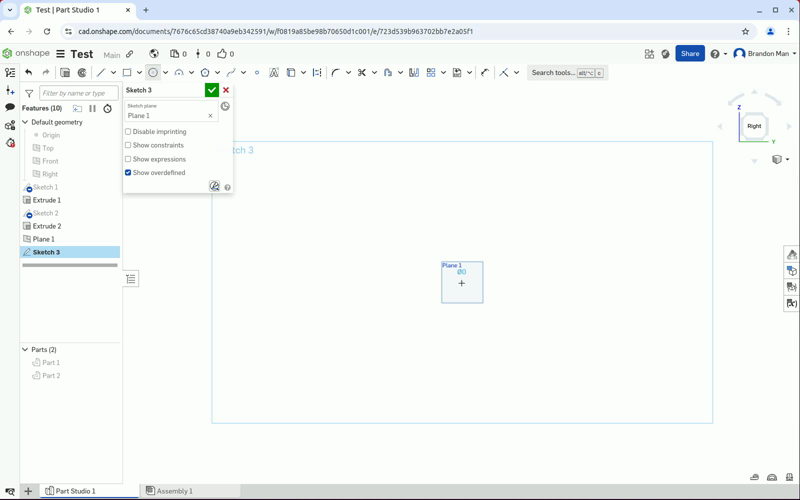
mouse_move(466, 282)
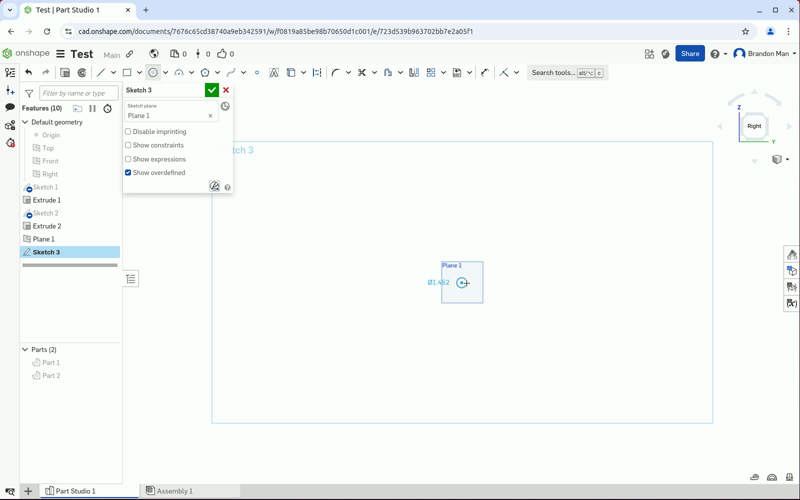
click(466, 282)
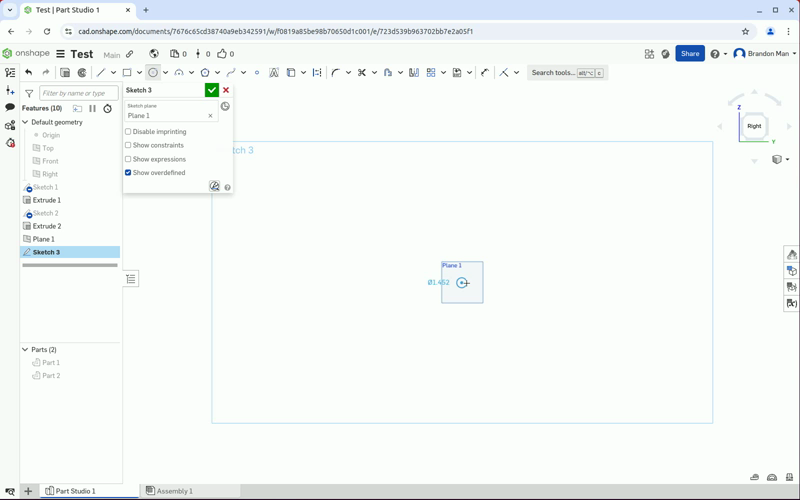
key(esc)
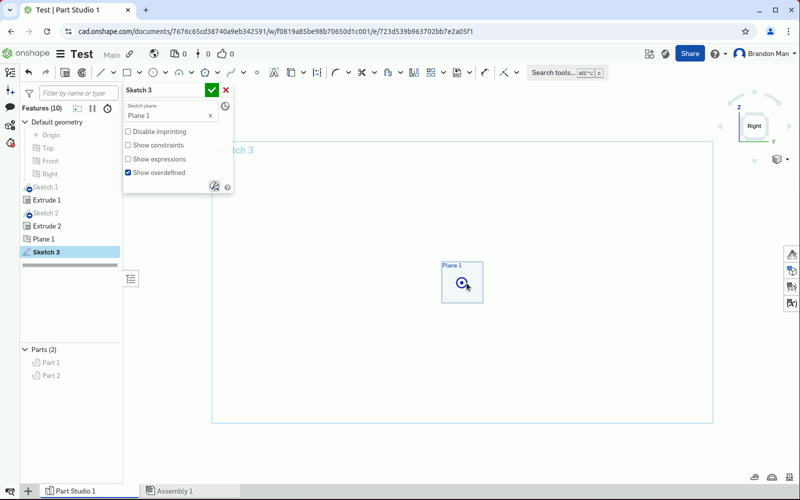
mouse_move(461, 281)
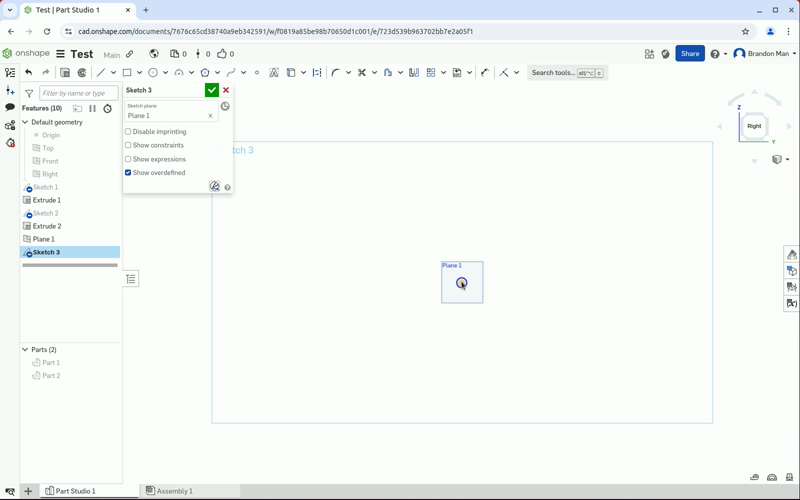
scroll(6)
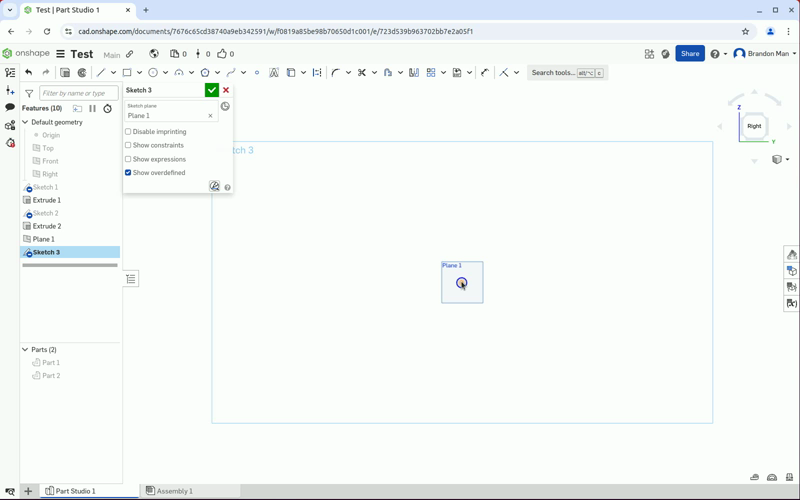
scroll(6)
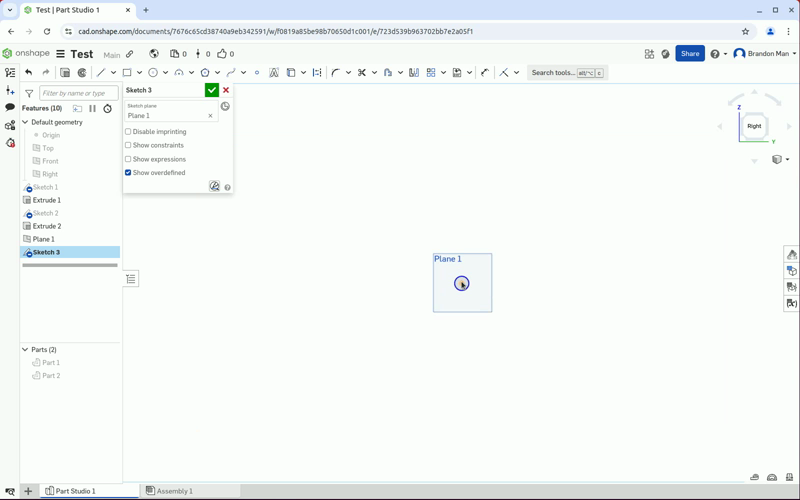
scroll(6)
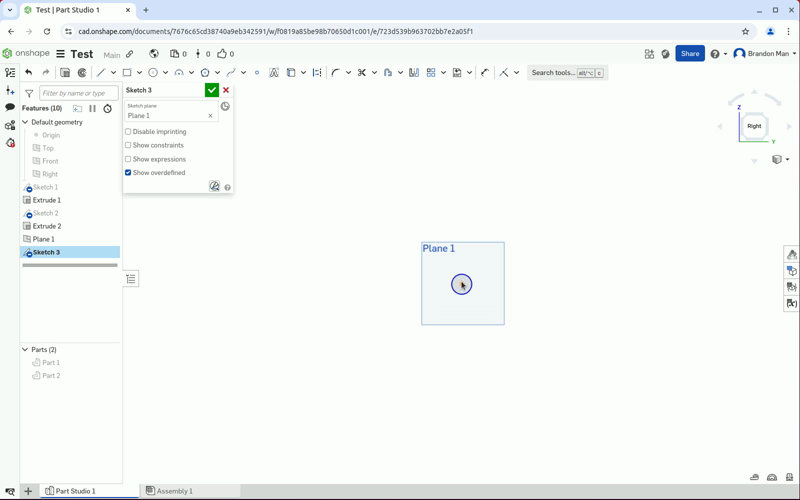
scroll(6)
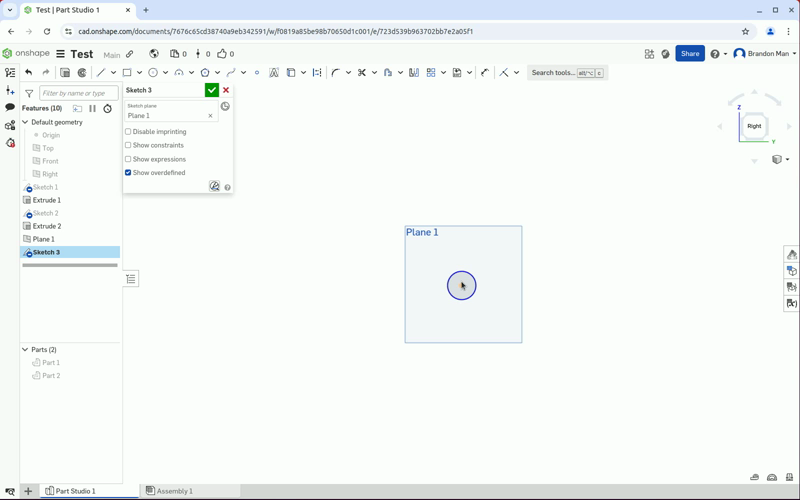
scroll(6)
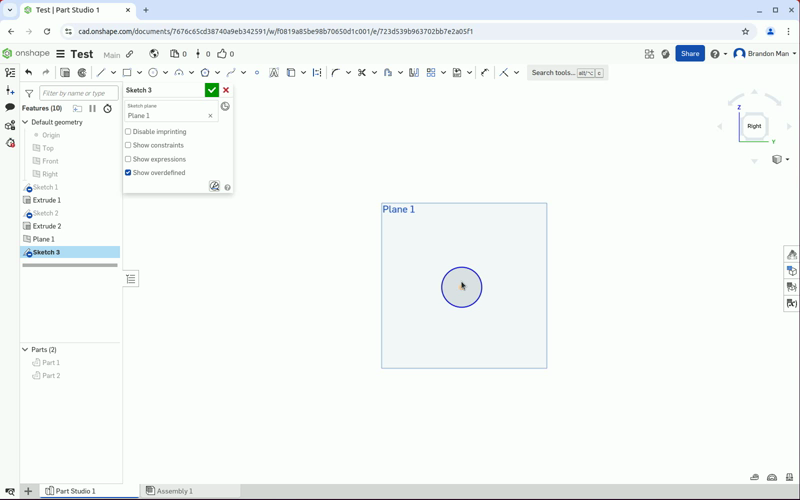
scroll(6)
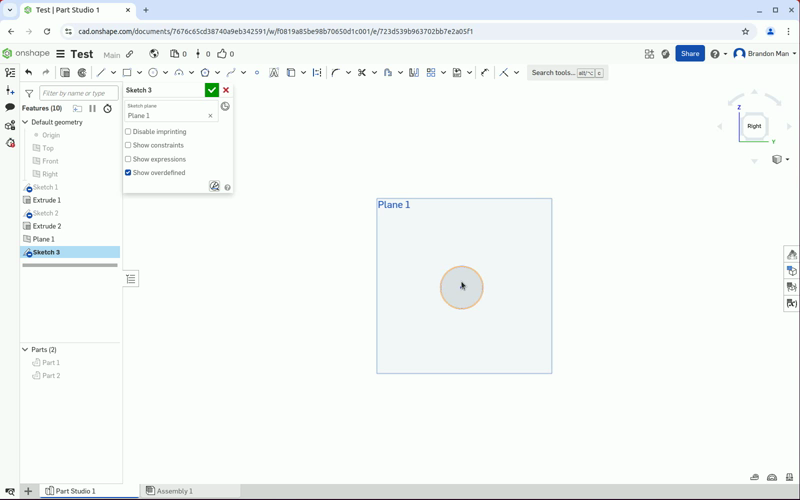
scroll(6)
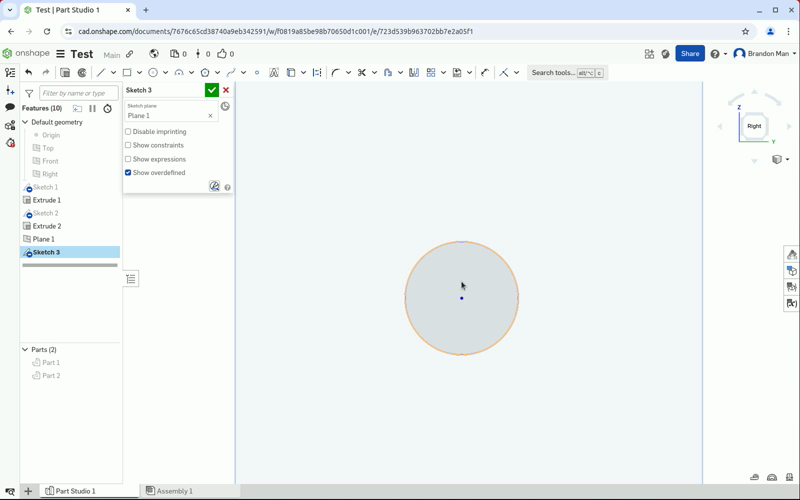
click(461, 281)
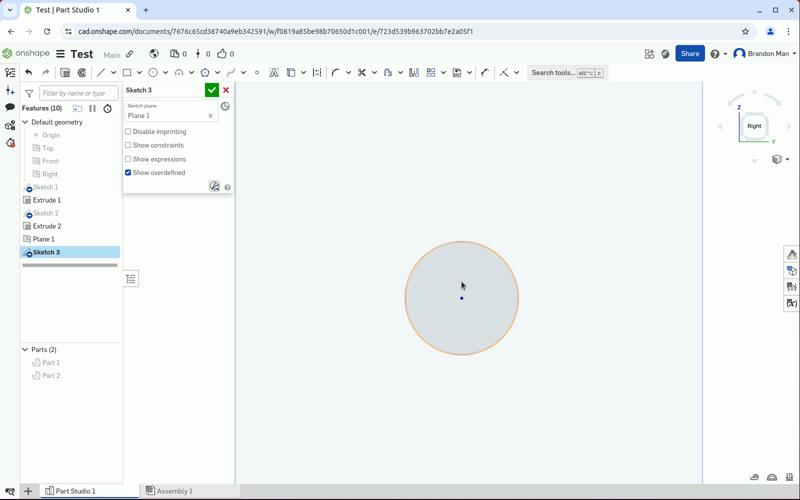
scroll(-6)
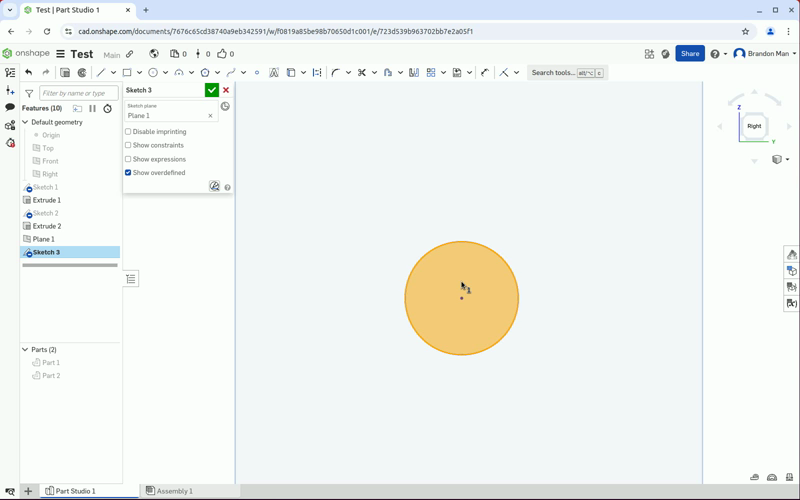
scroll(-6)
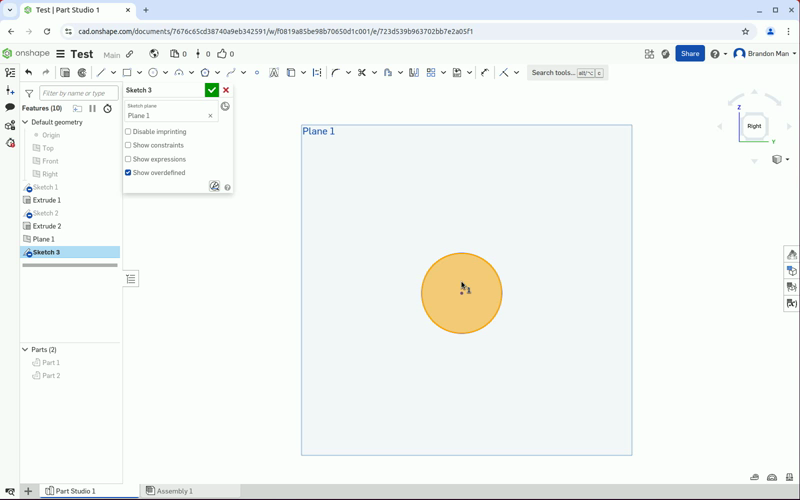
scroll(-6)
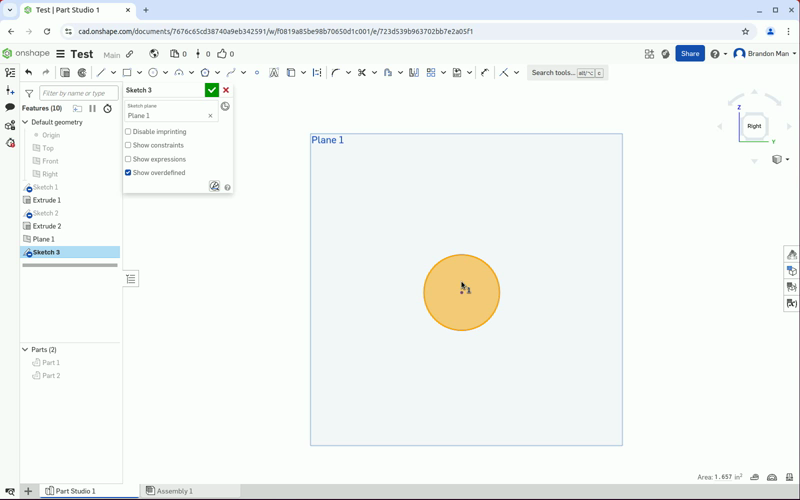
scroll(-6)
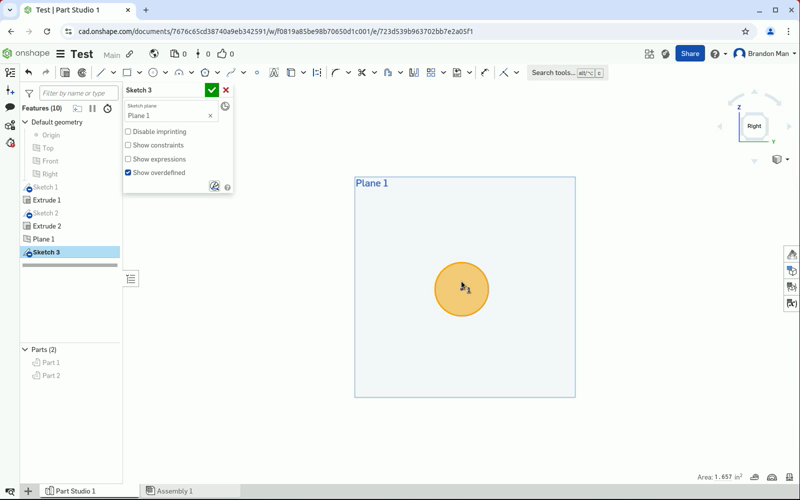
scroll(-6)
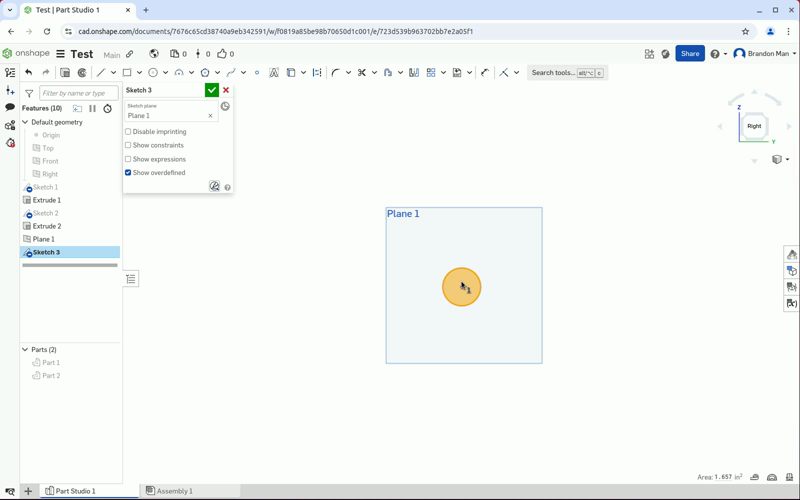
scroll(-6)
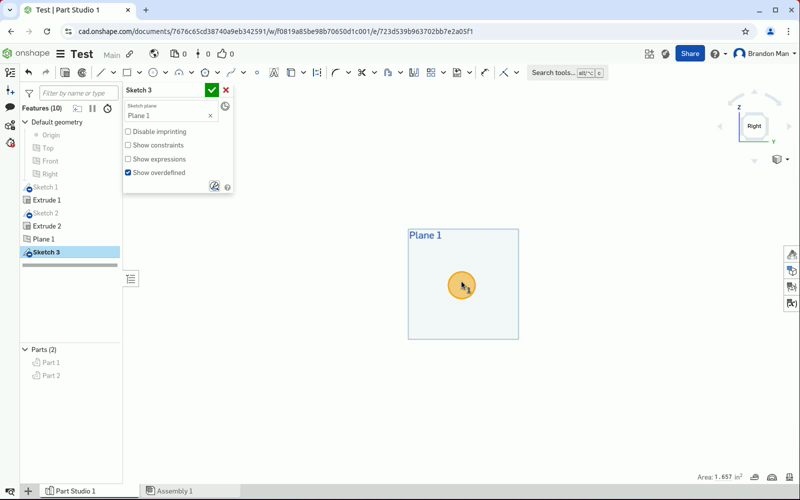
scroll(-6)
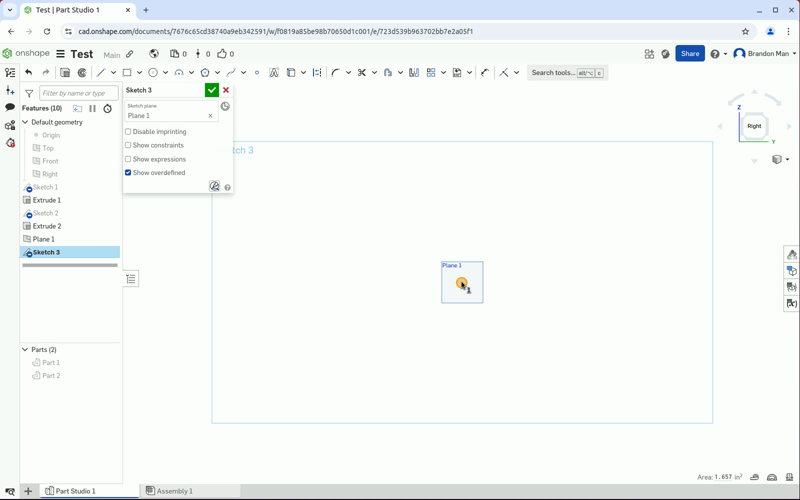
mouse_move(73, 352)
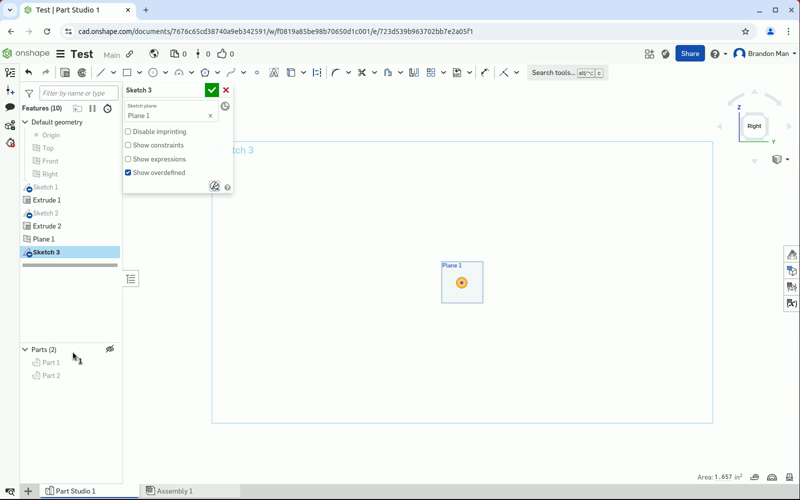
key(shift+y)
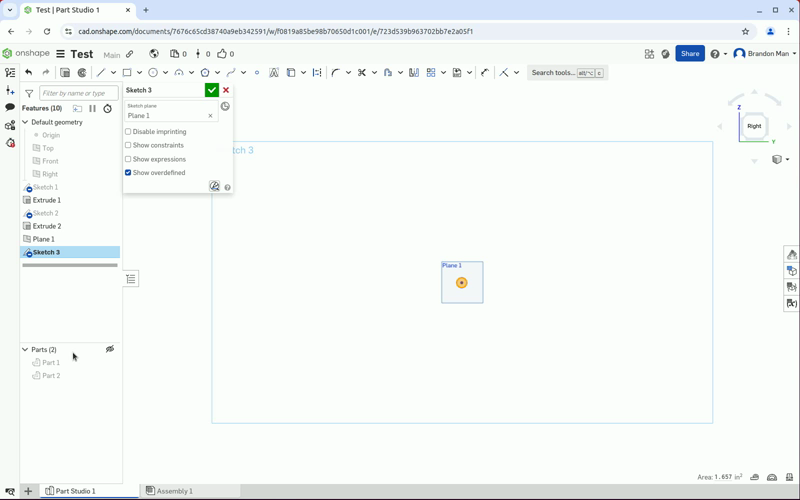
key(shift+e)
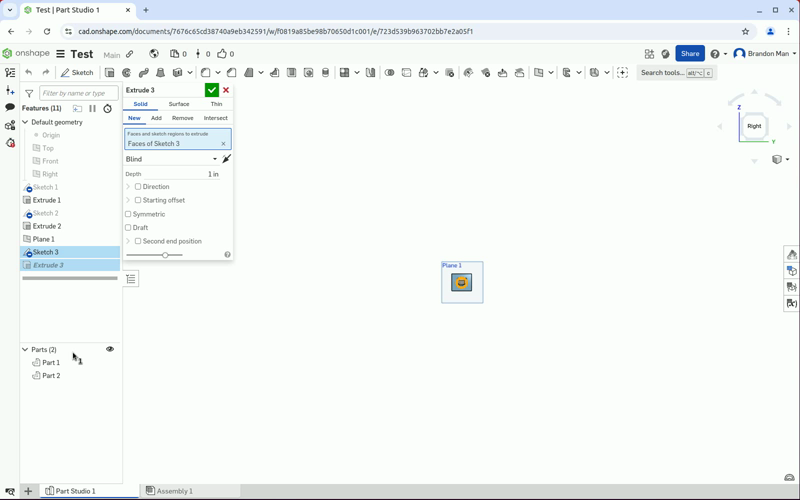
mouse_move(143, 106)
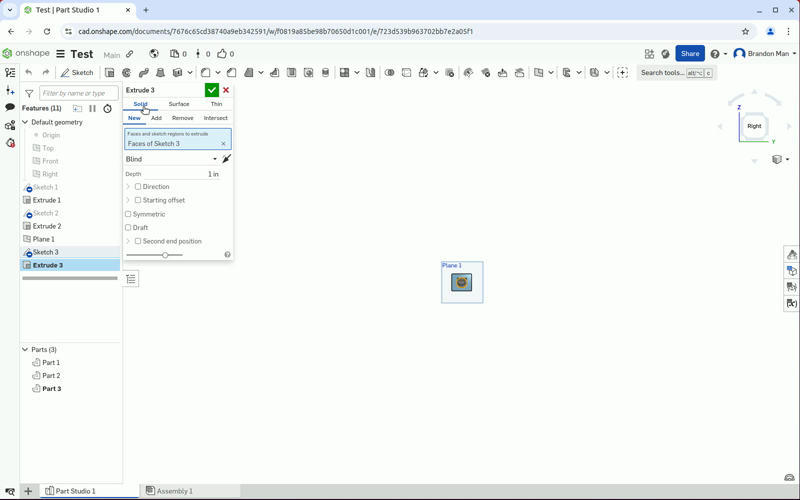
click(143, 106)
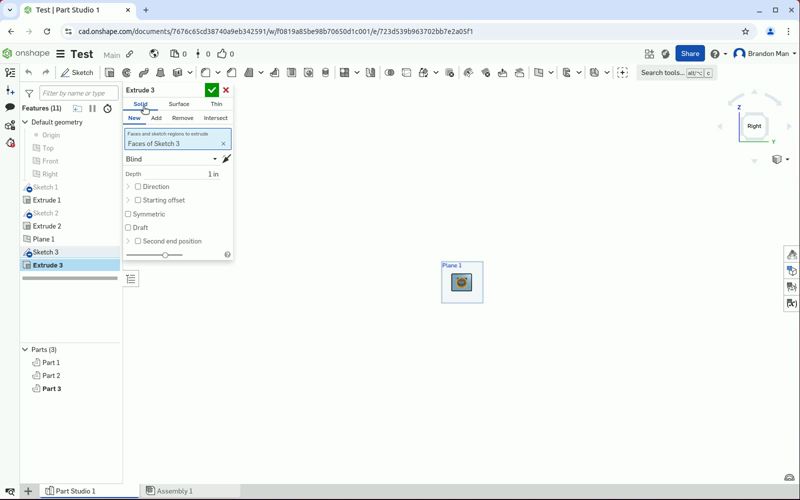
mouse_move(137, 120)
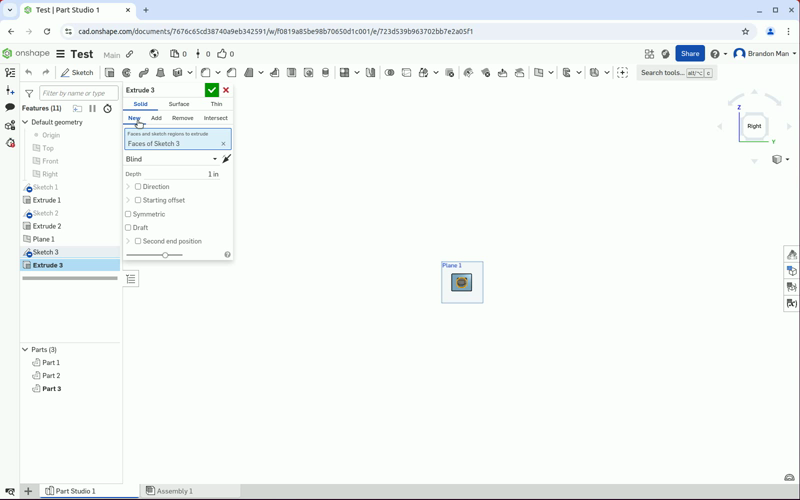
click(137, 120)
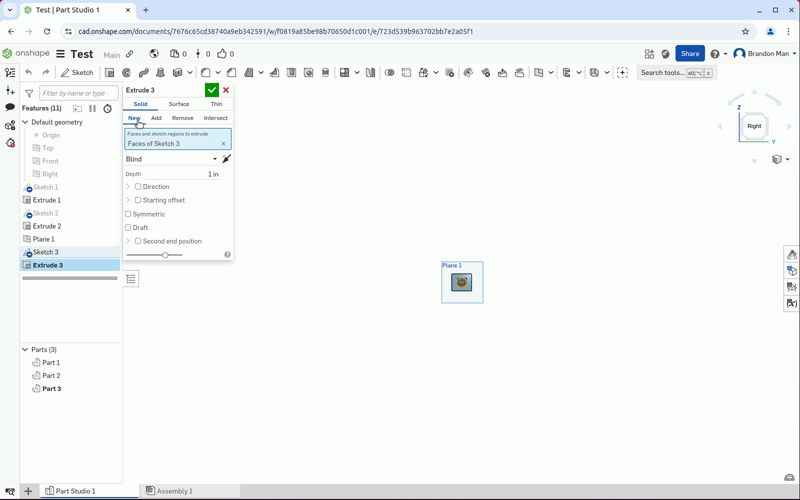
key(tab, 4)
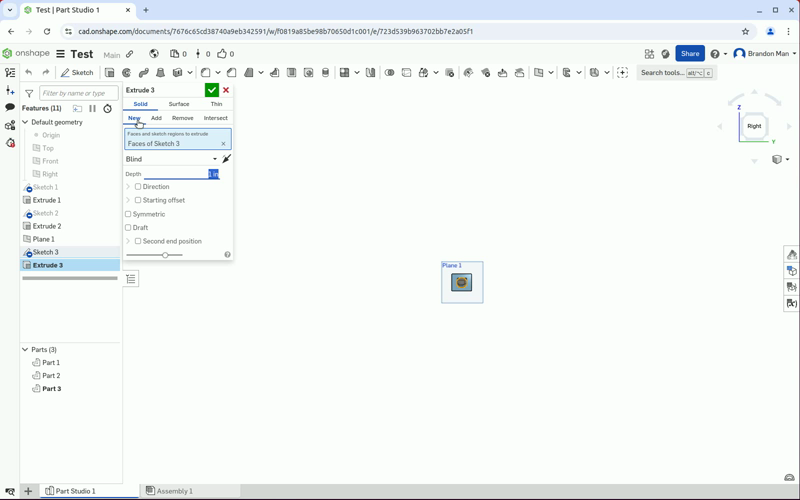
text(11.554)
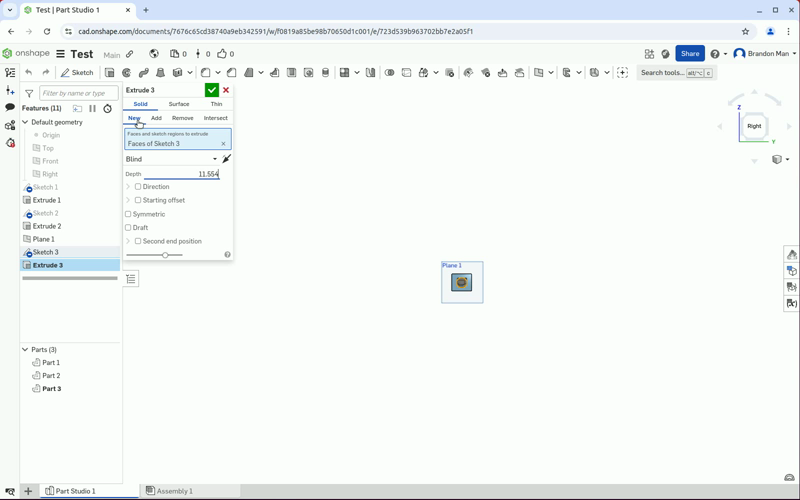
key(enter)
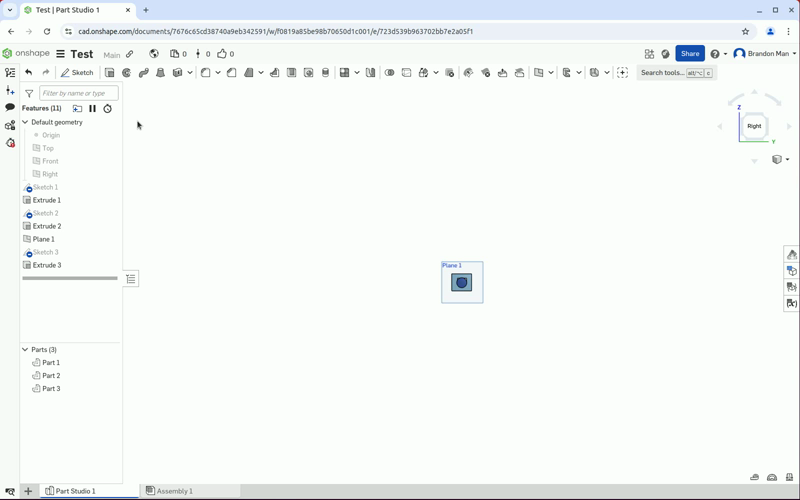
key(shift+h)
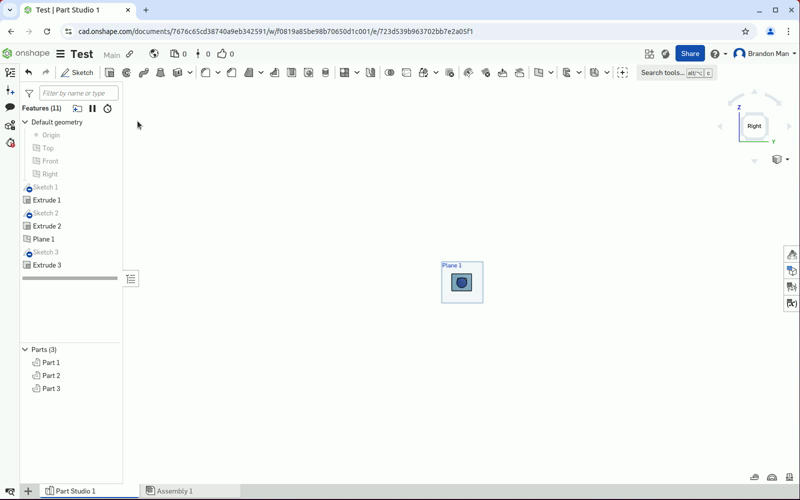
key(shift+h)
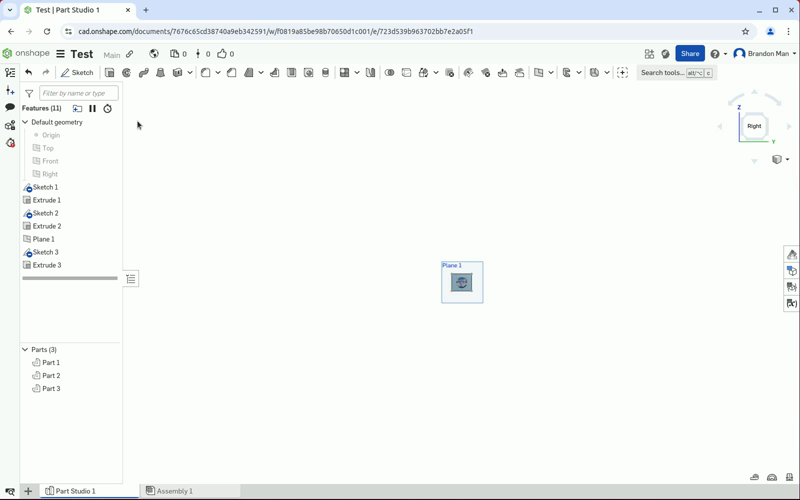
key(shift+7)
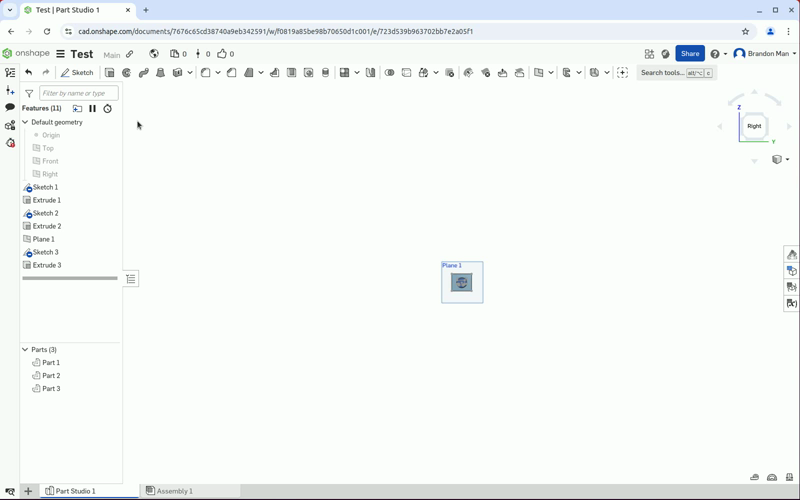
key(right, 2)
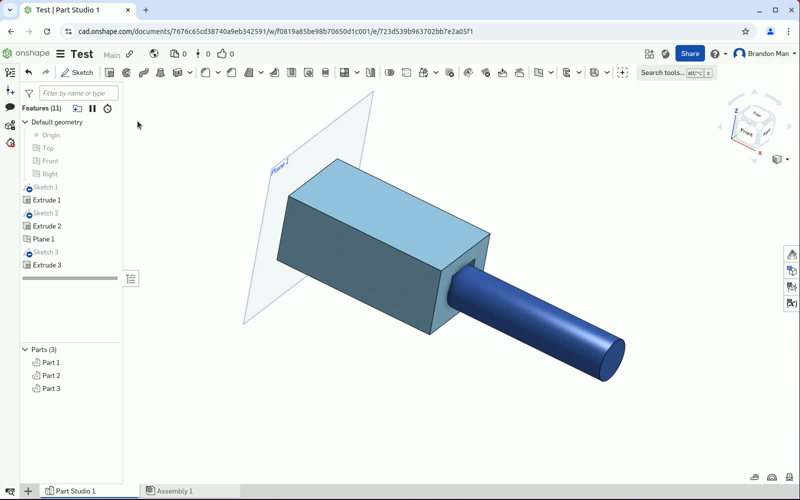
key(down, 2)
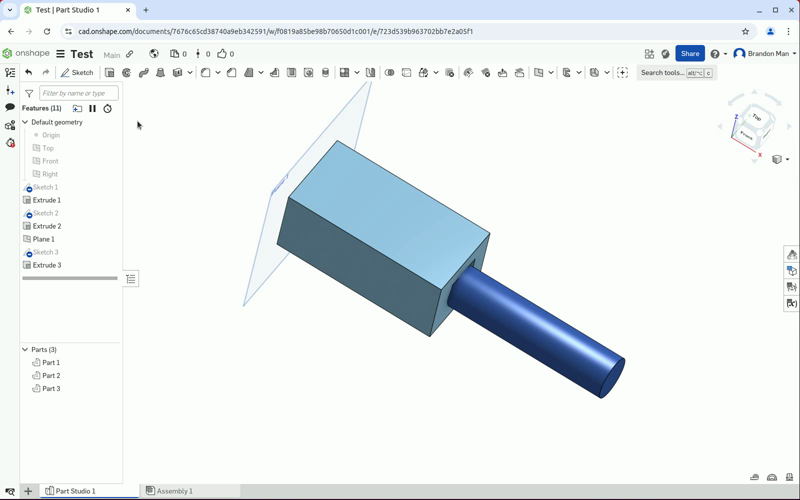
key(up, 2)
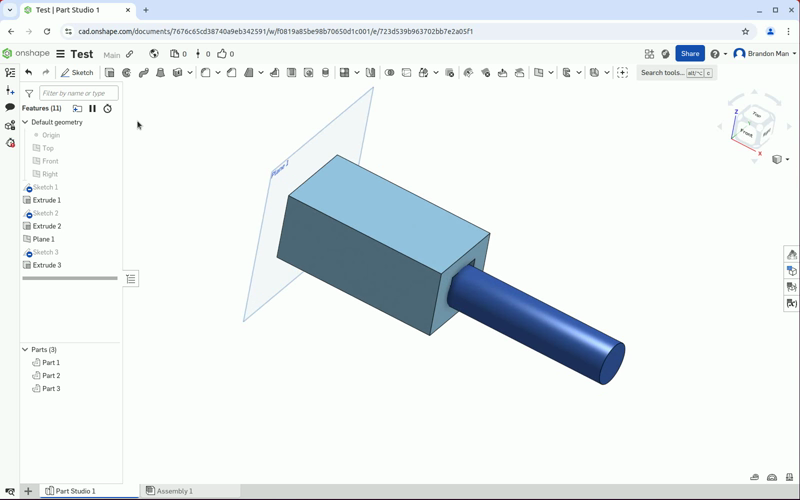
key(left, 2)
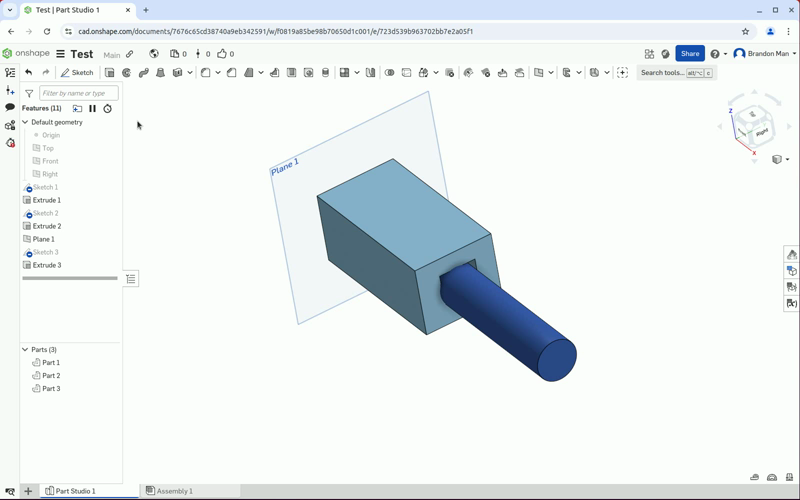
mouse_move(73, 189)
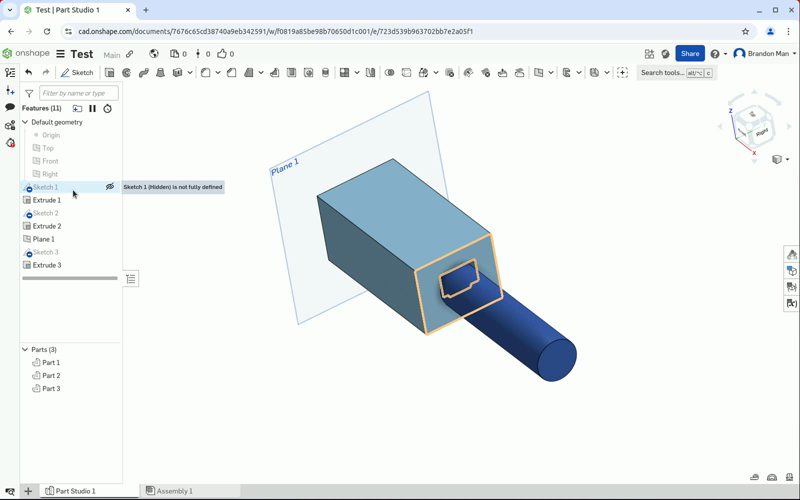
click(73, 189)